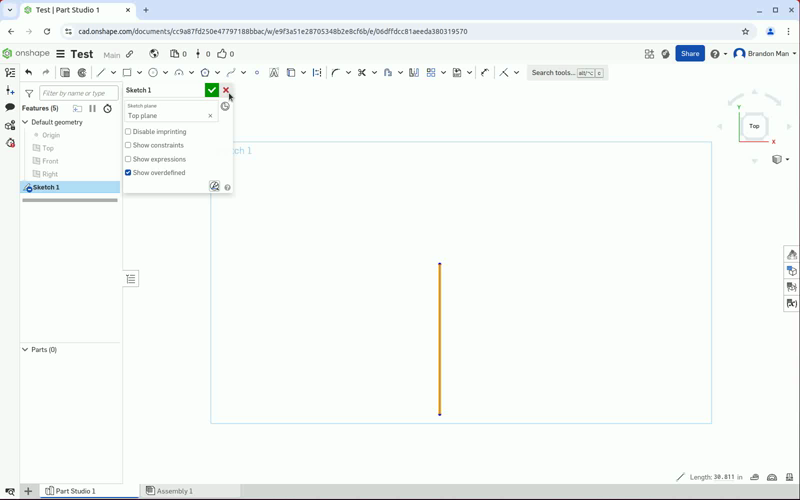
key(shift+h)
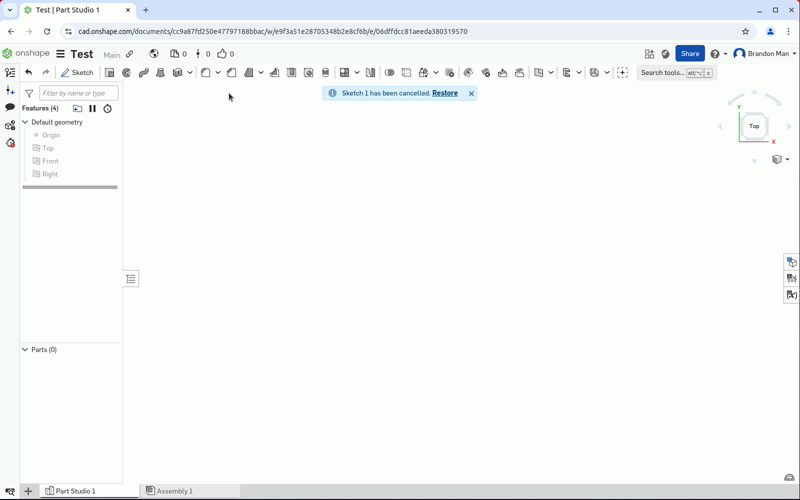
mouse_move(73, 352)
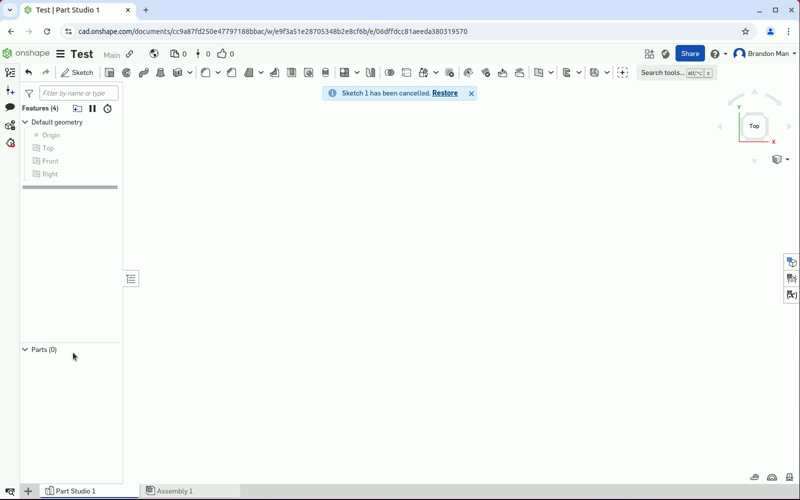
key(y)
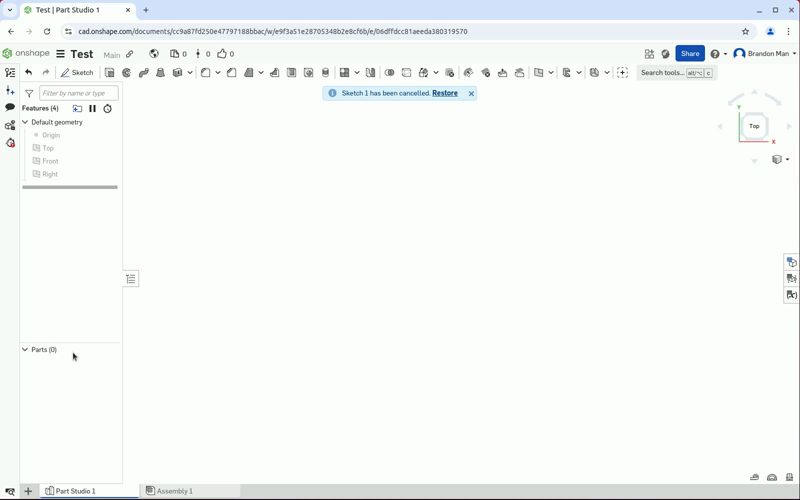
key(shift+p)
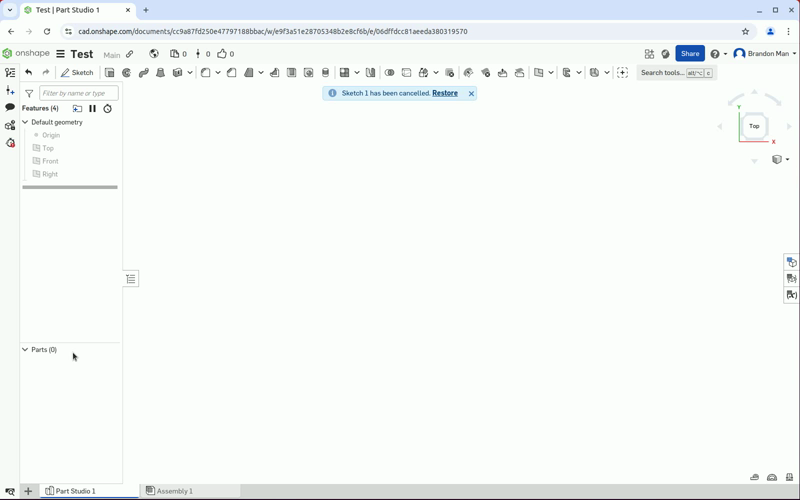
key(space)
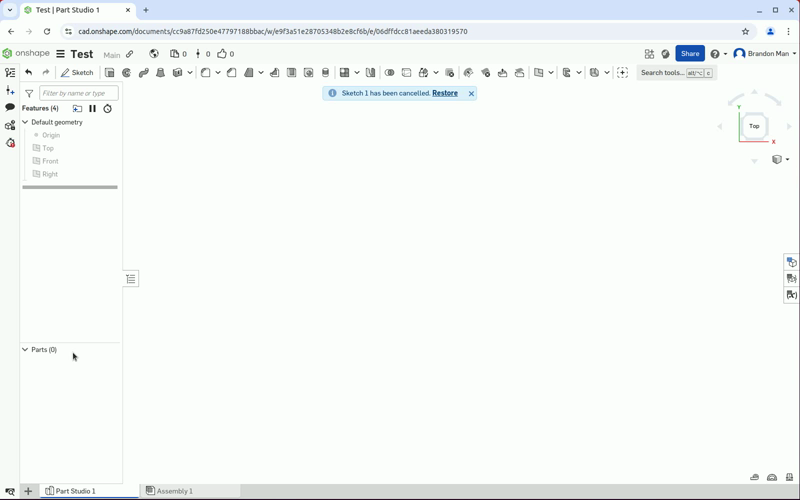
key_down(shift)
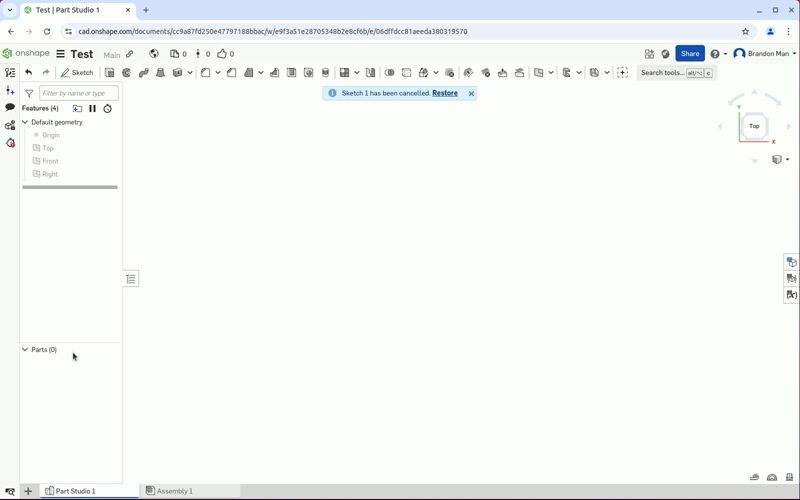
key(up)
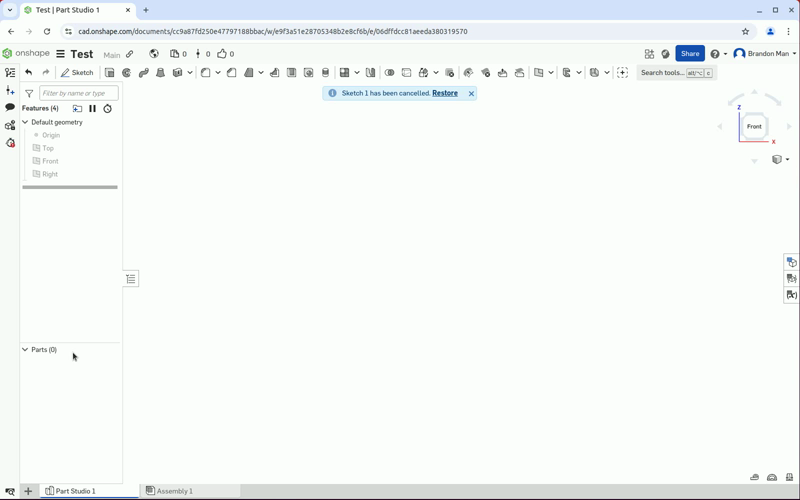
key_up(shift)
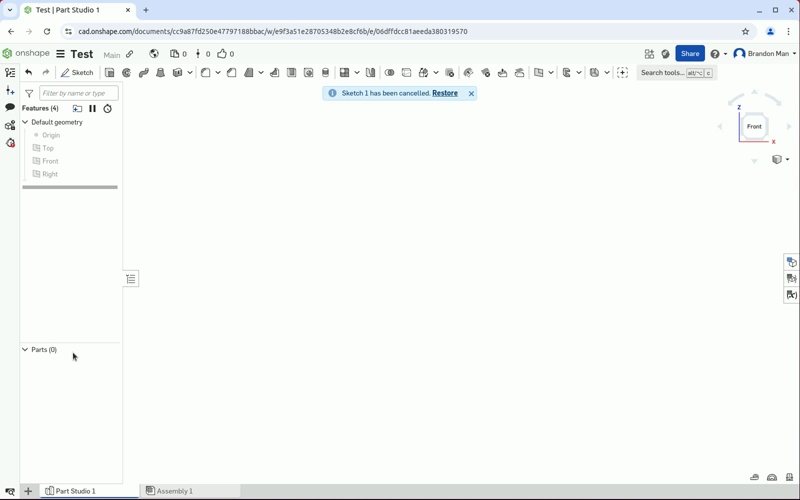
mouse_move(73, 352)
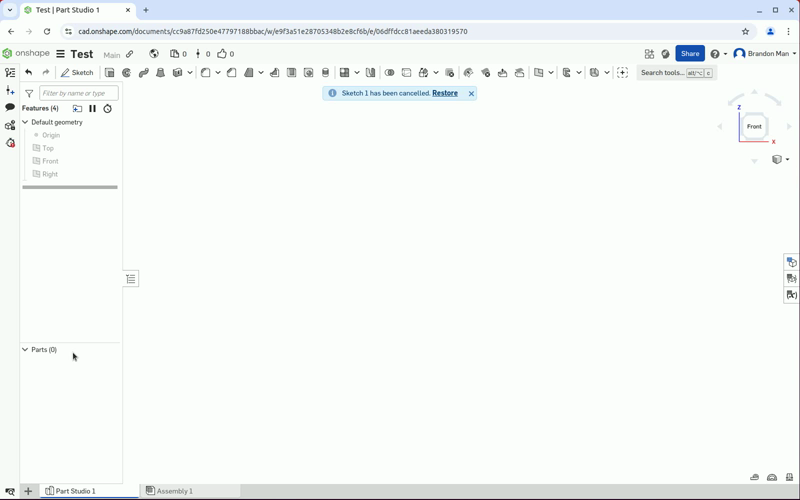
key(shift+y)
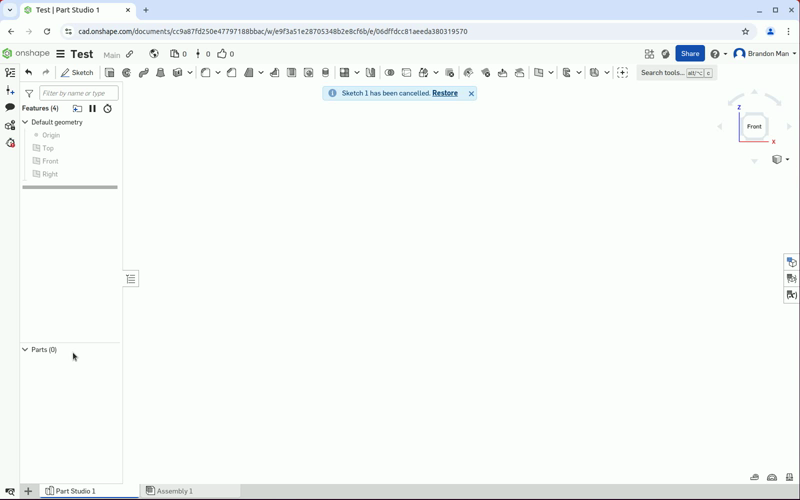
key(shift+s)
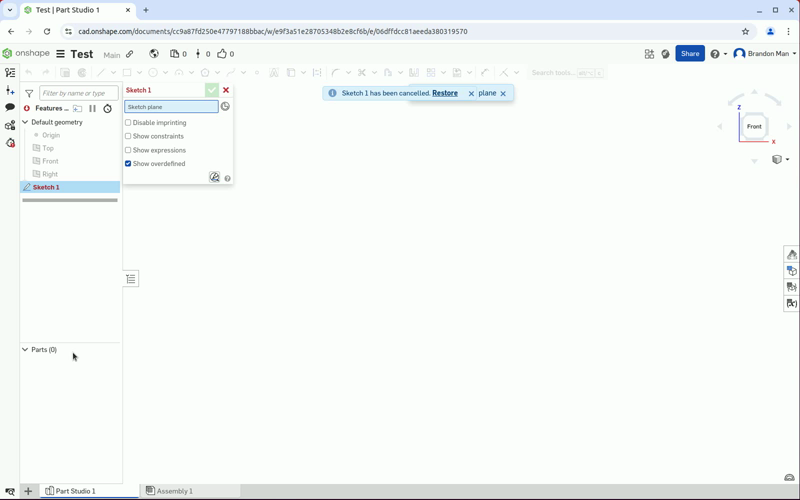
mouse_move(73, 163)
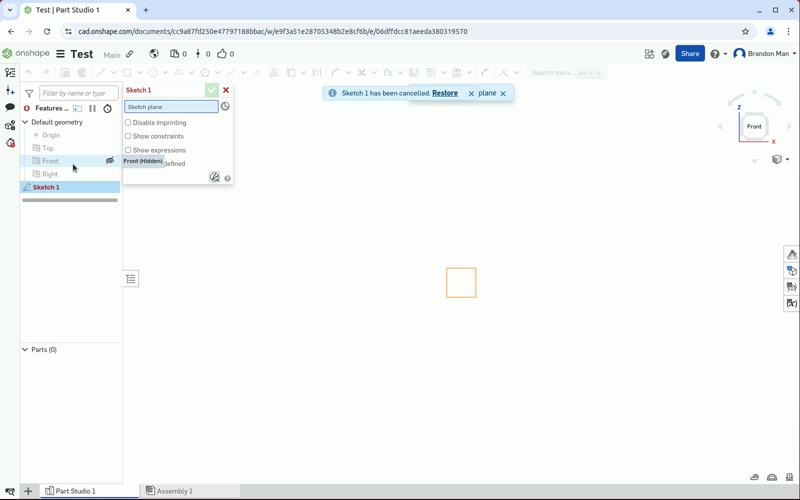
click(73, 163)
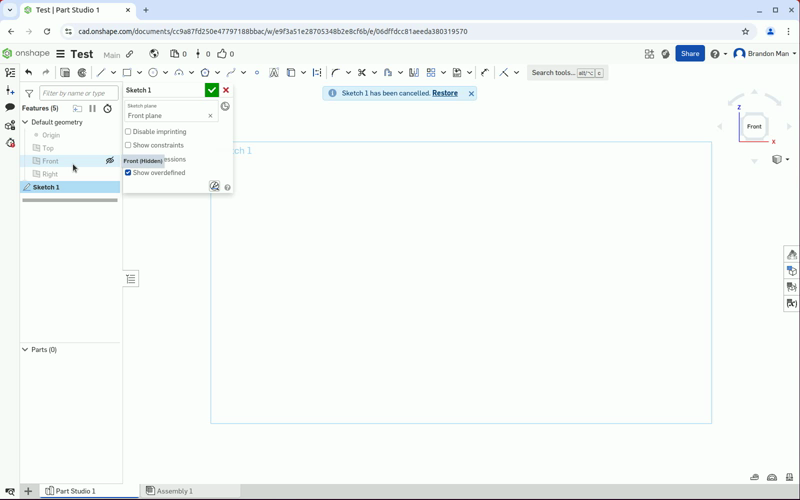
mouse_move(73, 352)
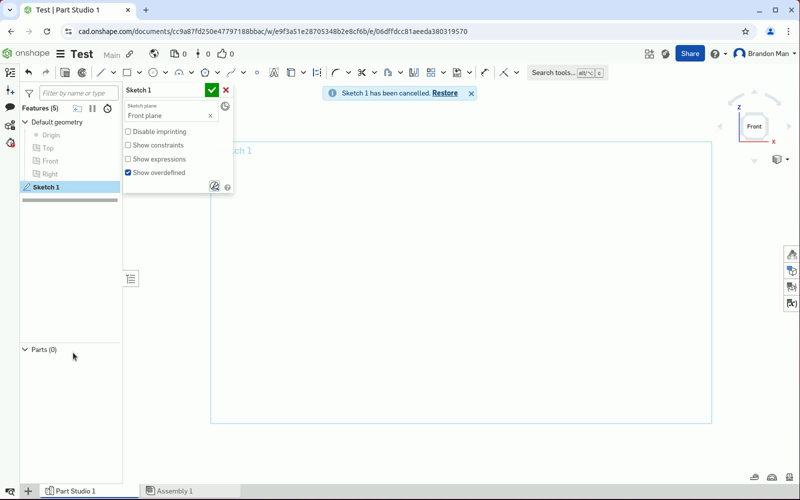
key(y)
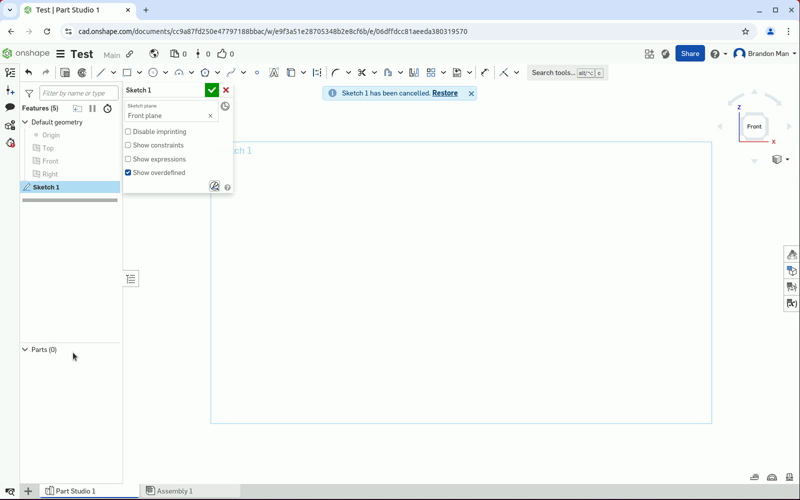
key(l)
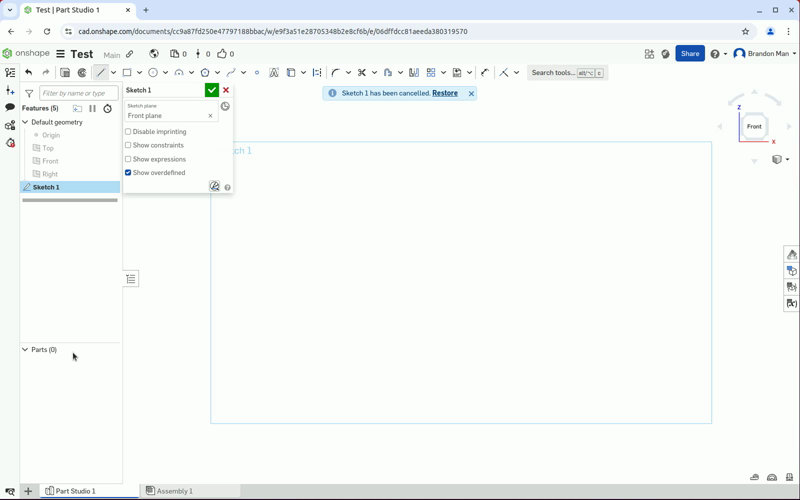
key_down(shift)
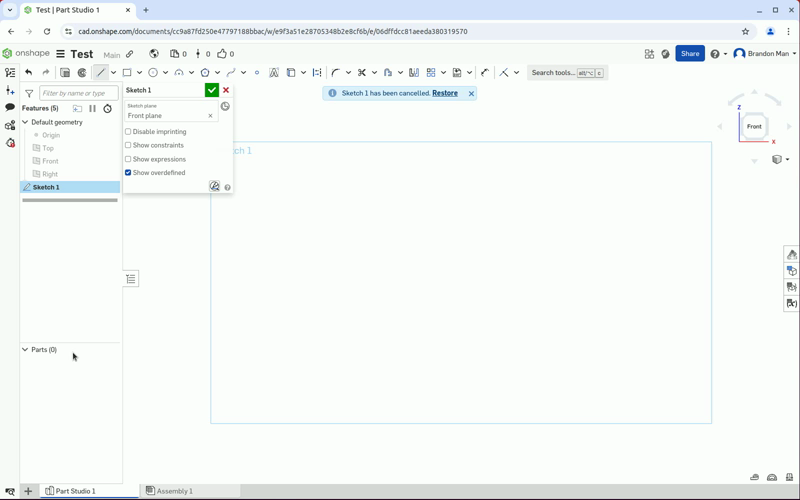
mouse_move(348, 282)
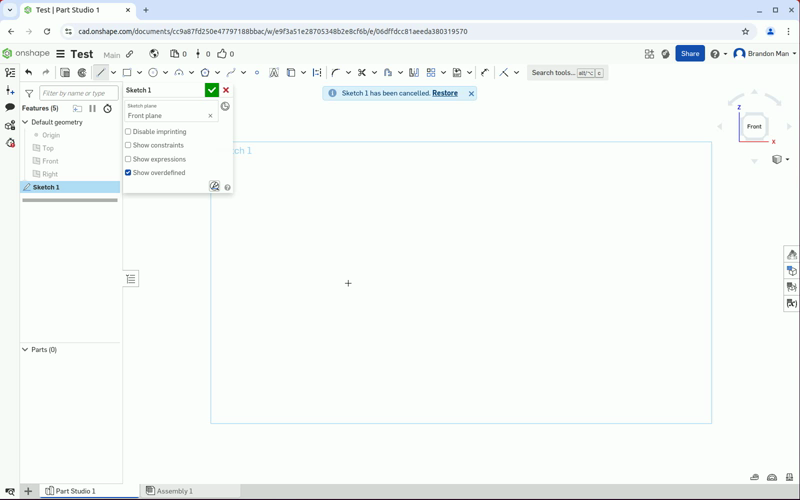
click(348, 282)
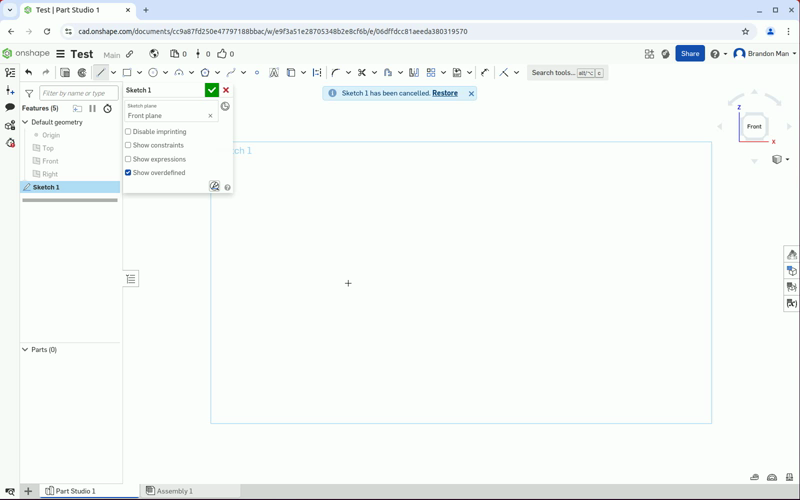
key_up(shift)
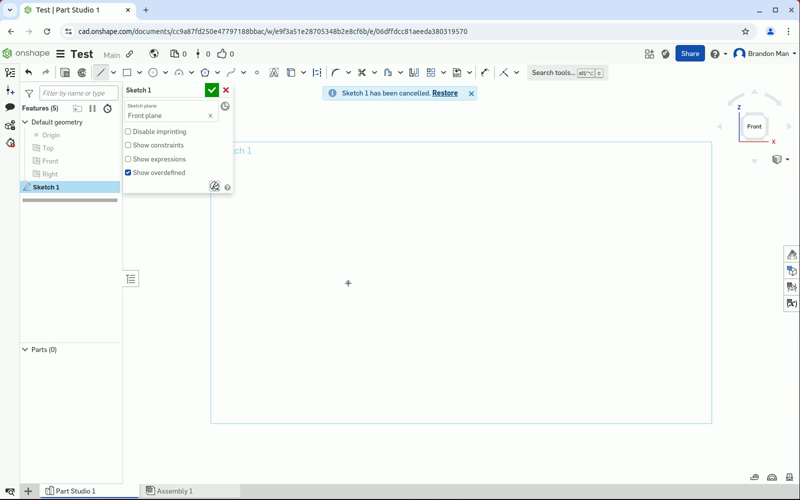
key_down(shift)
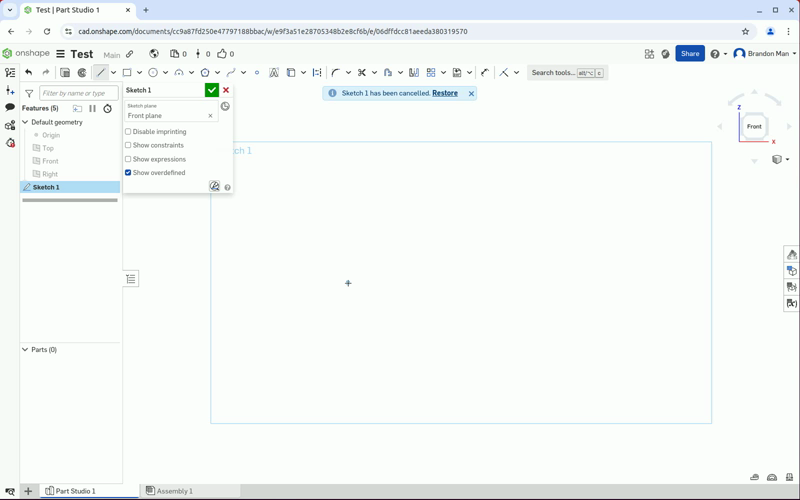
mouse_move(423, 282)
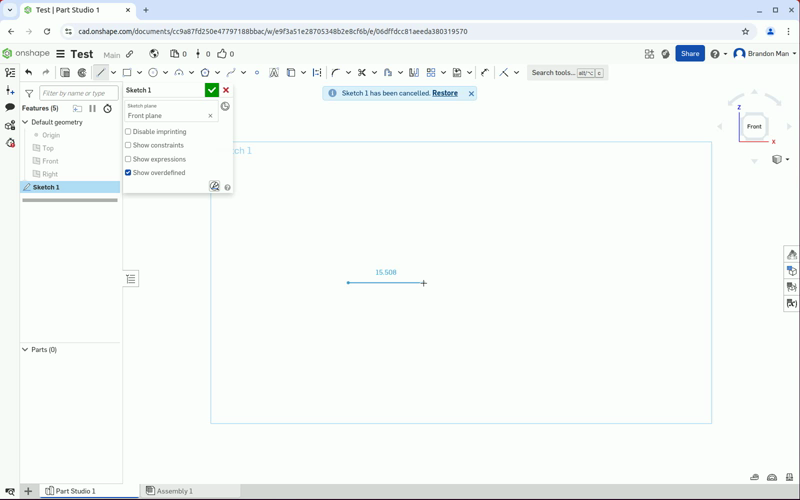
click(423, 282)
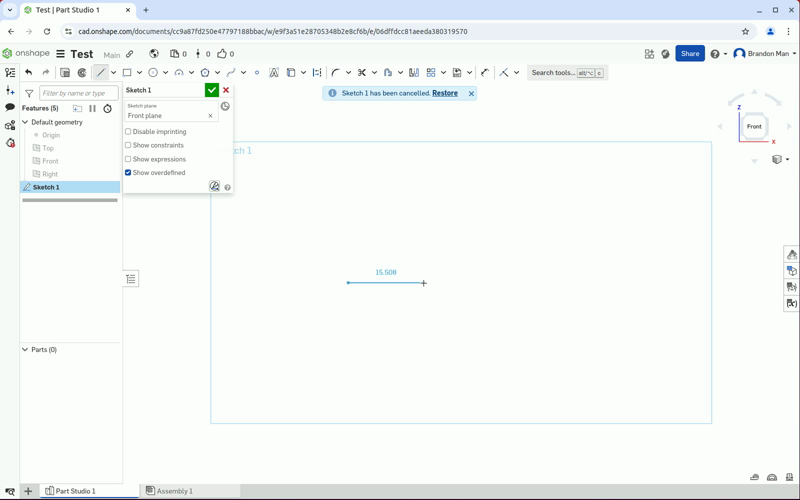
key_up(shift)
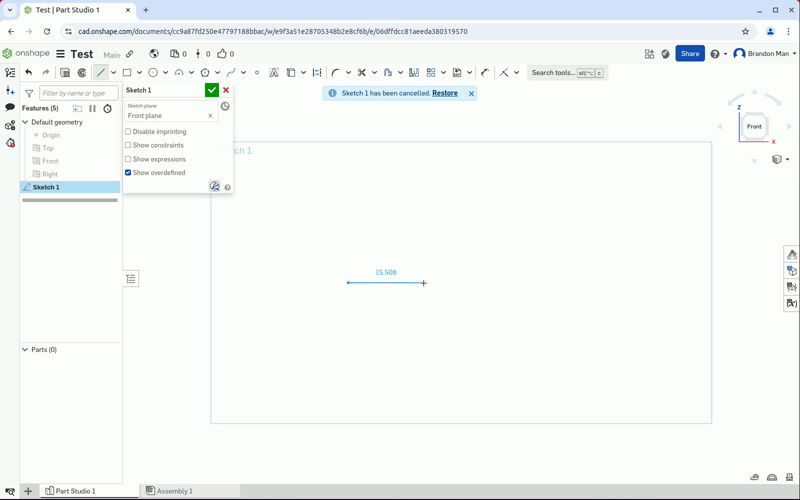
key(esc)
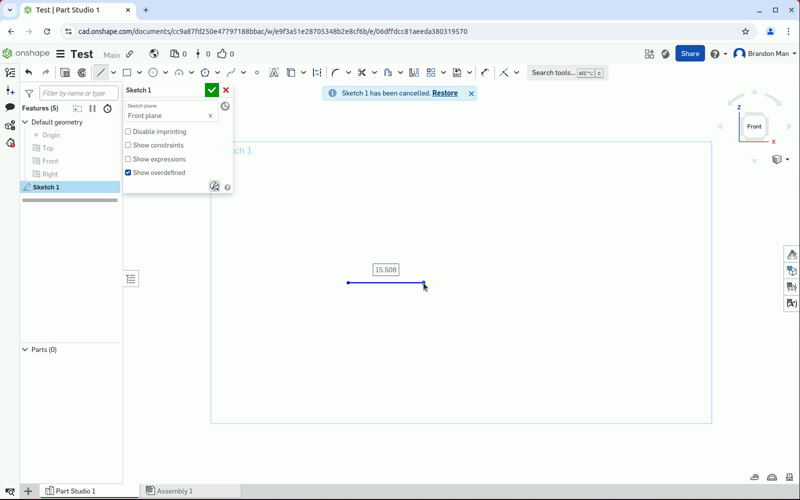
key(a)
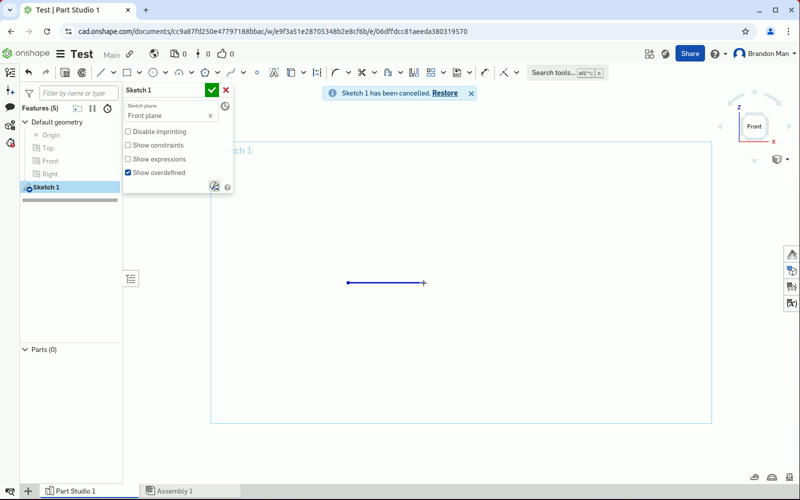
mouse_move(423, 282)
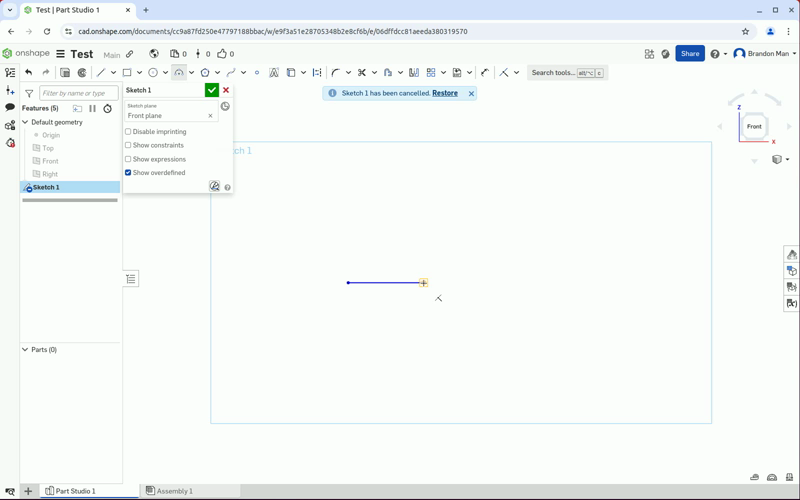
click(423, 282)
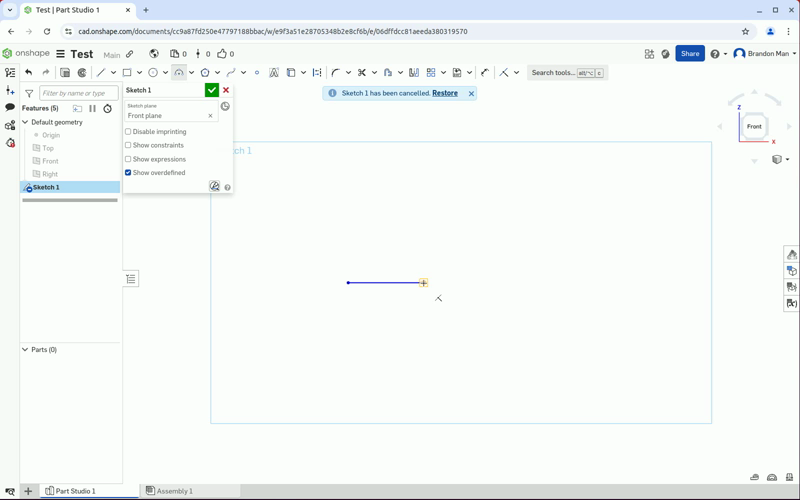
key_down(shift)
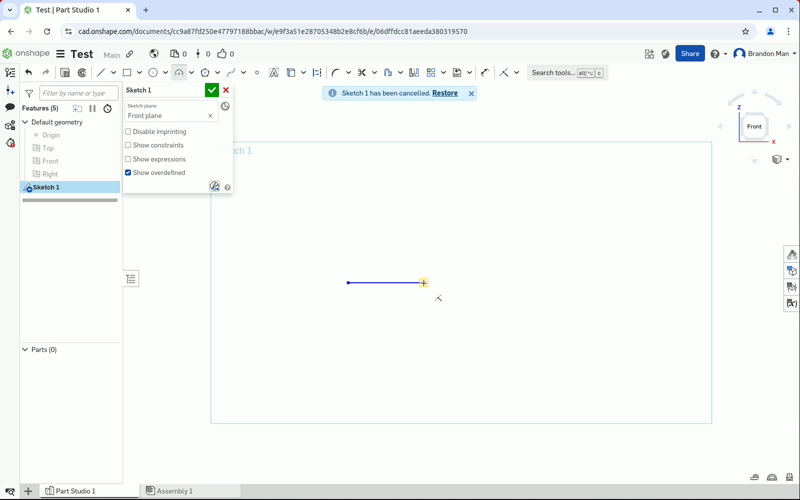
mouse_move(442, 273)
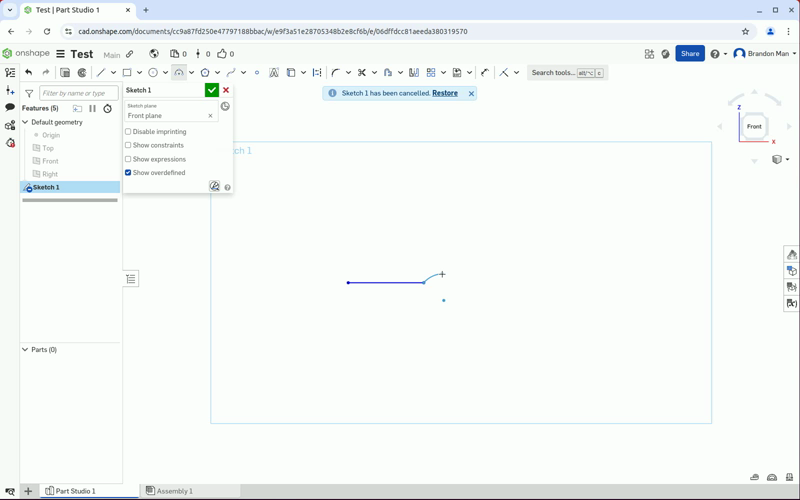
click(442, 273)
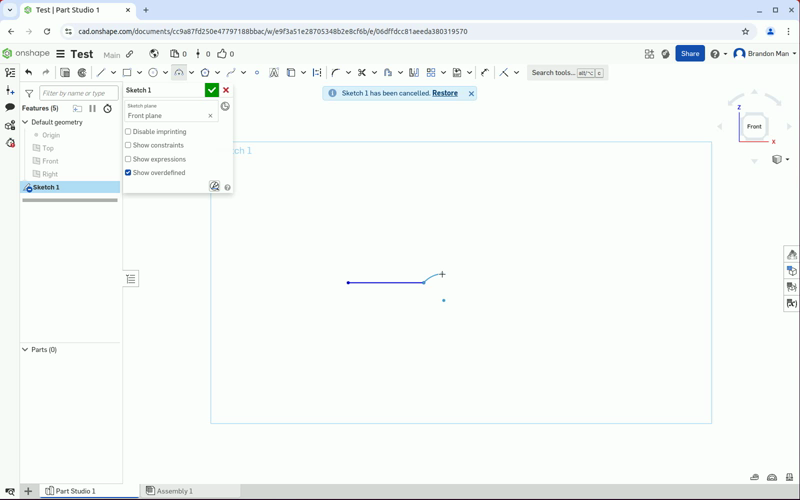
mouse_move(434, 280)
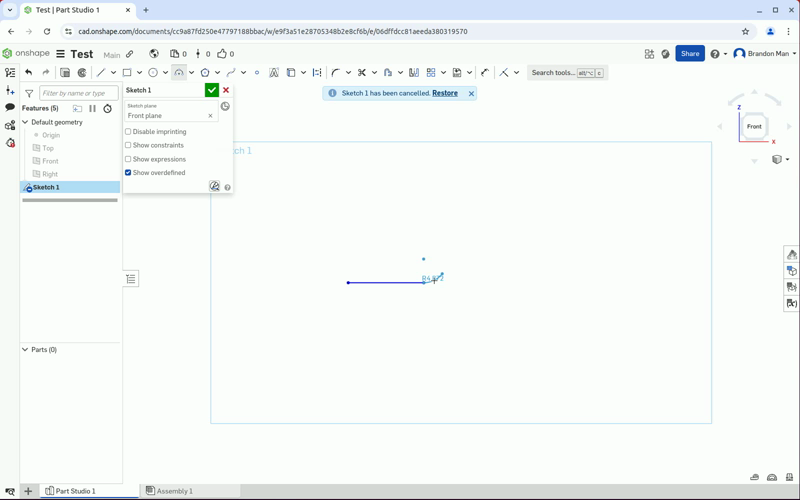
click(434, 280)
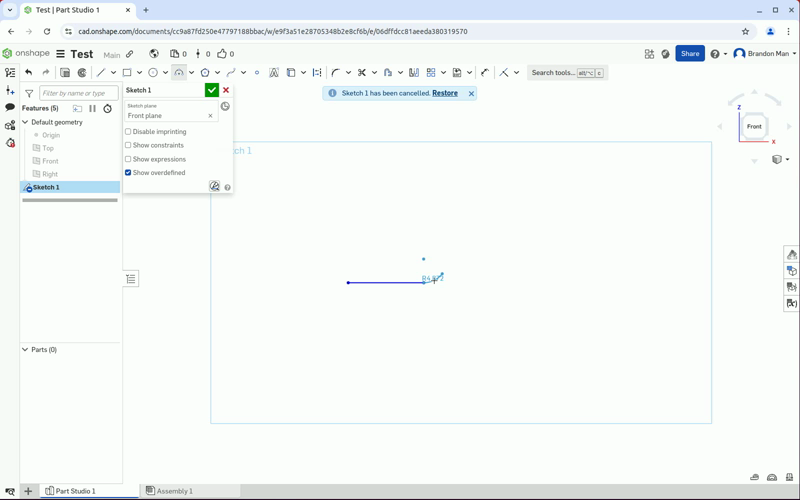
key_up(shift)
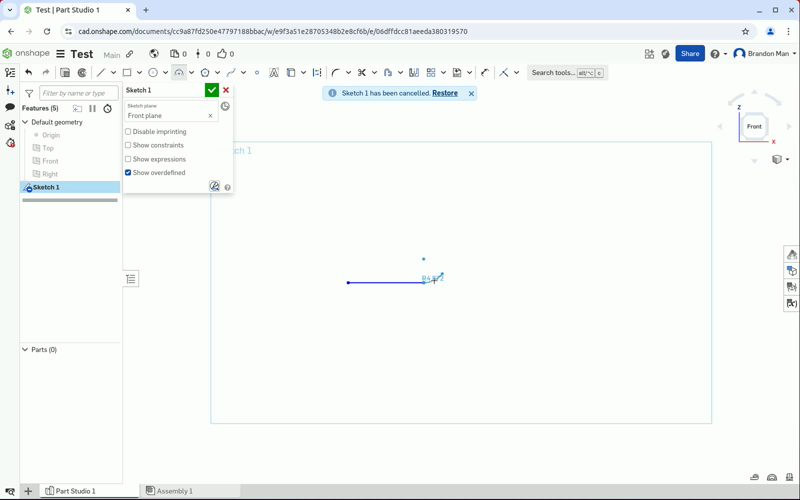
mouse_move(442, 273)
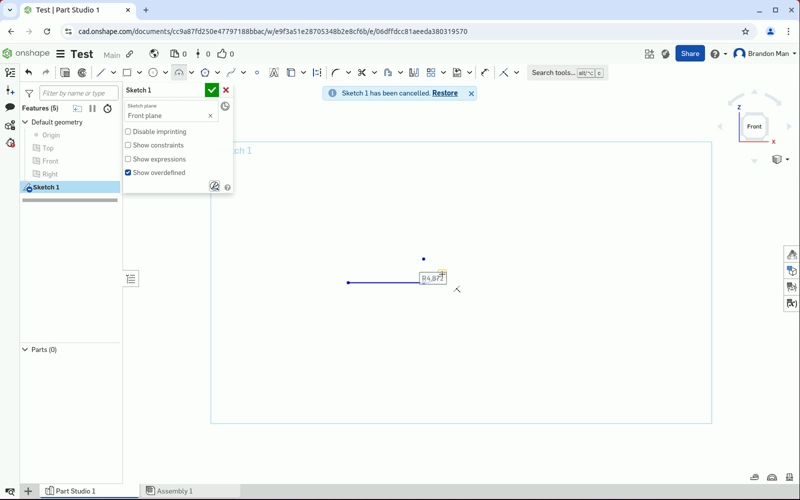
click(442, 273)
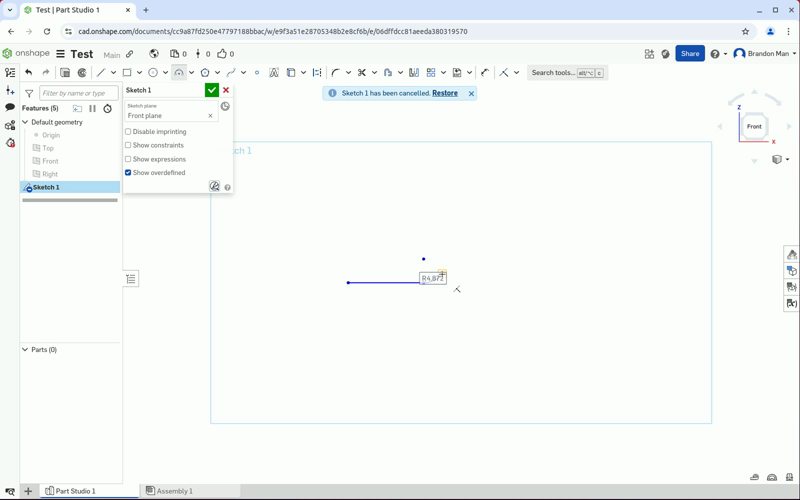
key_down(shift)
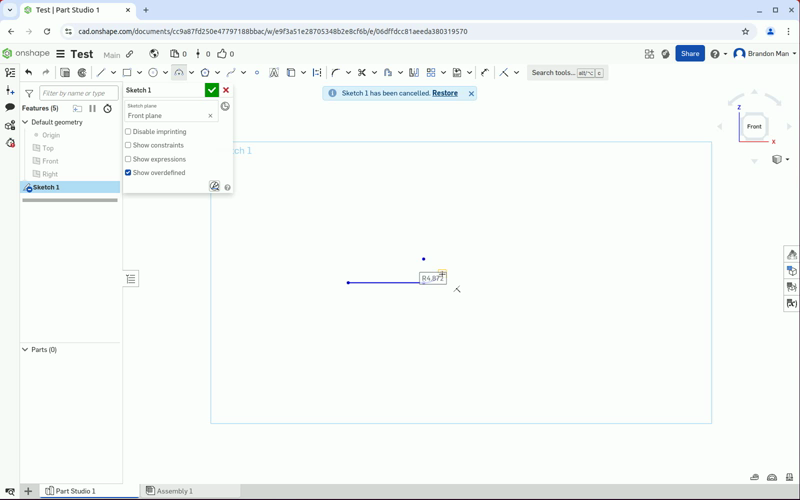
mouse_move(477, 273)
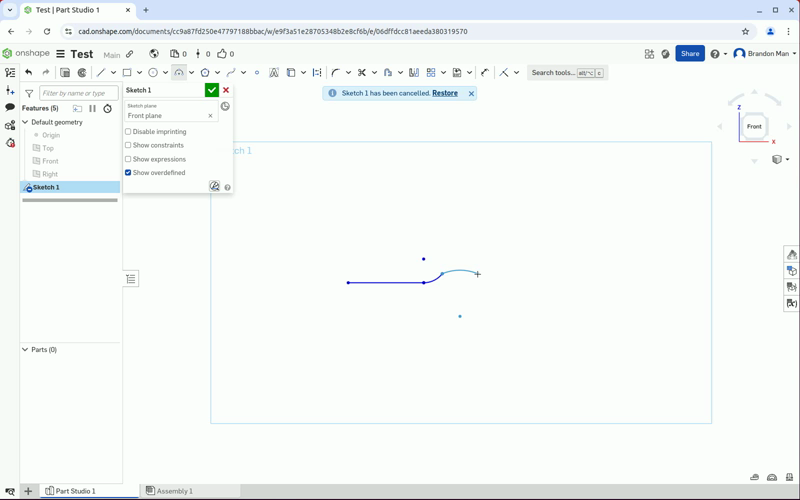
click(477, 273)
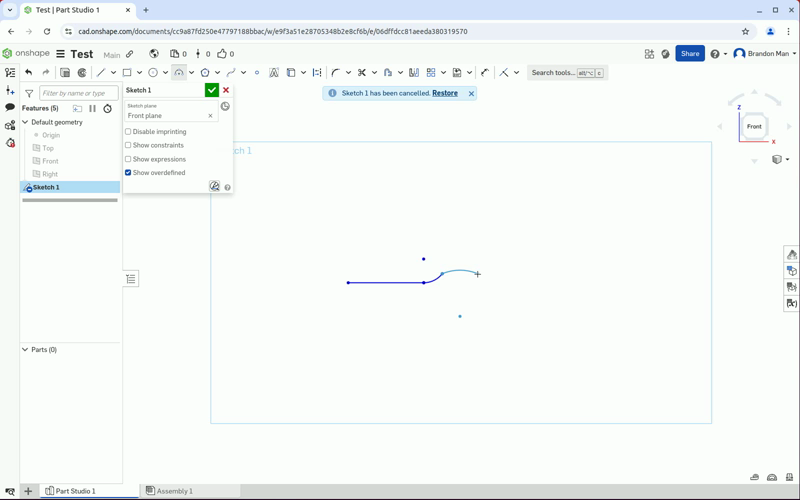
mouse_move(460, 265)
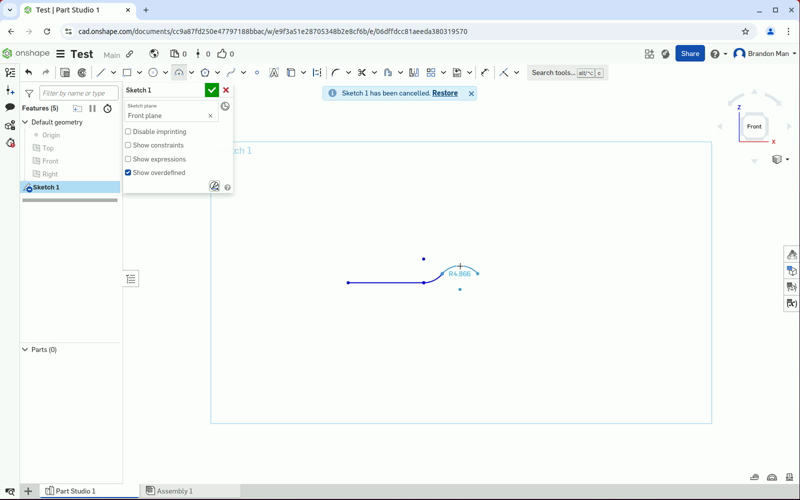
click(460, 265)
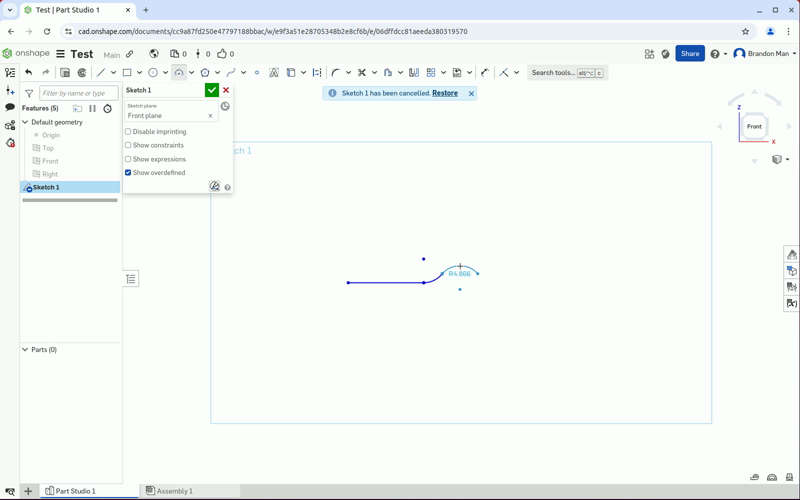
key_up(shift)
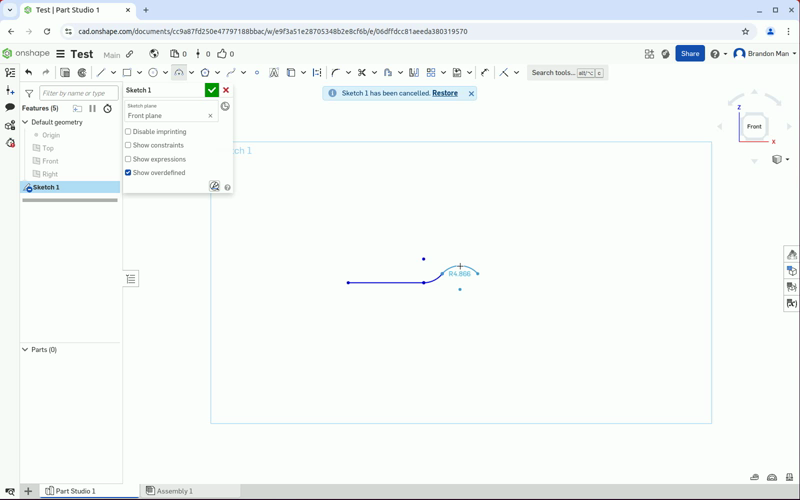
mouse_move(477, 273)
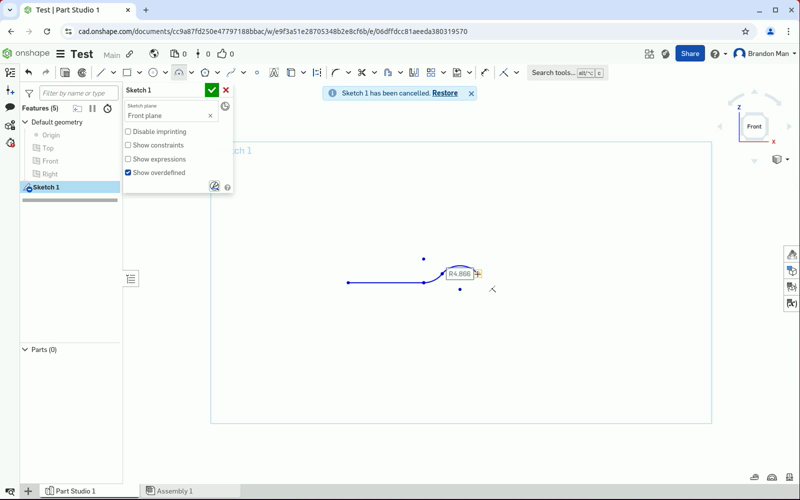
click(477, 273)
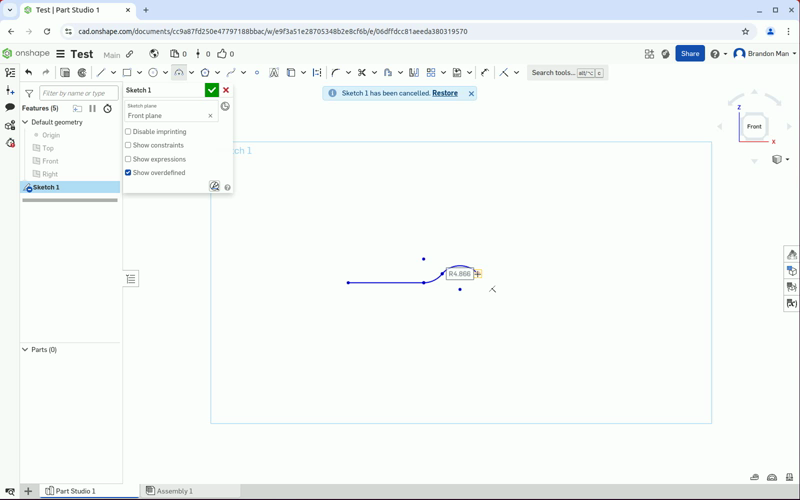
key_down(shift)
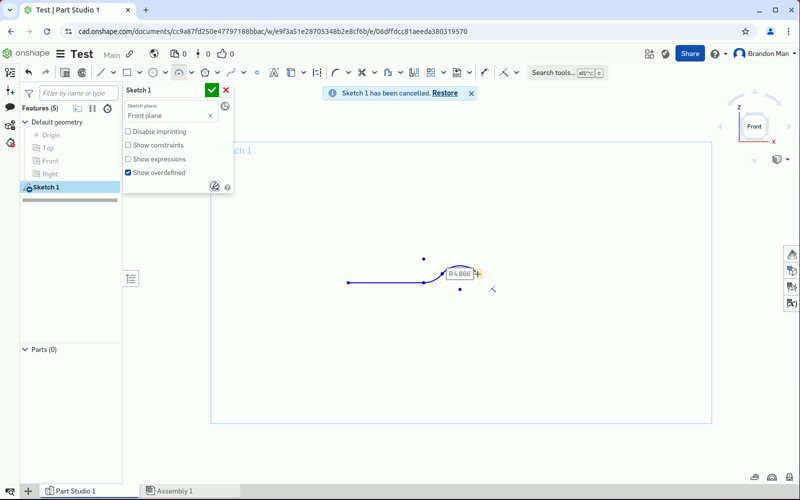
mouse_move(496, 282)
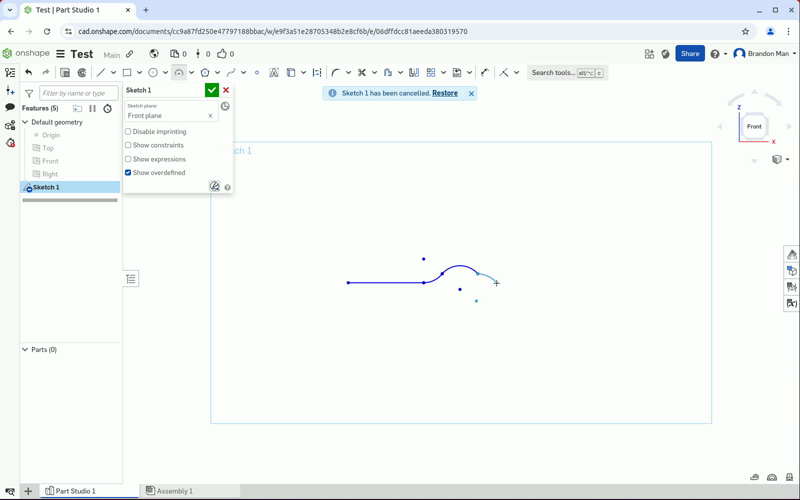
click(496, 282)
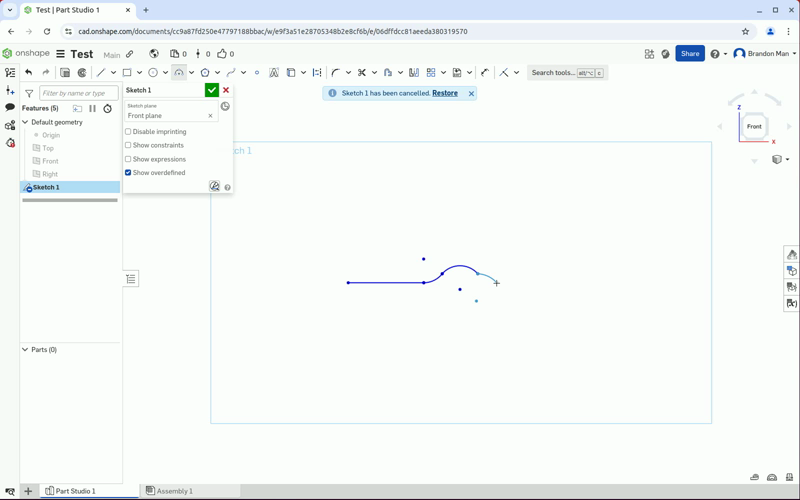
mouse_move(486, 280)
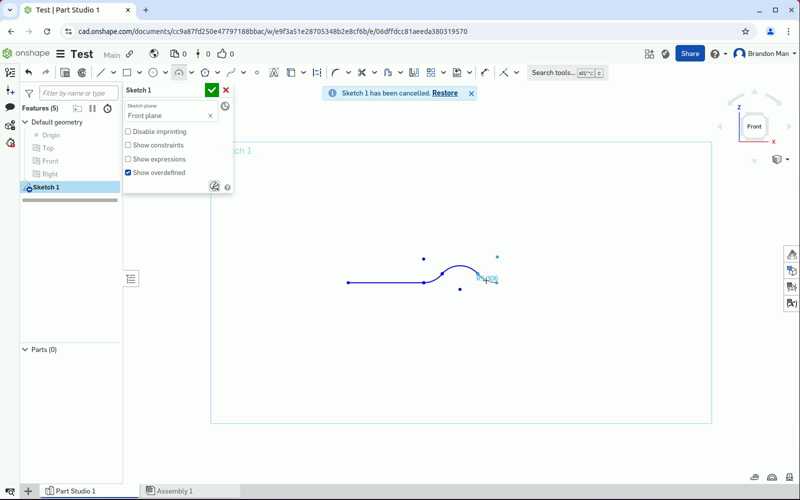
click(486, 280)
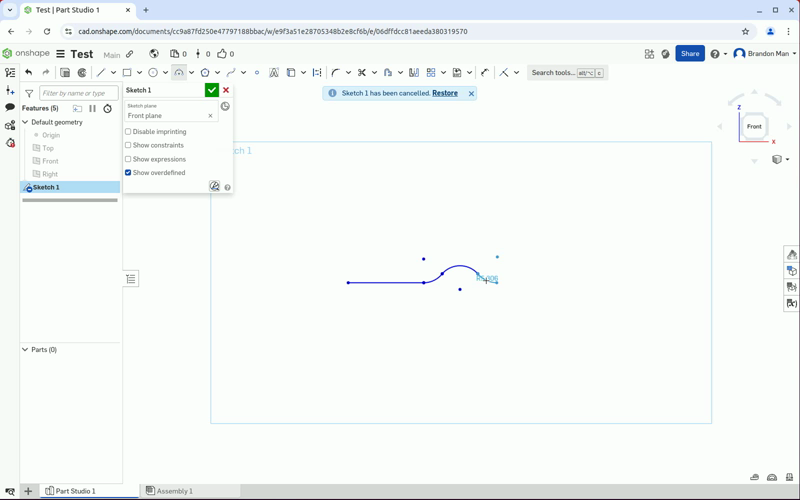
key_up(shift)
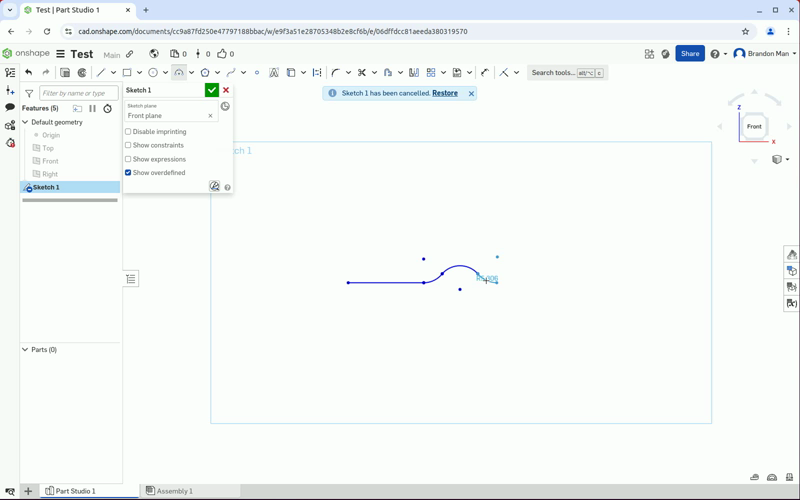
key(esc)
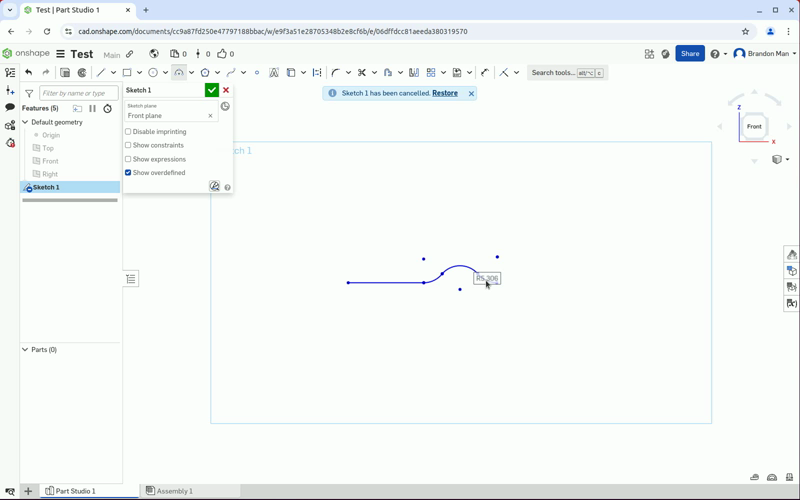
key(l)
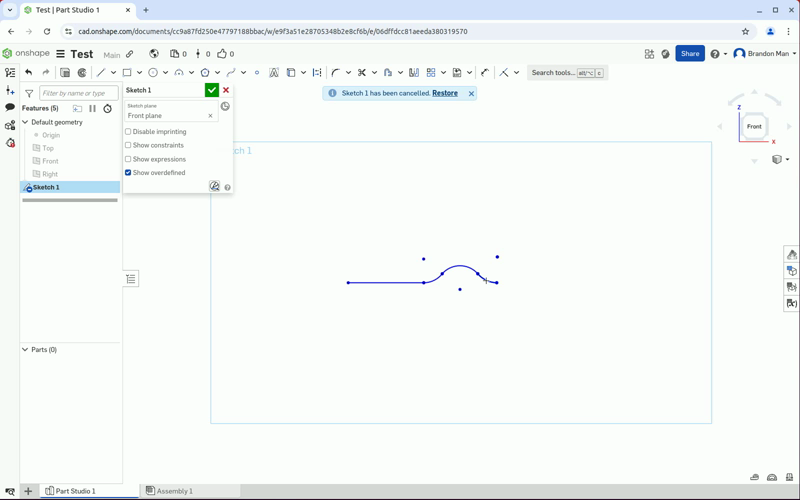
mouse_move(496, 282)
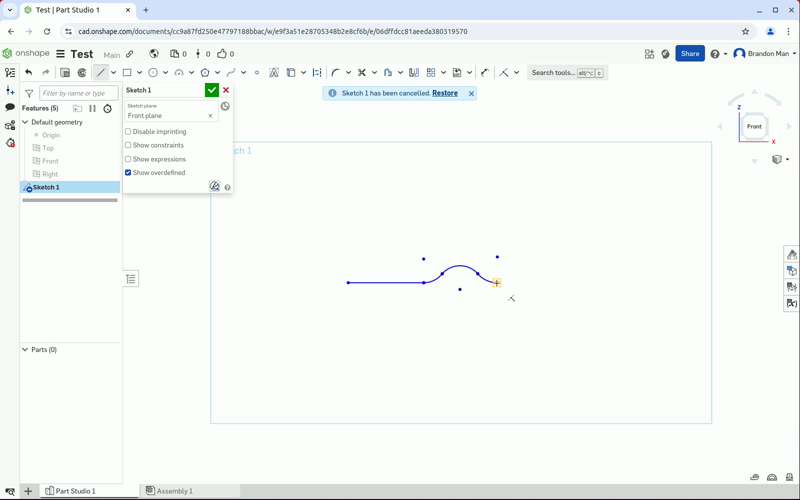
click(496, 282)
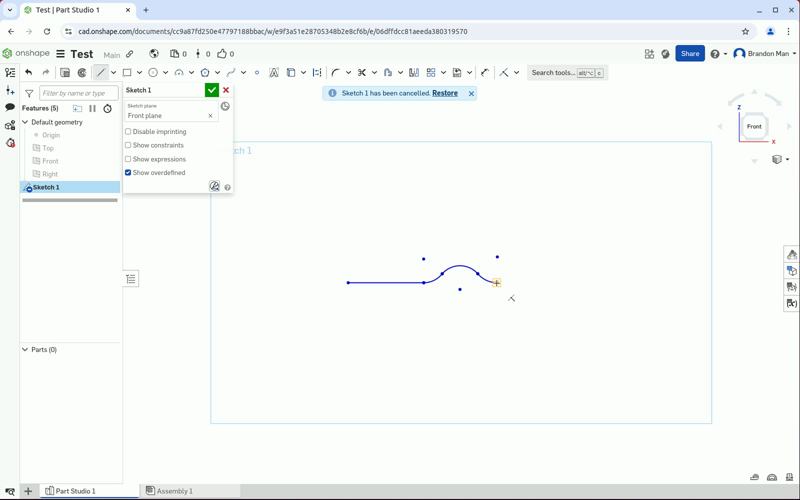
key_down(shift)
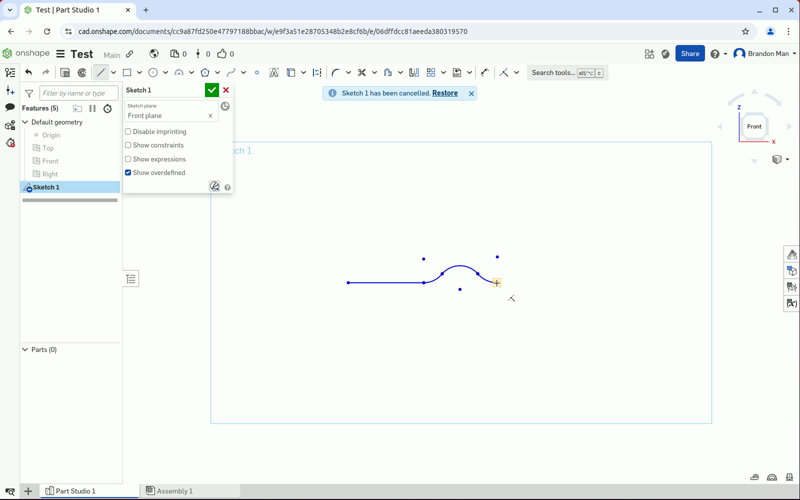
mouse_move(572, 282)
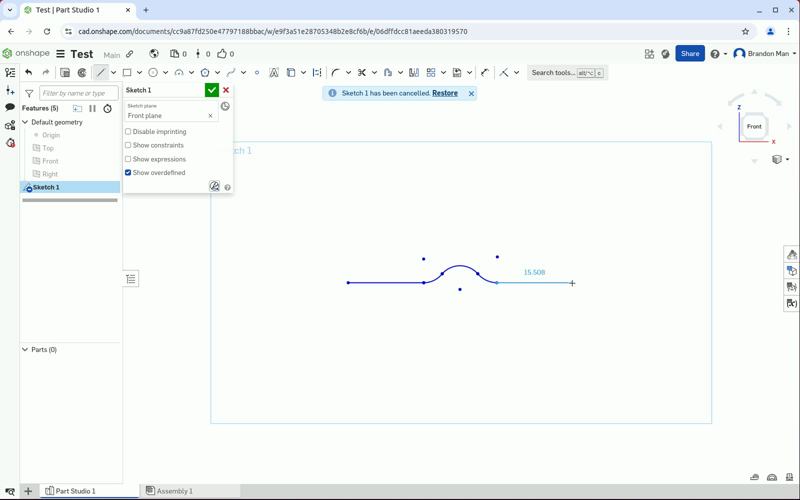
click(572, 282)
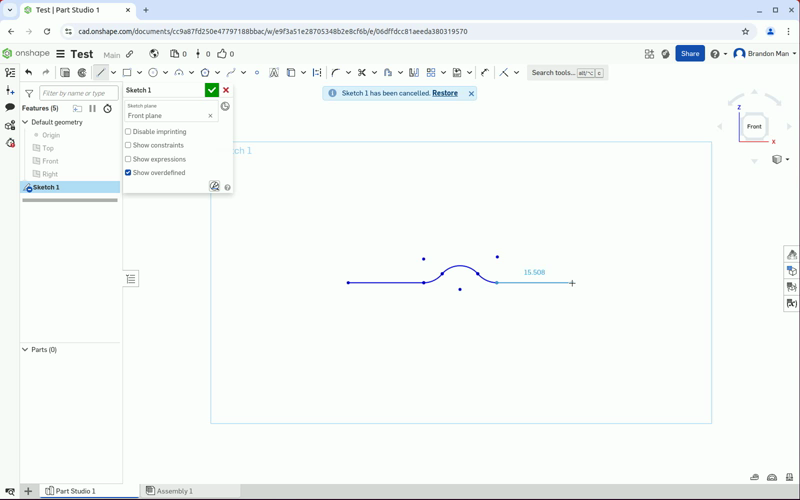
key_up(shift)
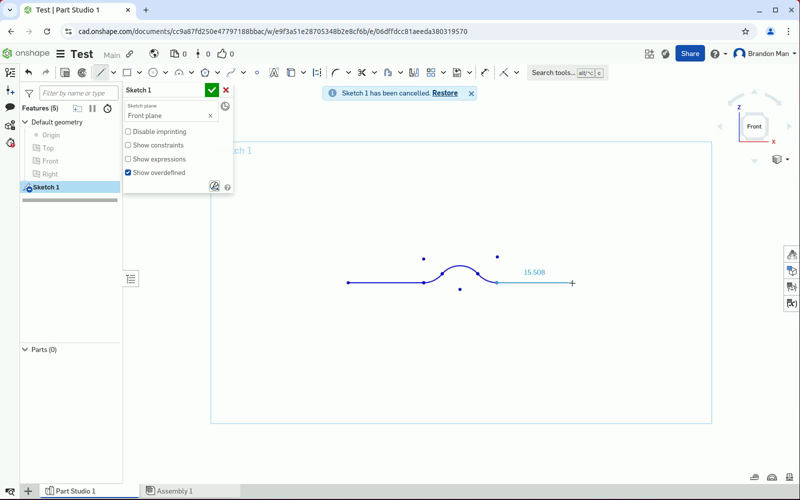
key_down(shift)
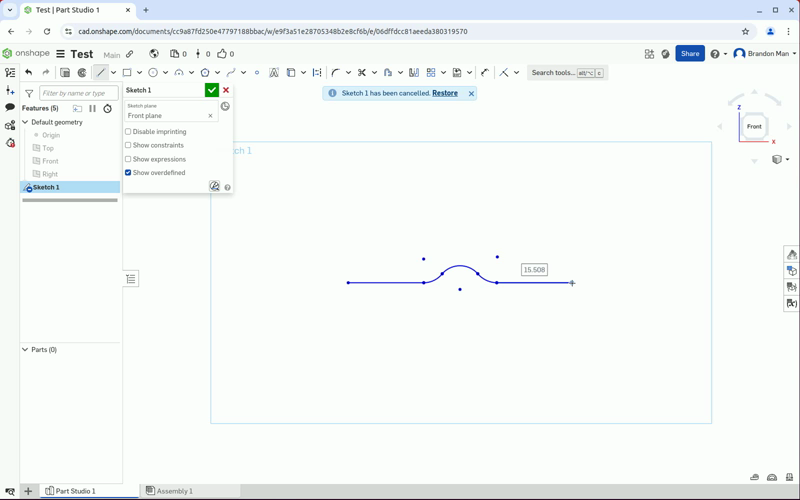
mouse_move(589, 282)
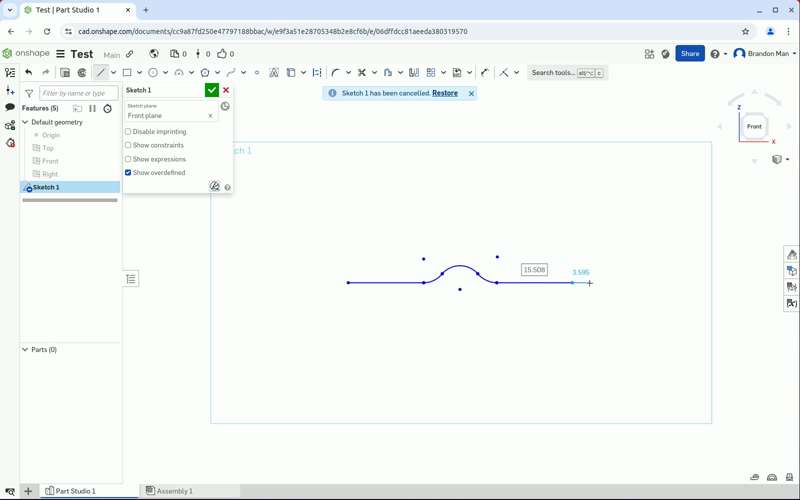
mouse_move(572, 266)
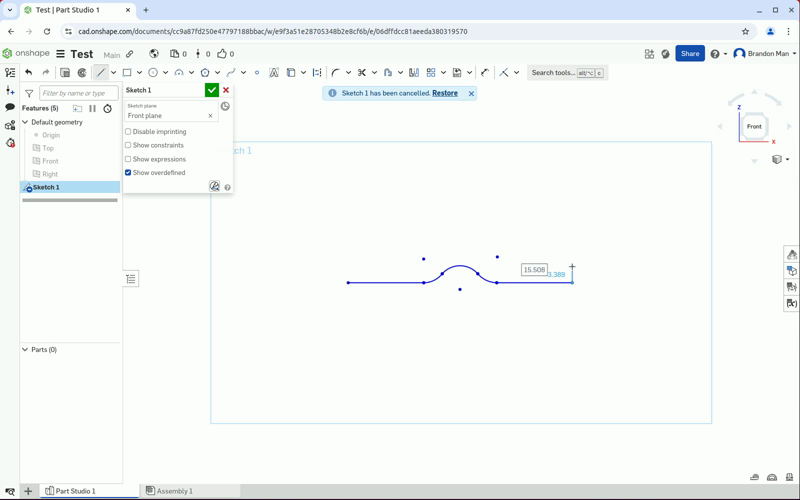
click(572, 266)
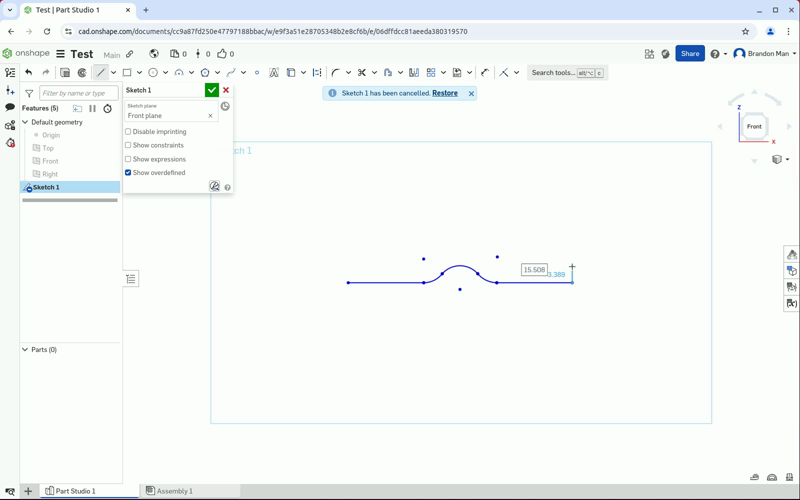
key_up(shift)
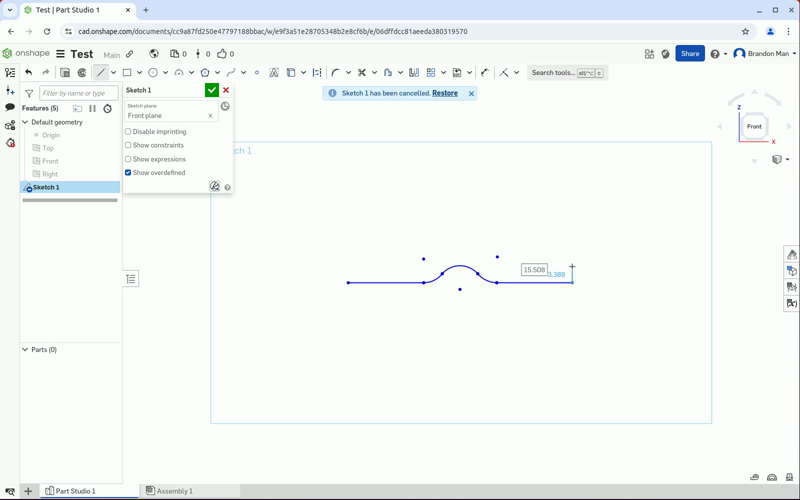
key_down(shift)
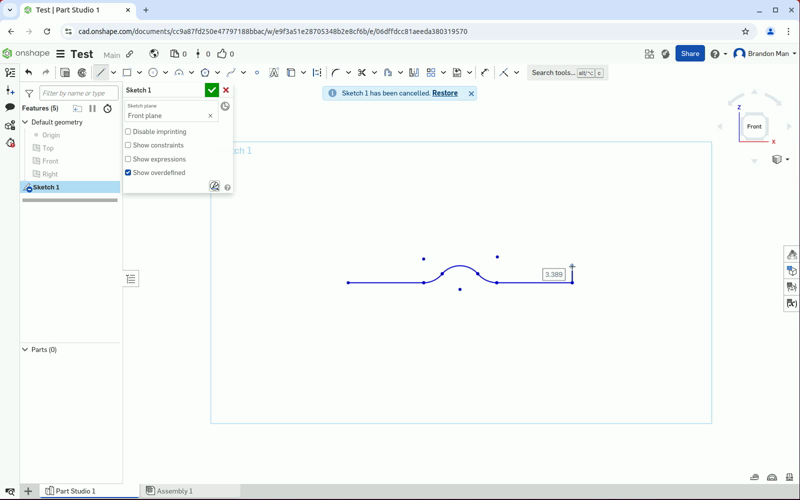
mouse_move(496, 266)
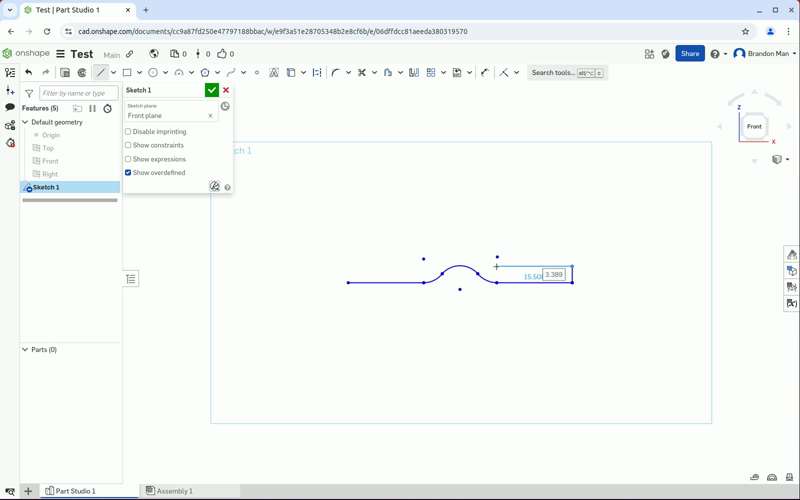
click(496, 266)
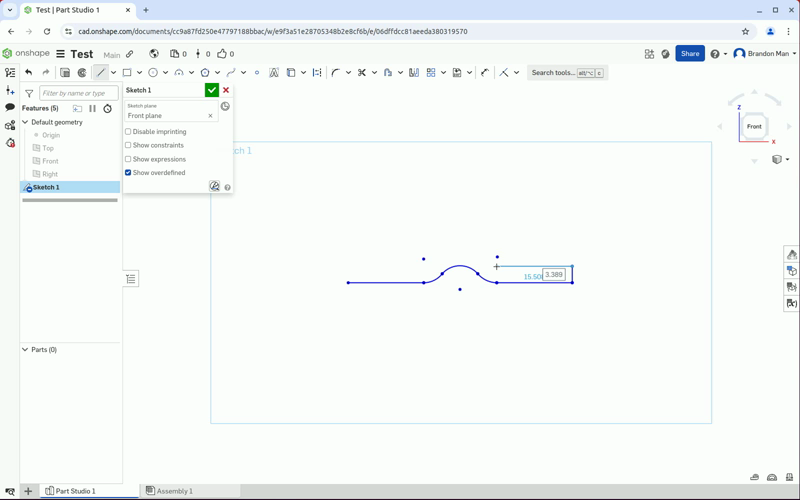
key_up(shift)
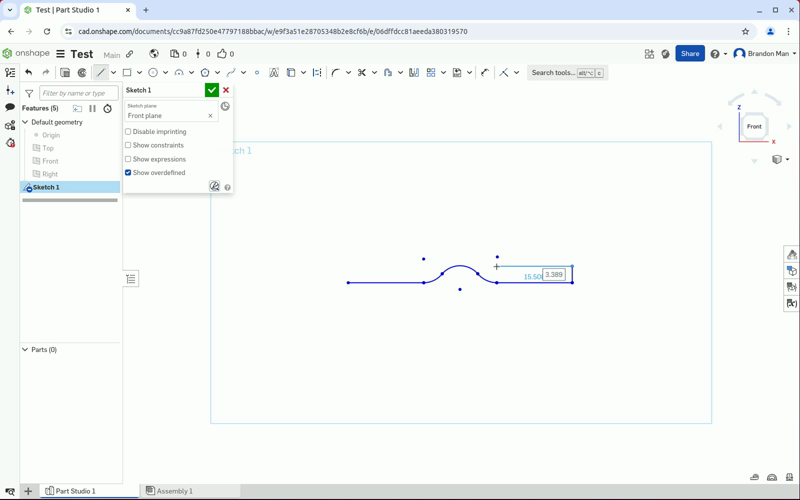
key(esc)
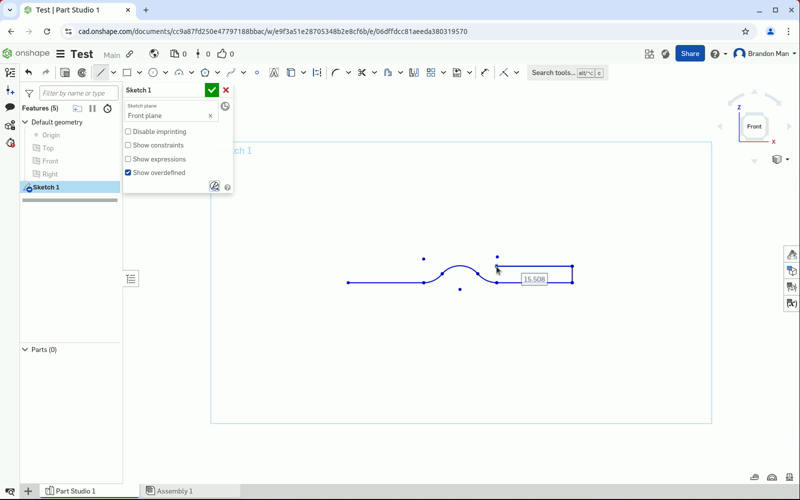
key(a)
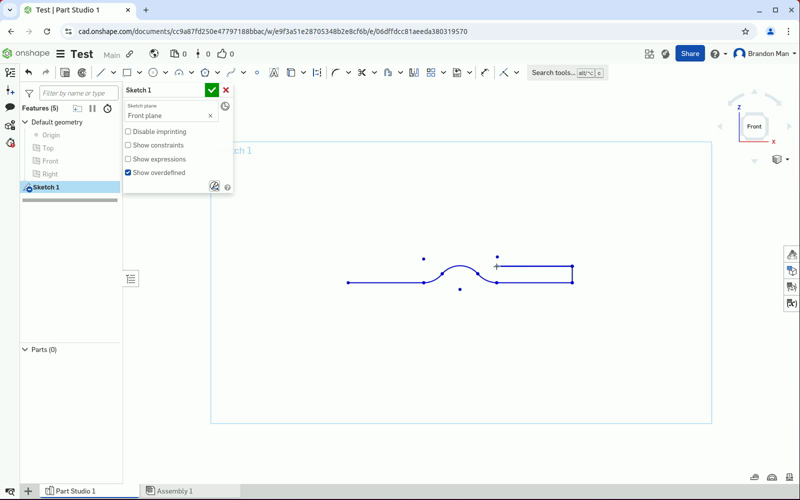
mouse_move(496, 266)
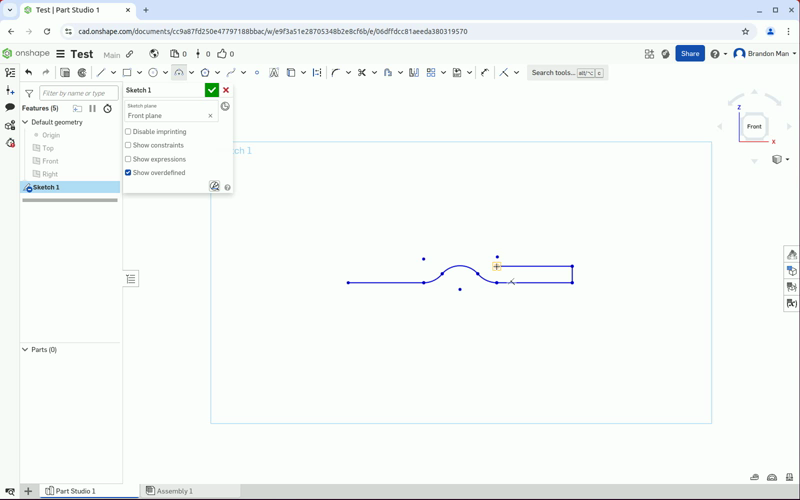
click(496, 266)
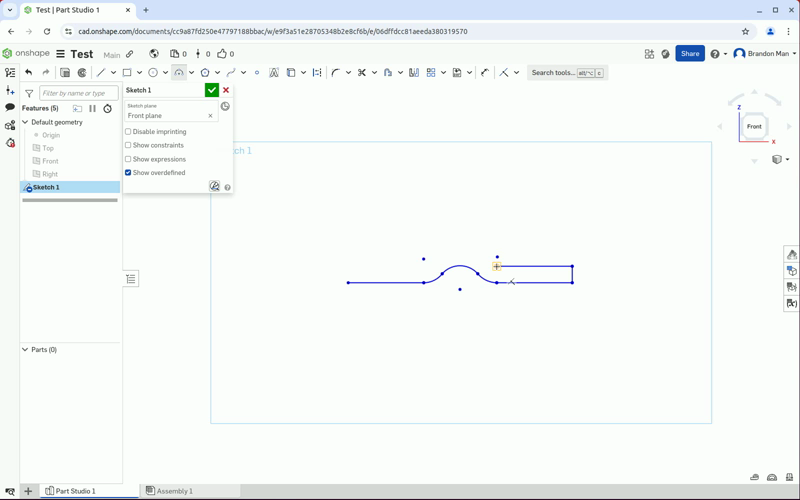
key_down(shift)
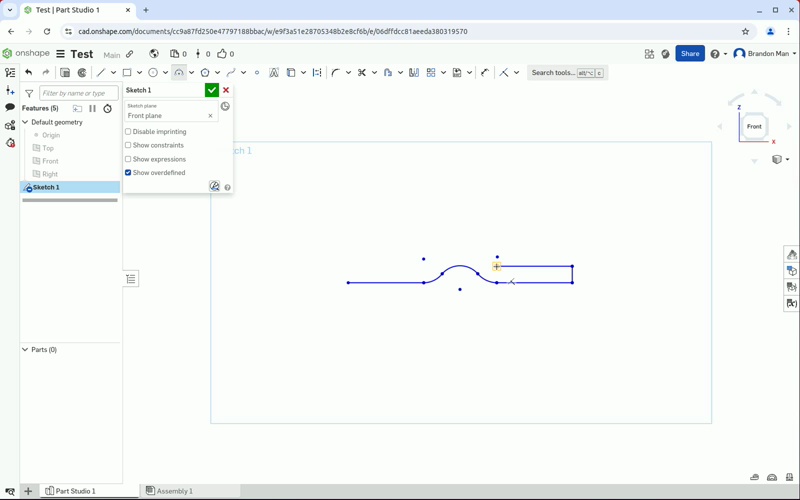
mouse_move(489, 264)
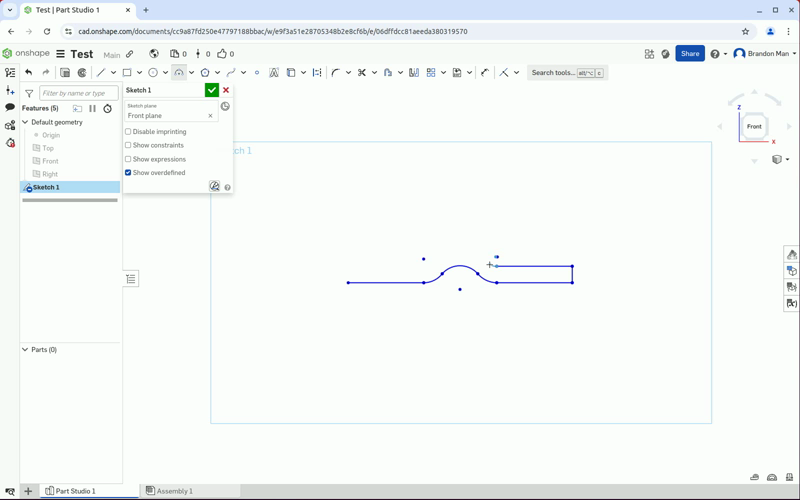
click(489, 264)
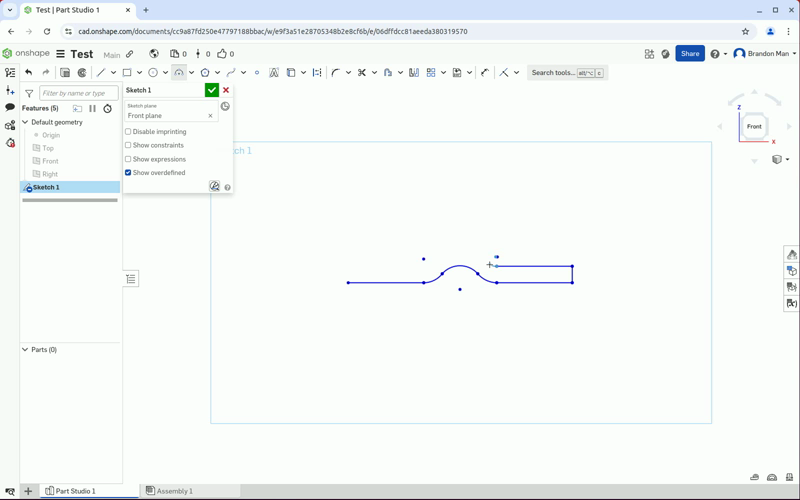
mouse_move(492, 266)
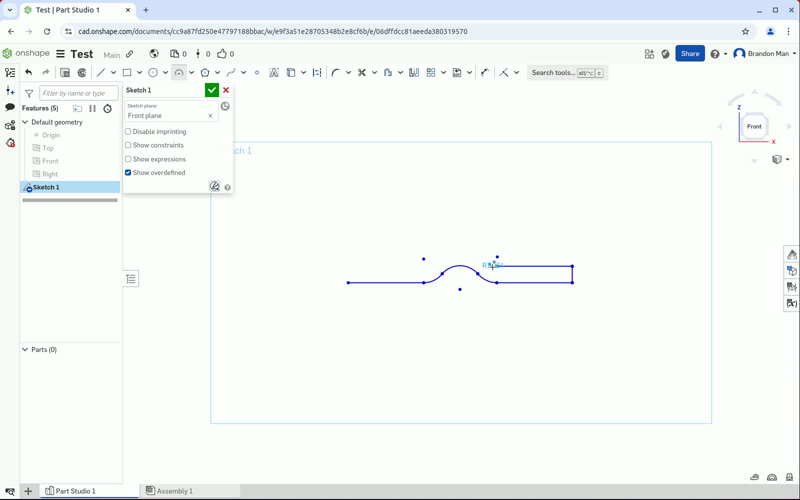
scroll(6)
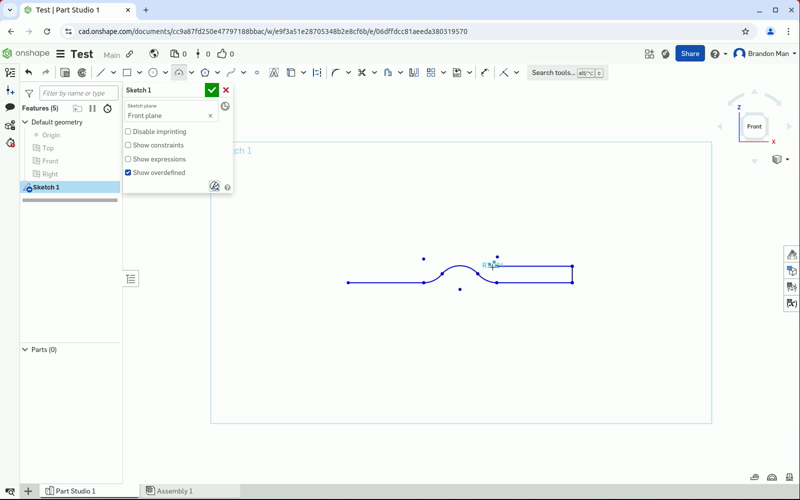
scroll(6)
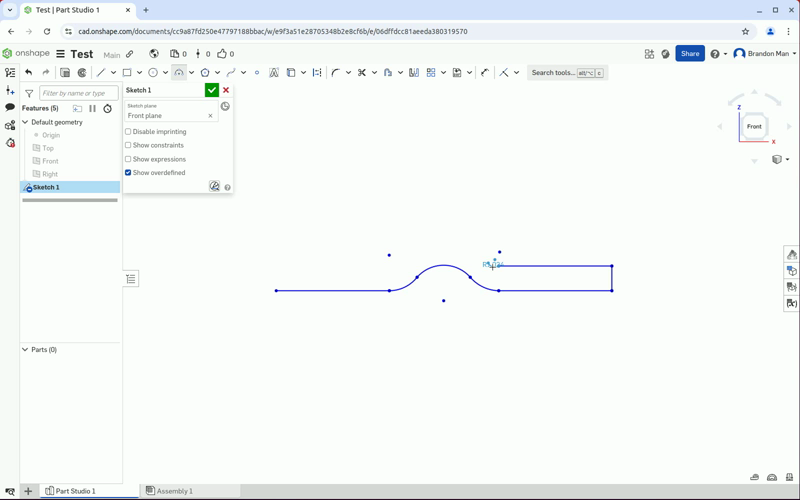
scroll(6)
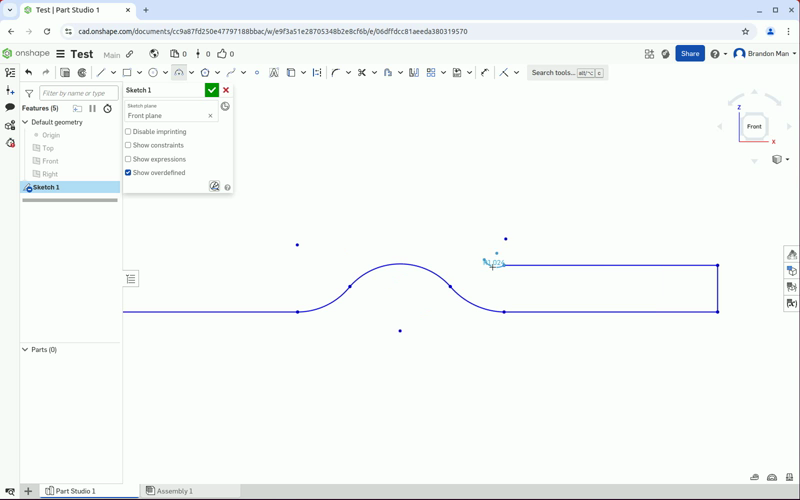
scroll(6)
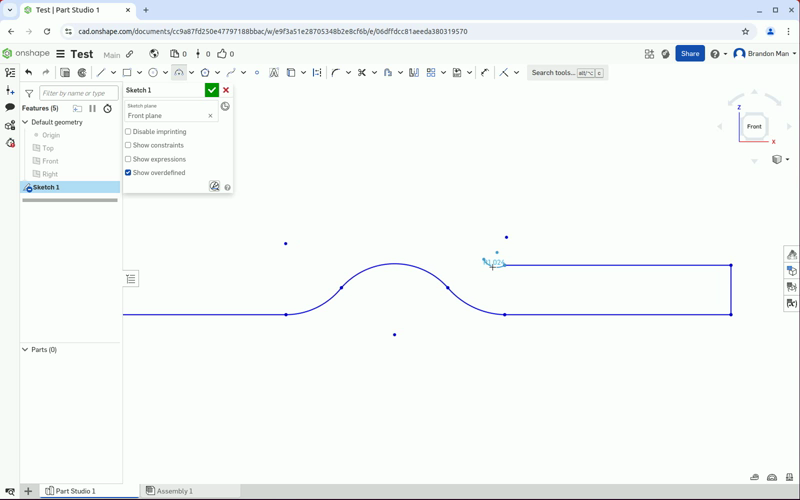
scroll(6)
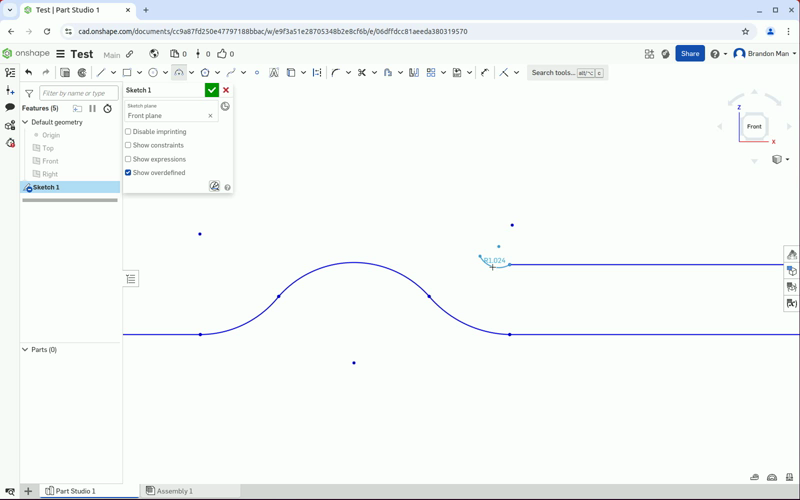
scroll(6)
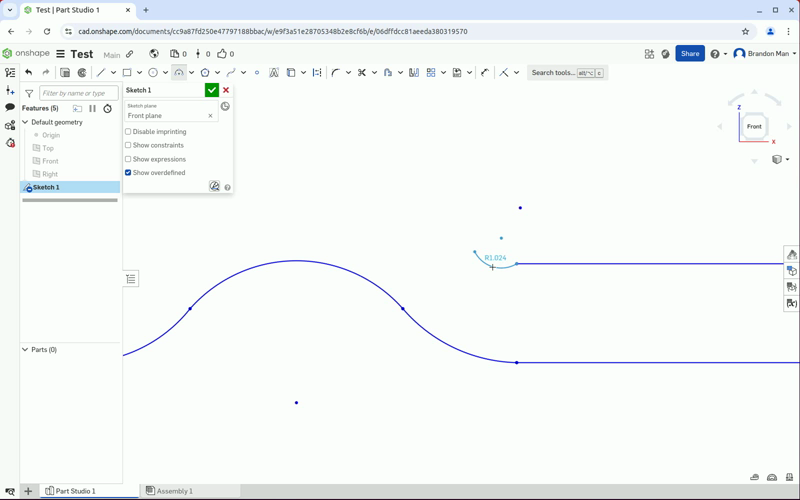
scroll(6)
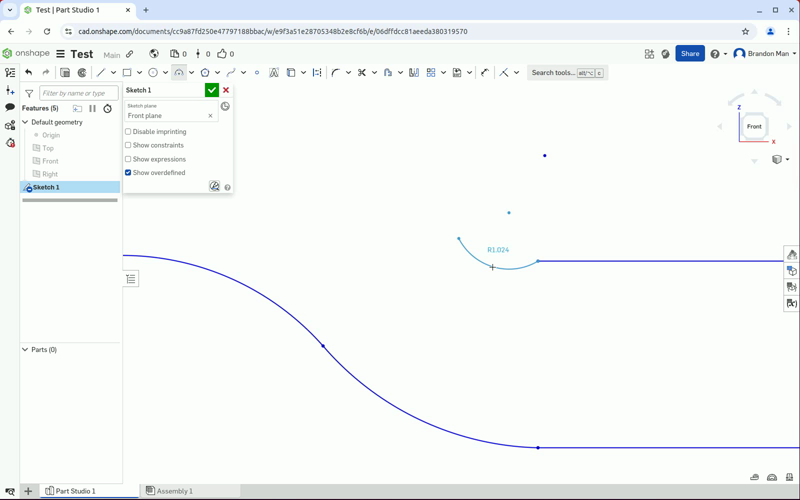
click(492, 266)
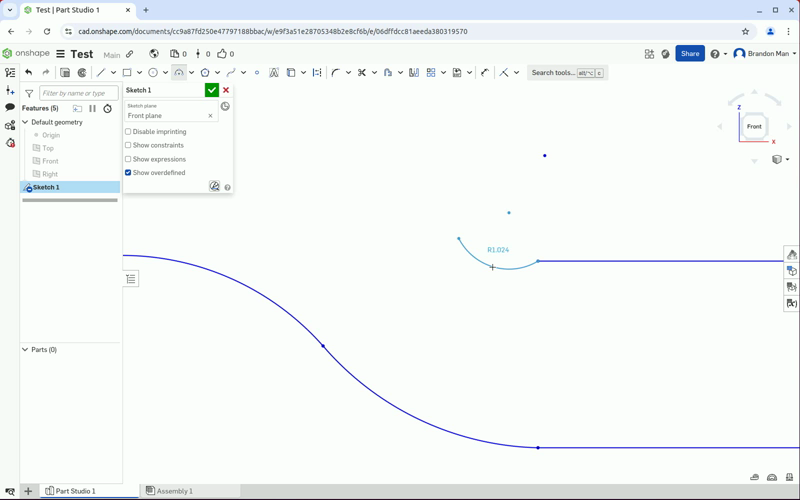
scroll(-6)
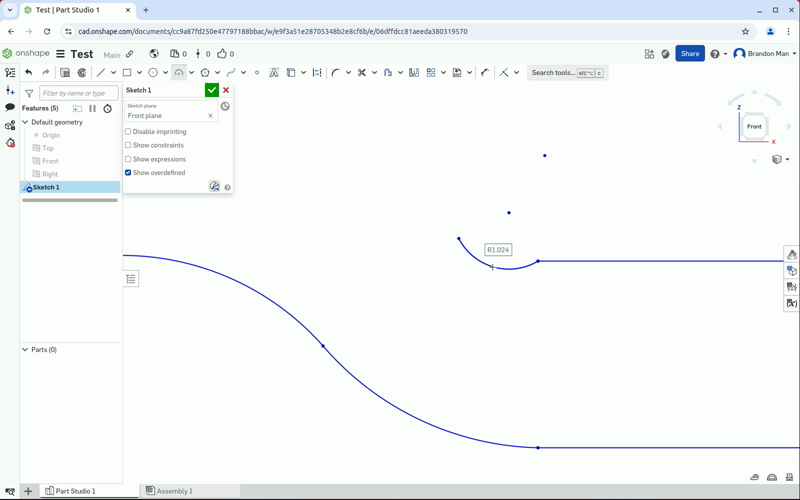
scroll(-6)
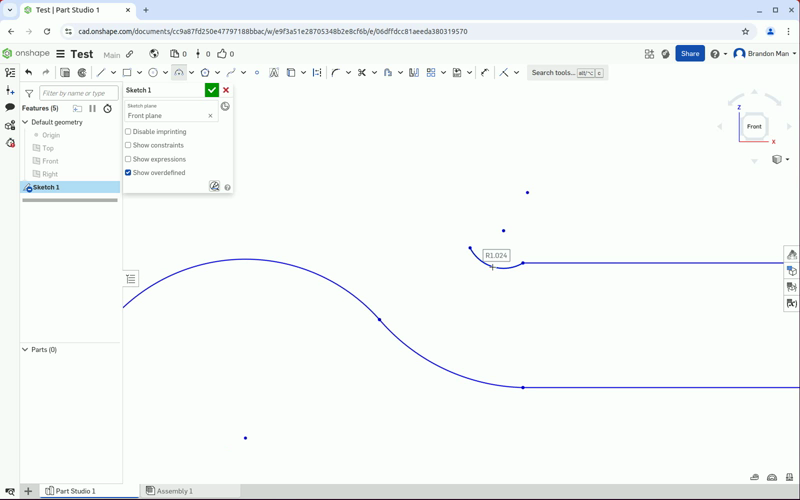
scroll(-6)
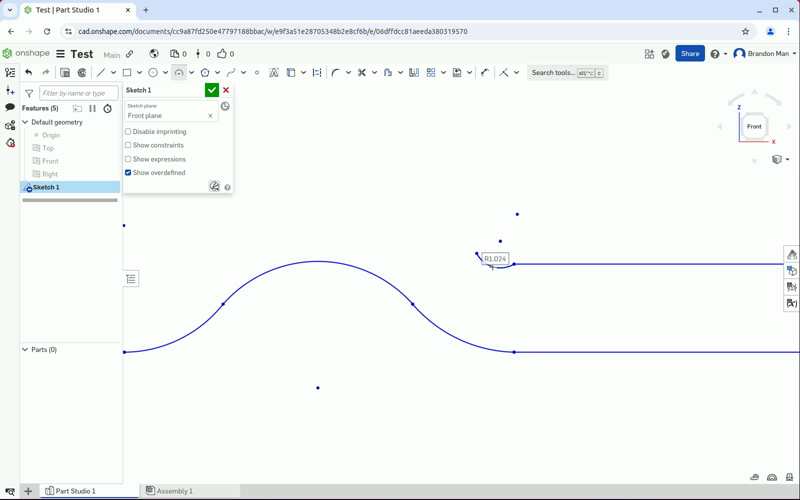
scroll(-6)
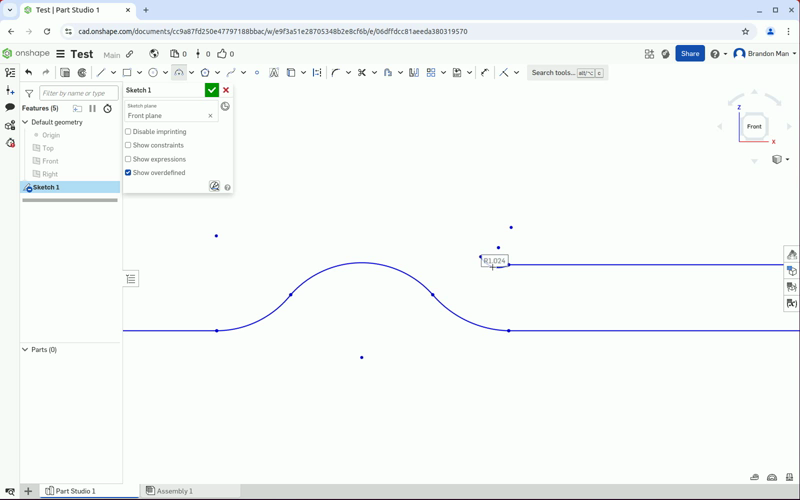
scroll(-6)
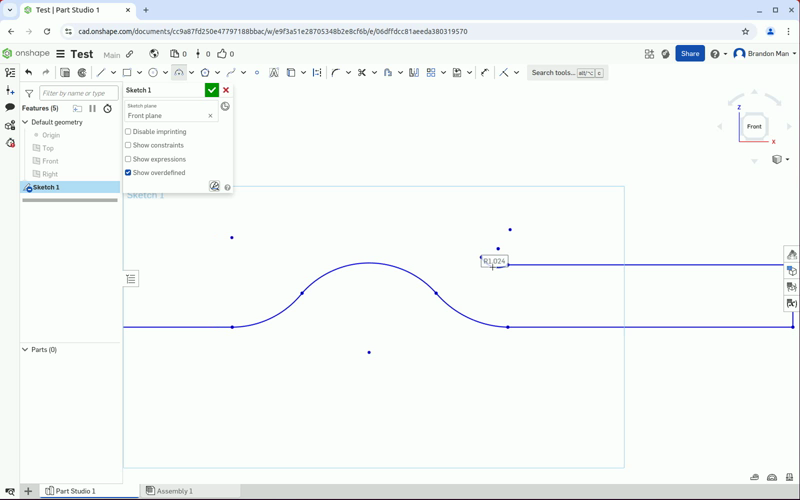
scroll(-6)
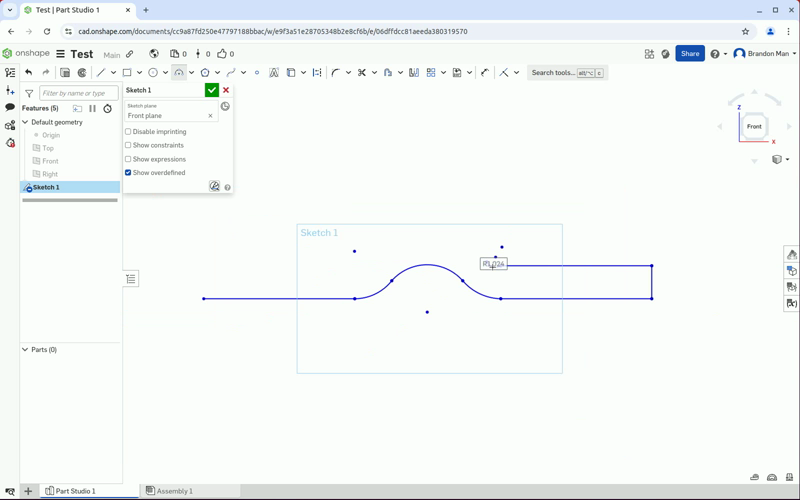
scroll(-6)
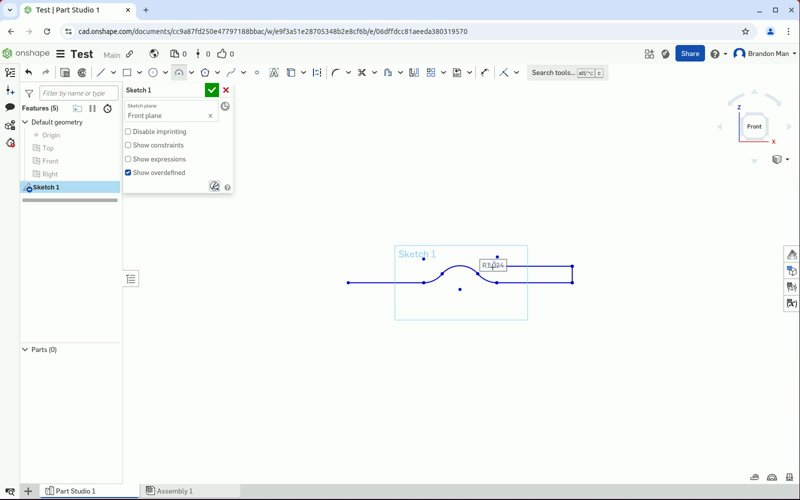
key_up(shift)
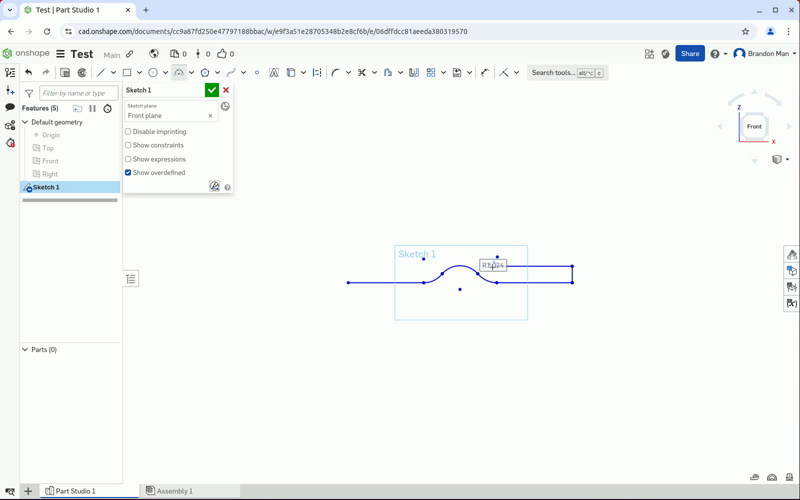
mouse_move(489, 264)
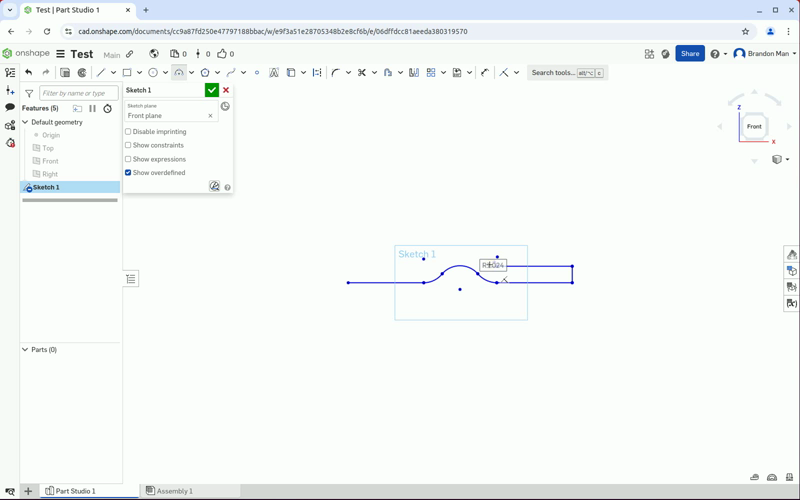
scroll(6)
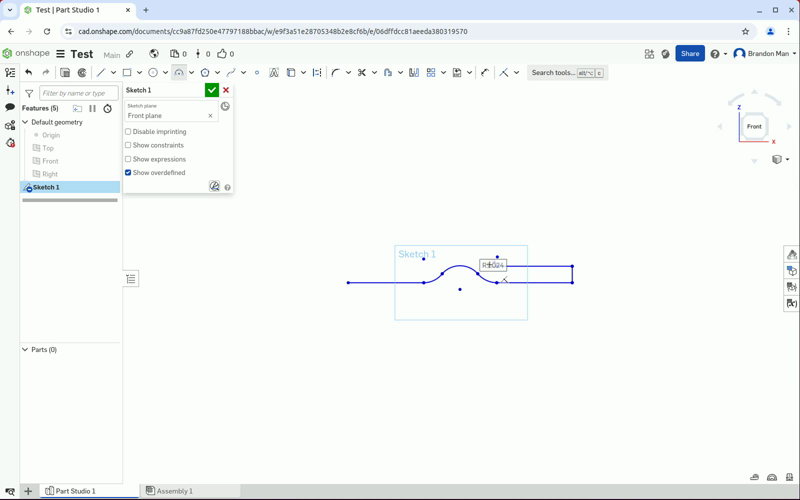
scroll(6)
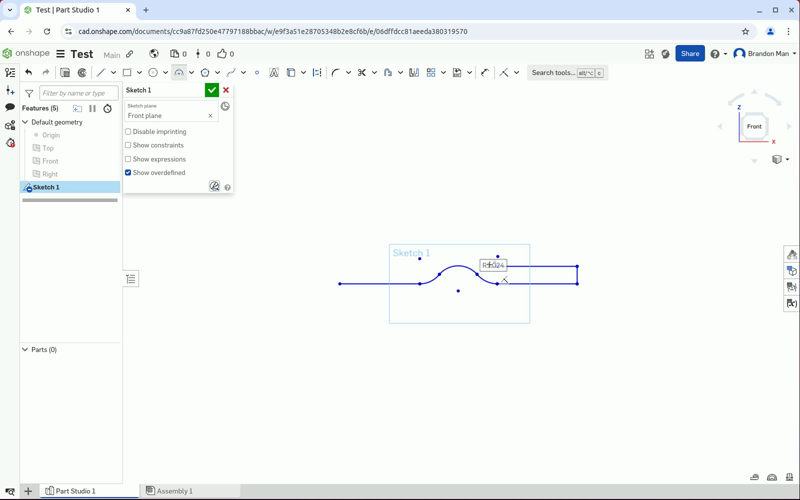
scroll(6)
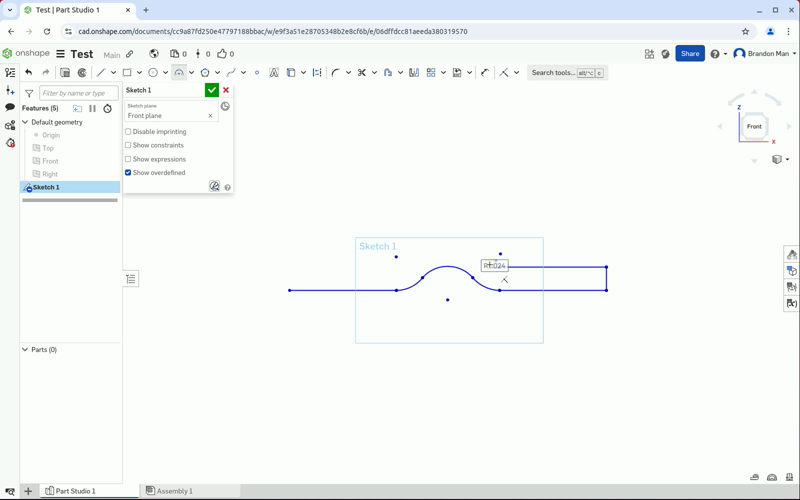
scroll(6)
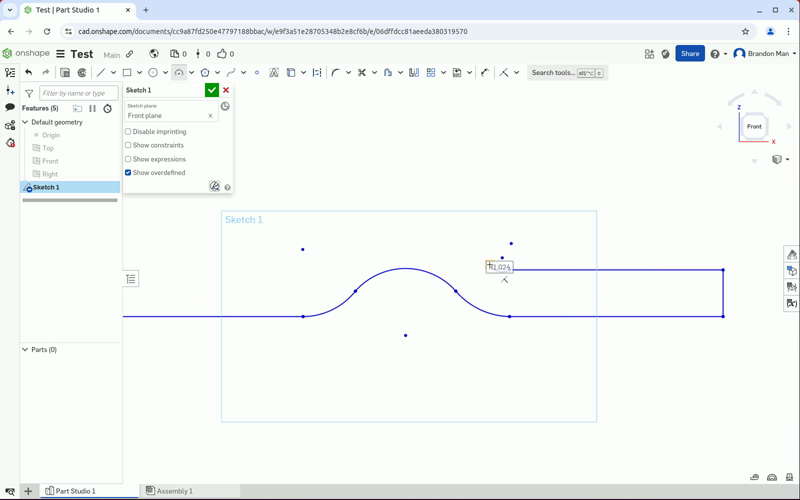
scroll(6)
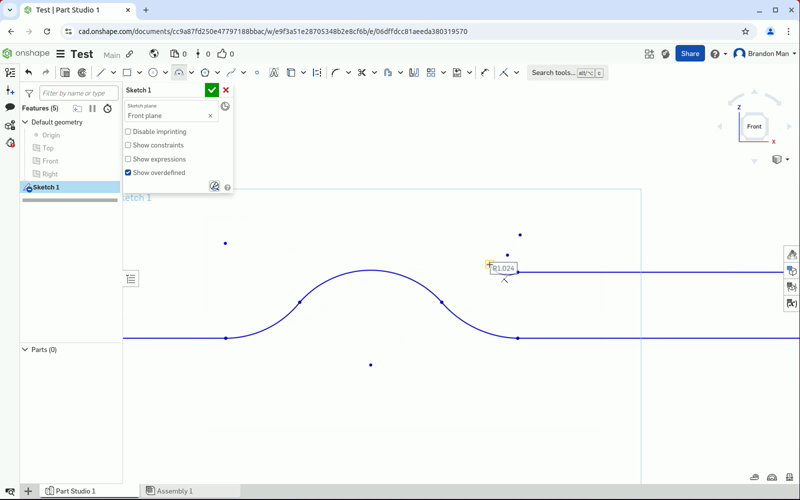
scroll(6)
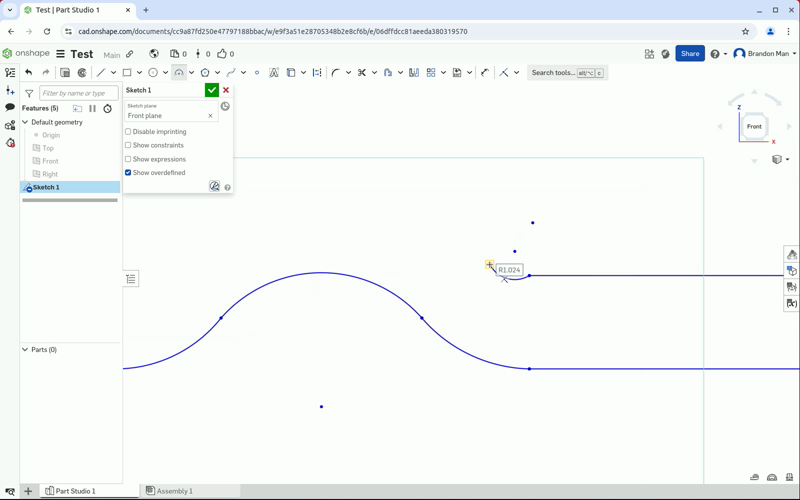
scroll(6)
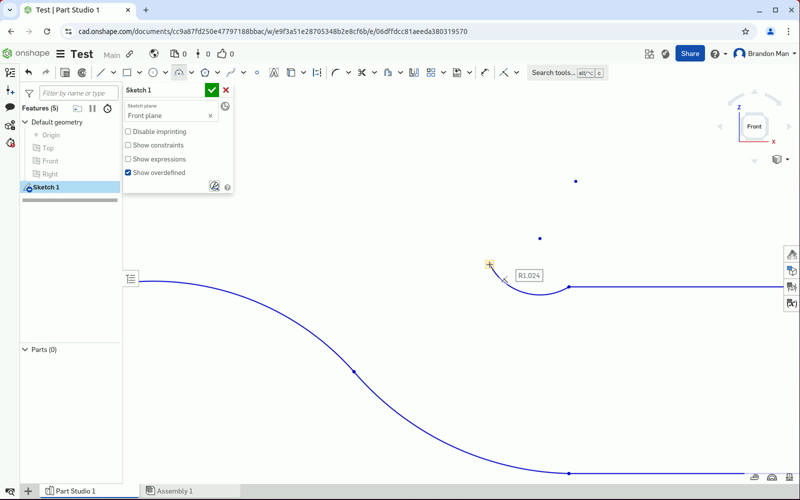
click(489, 264)
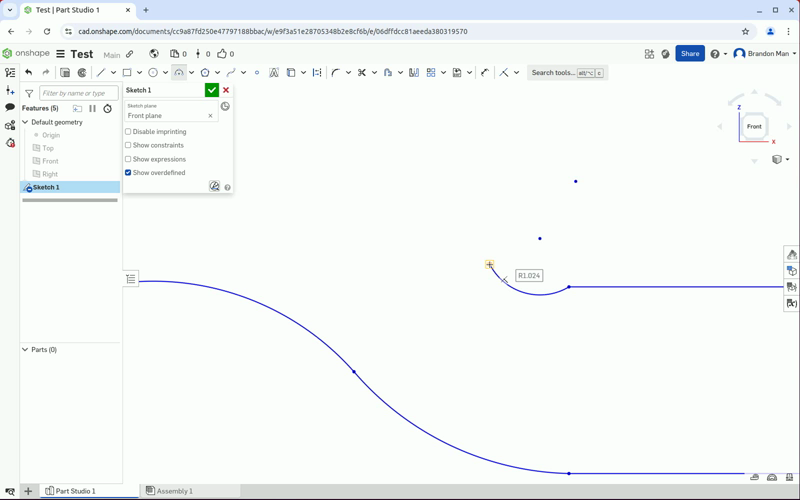
scroll(-6)
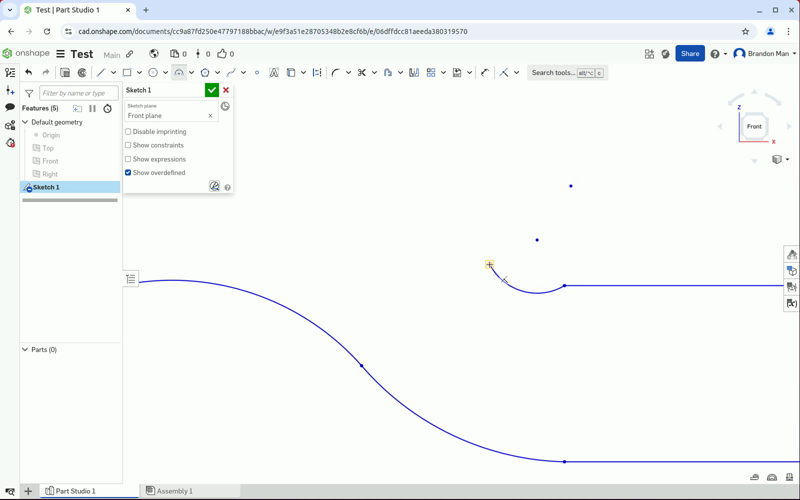
scroll(-6)
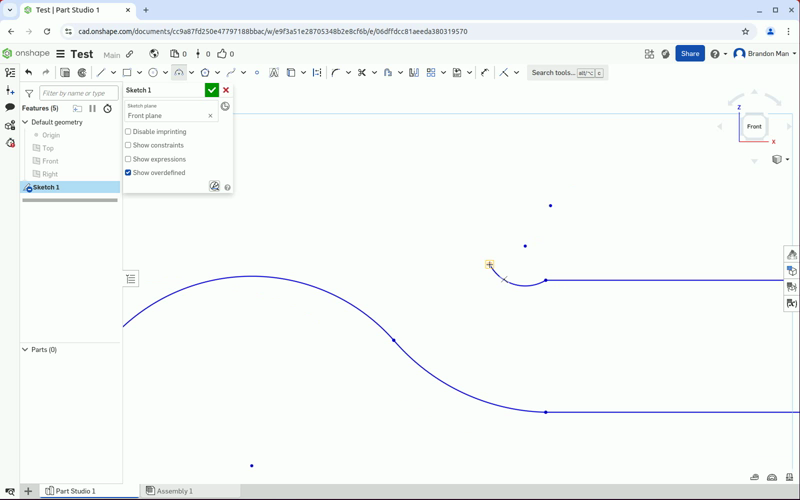
scroll(-6)
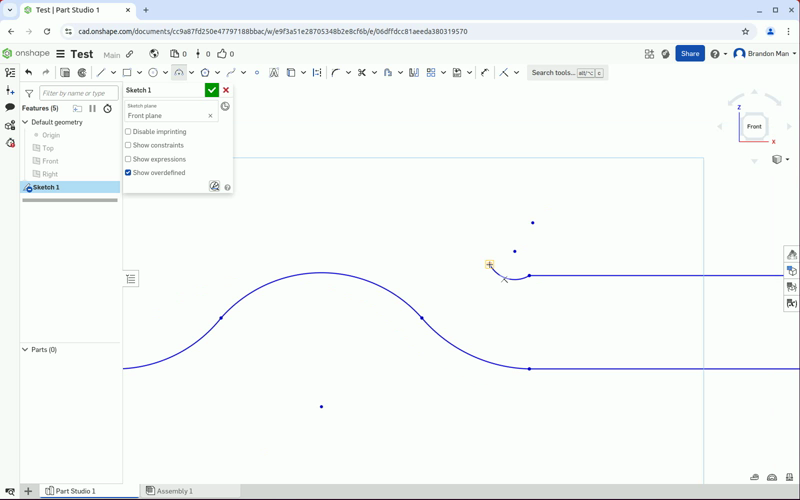
scroll(-6)
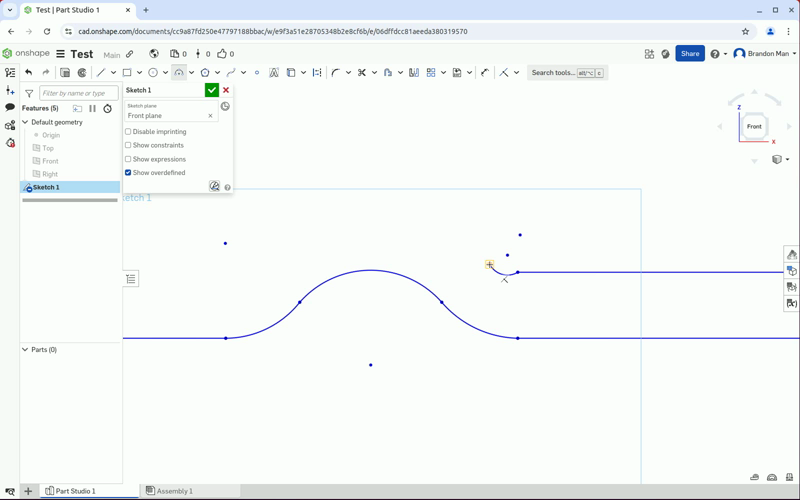
scroll(-6)
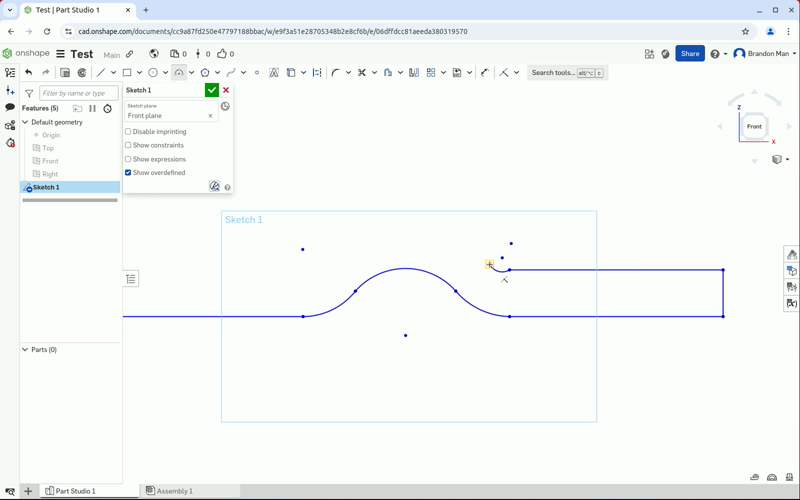
scroll(-6)
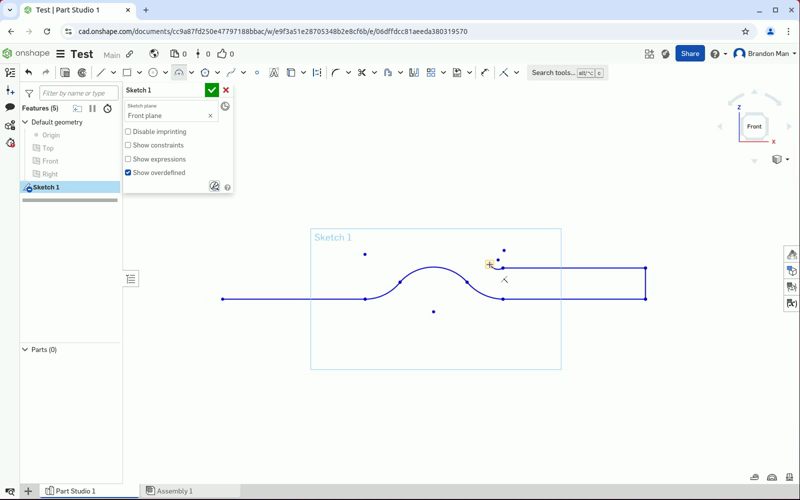
scroll(-6)
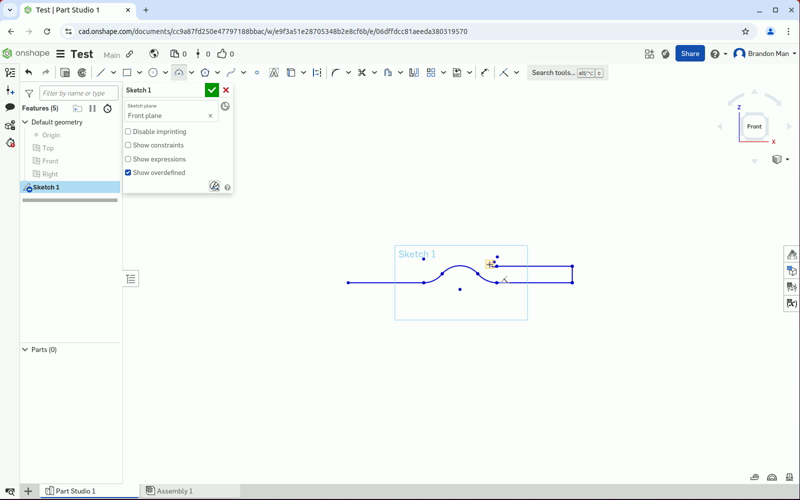
key_down(shift)
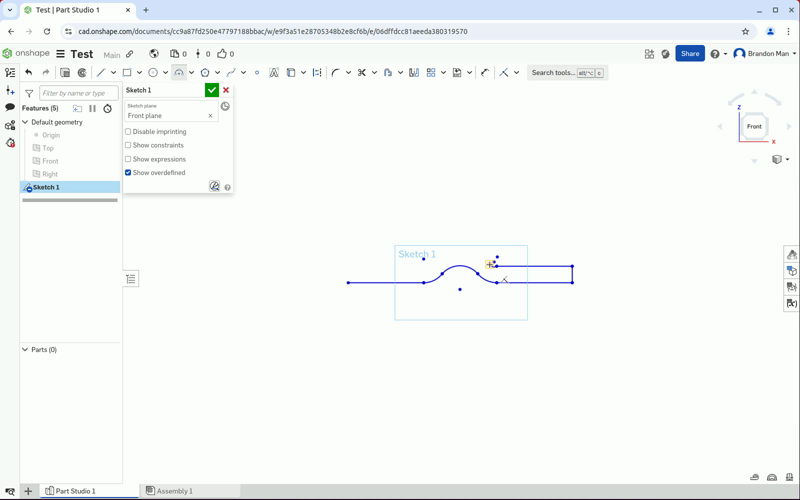
mouse_move(430, 264)
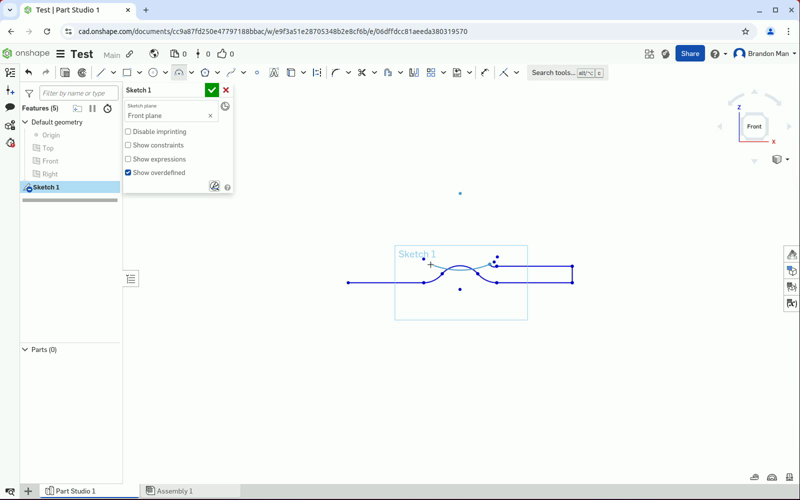
click(430, 264)
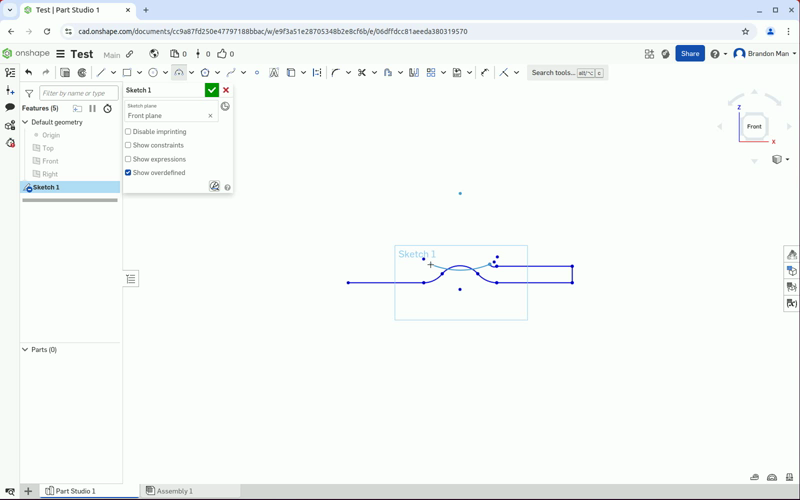
mouse_move(460, 251)
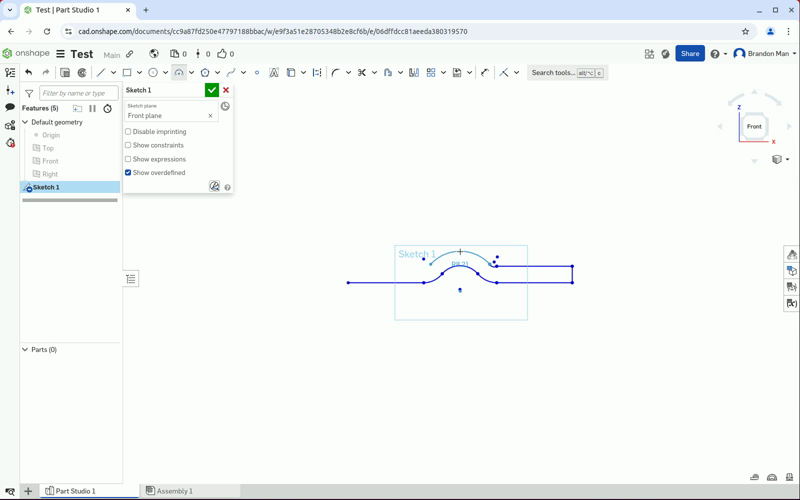
click(460, 251)
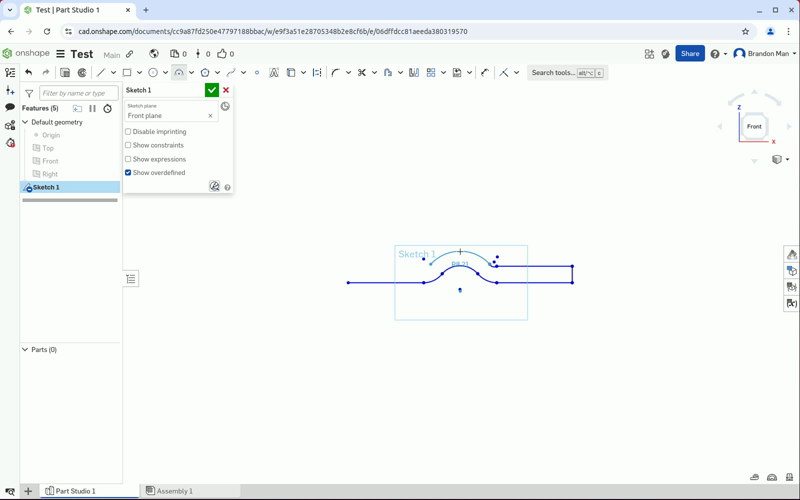
key_up(shift)
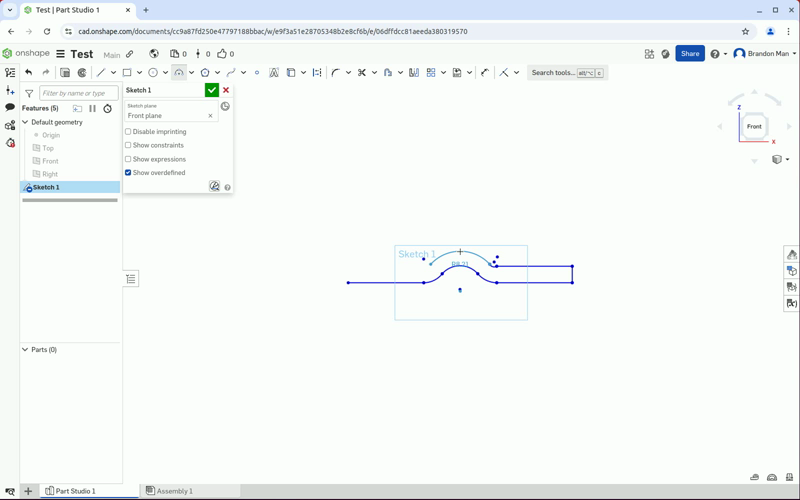
mouse_move(430, 264)
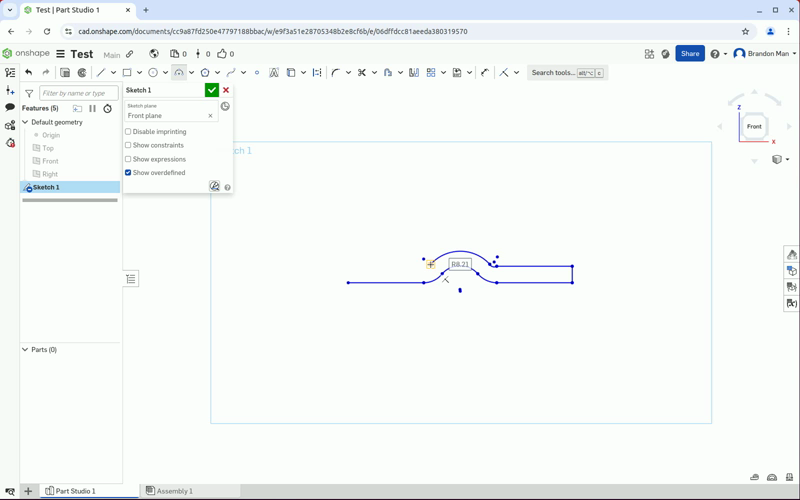
click(430, 264)
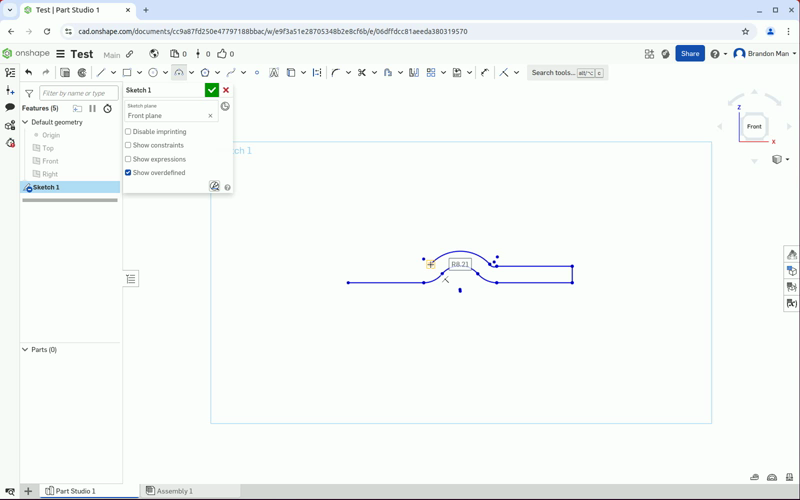
key_down(shift)
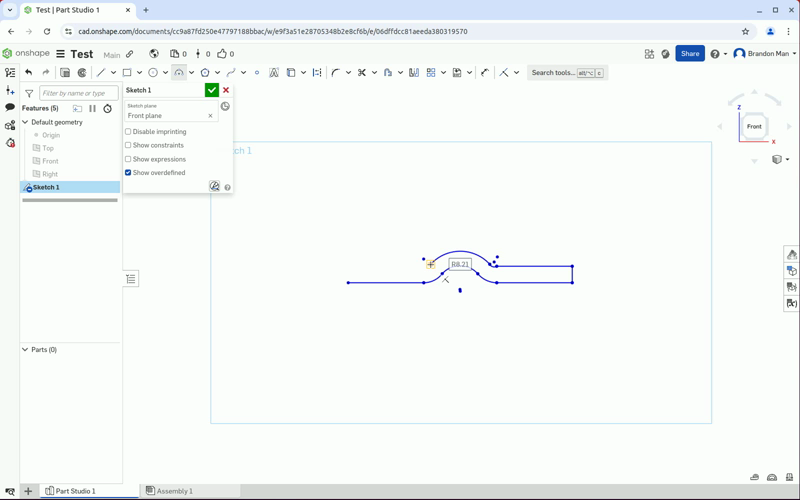
mouse_move(423, 266)
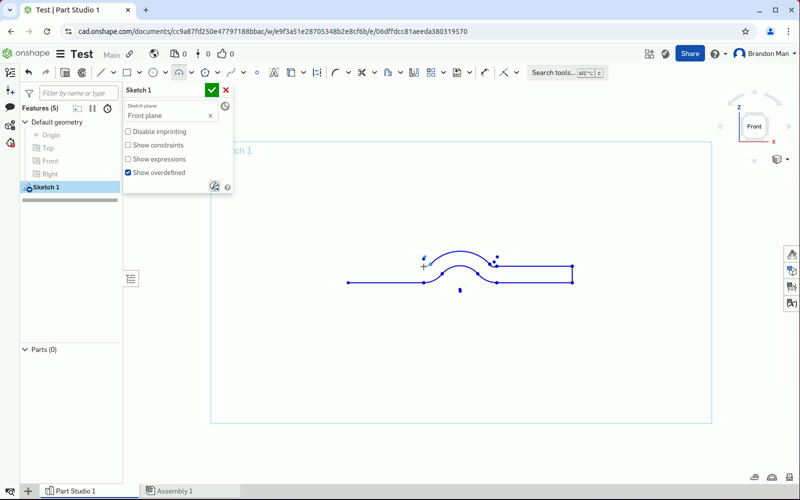
click(423, 266)
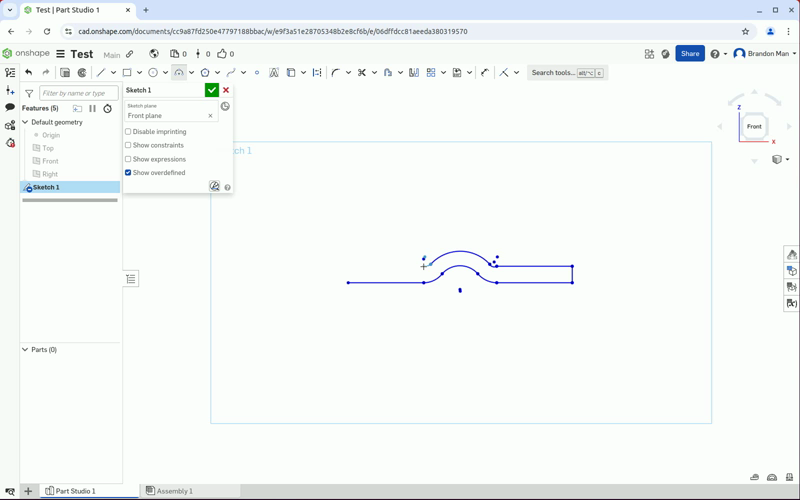
mouse_move(427, 266)
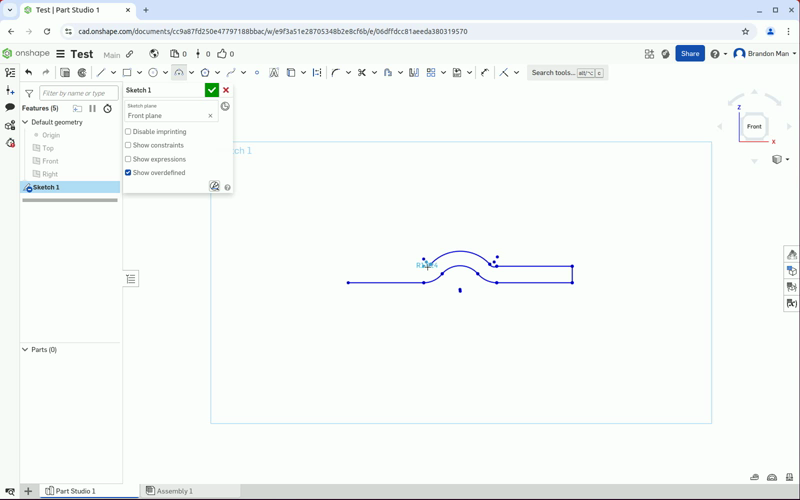
scroll(6)
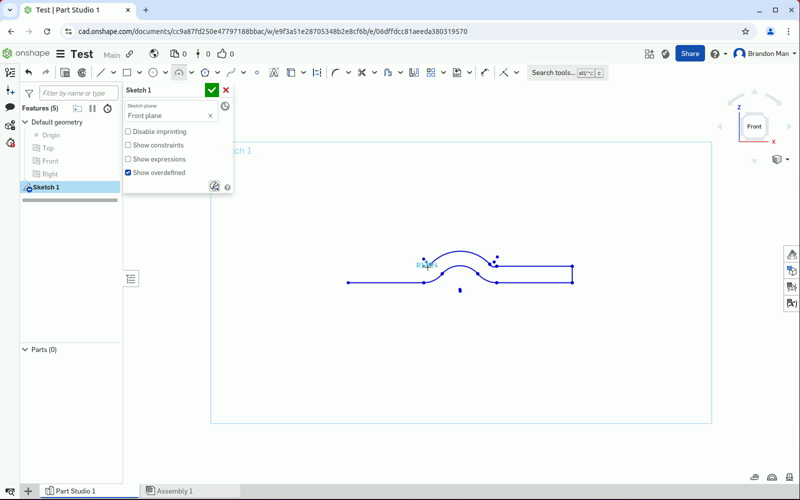
scroll(6)
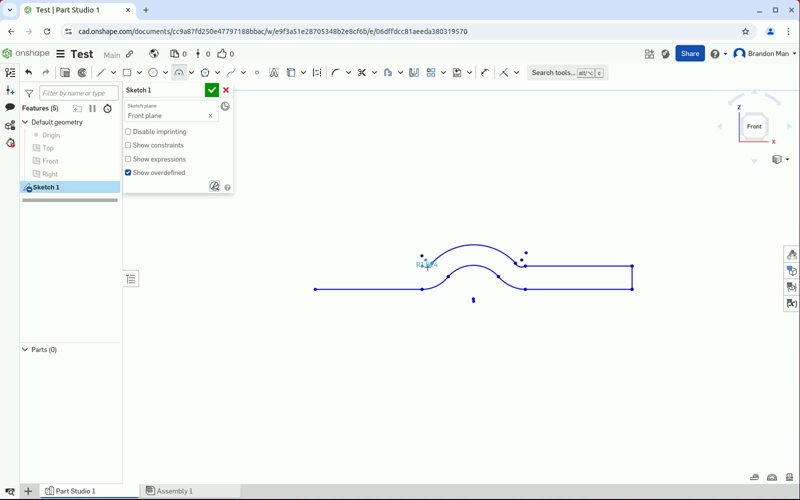
scroll(6)
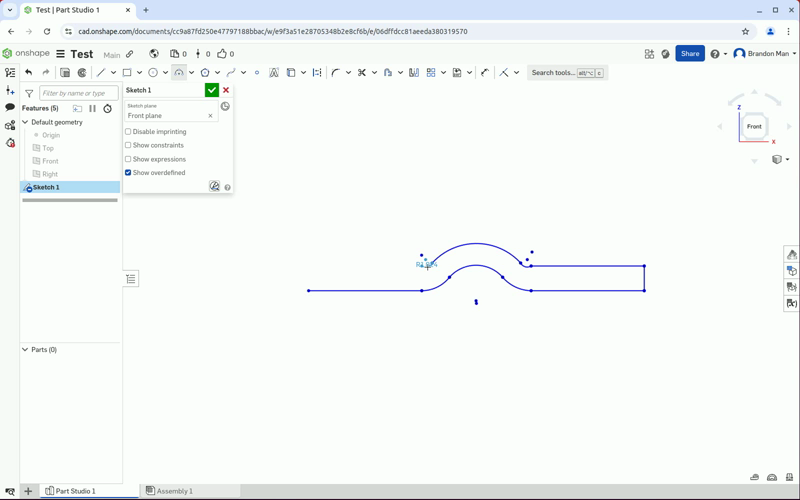
scroll(6)
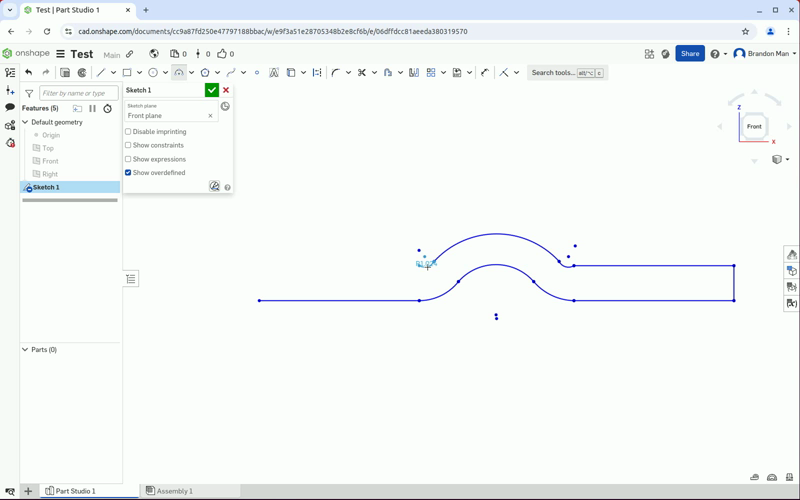
scroll(6)
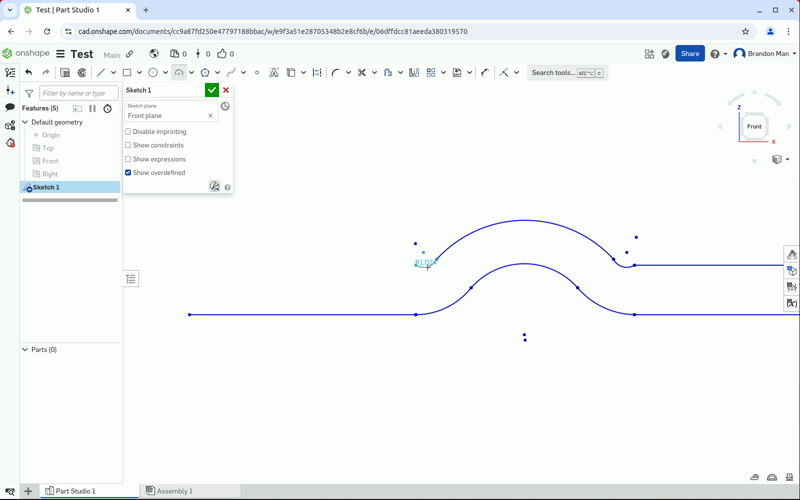
scroll(6)
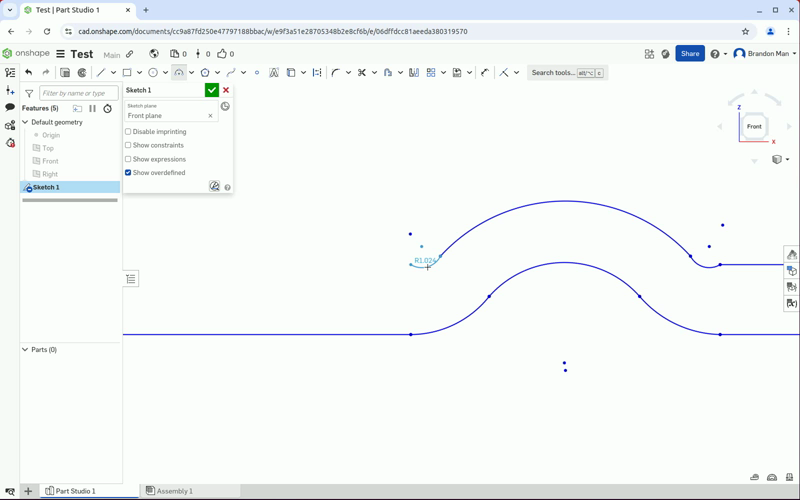
scroll(6)
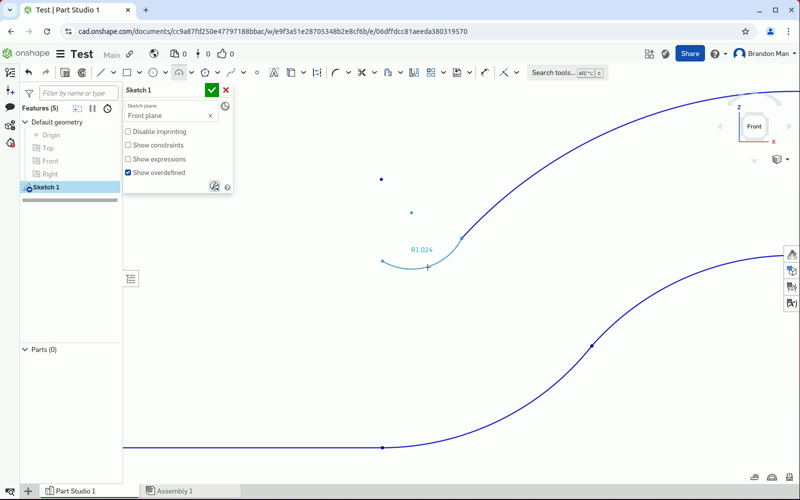
click(427, 266)
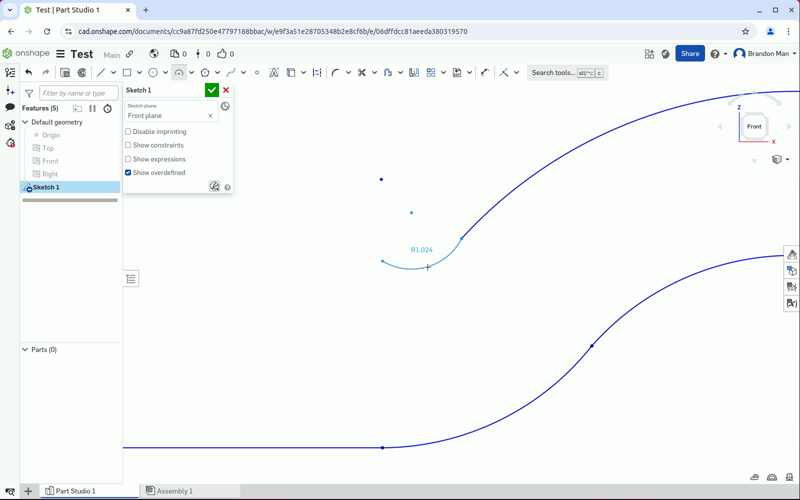
scroll(-6)
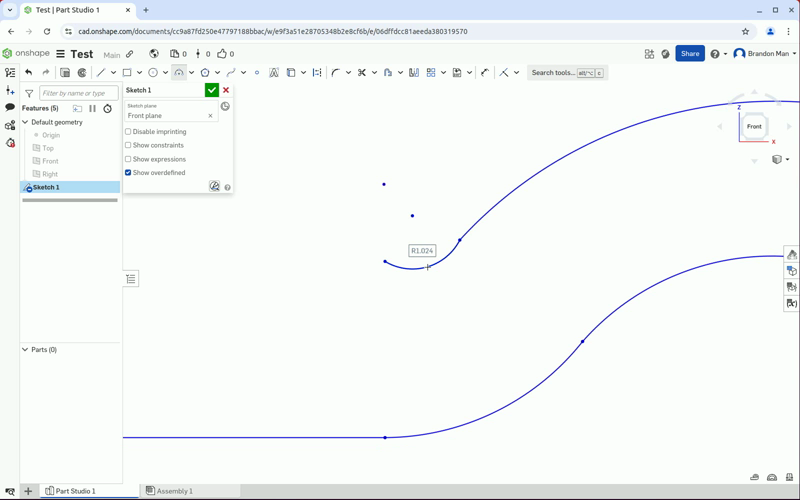
scroll(-6)
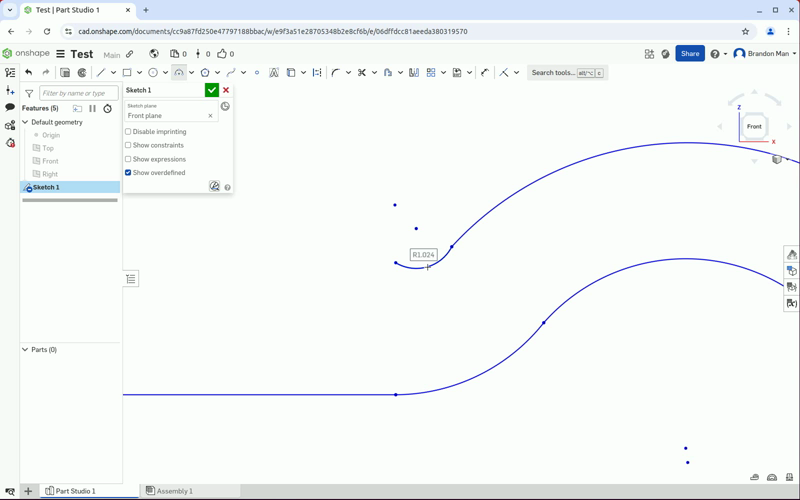
scroll(-6)
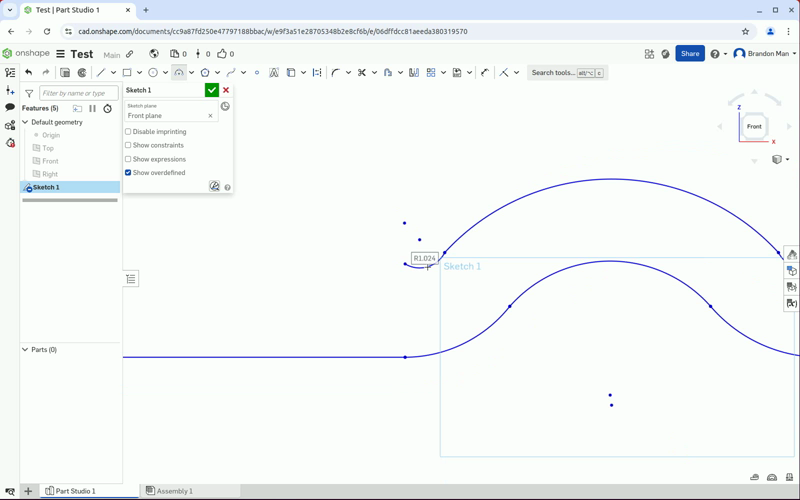
scroll(-6)
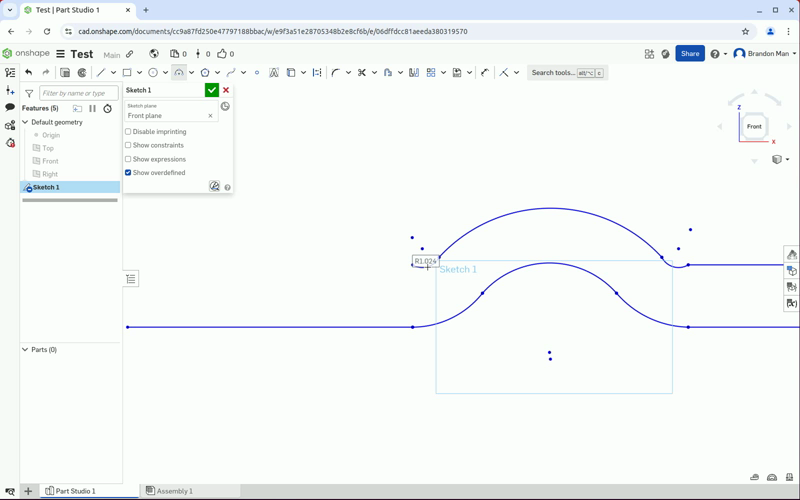
scroll(-6)
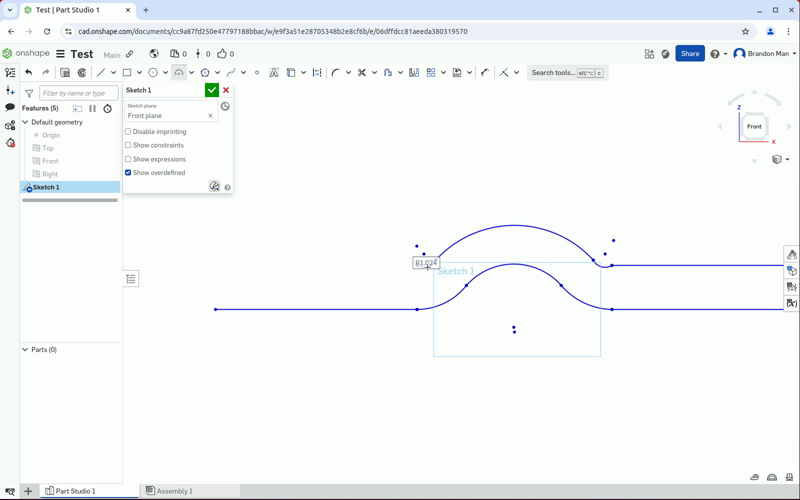
scroll(-6)
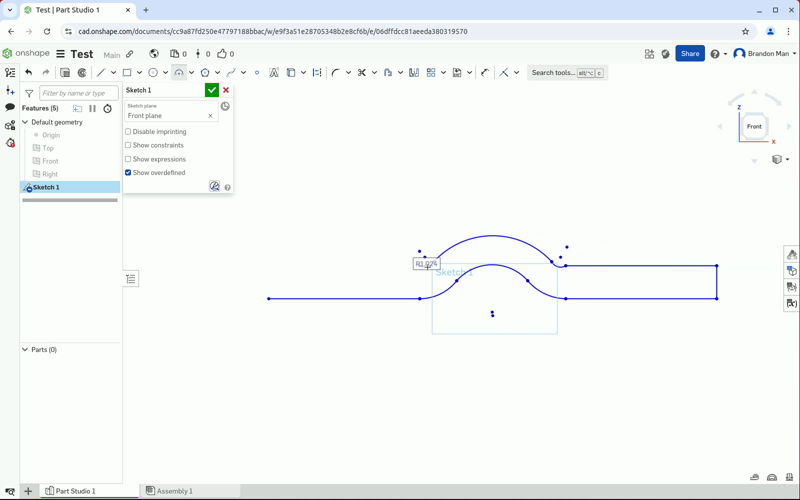
scroll(-6)
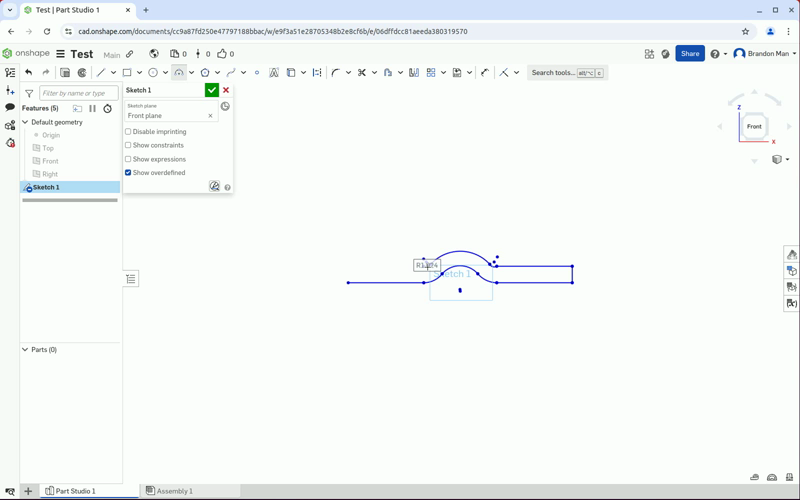
key_up(shift)
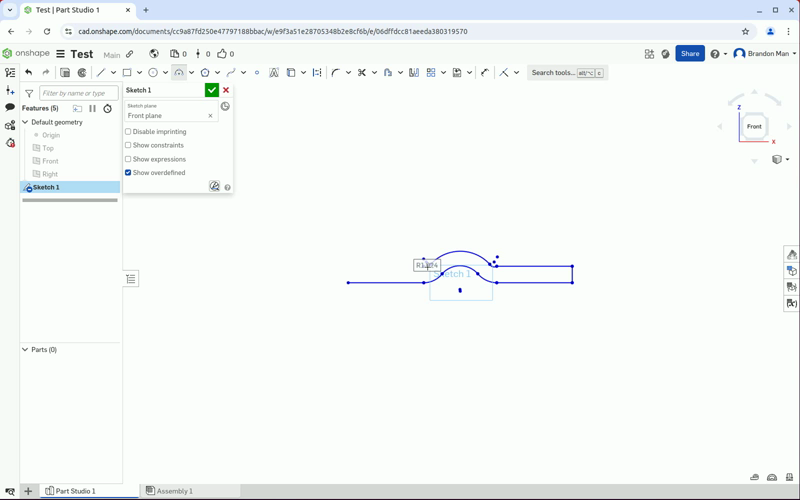
key(esc)
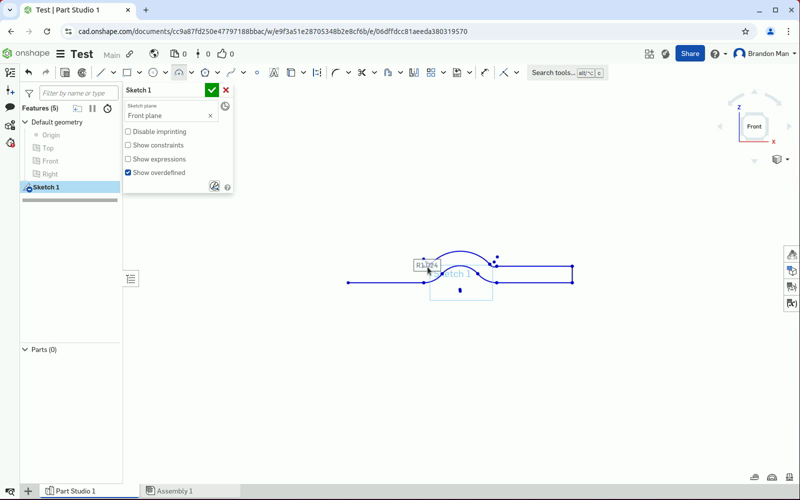
key(l)
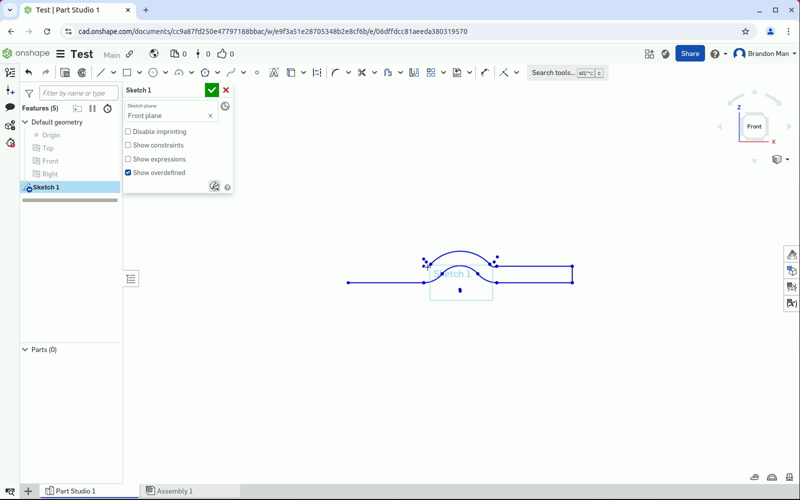
mouse_move(423, 266)
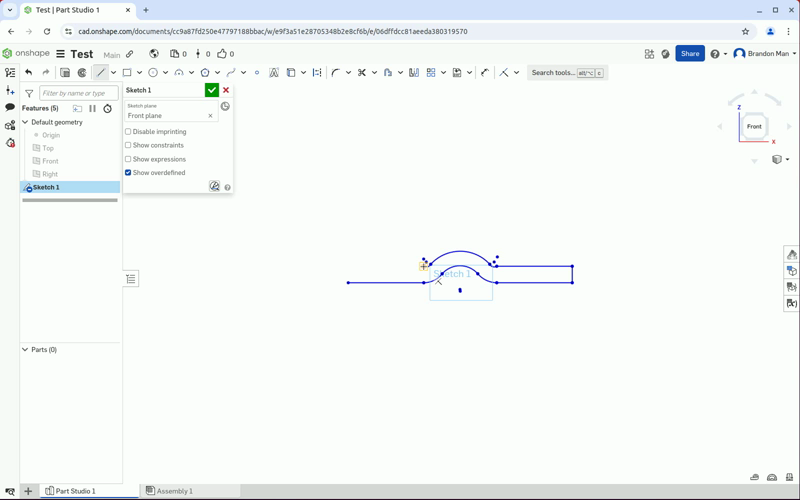
scroll(6)
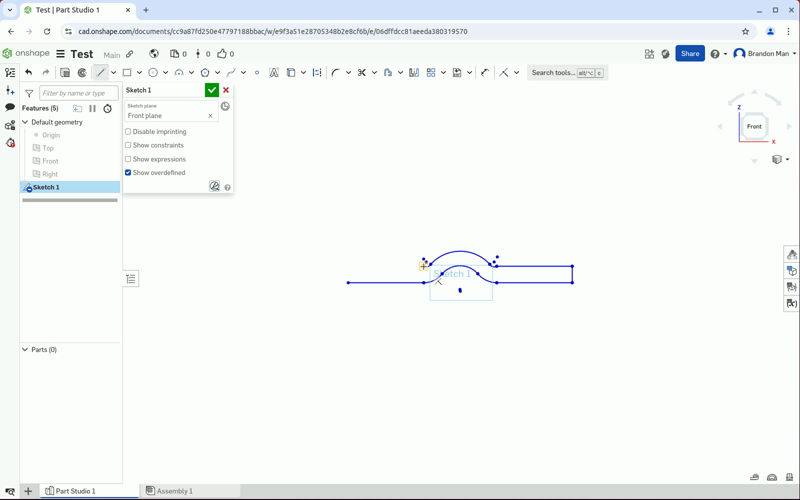
scroll(6)
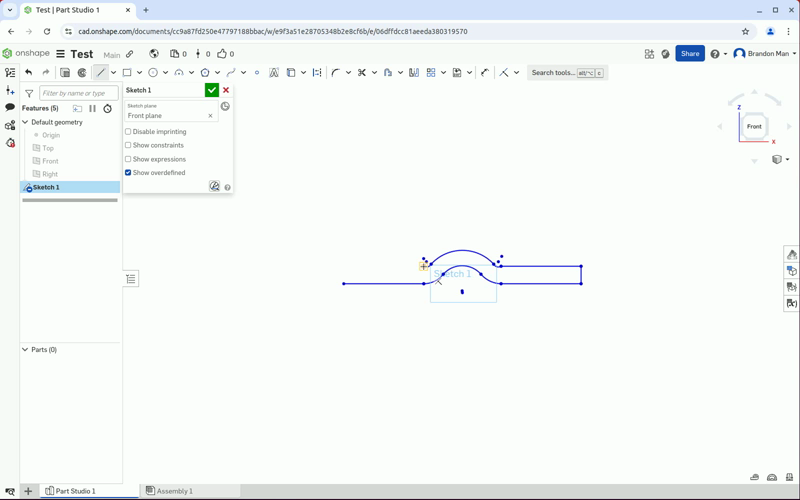
scroll(6)
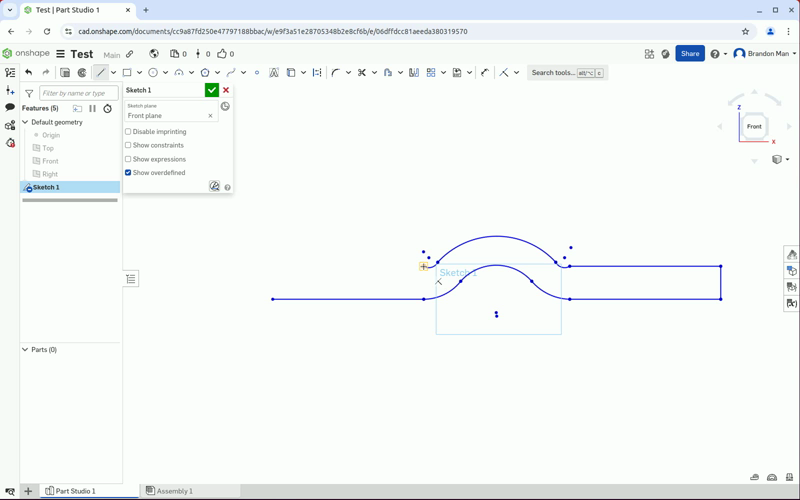
scroll(6)
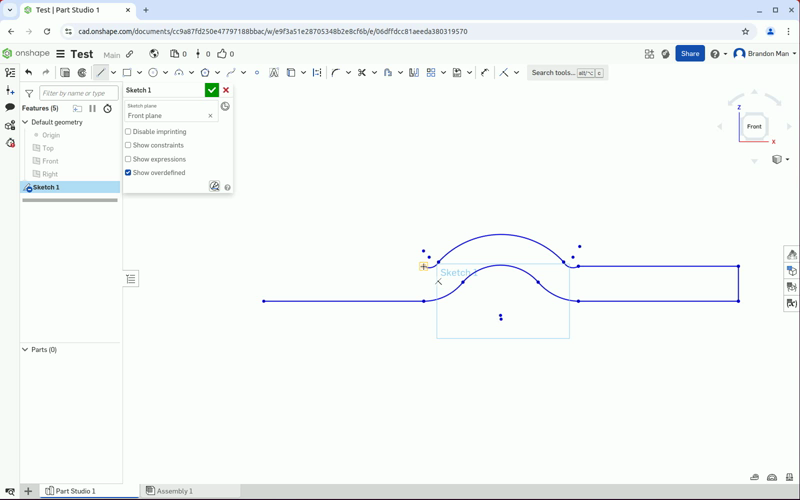
scroll(6)
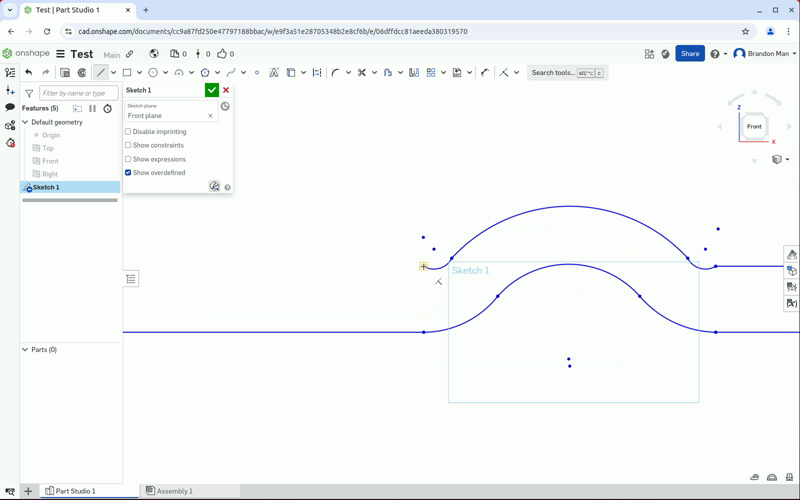
scroll(6)
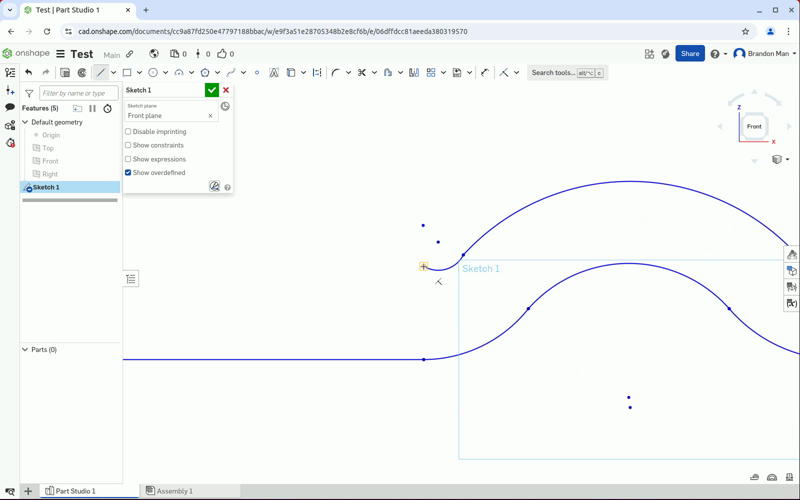
scroll(6)
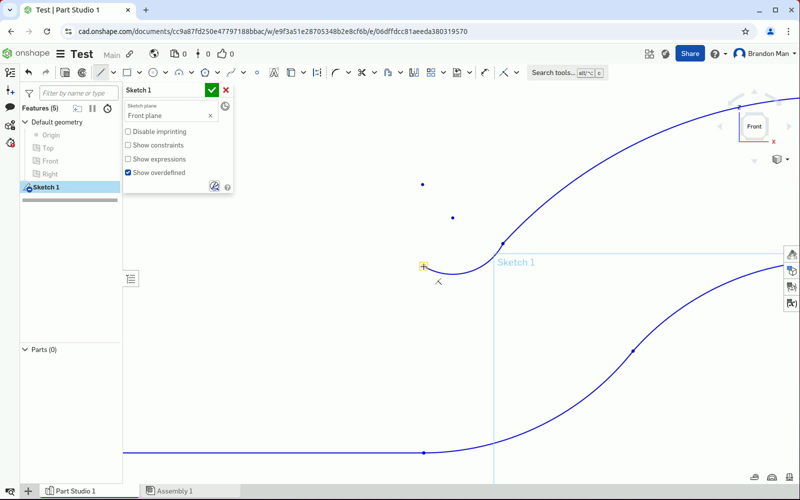
click(423, 266)
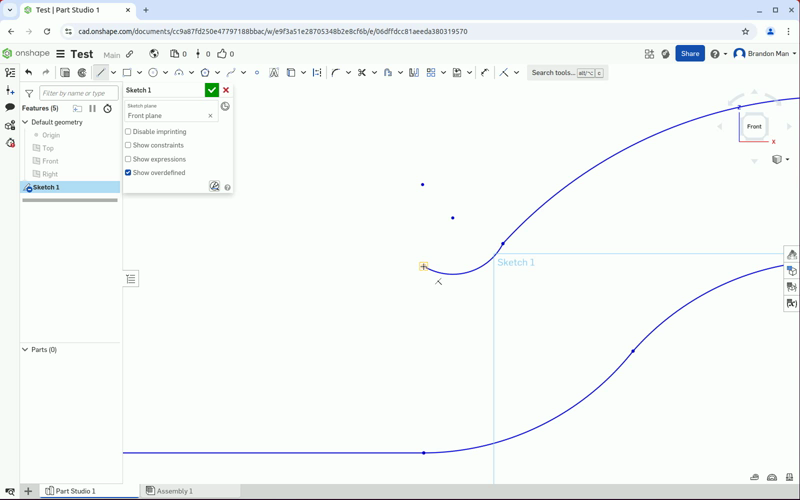
scroll(-6)
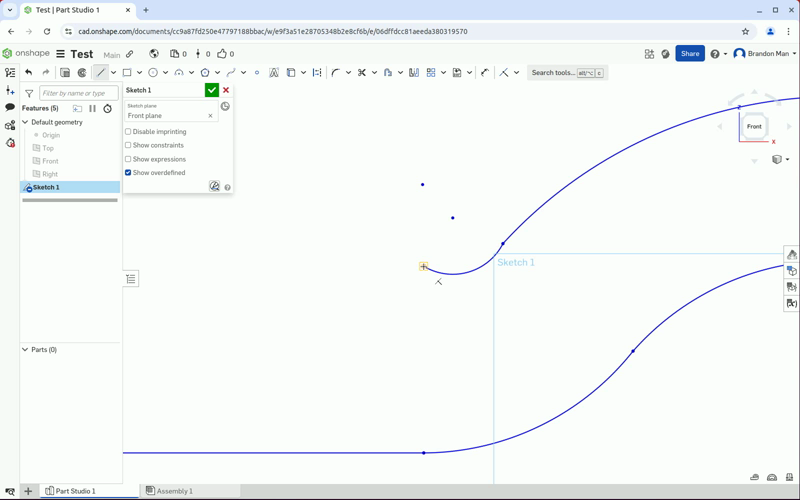
scroll(-6)
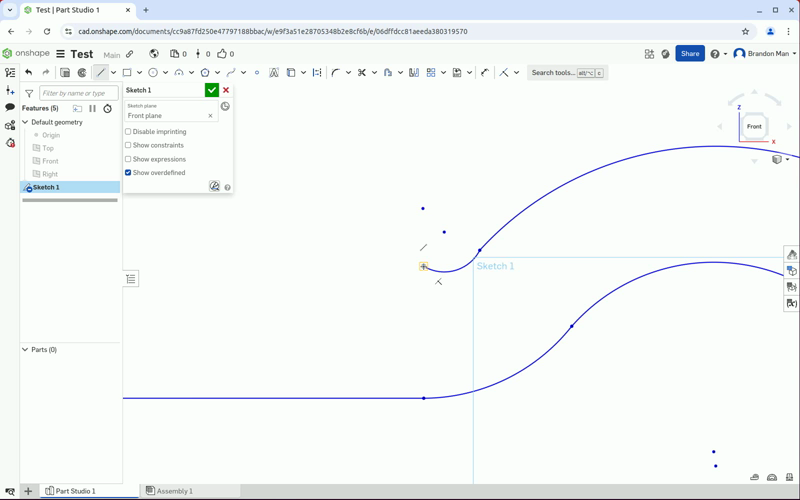
scroll(-6)
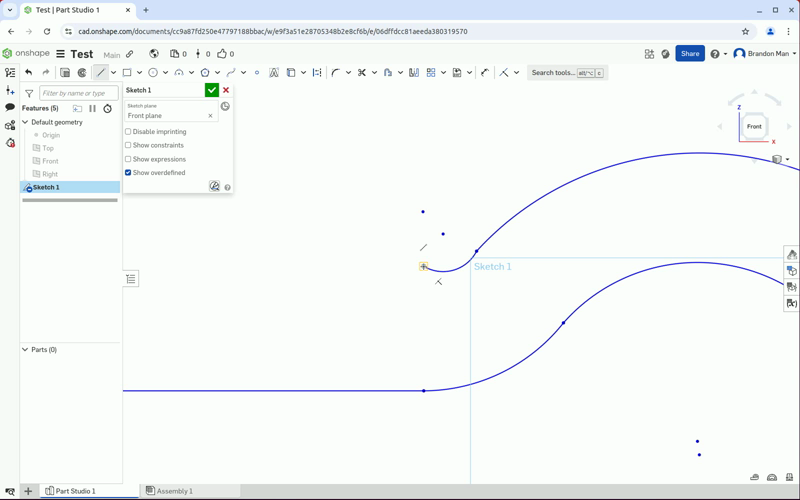
scroll(-6)
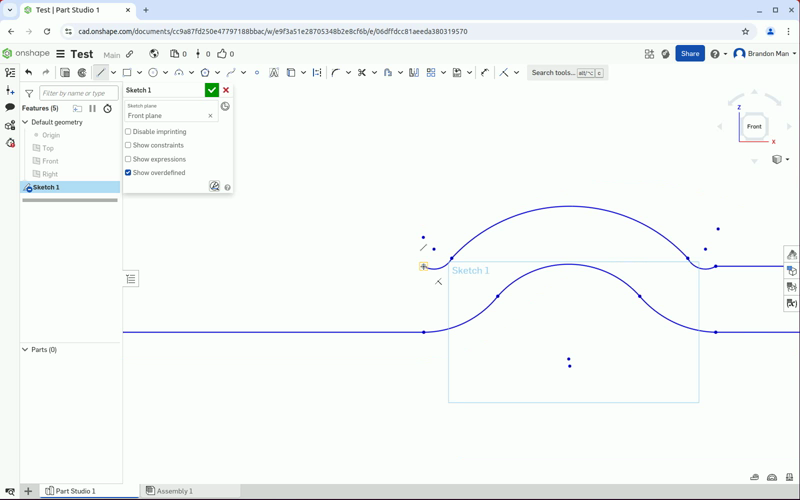
scroll(-6)
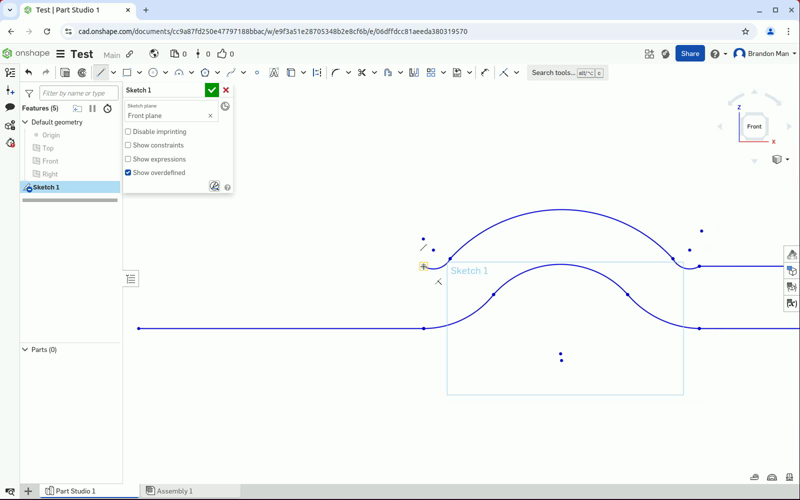
scroll(-6)
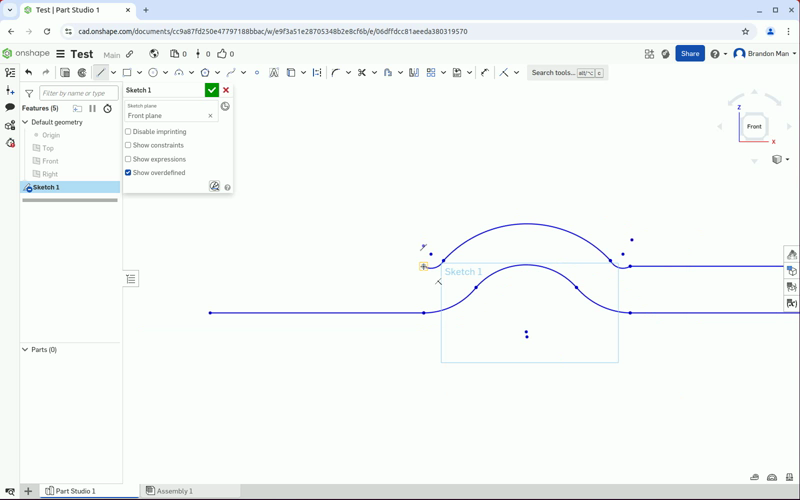
scroll(-6)
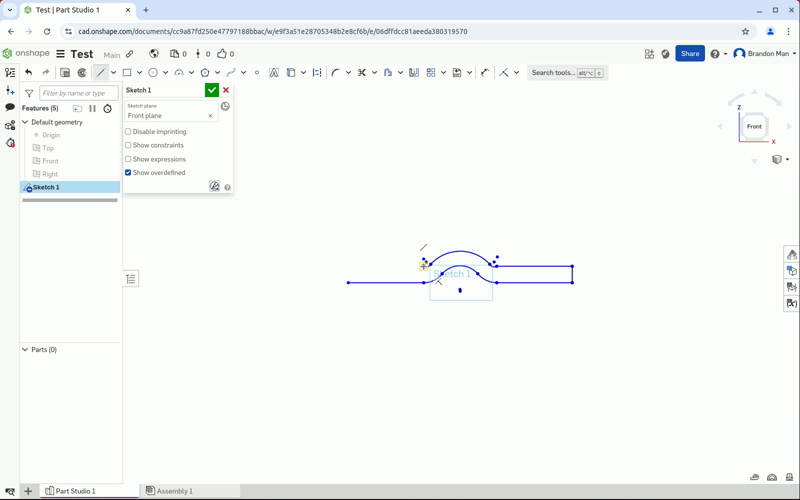
key_down(shift)
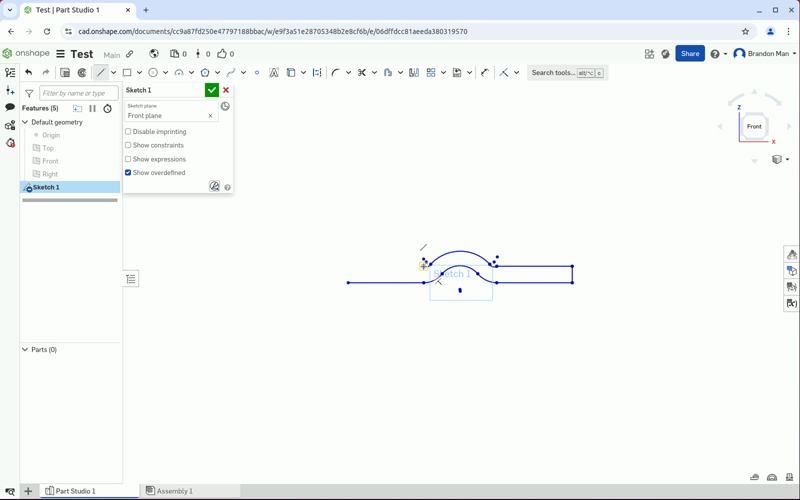
mouse_move(348, 266)
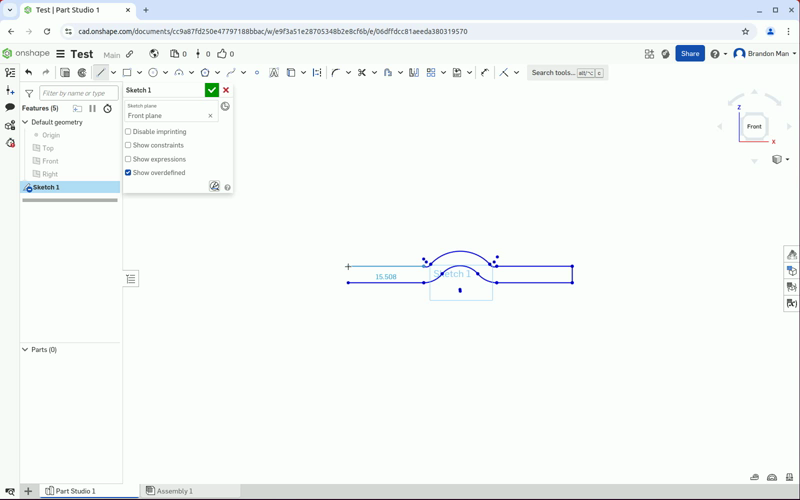
click(348, 266)
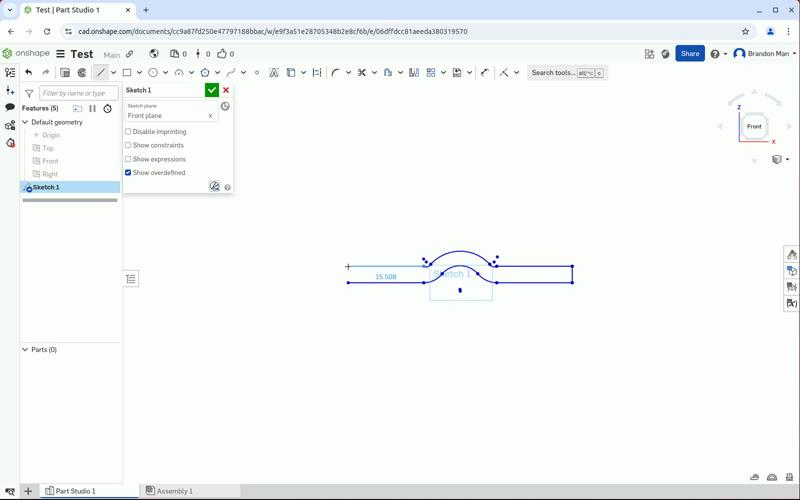
key_up(shift)
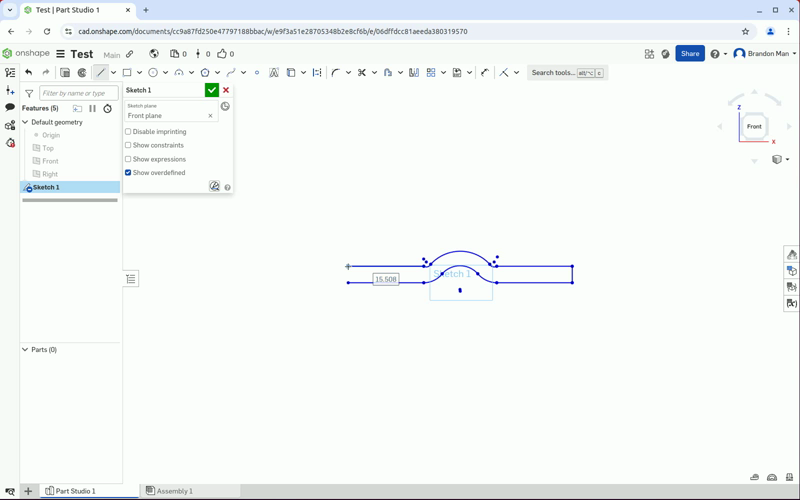
mouse_move(378, 266)
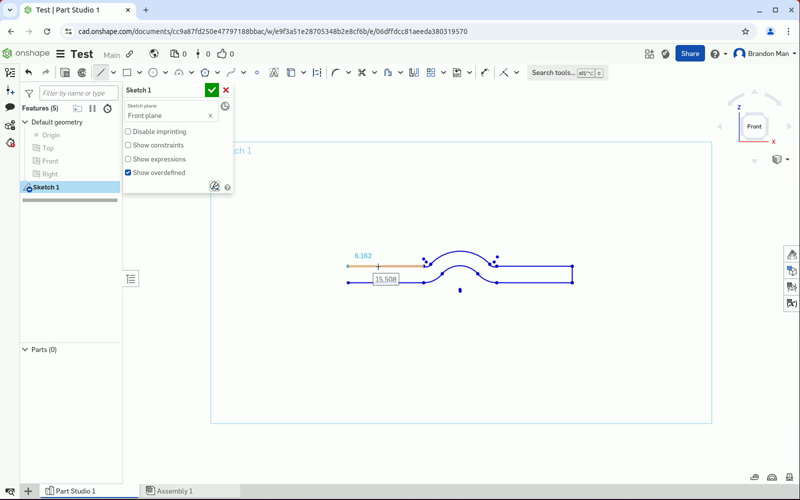
key_down(shift)
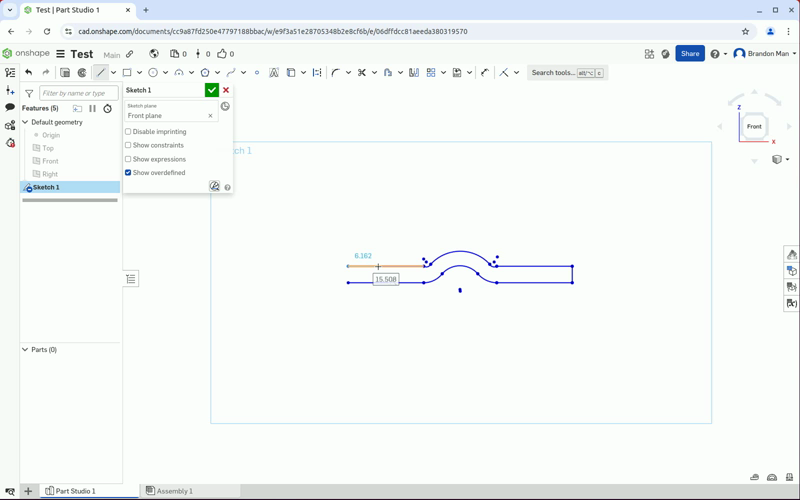
mouse_move(348, 282)
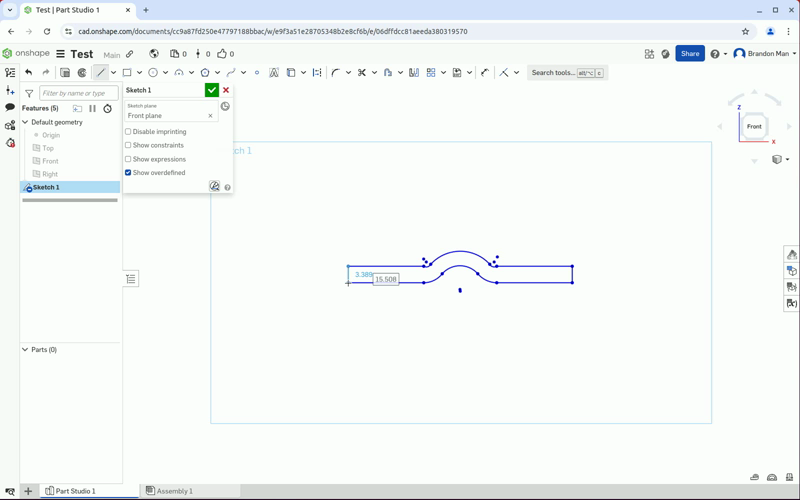
key_up(shift)
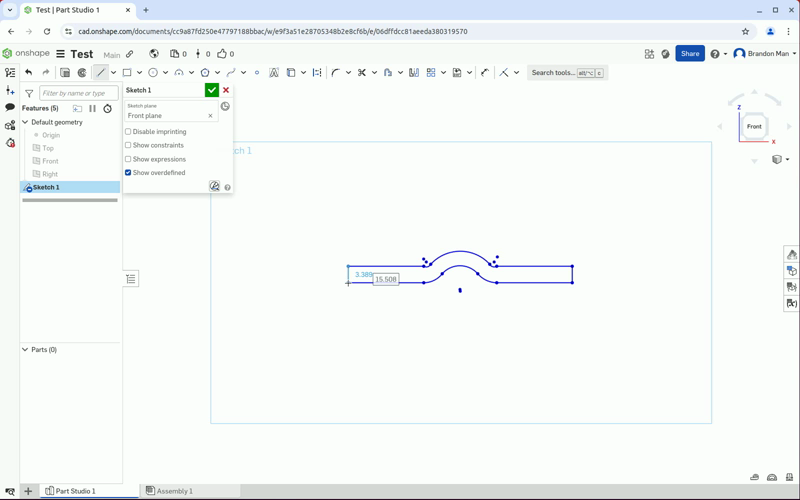
click(348, 282)
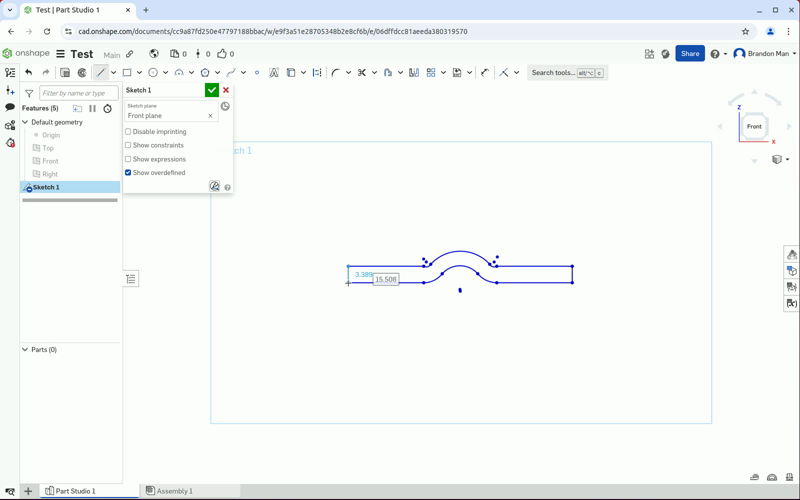
key(esc)
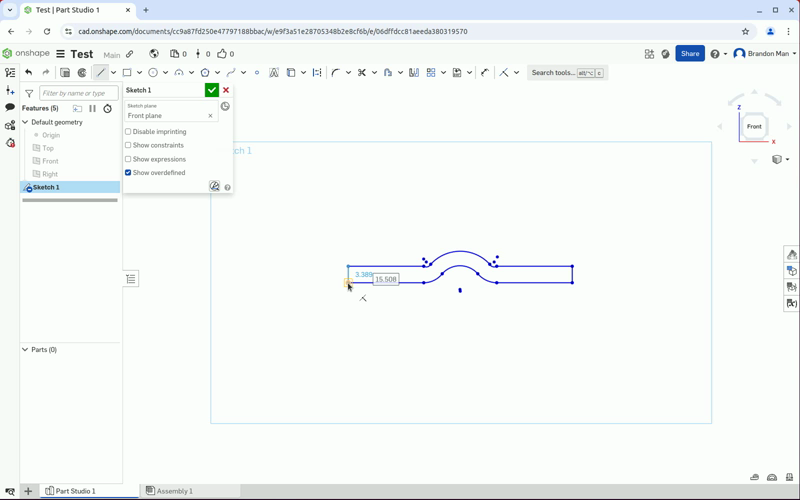
mouse_move(492, 275)
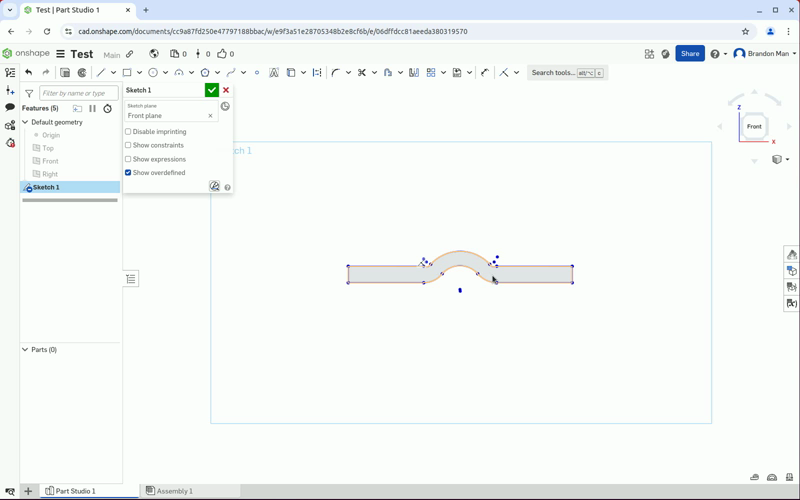
click(492, 275)
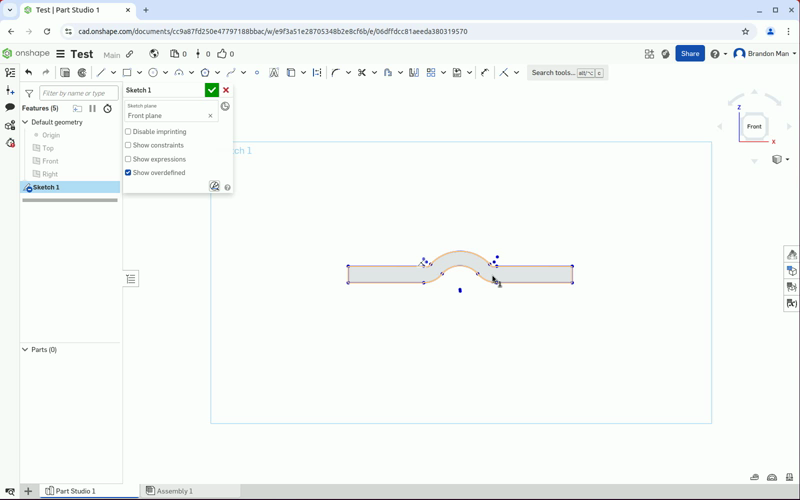
mouse_move(73, 352)
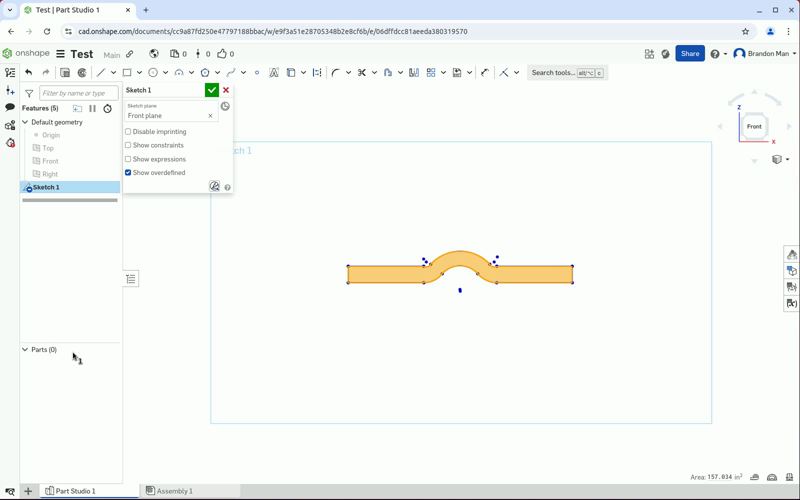
key(shift+y)
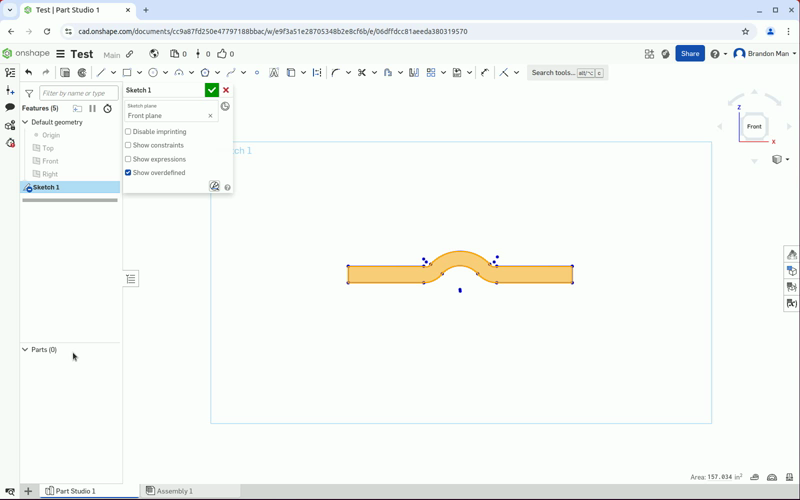
key(shift+e)
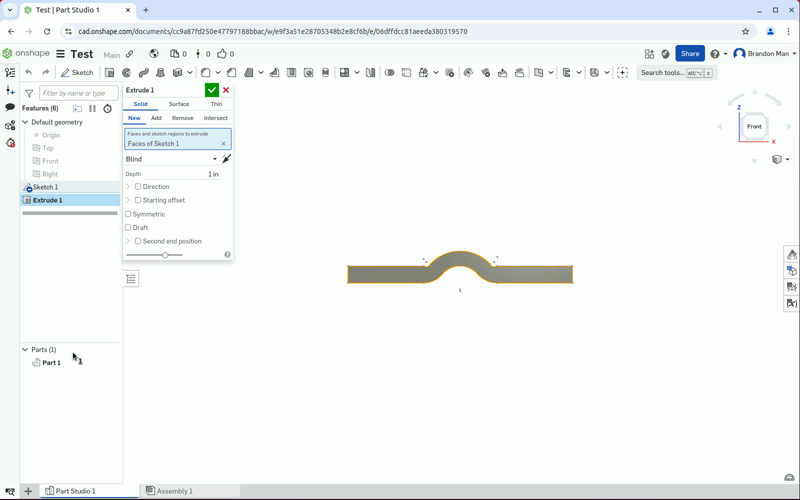
mouse_move(143, 106)
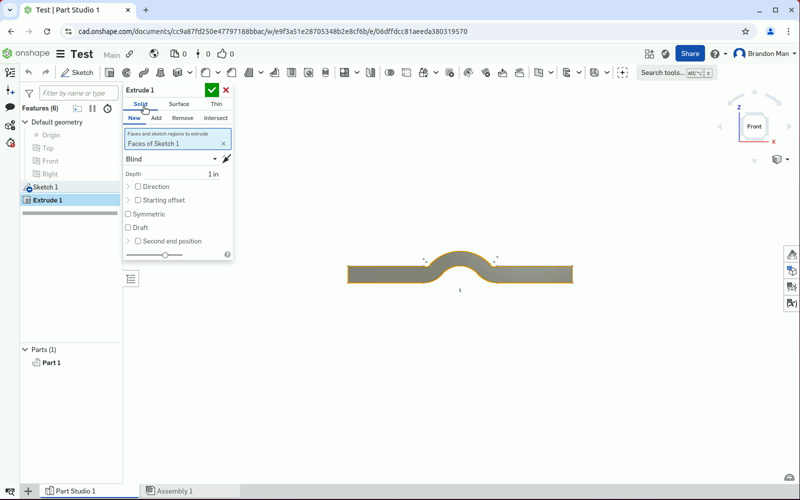
click(143, 106)
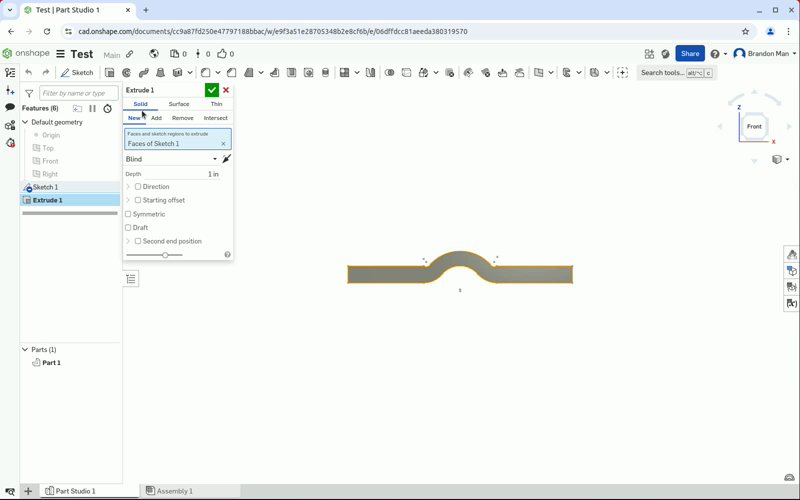
mouse_move(137, 120)
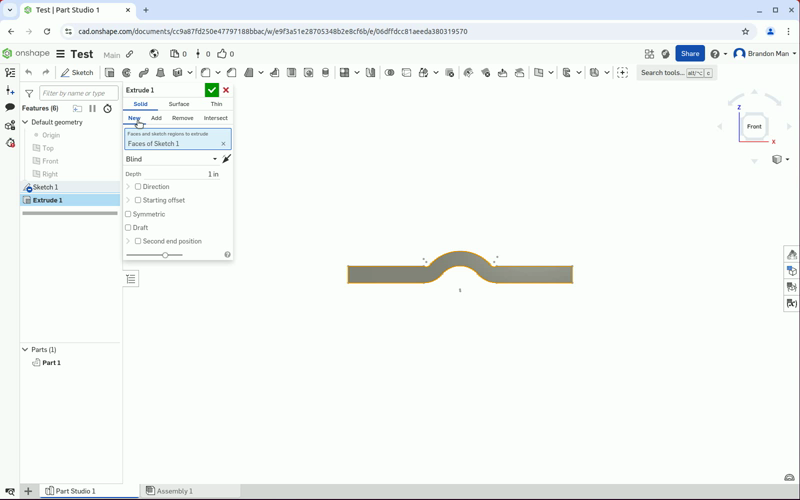
click(137, 120)
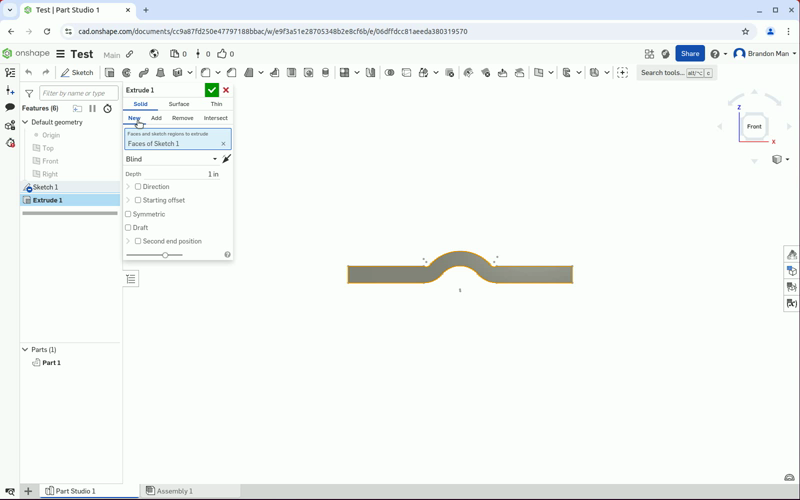
key(tab, 4)
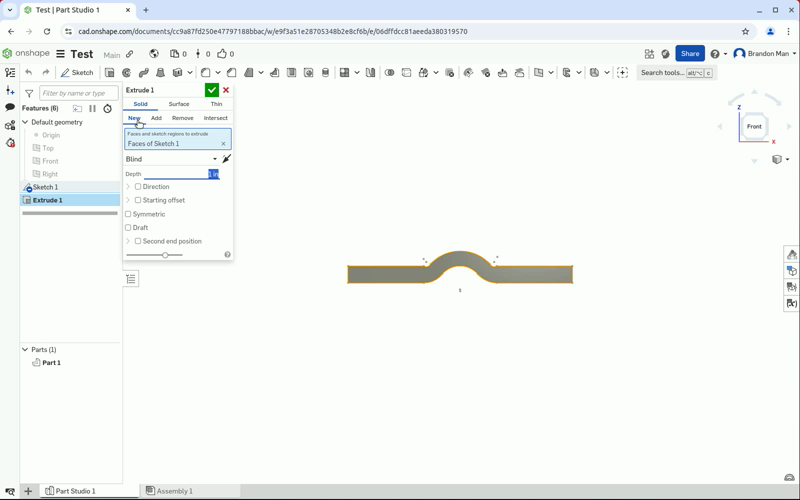
text(12.276)
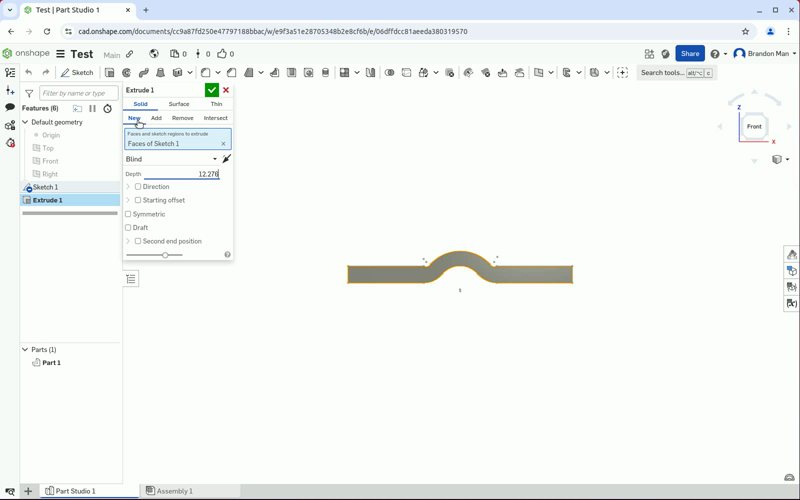
key(enter)
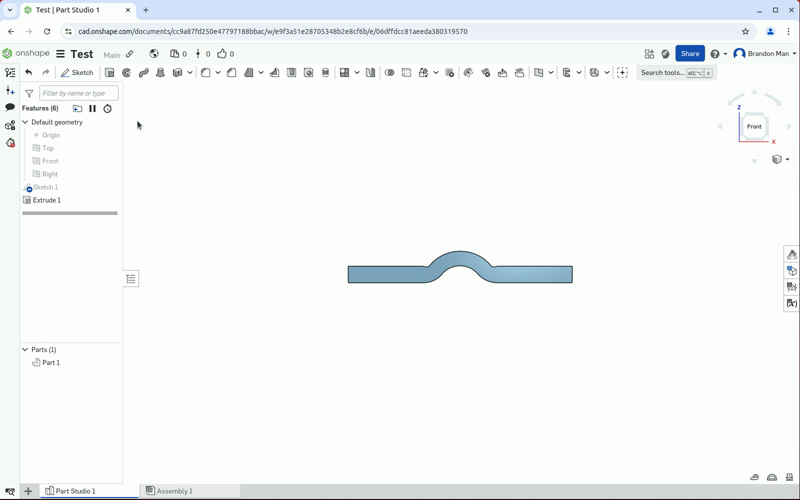
key(shift+h)
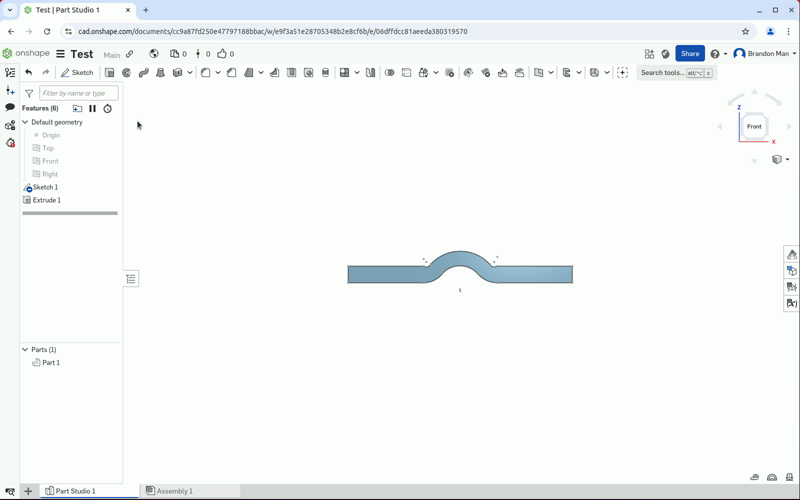
key(shift+h)
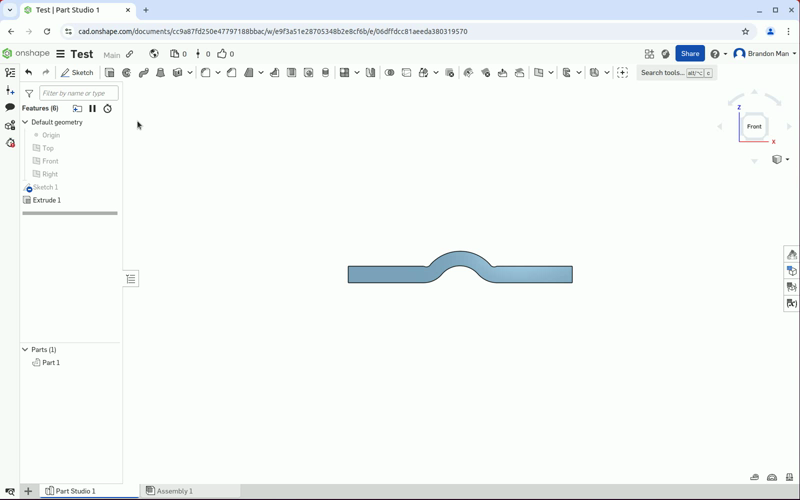
mouse_move(73, 189)
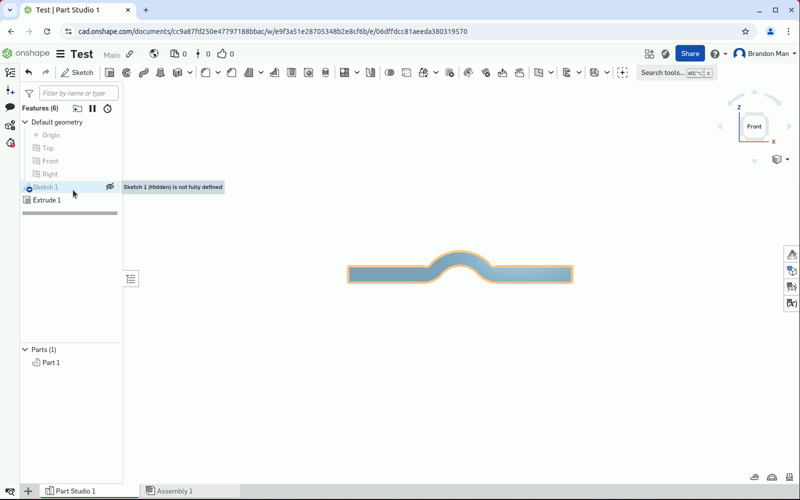
click(73, 189)
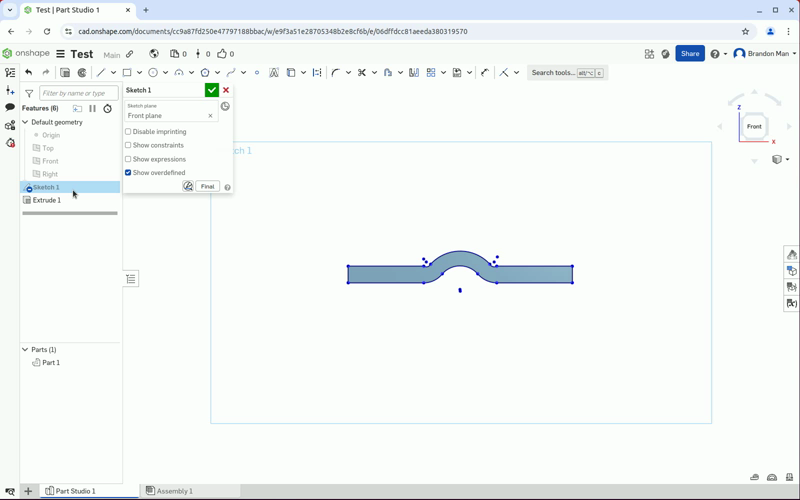
mouse_move(229, 92)
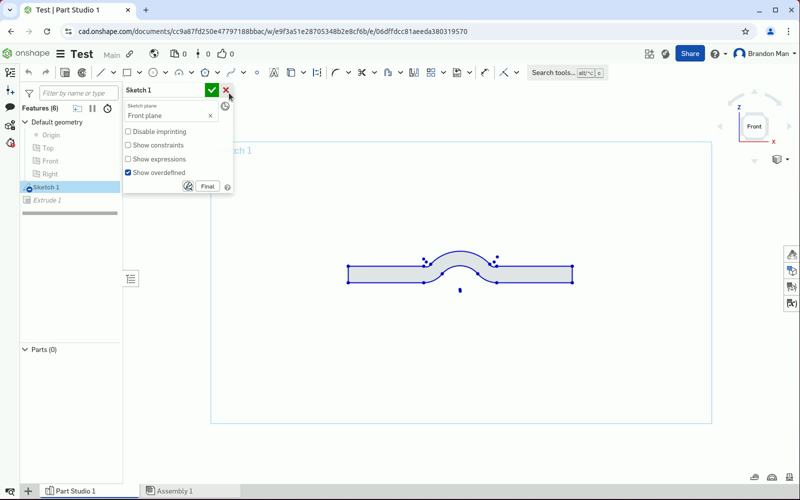
click(229, 92)
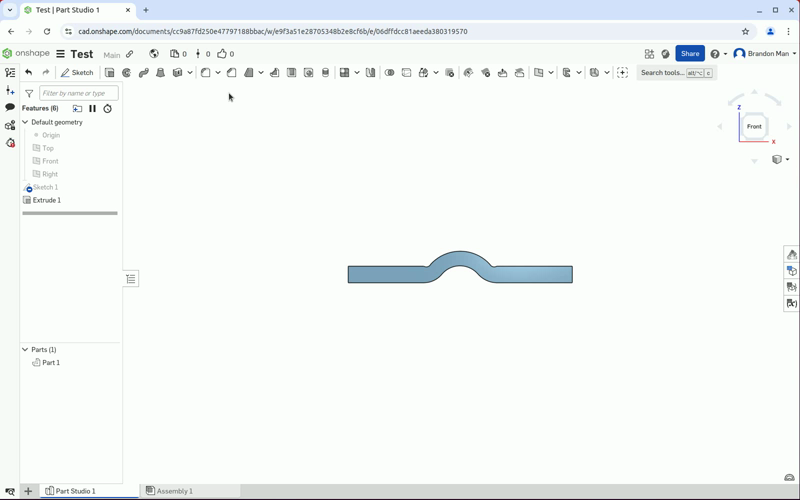
mouse_move(541, 75)
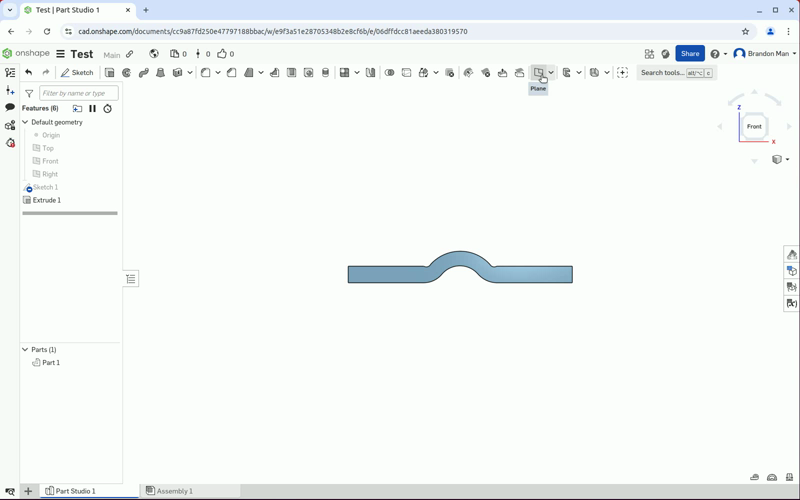
click(541, 75)
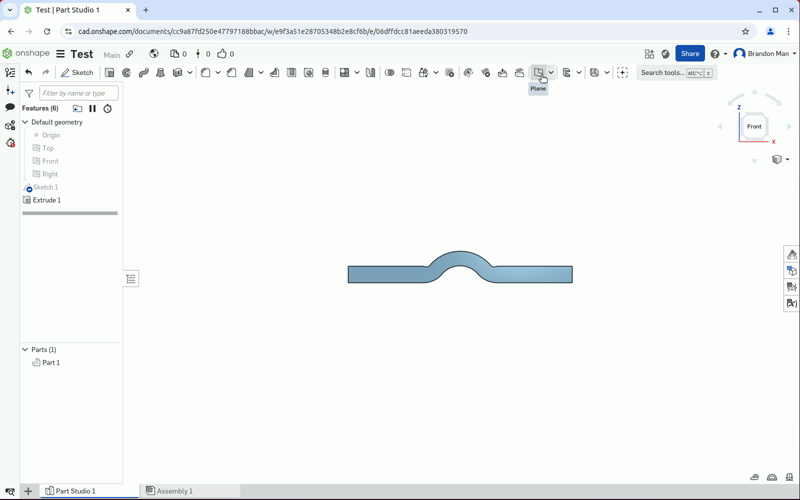
mouse_move(73, 163)
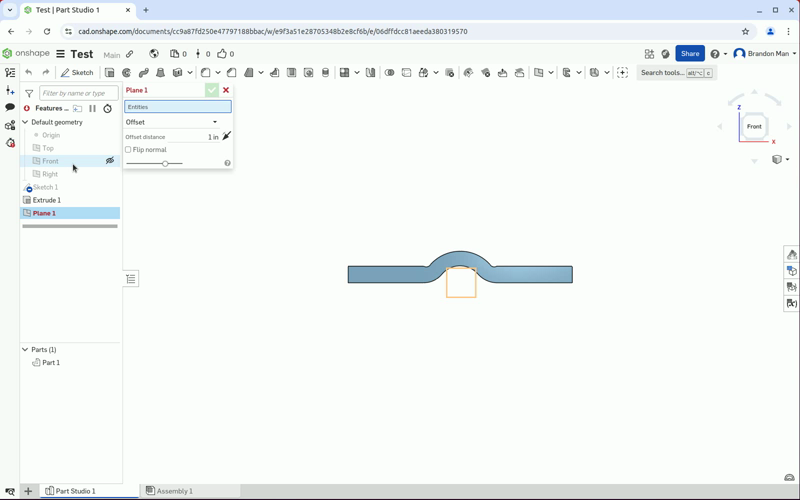
click(73, 163)
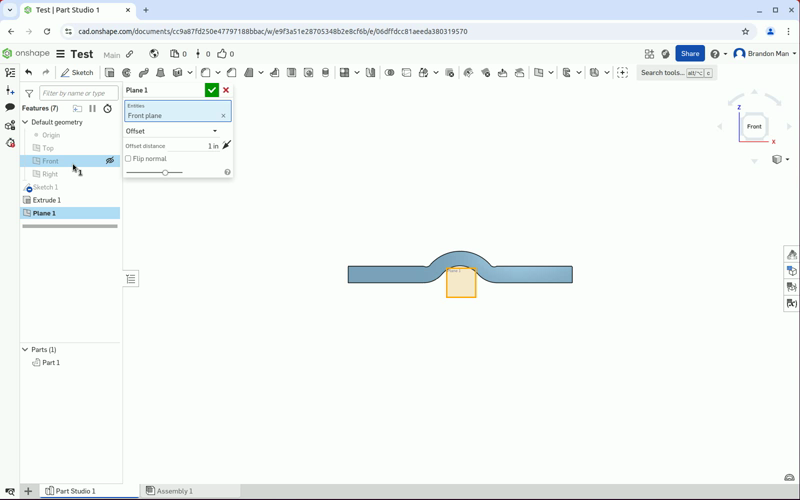
key(tab, 2)
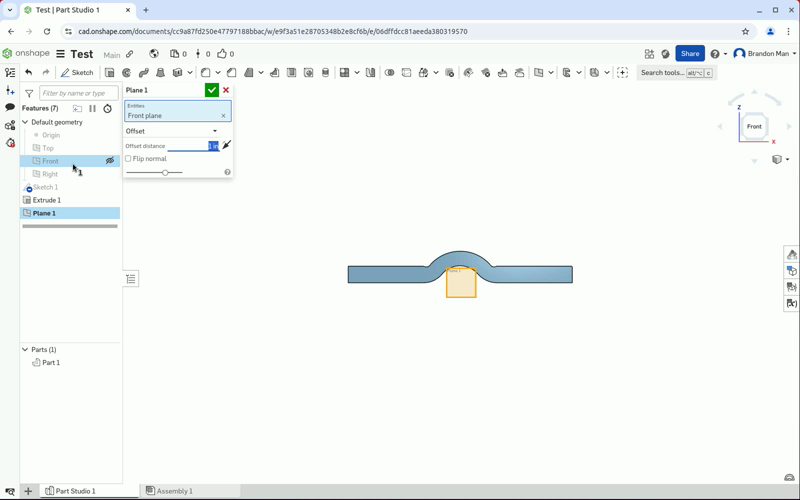
text(12.263)
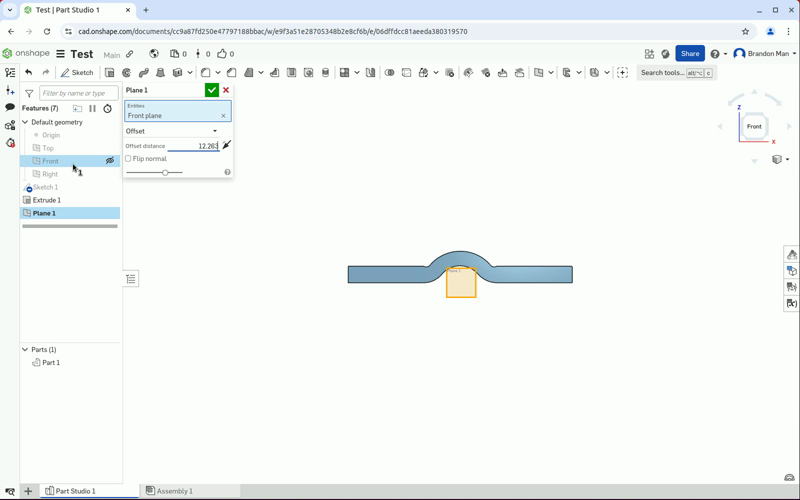
key(enter, 2)
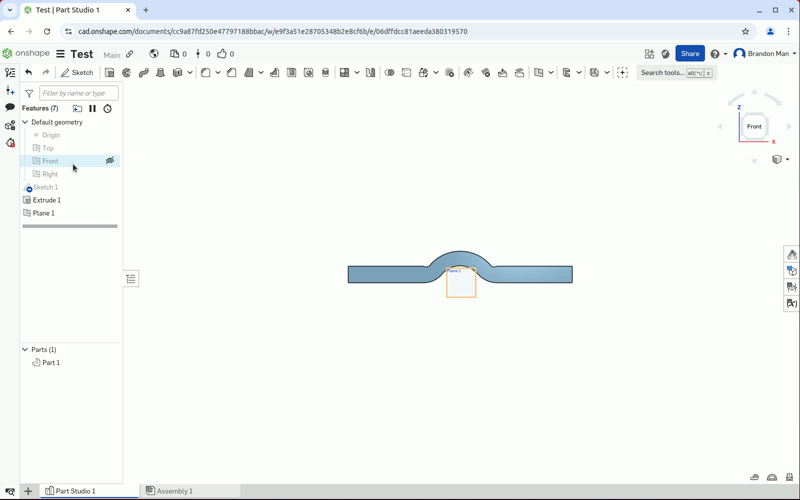
key(shift+s)
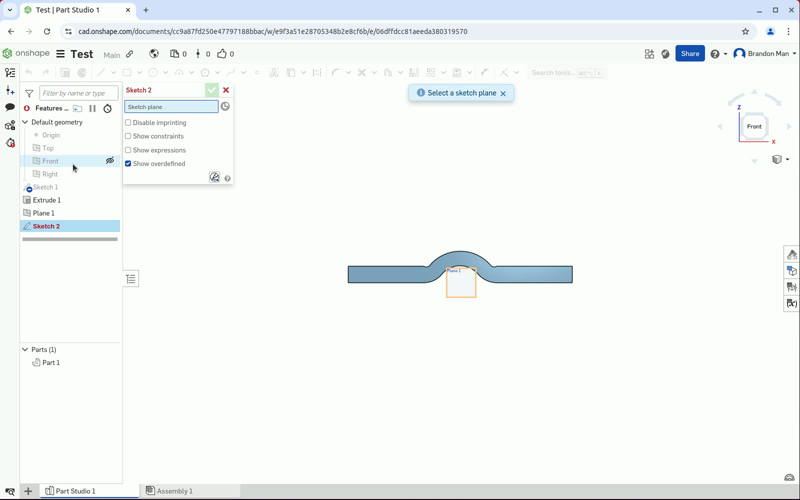
mouse_move(73, 215)
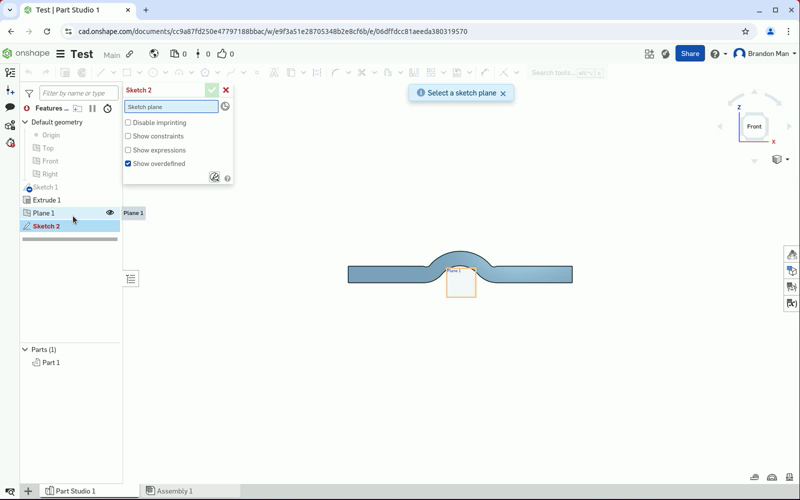
click(73, 215)
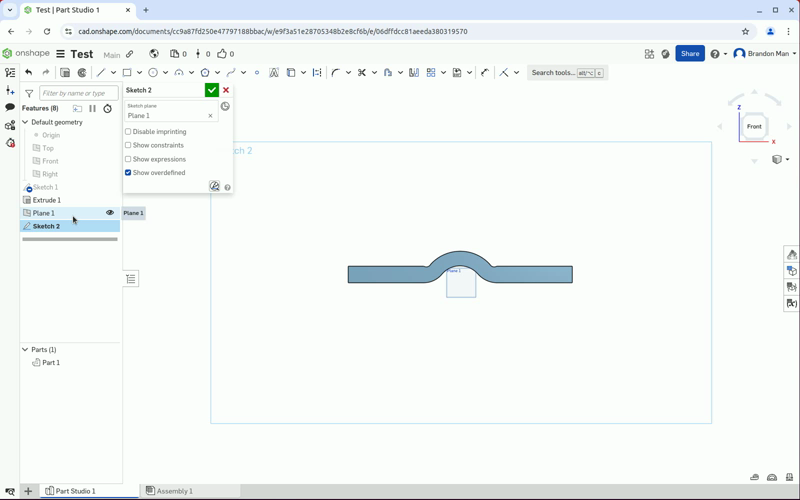
mouse_move(73, 352)
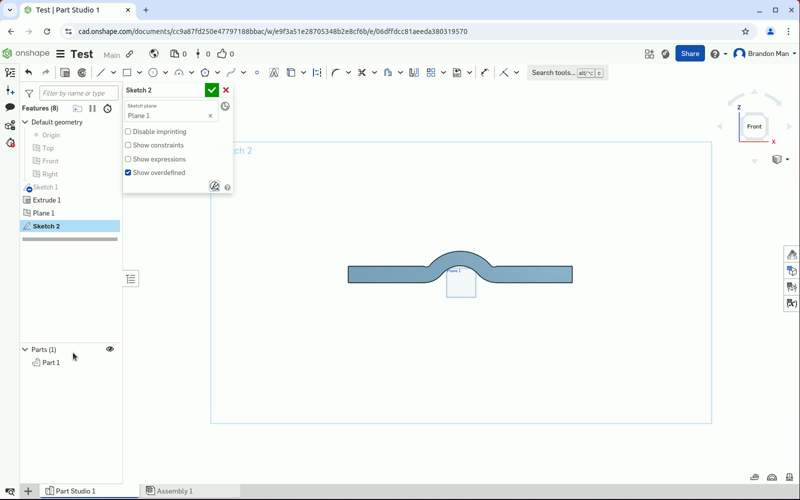
key(y)
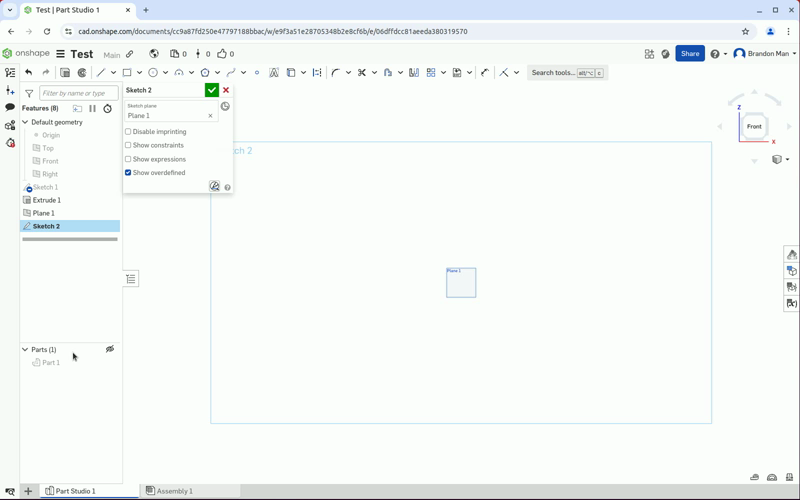
key(l)
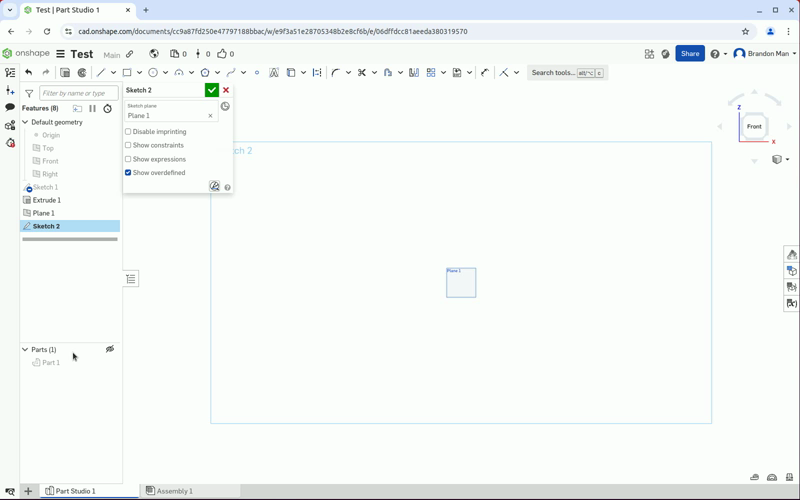
key_down(shift)
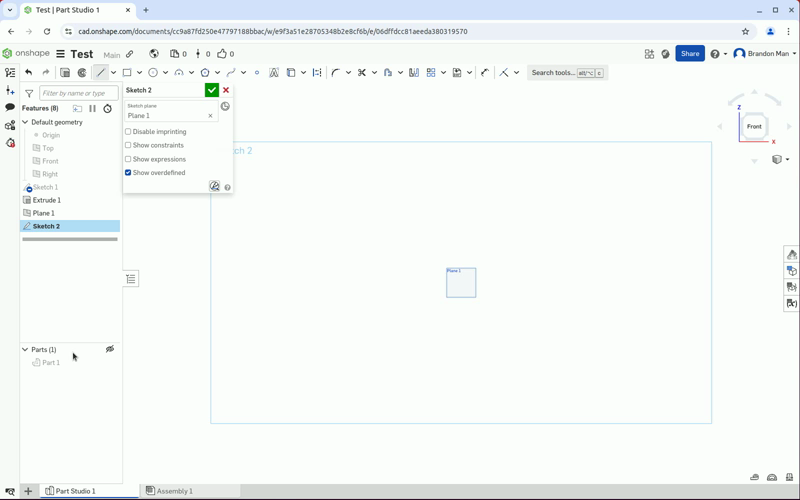
mouse_move(348, 274)
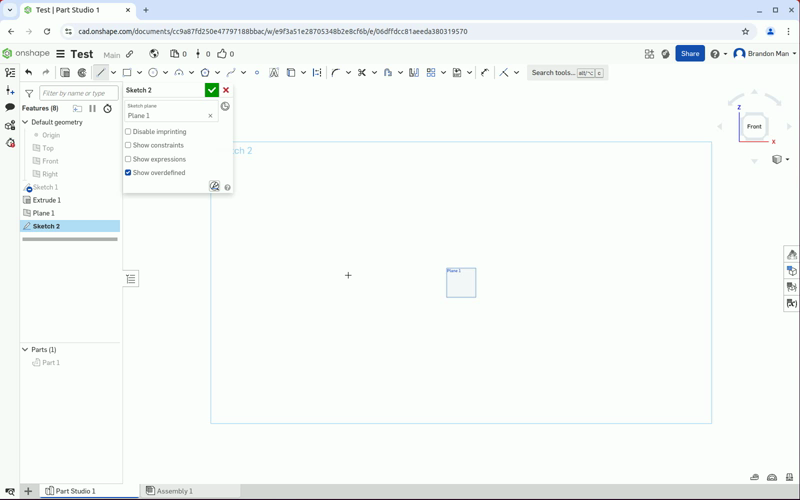
click(348, 274)
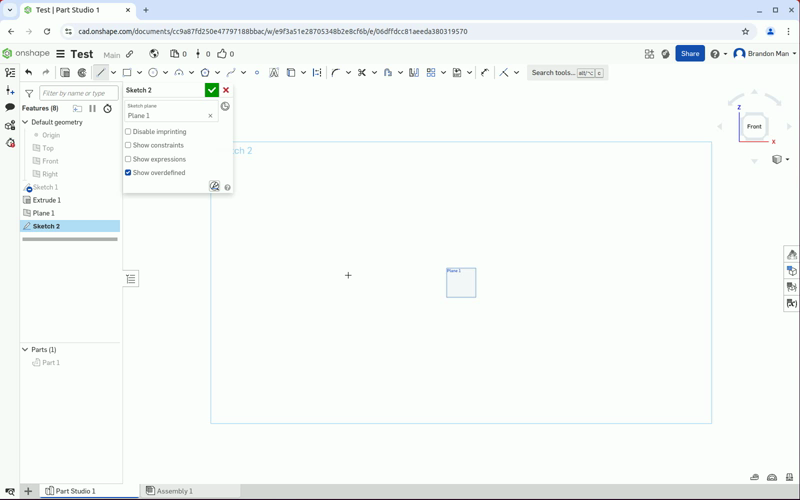
key_up(shift)
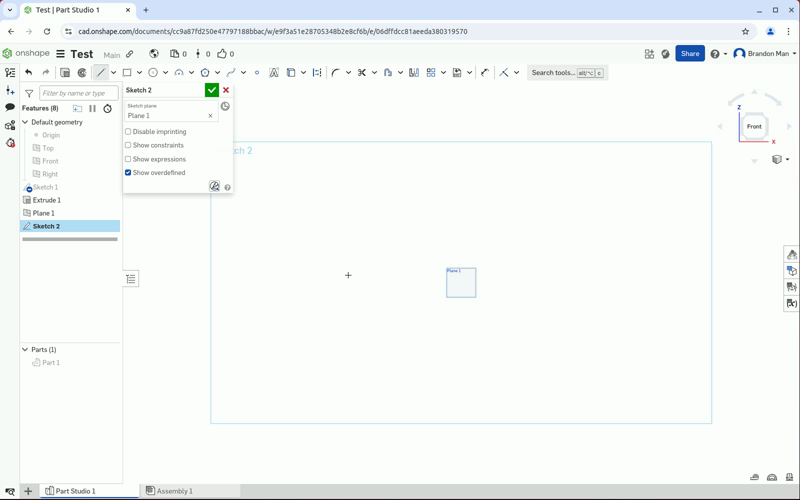
key_down(shift)
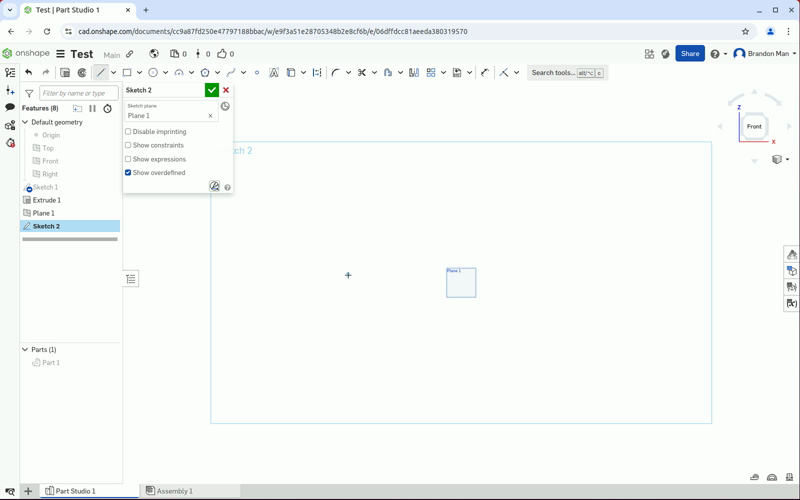
mouse_move(423, 274)
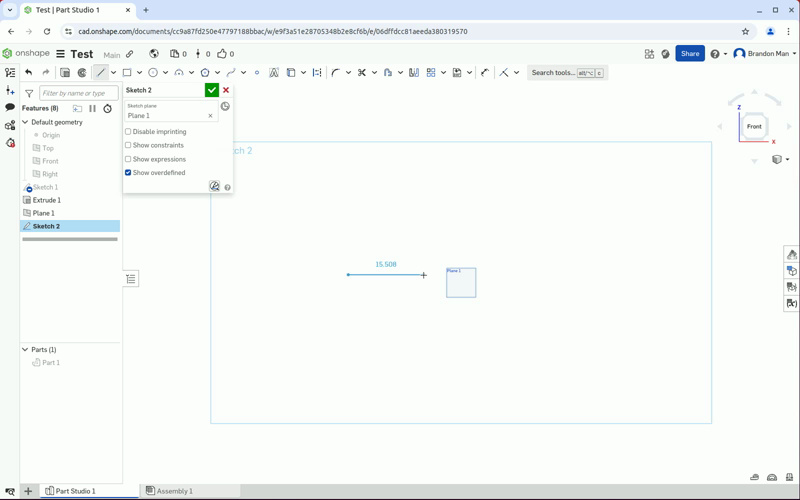
click(423, 274)
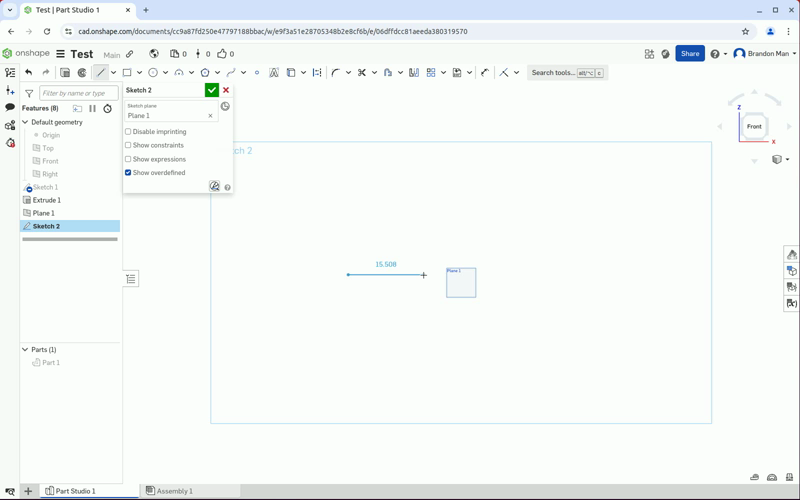
key_up(shift)
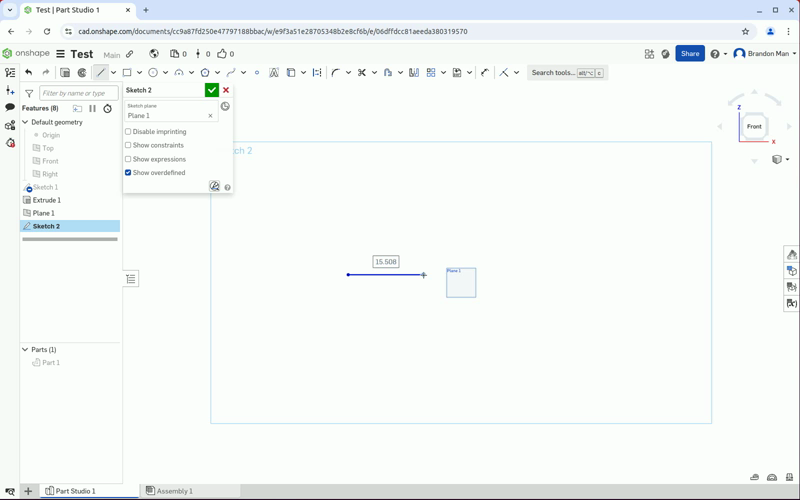
key(esc)
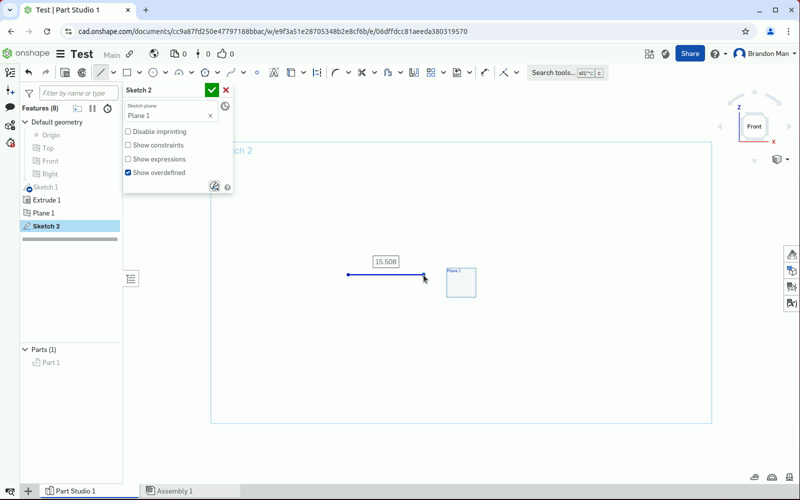
key(a)
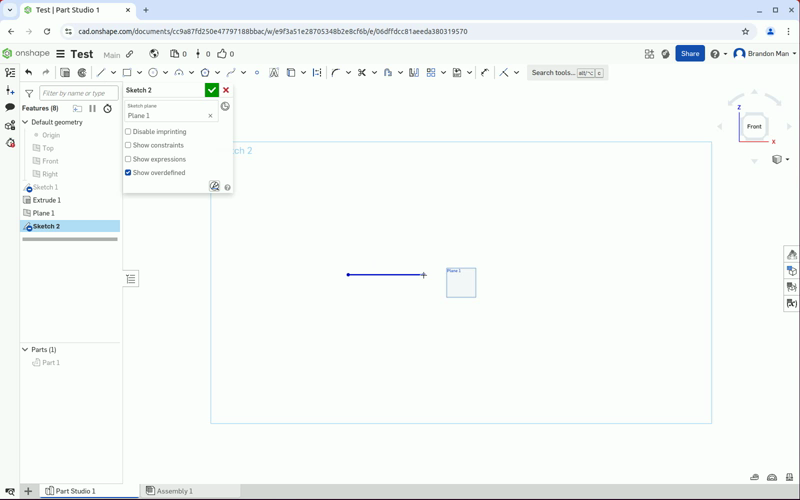
mouse_move(423, 274)
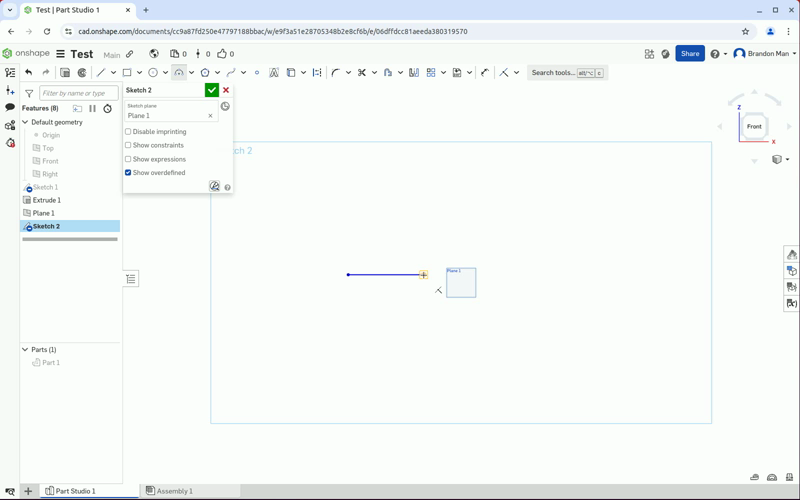
click(423, 274)
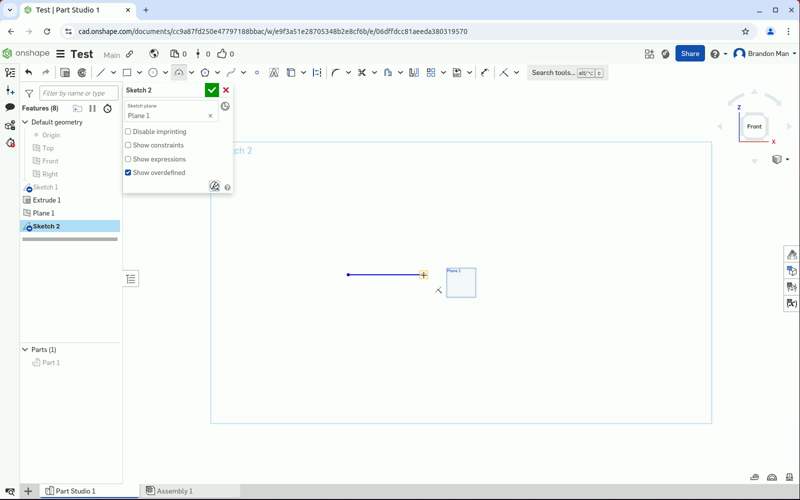
key_down(shift)
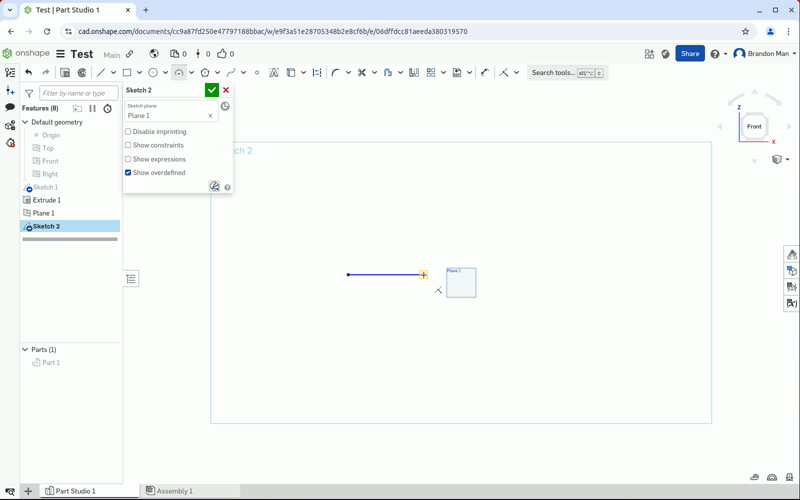
mouse_move(437, 267)
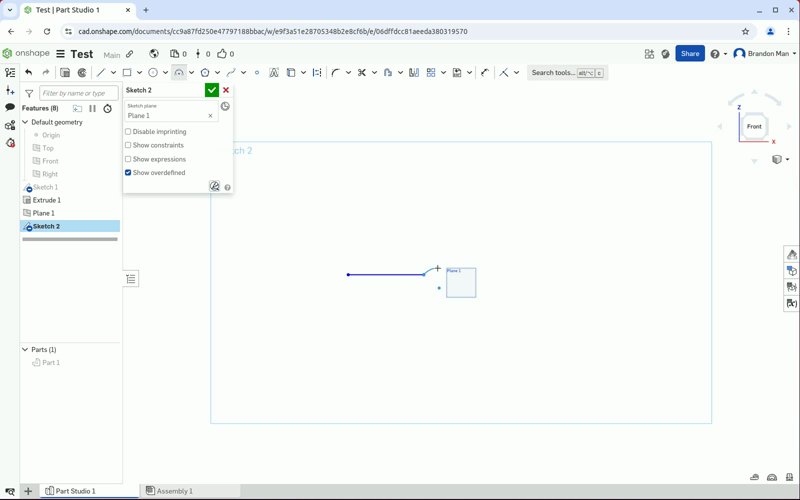
click(437, 267)
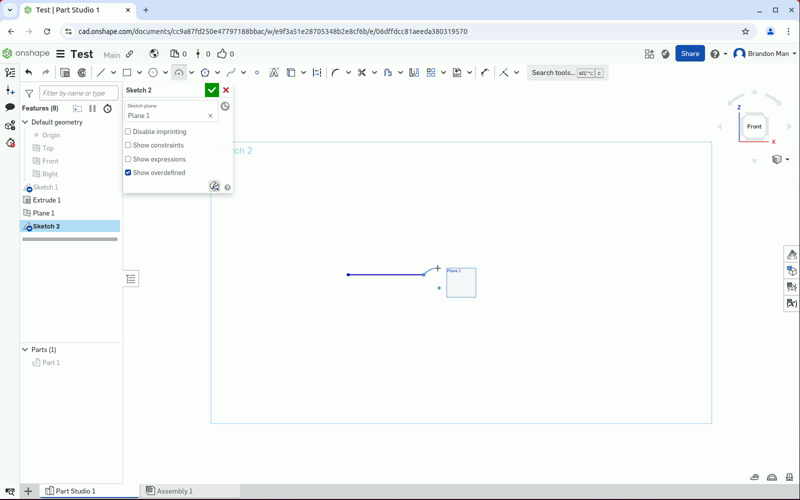
mouse_move(431, 272)
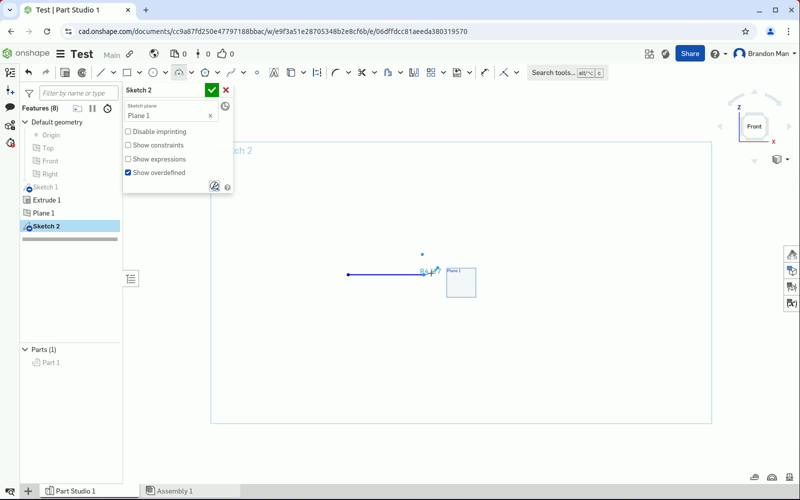
click(431, 272)
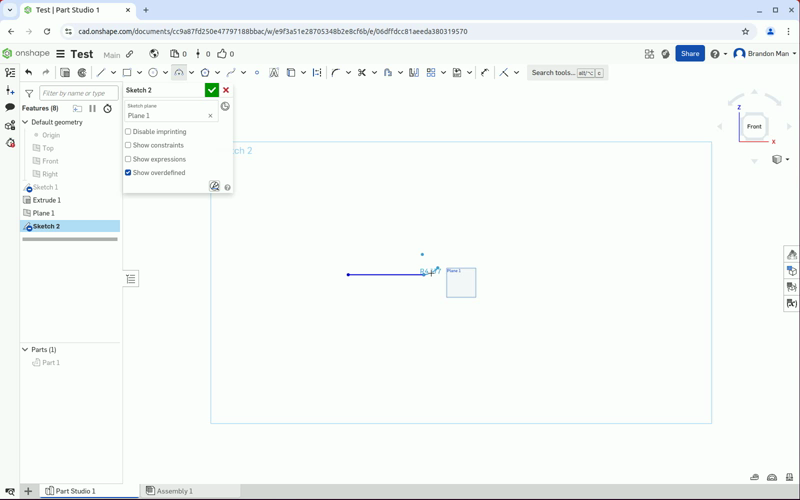
key_up(shift)
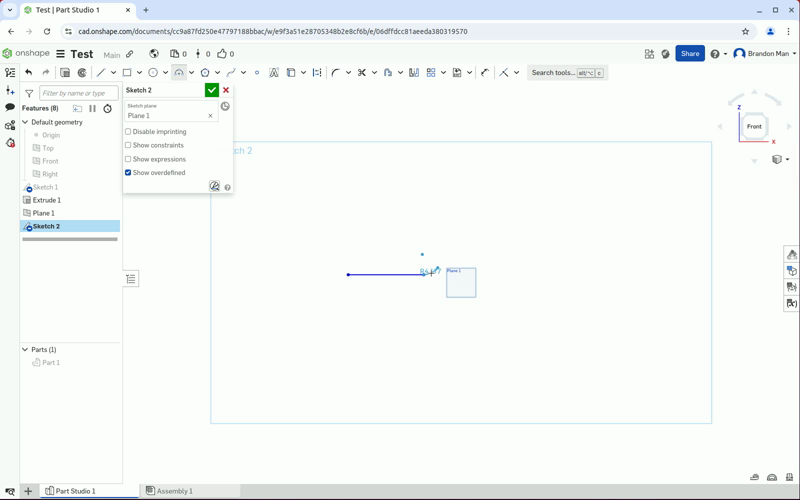
mouse_move(437, 267)
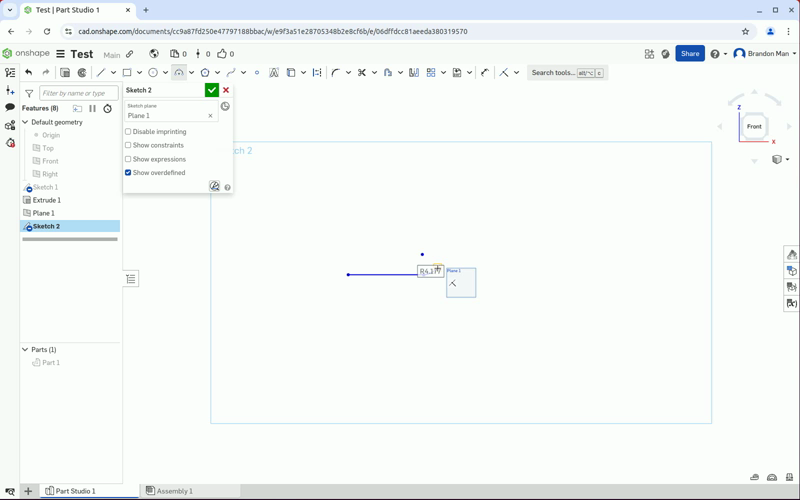
click(437, 267)
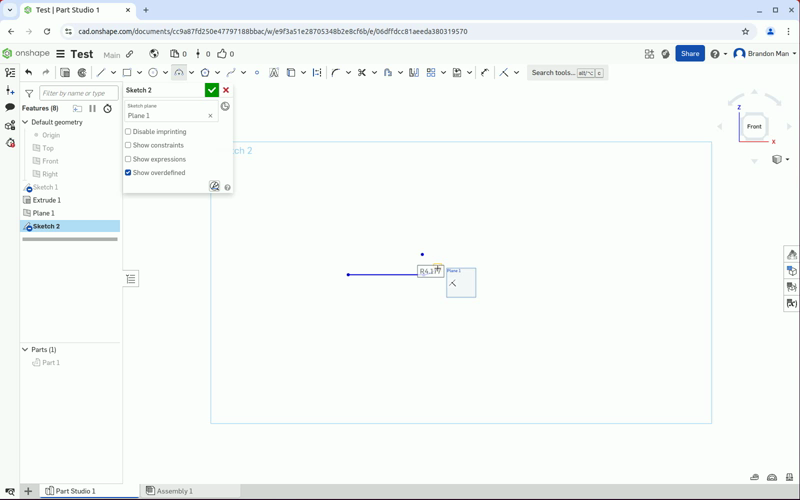
key_down(shift)
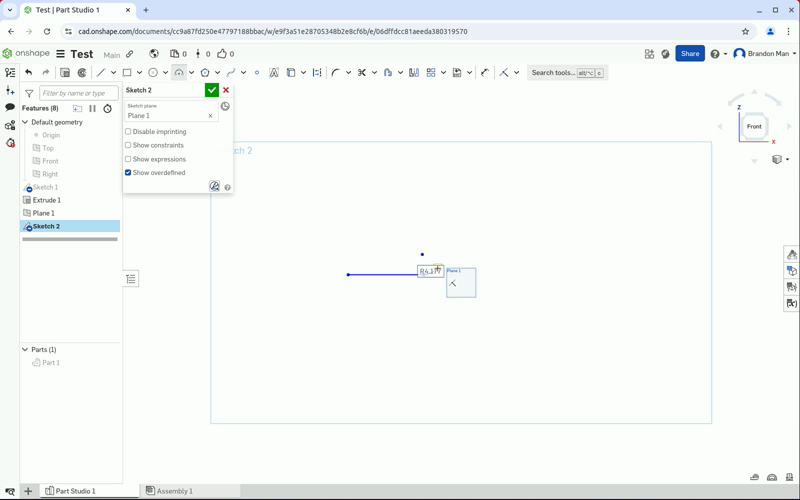
mouse_move(482, 267)
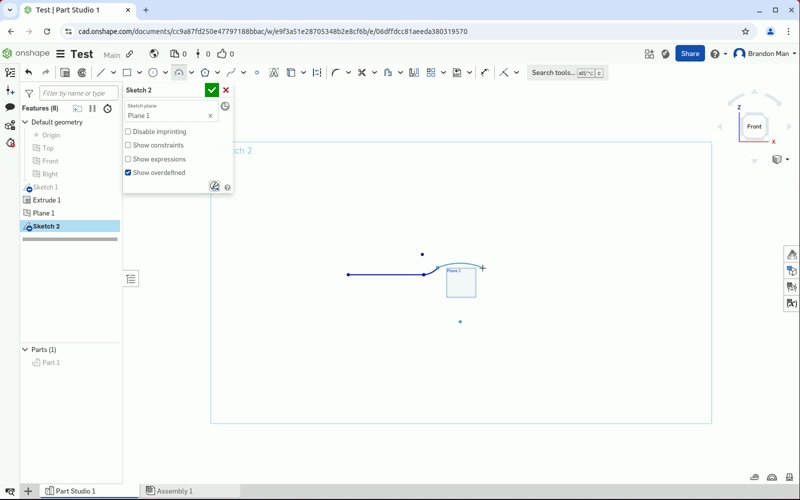
click(482, 267)
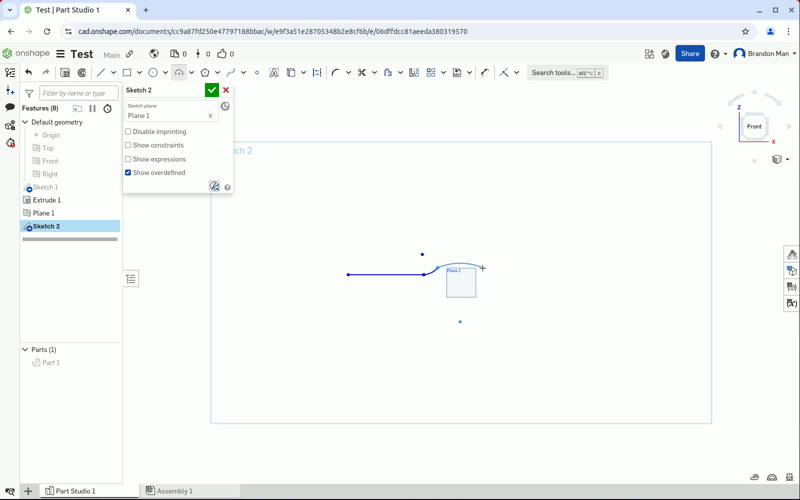
mouse_move(460, 258)
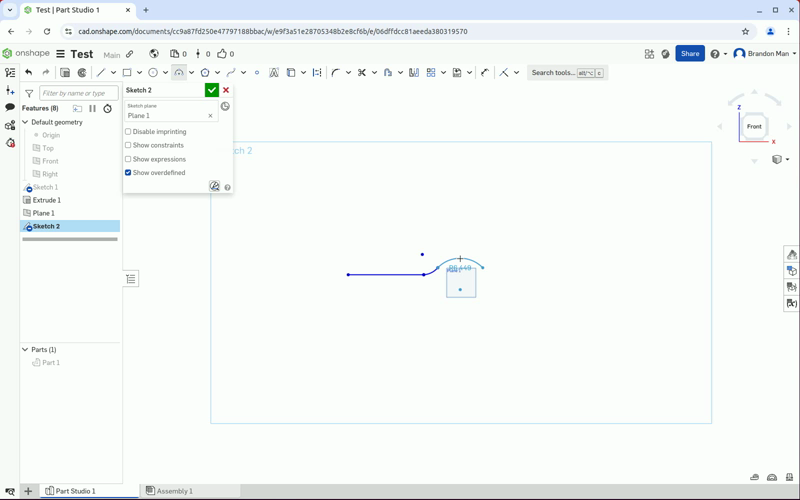
click(460, 258)
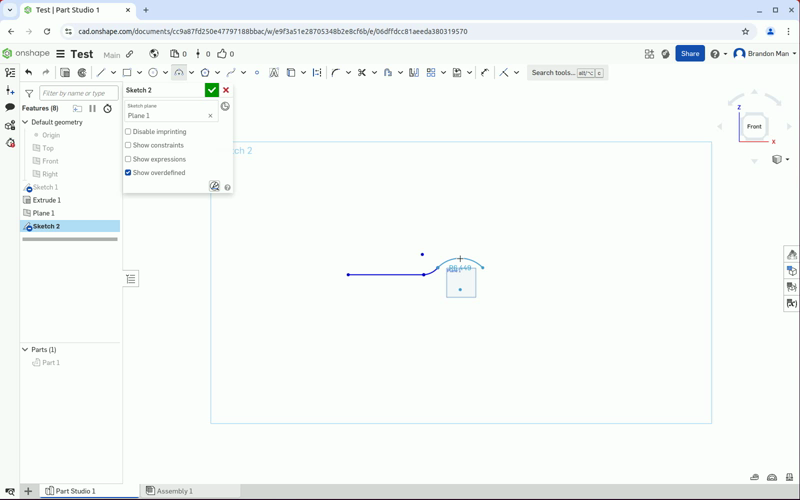
key_up(shift)
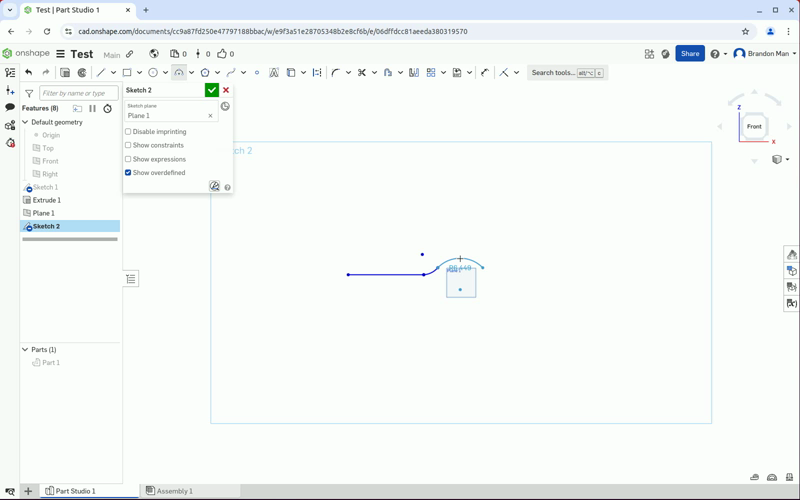
mouse_move(482, 267)
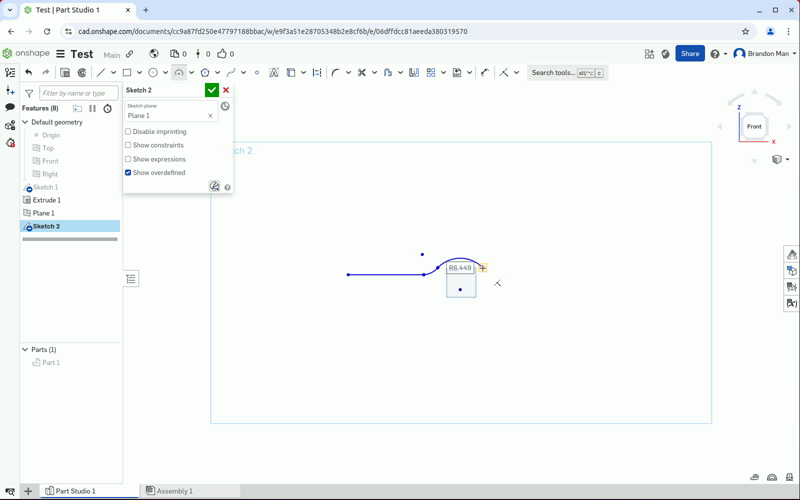
click(482, 267)
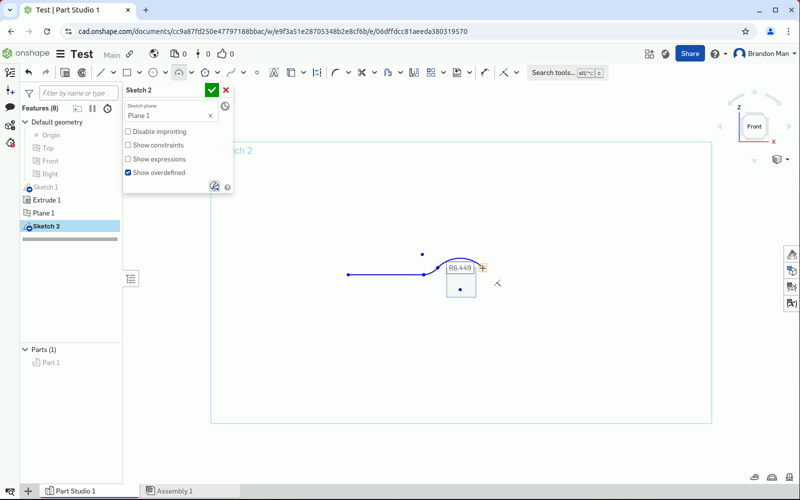
key_down(shift)
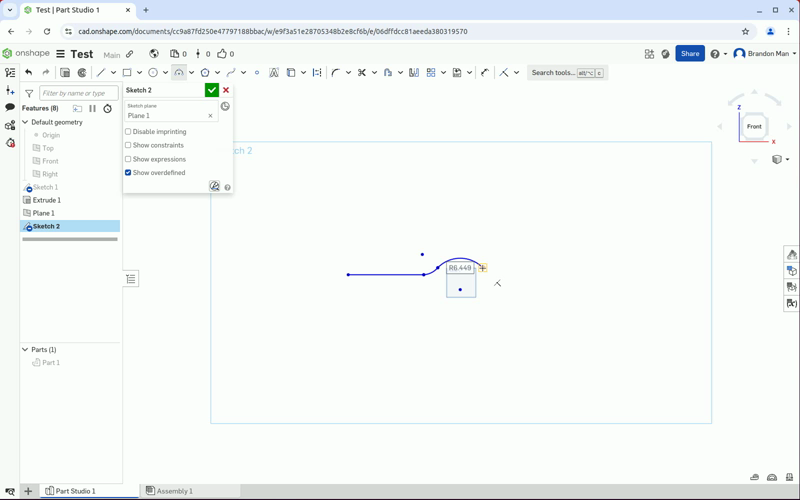
mouse_move(496, 274)
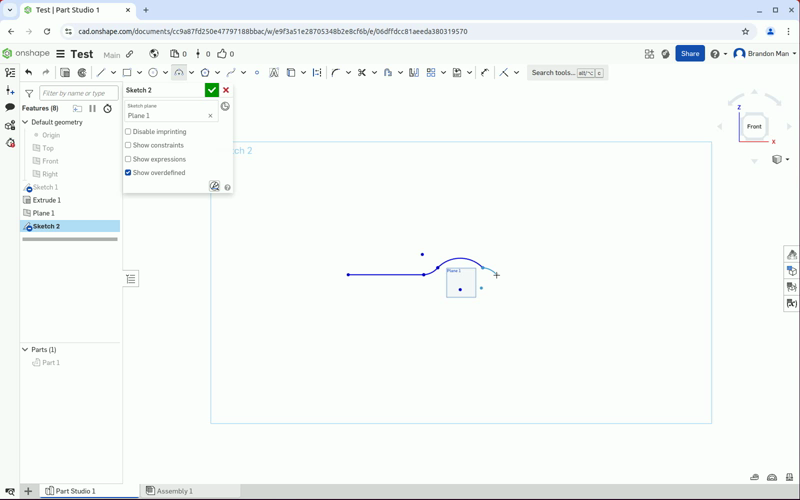
click(496, 274)
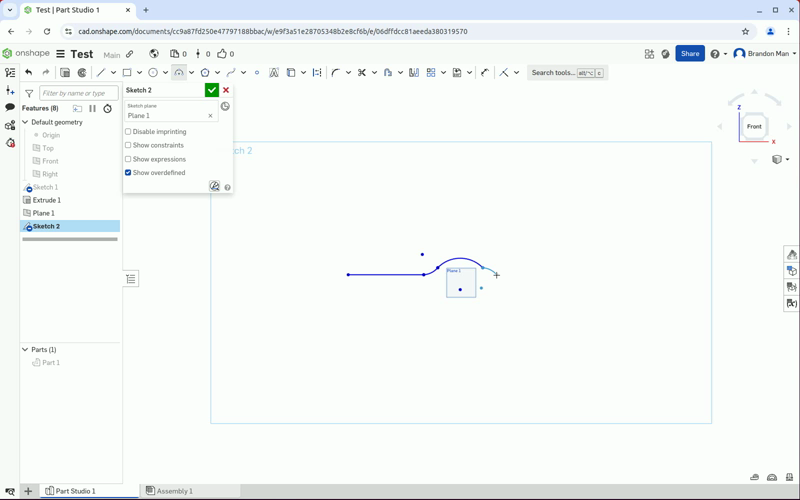
mouse_move(489, 272)
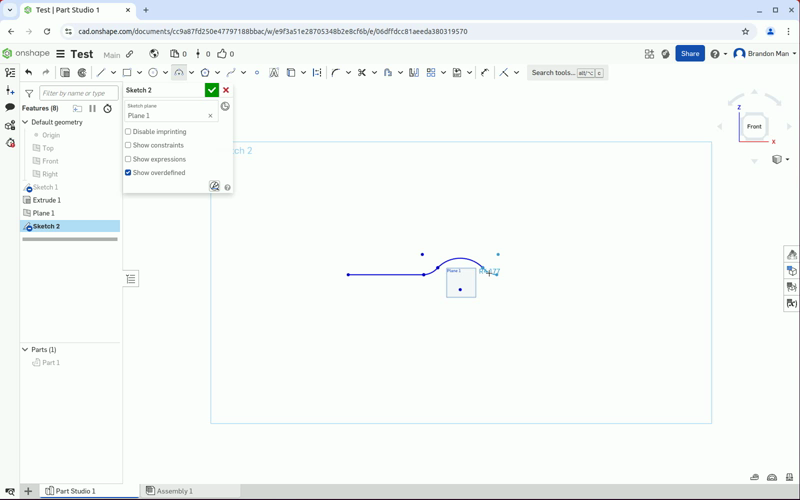
click(489, 272)
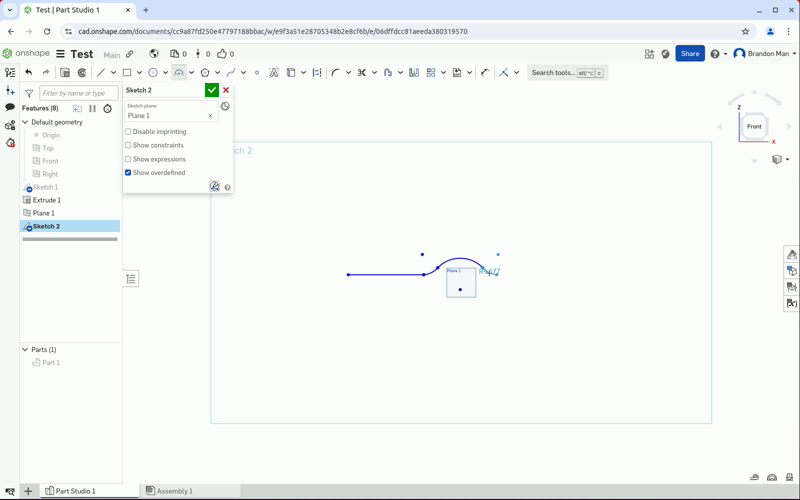
key_up(shift)
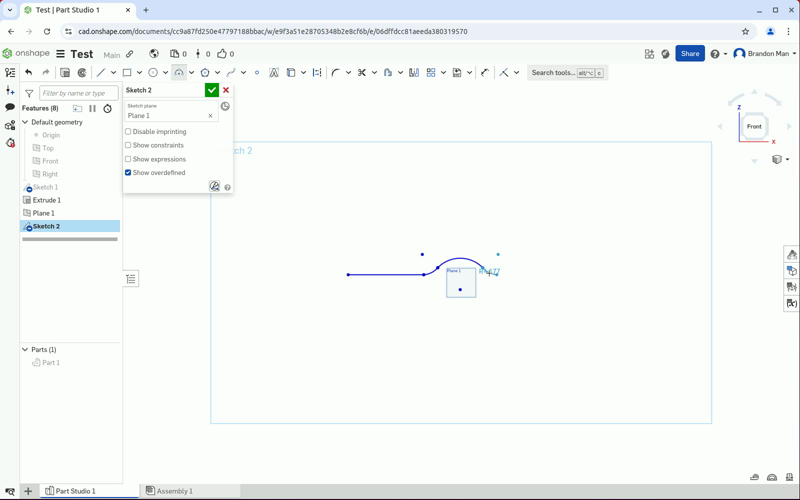
key(esc)
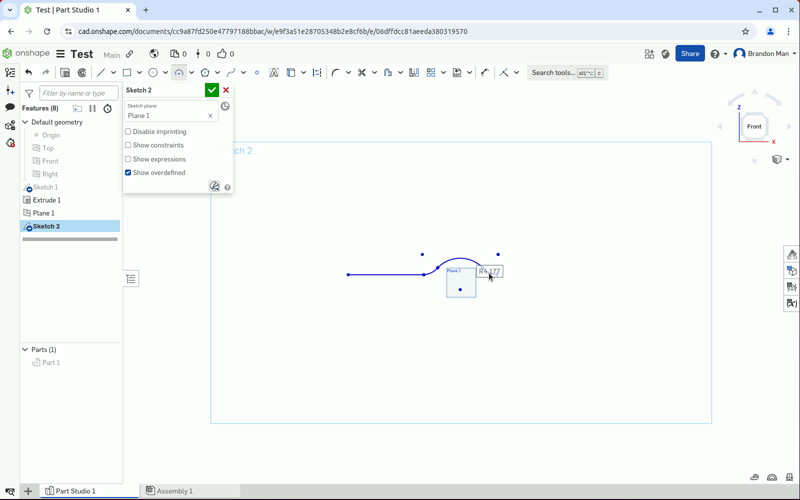
key(l)
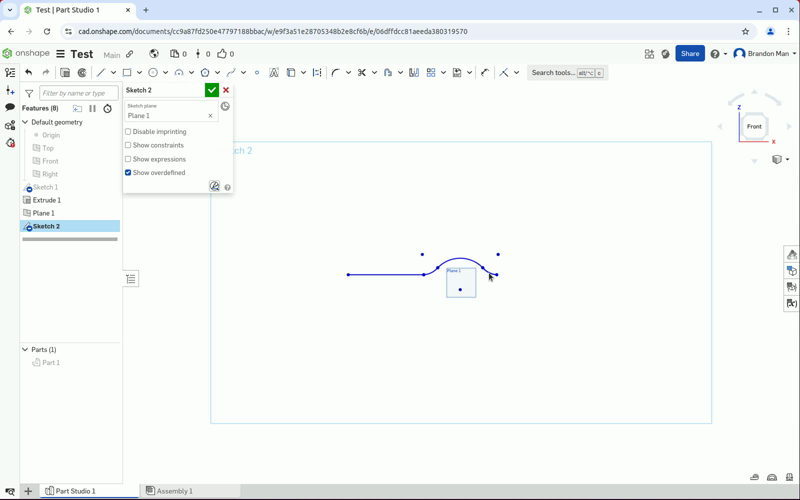
mouse_move(496, 274)
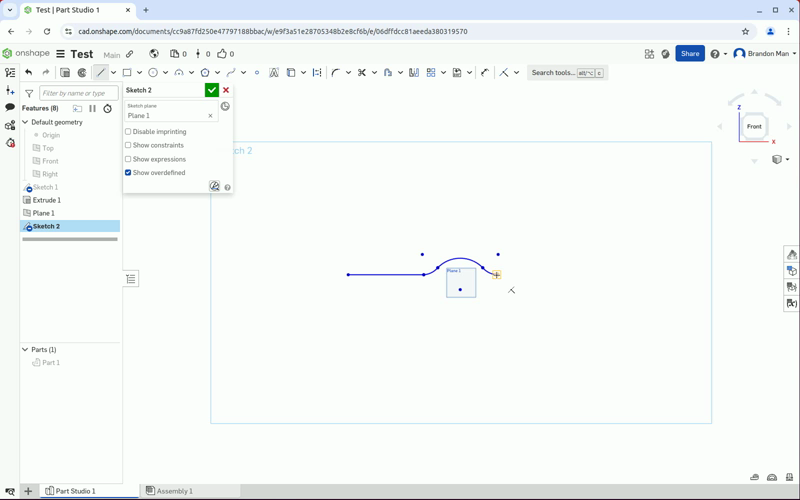
click(496, 274)
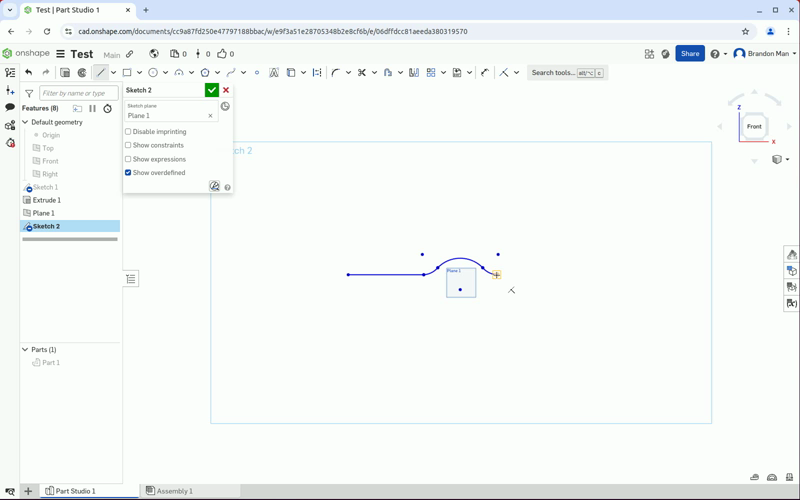
key_down(shift)
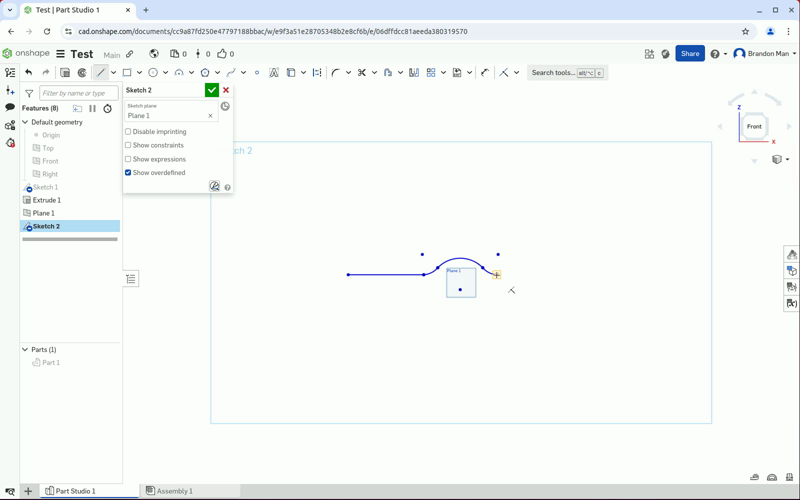
mouse_move(572, 274)
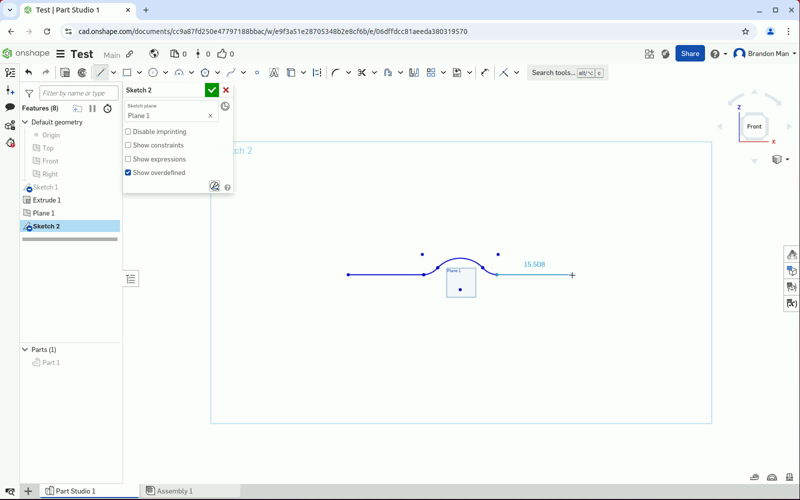
click(572, 274)
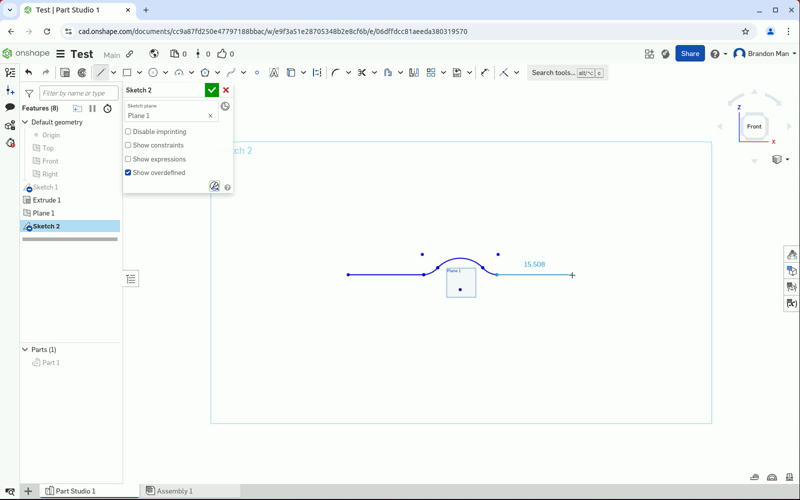
key_up(shift)
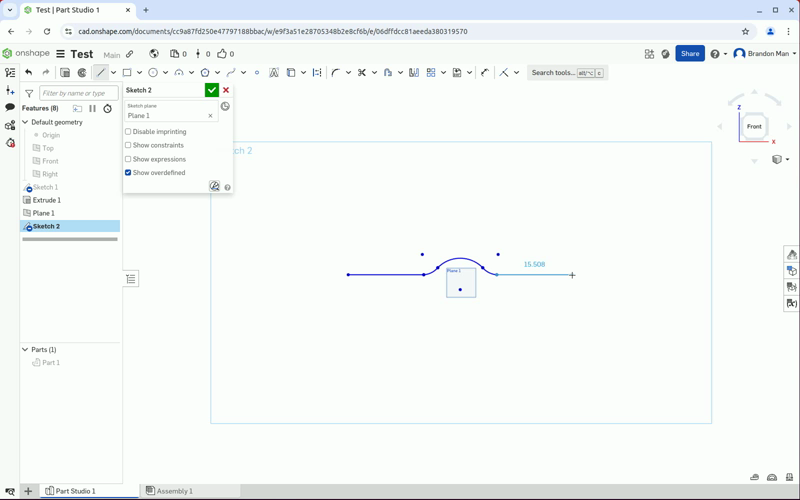
key_down(shift)
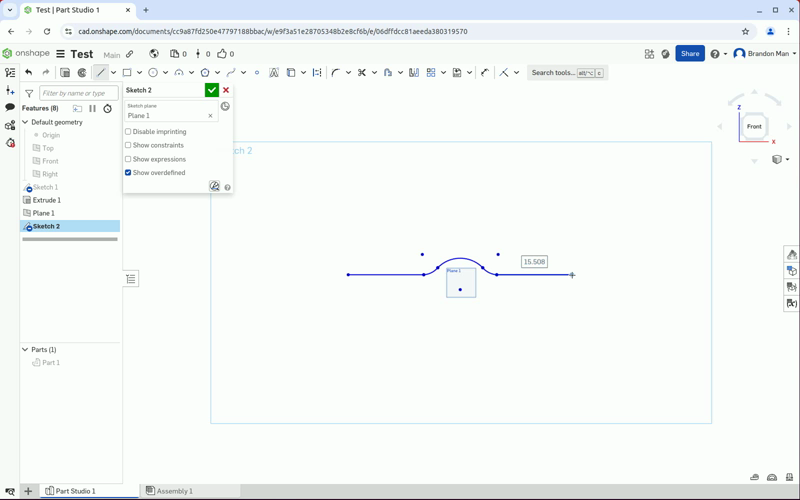
mouse_move(589, 274)
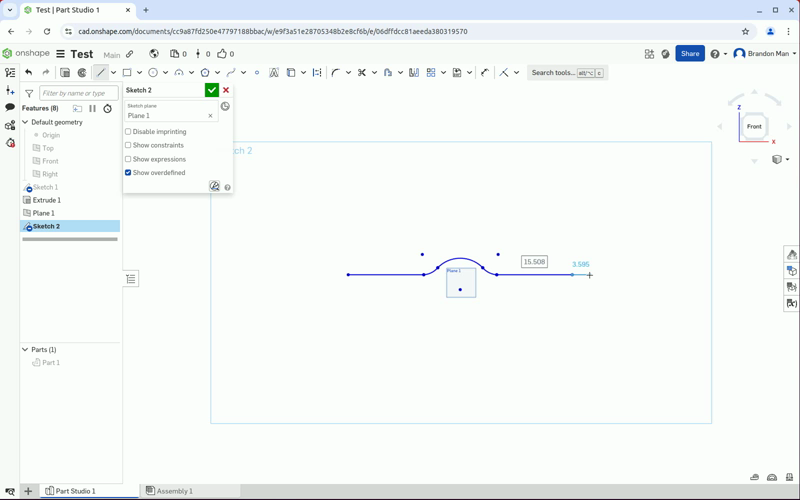
mouse_move(572, 267)
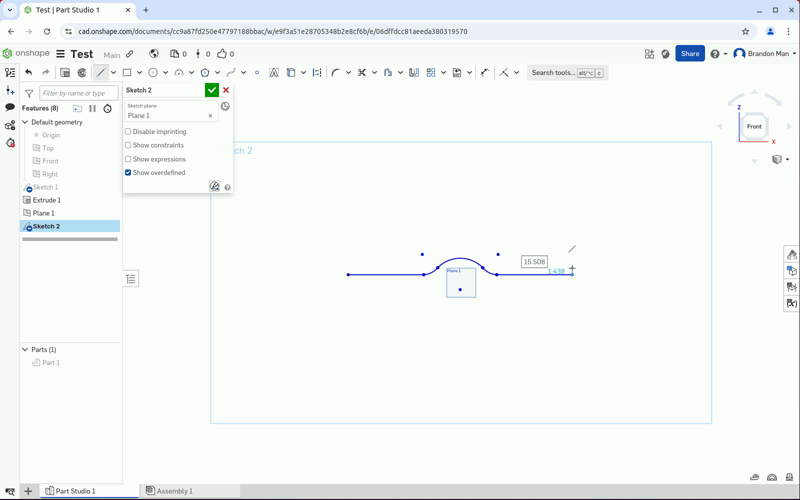
scroll(6)
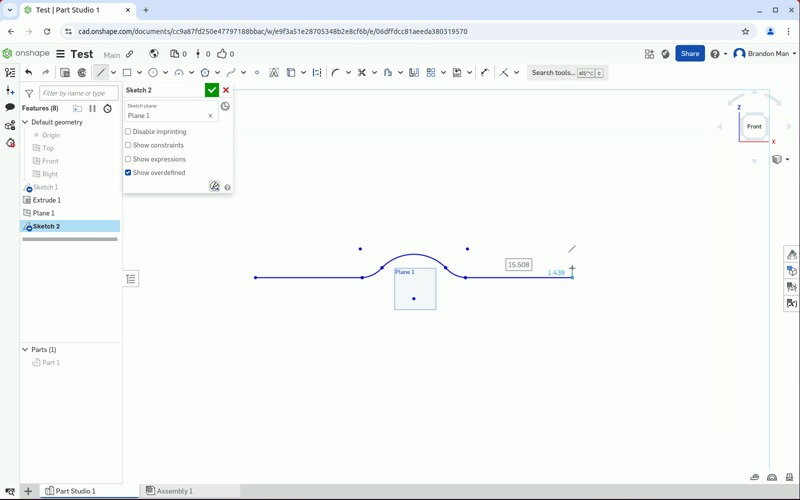
scroll(6)
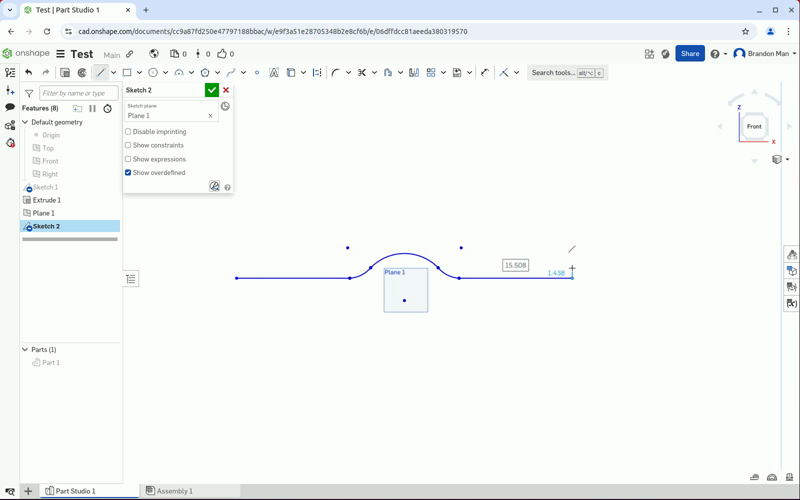
scroll(6)
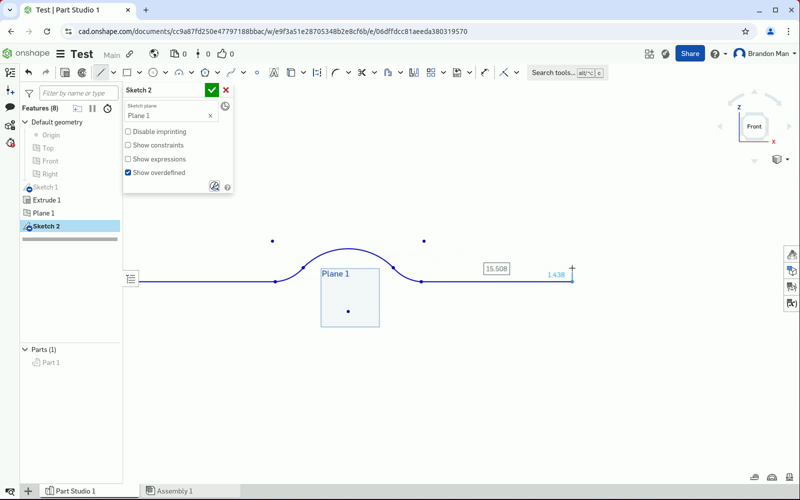
scroll(6)
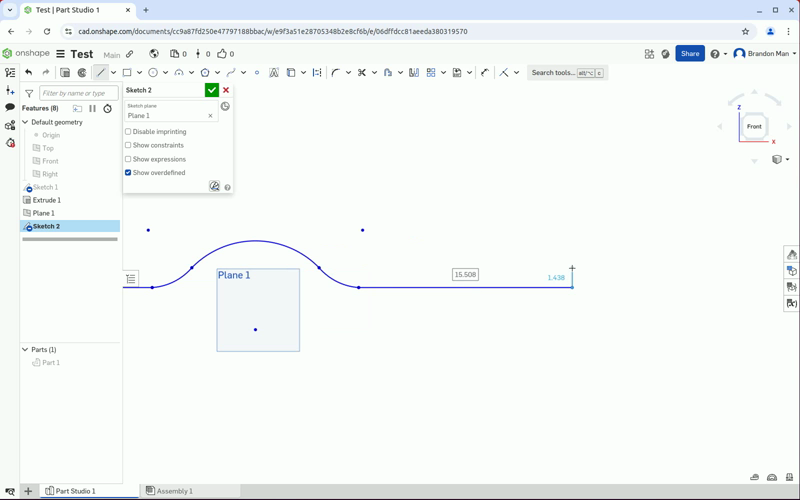
scroll(6)
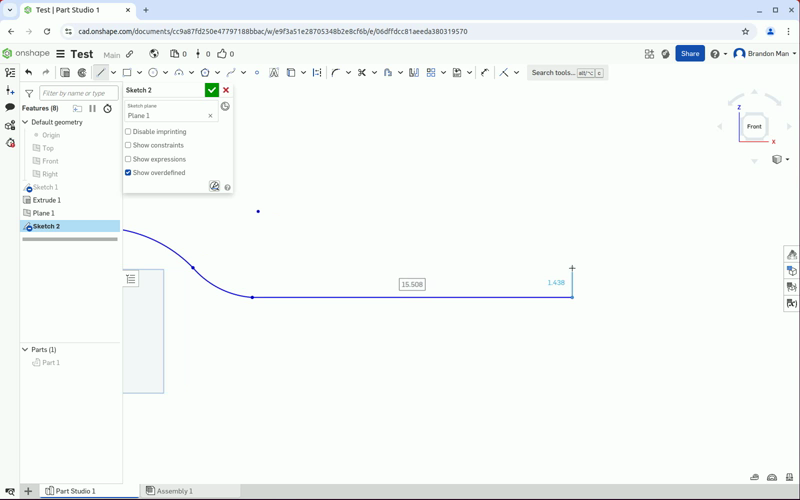
scroll(6)
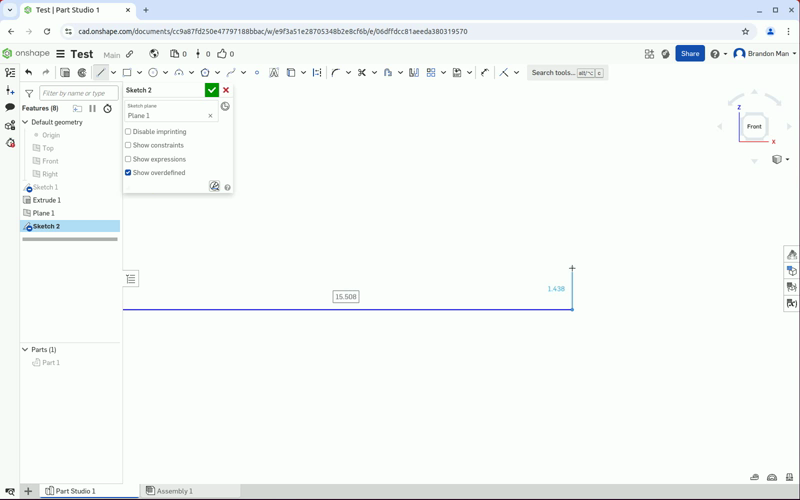
scroll(6)
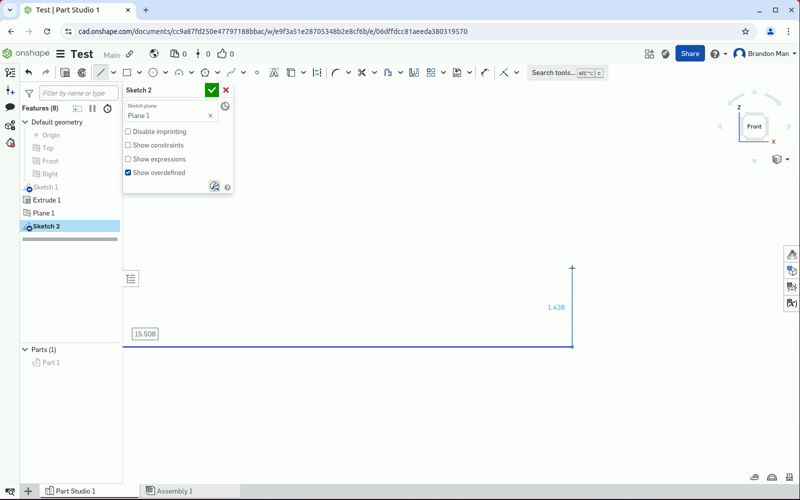
click(572, 267)
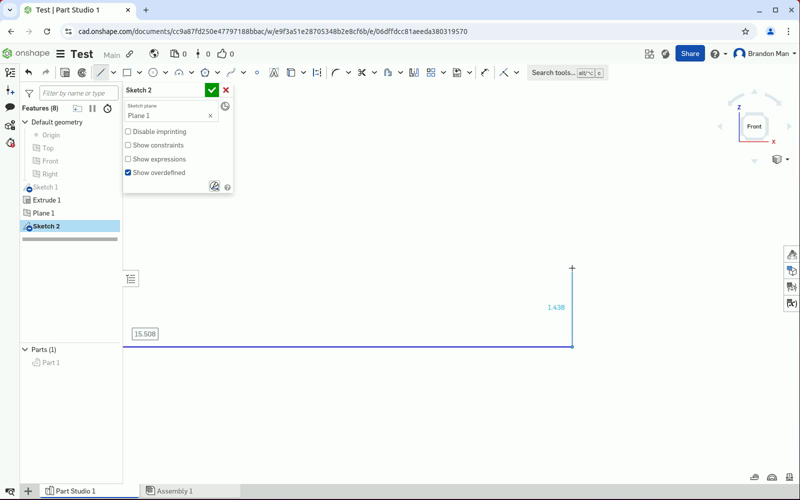
scroll(-6)
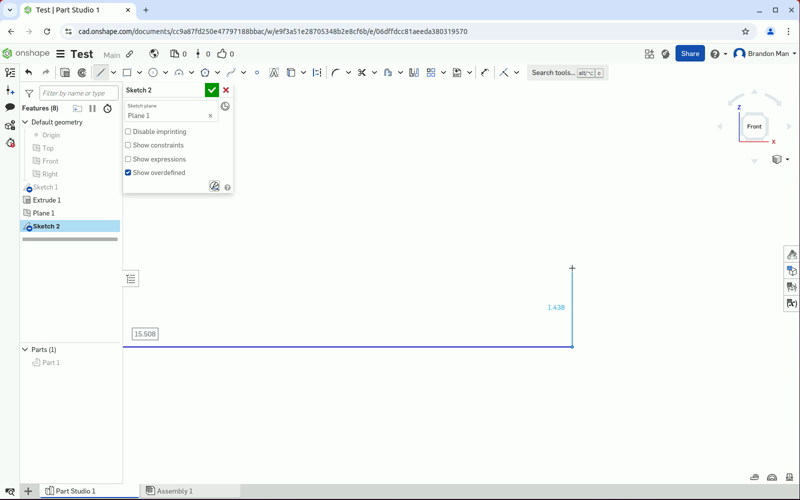
scroll(-6)
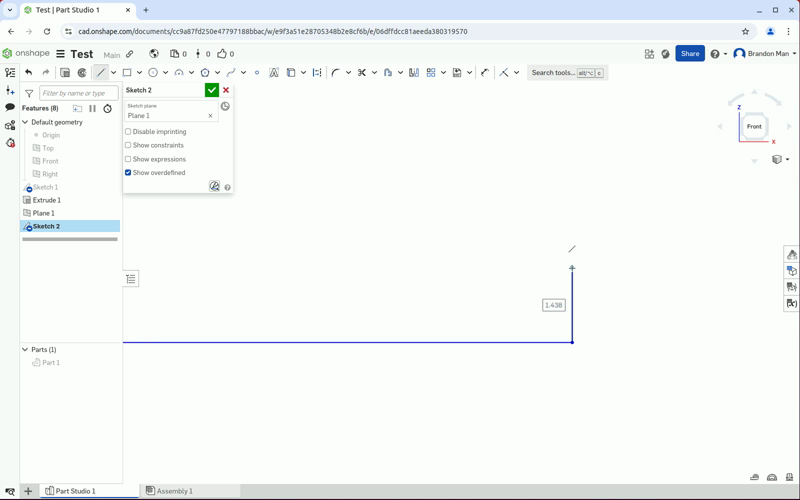
scroll(-6)
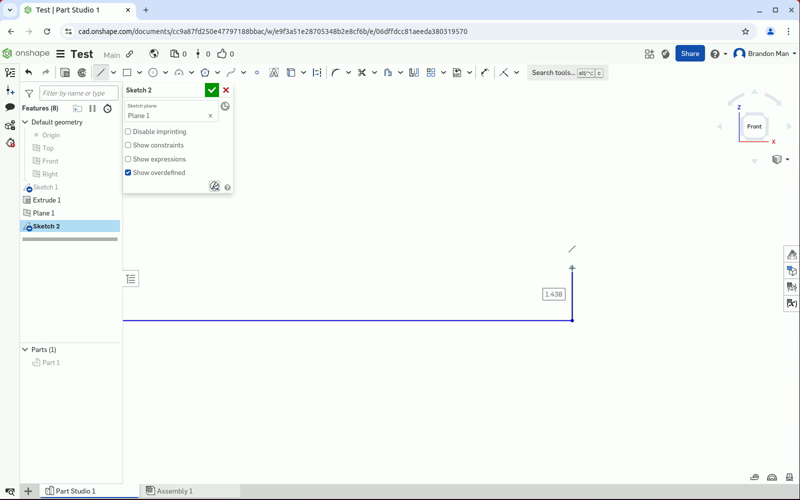
scroll(-6)
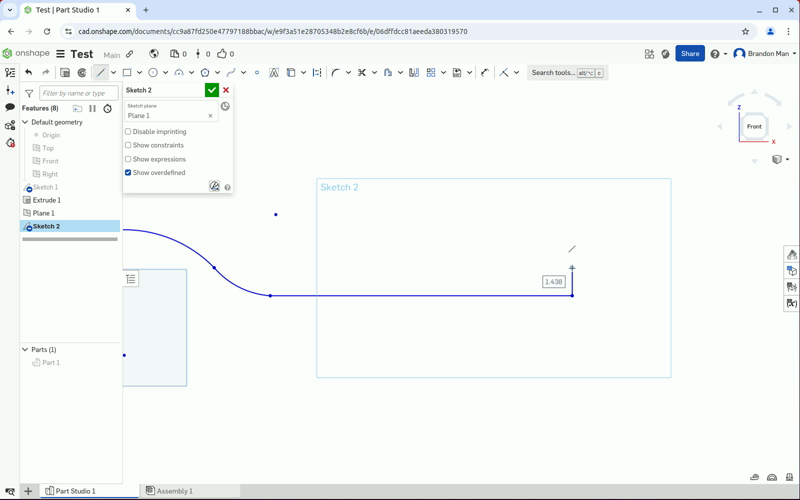
scroll(-6)
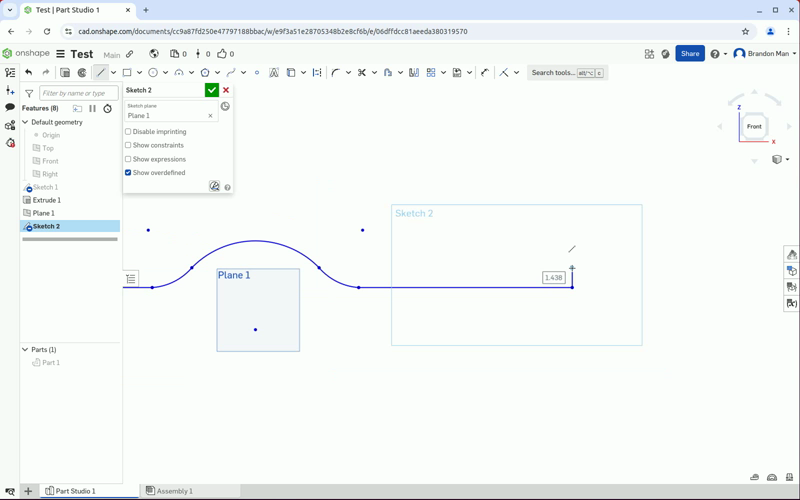
scroll(-6)
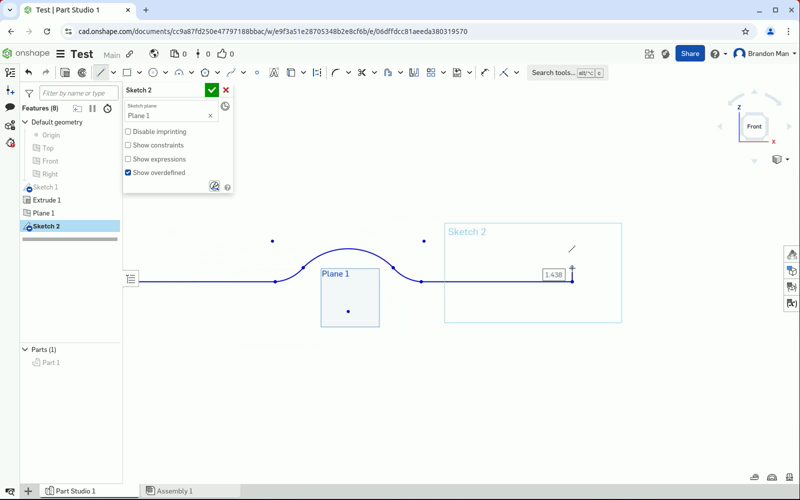
scroll(-6)
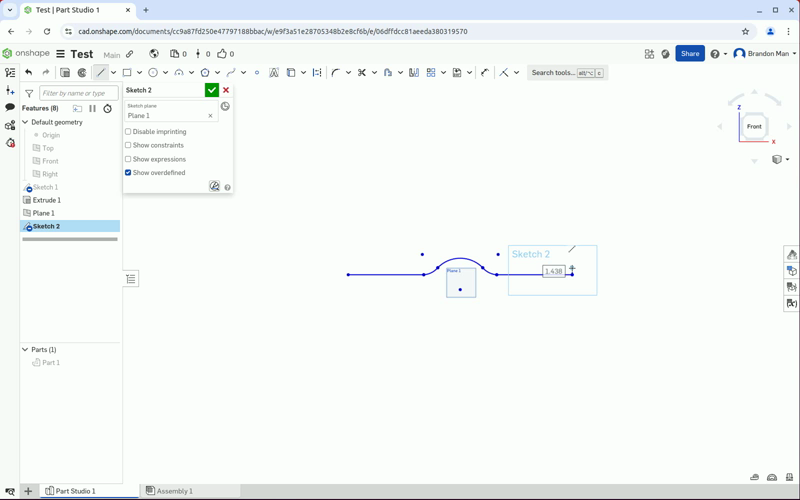
key_up(shift)
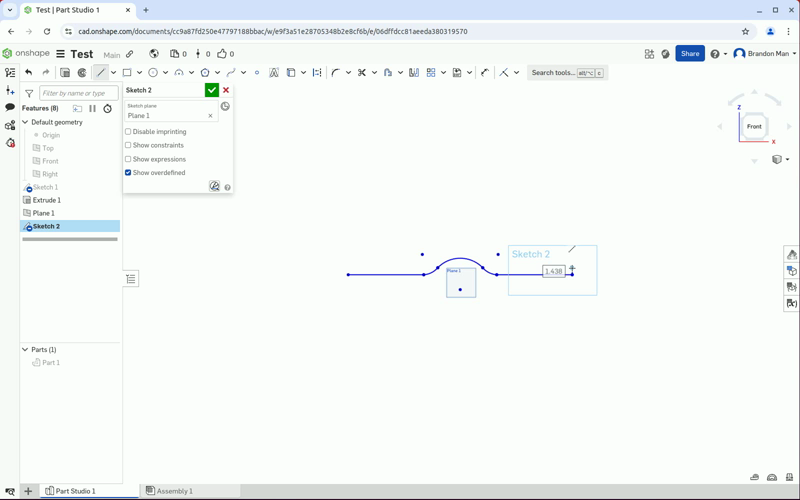
key_down(shift)
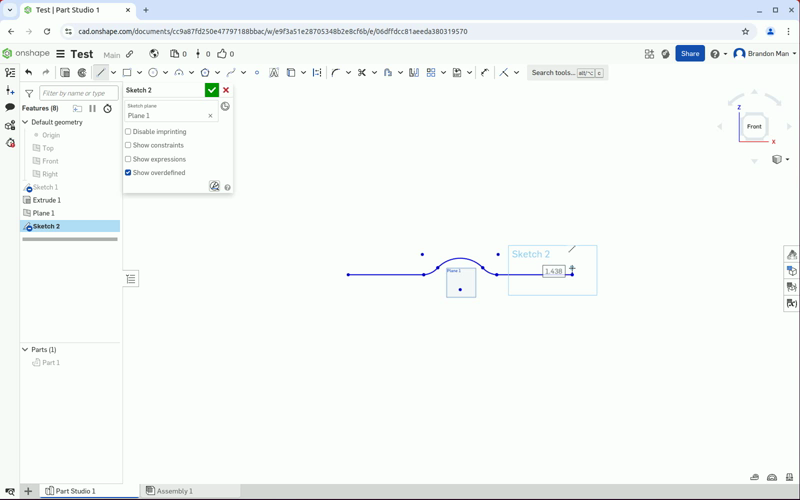
mouse_move(496, 267)
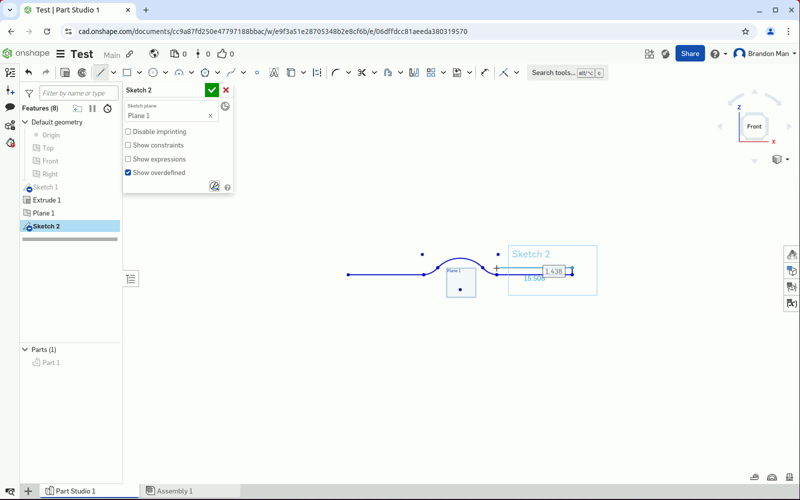
click(496, 267)
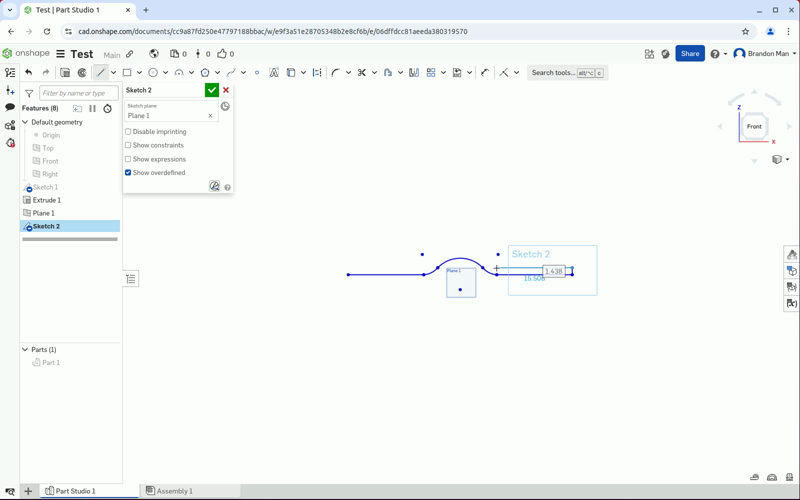
key_up(shift)
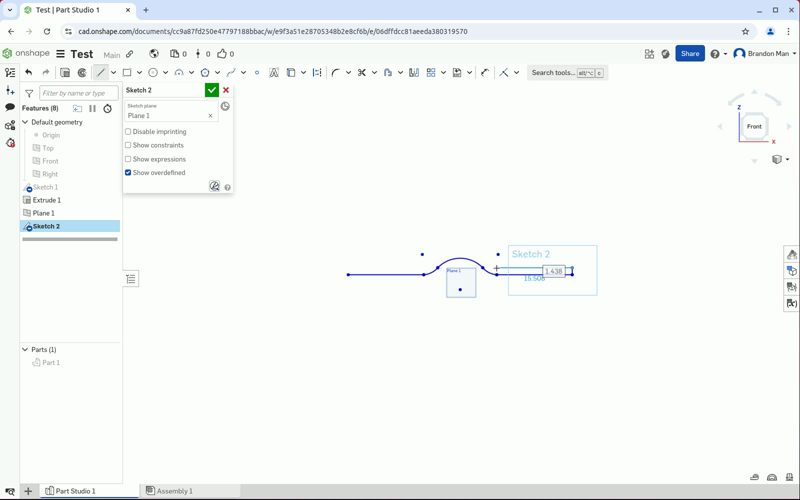
key(esc)
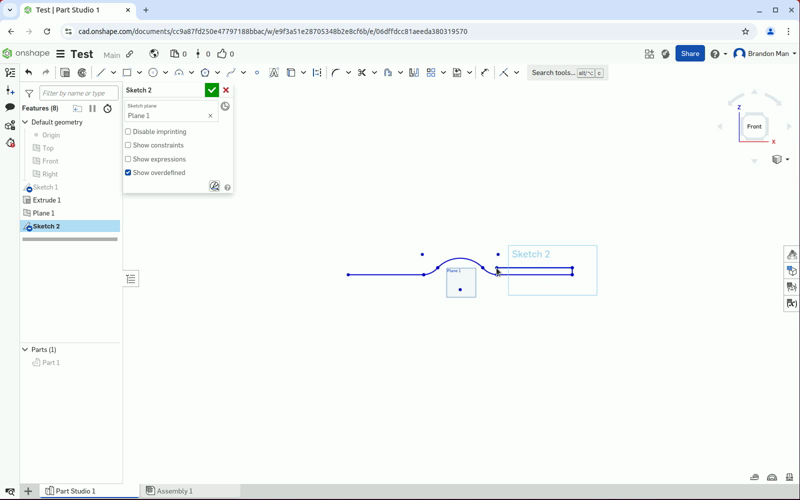
key(a)
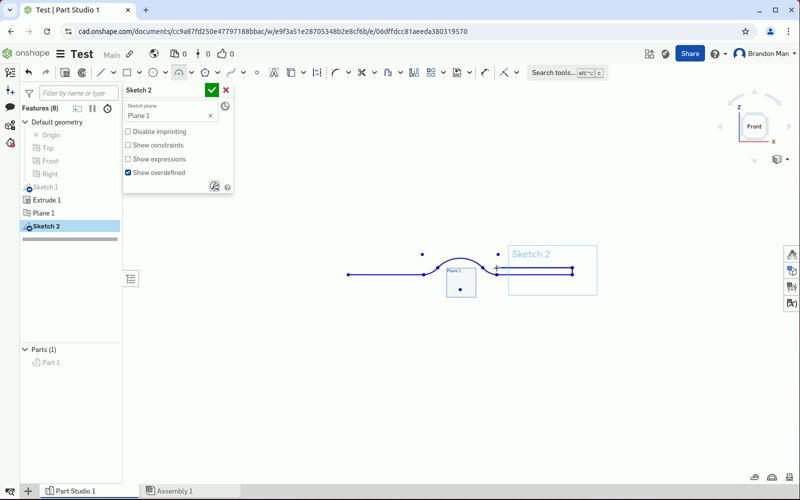
mouse_move(496, 267)
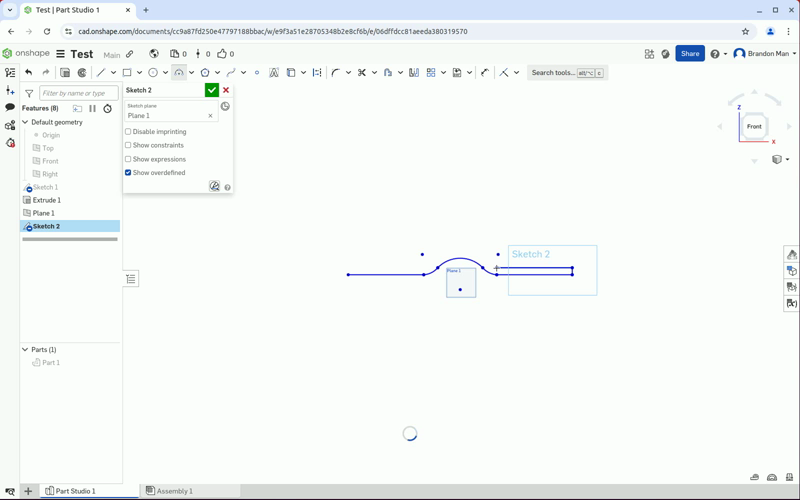
click(496, 267)
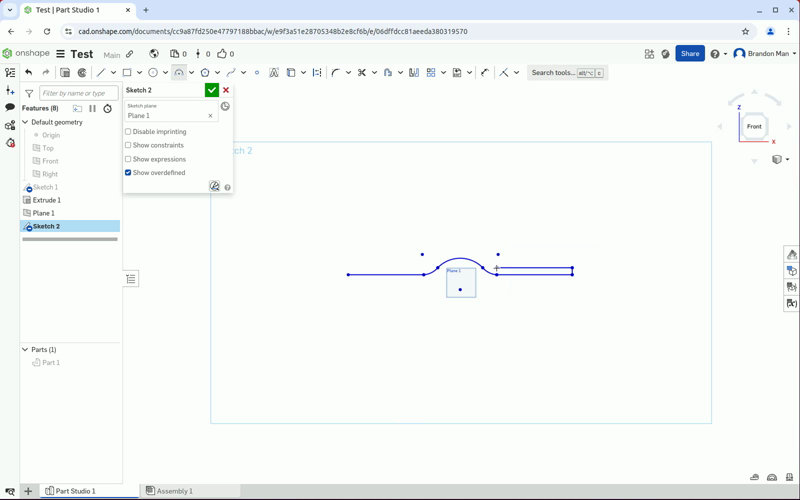
key_down(shift)
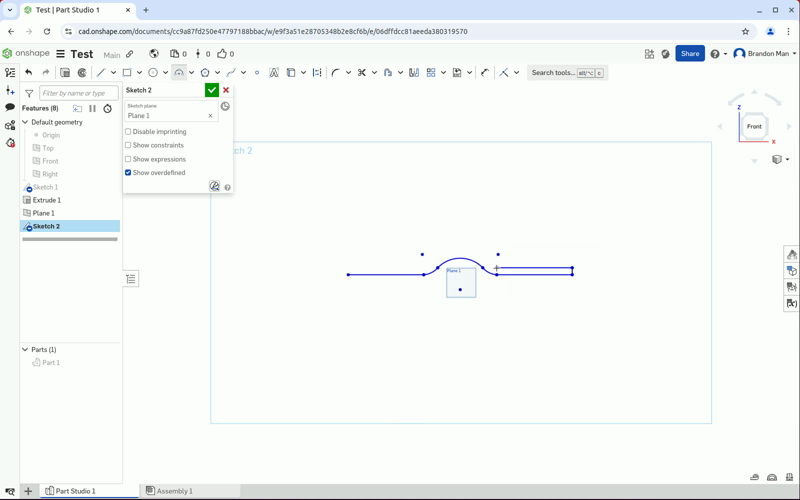
mouse_move(489, 262)
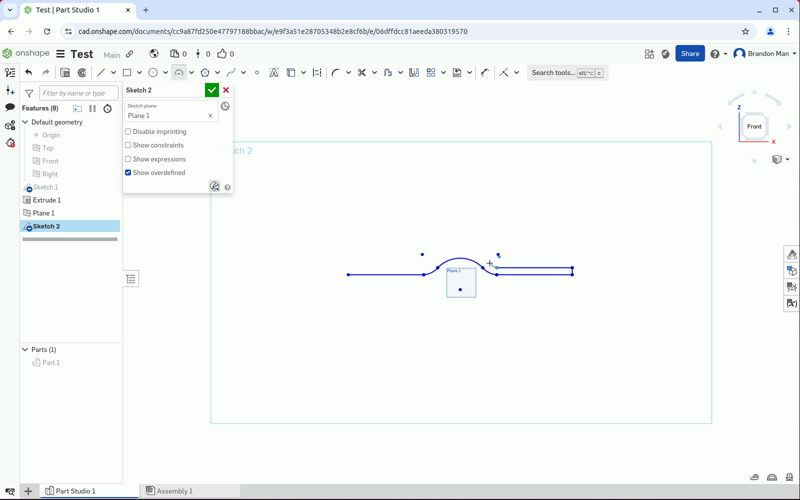
click(489, 262)
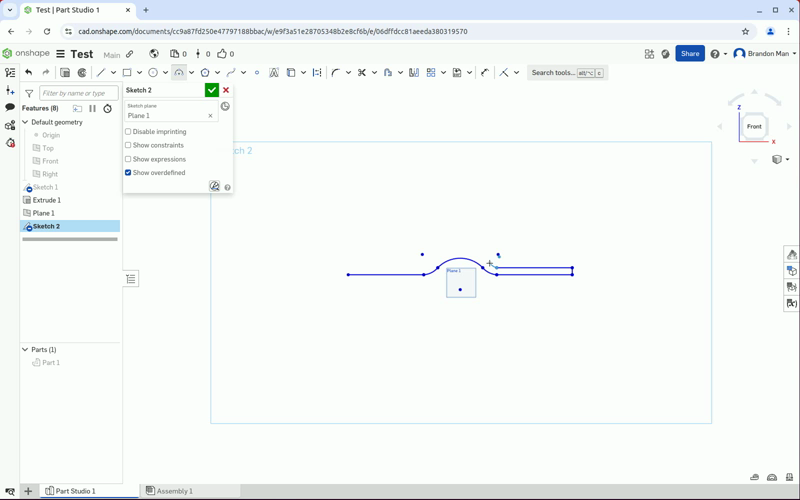
mouse_move(492, 266)
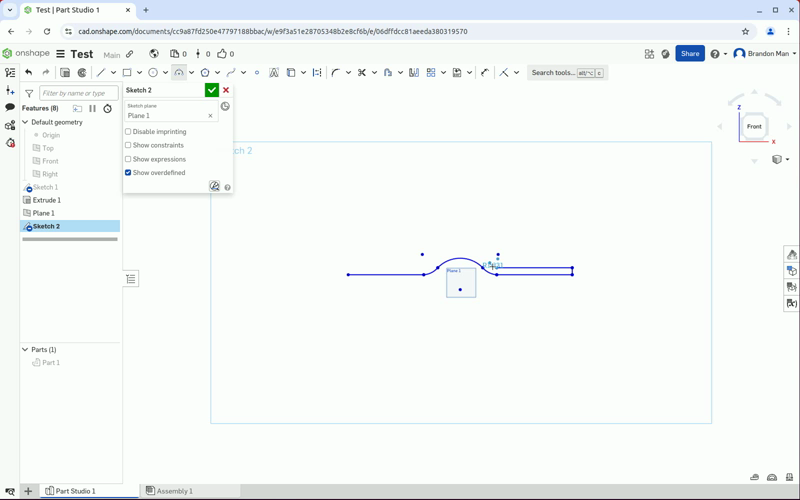
scroll(6)
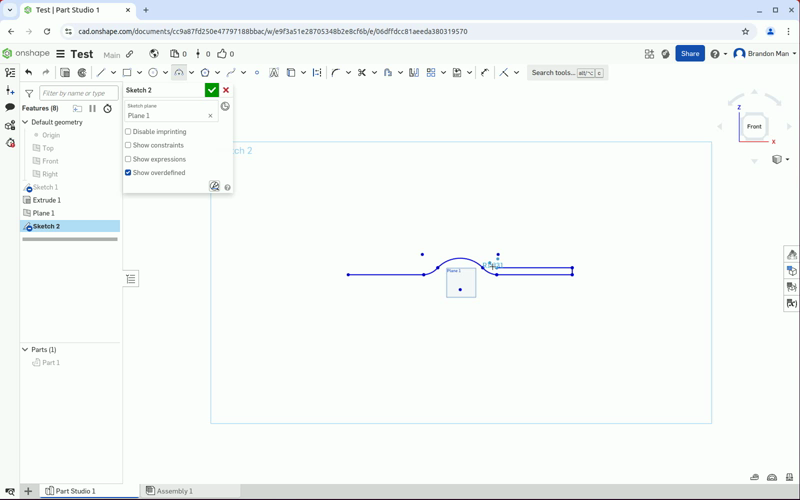
scroll(6)
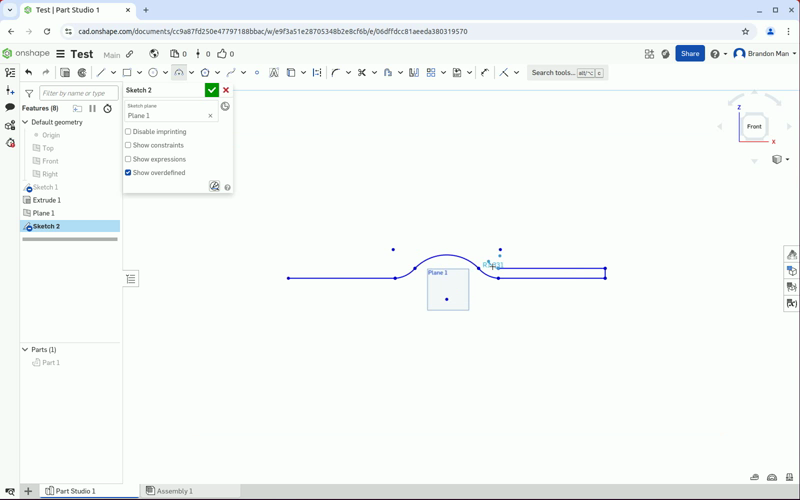
scroll(6)
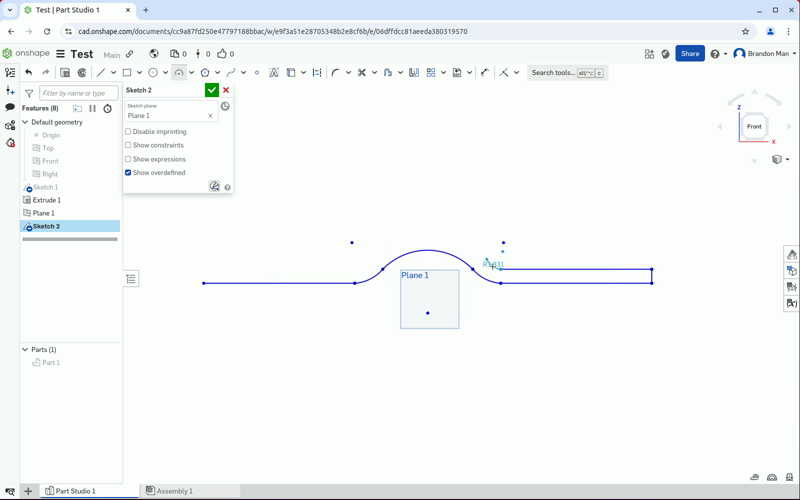
scroll(6)
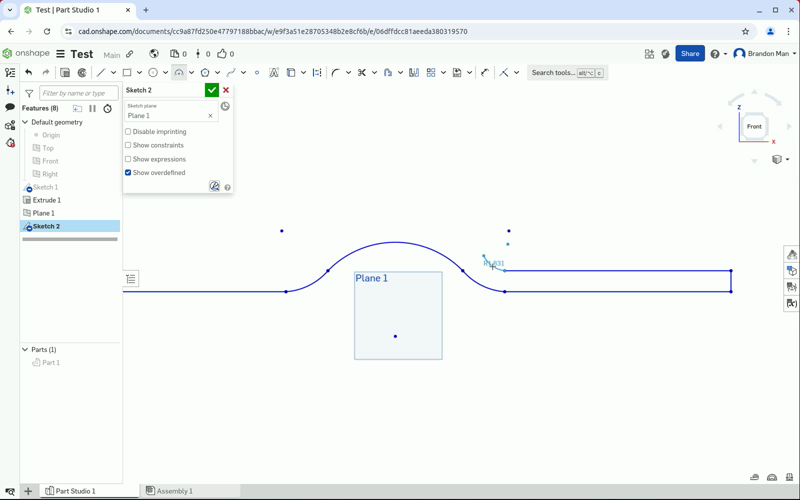
scroll(6)
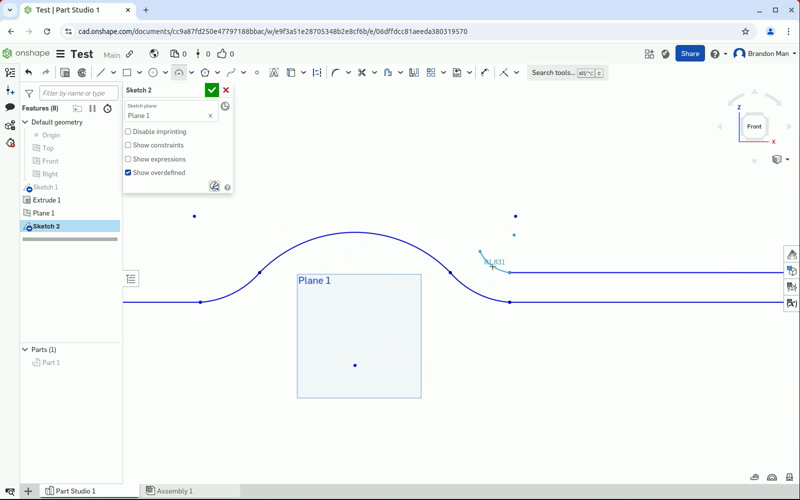
scroll(6)
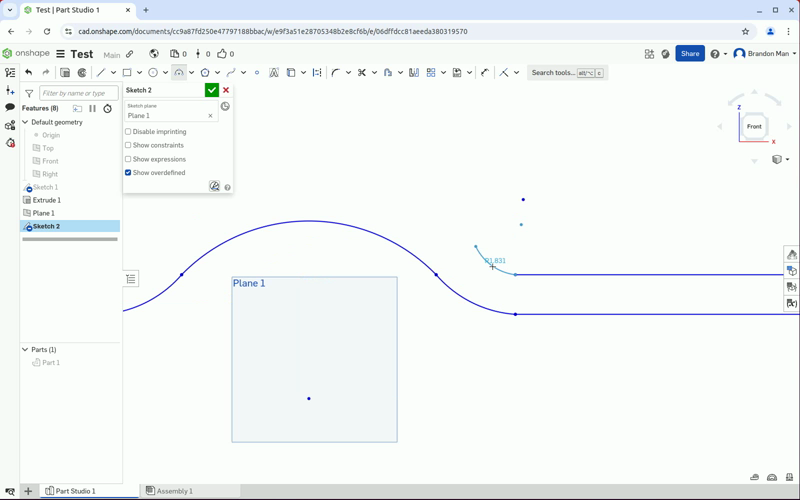
scroll(6)
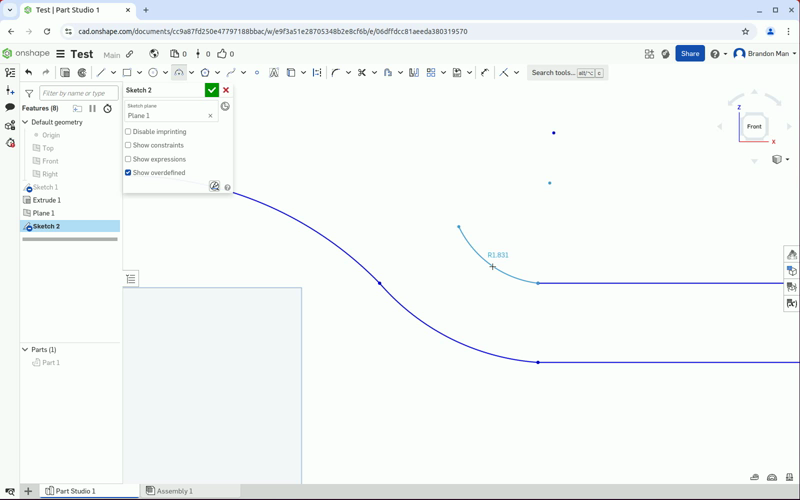
click(492, 266)
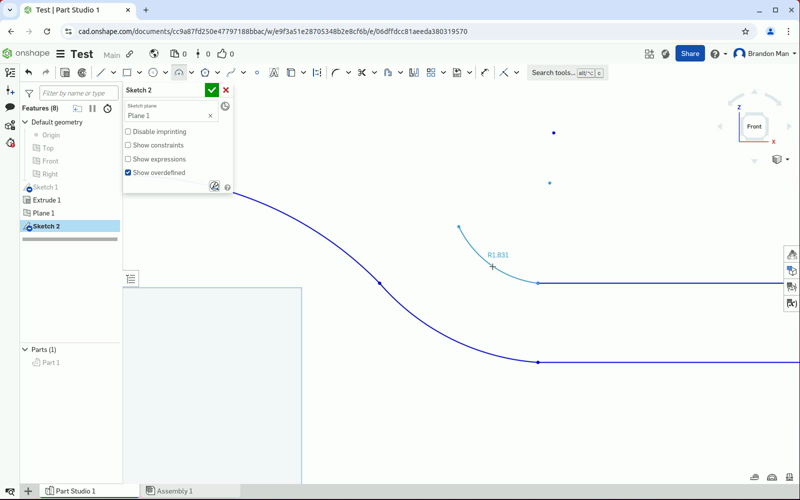
scroll(-6)
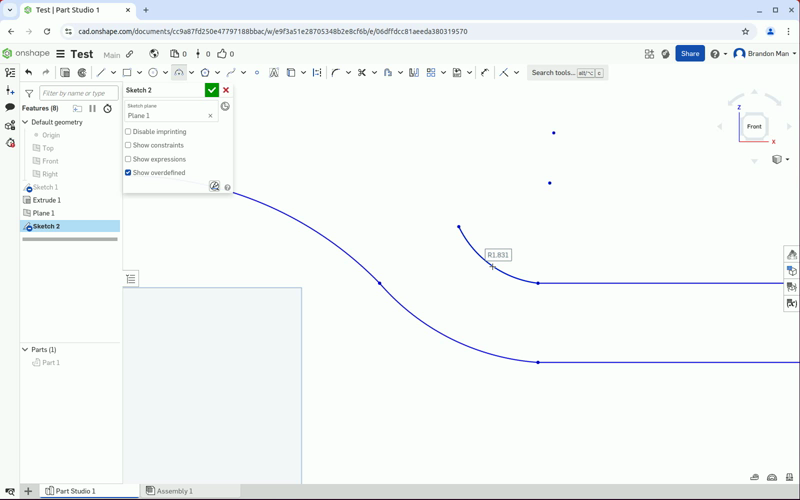
scroll(-6)
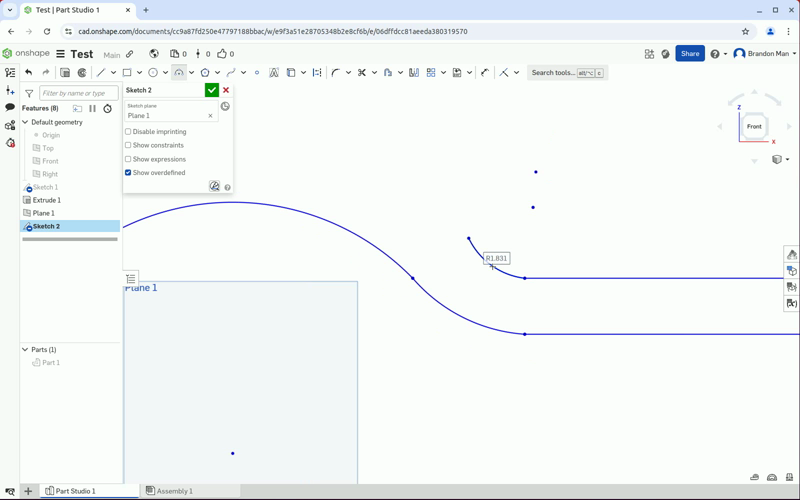
scroll(-6)
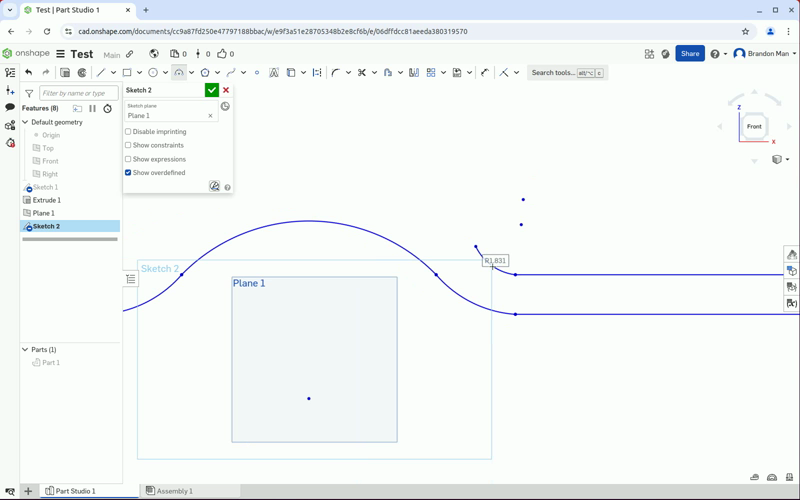
scroll(-6)
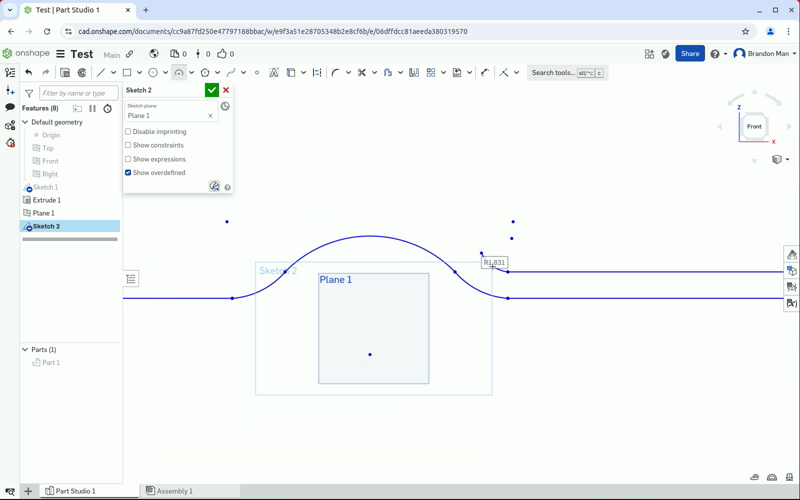
scroll(-6)
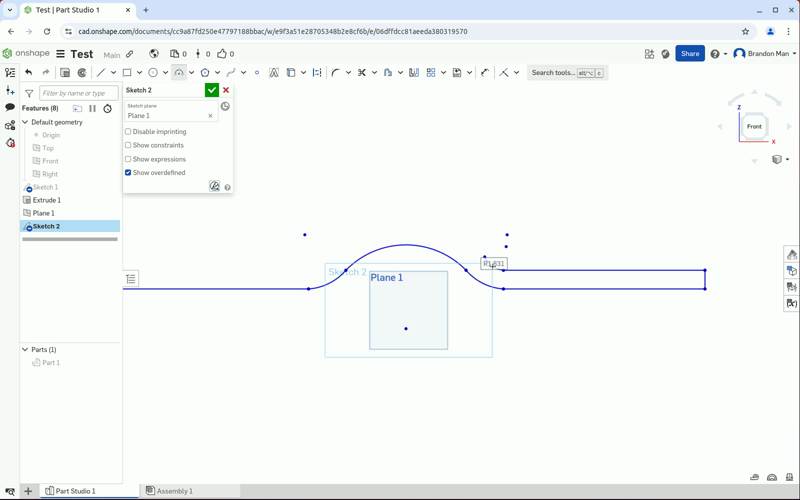
scroll(-6)
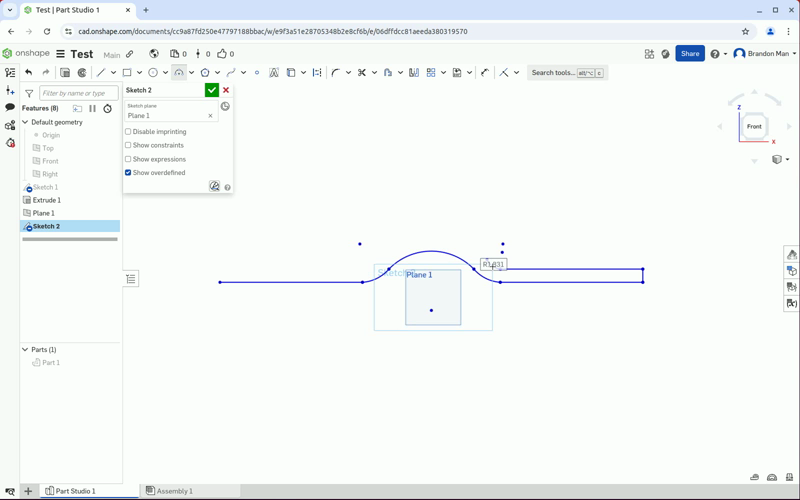
scroll(-6)
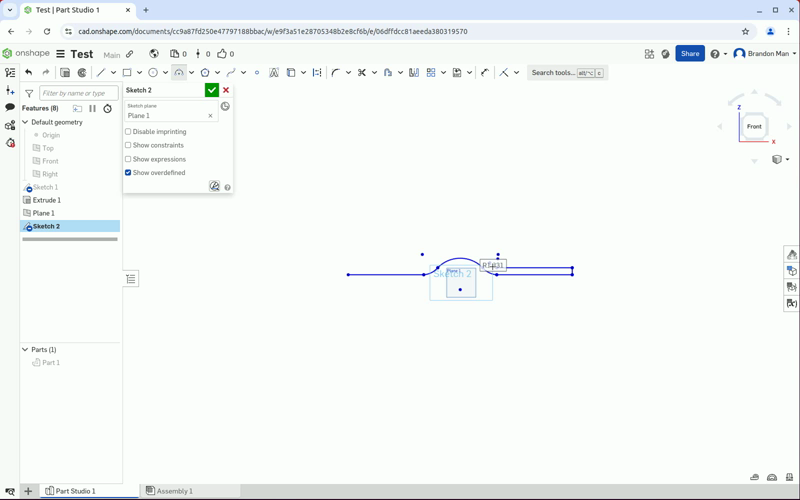
key_up(shift)
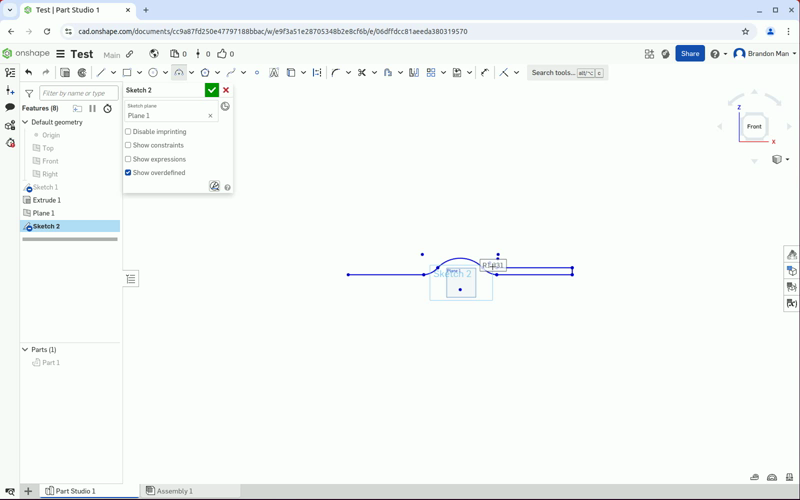
mouse_move(489, 262)
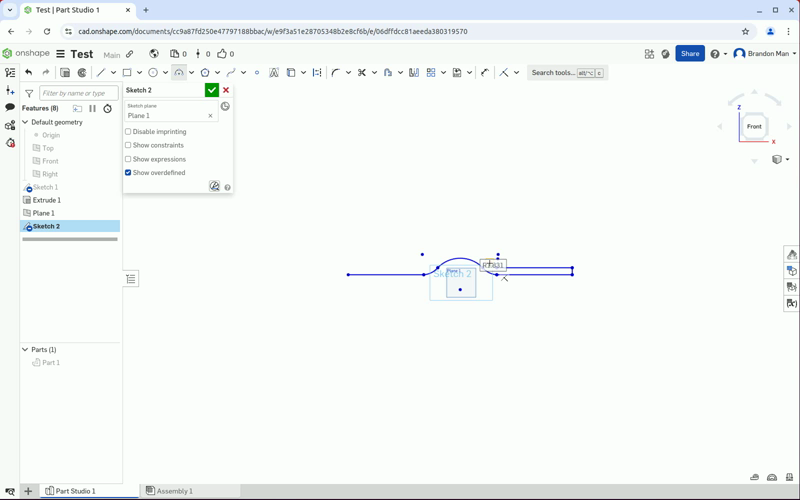
scroll(6)
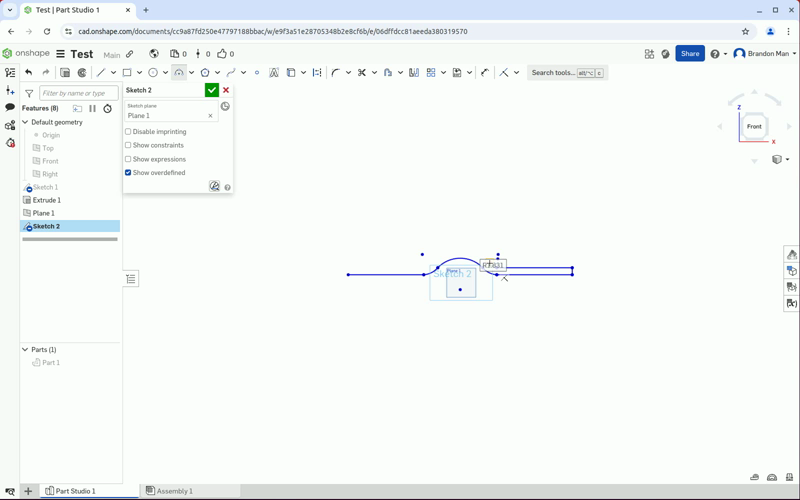
scroll(6)
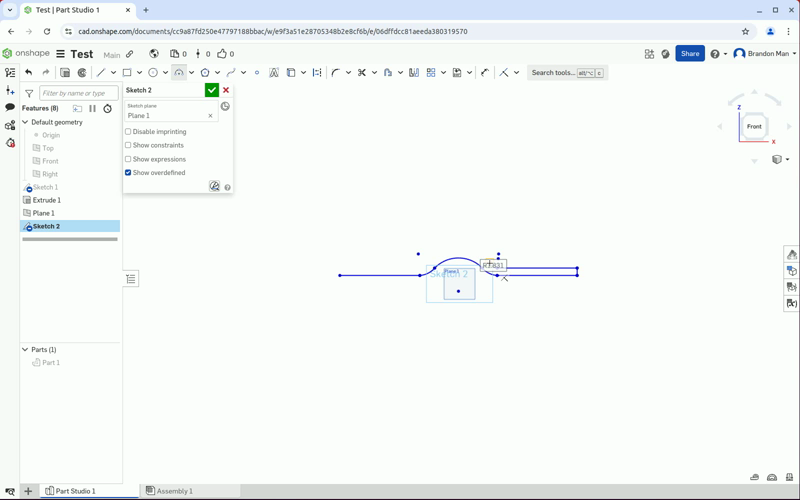
scroll(6)
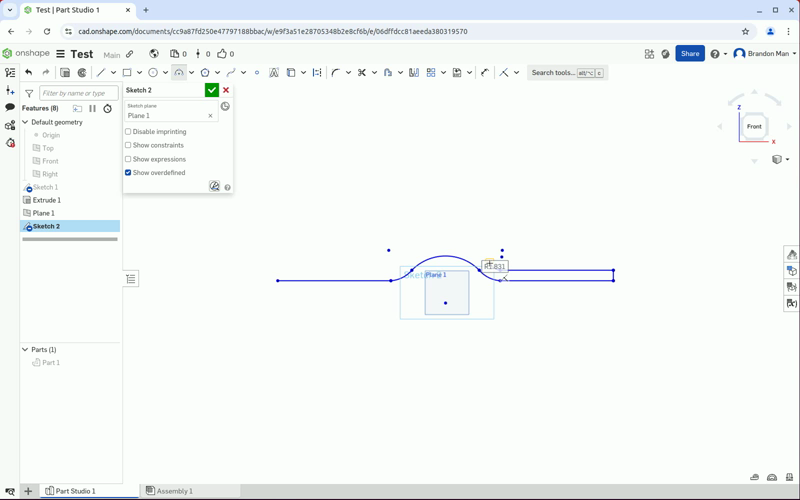
scroll(6)
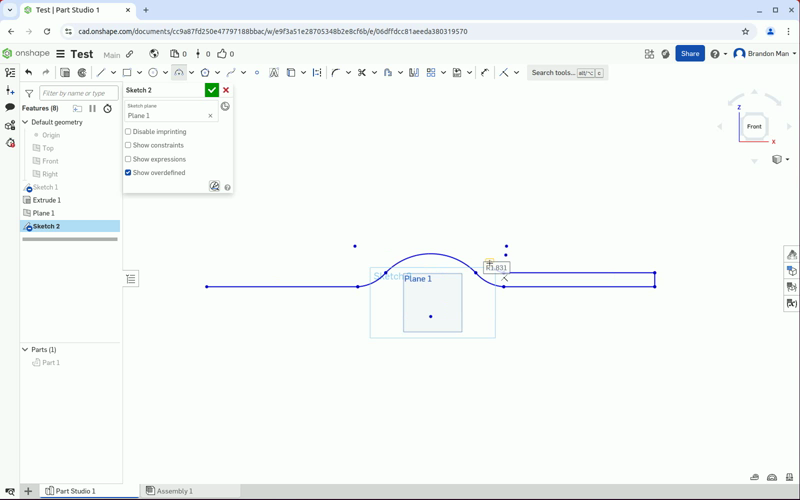
scroll(6)
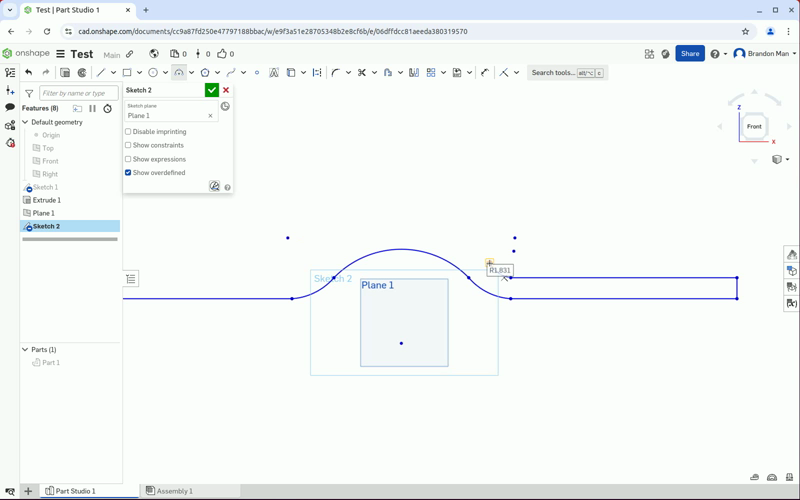
scroll(6)
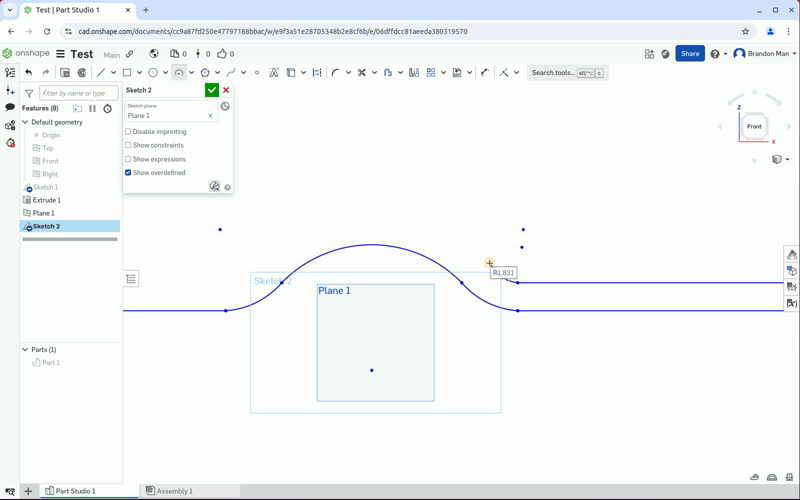
scroll(6)
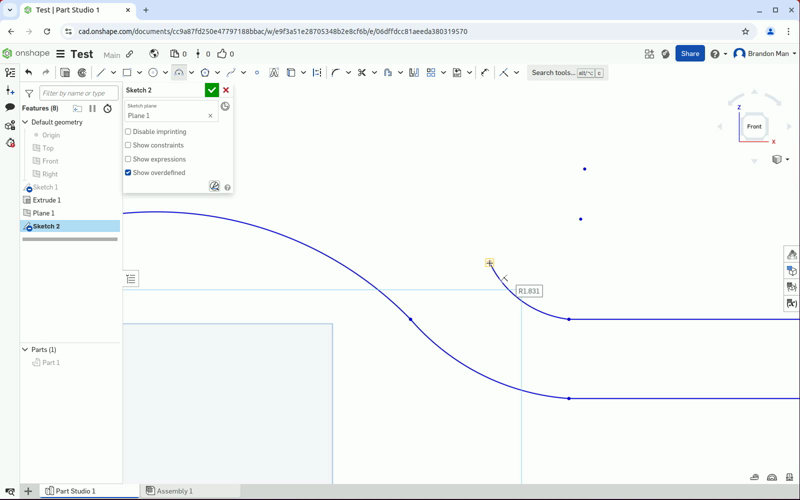
click(489, 262)
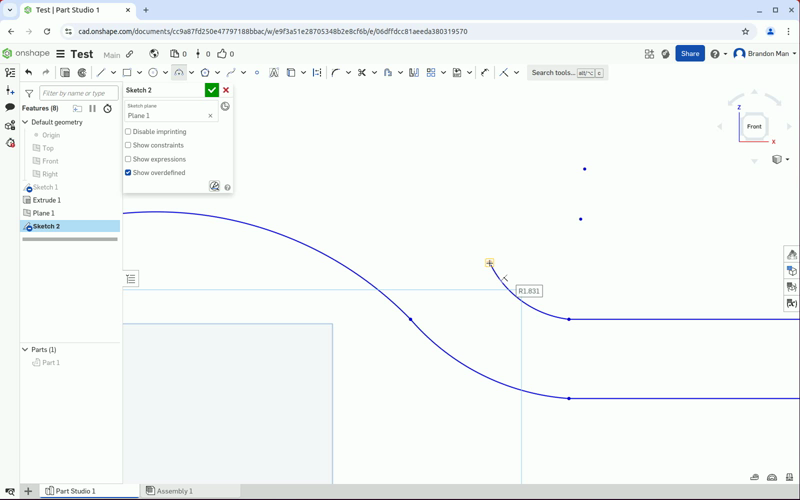
scroll(-6)
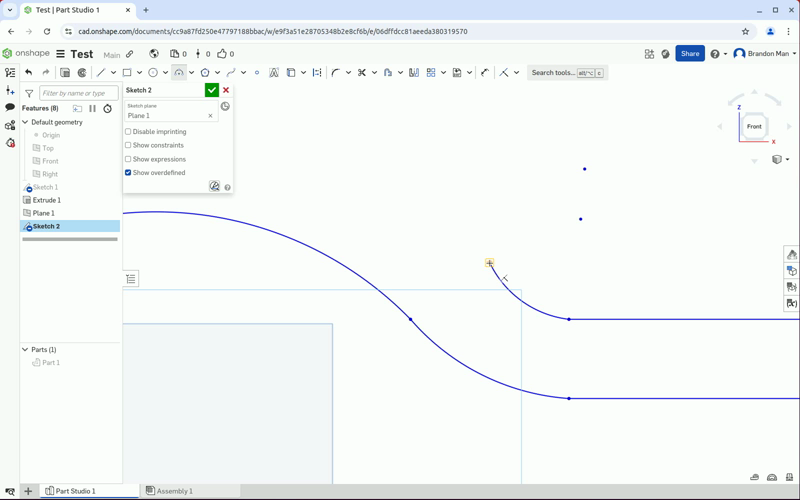
scroll(-6)
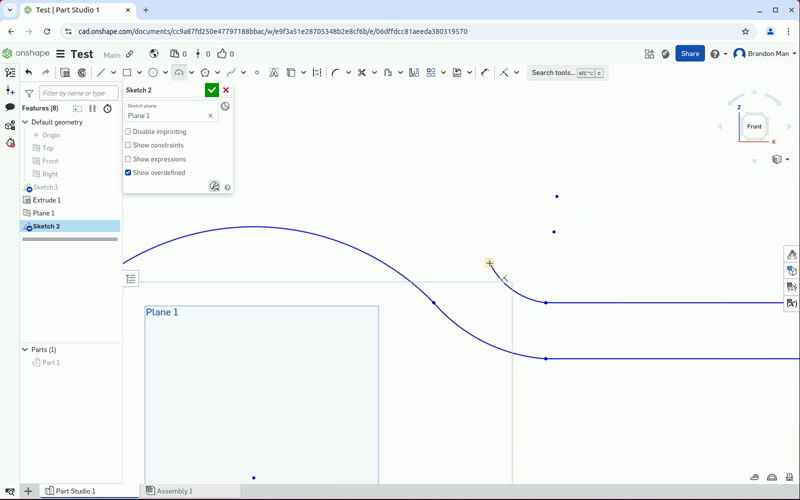
scroll(-6)
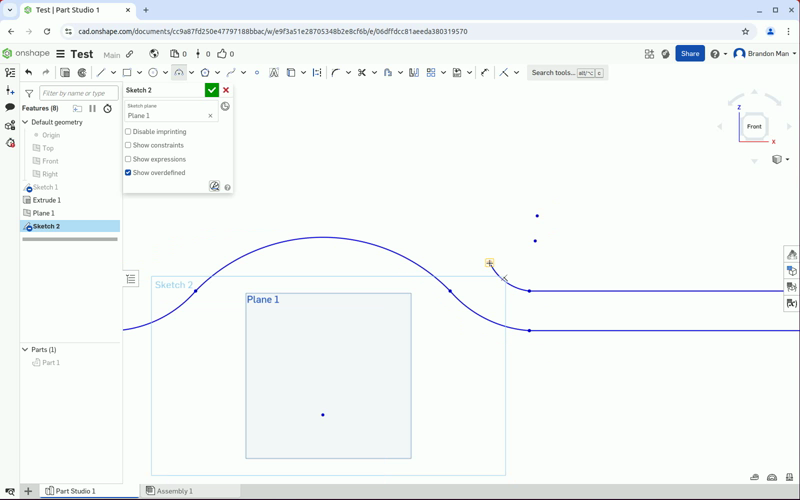
scroll(-6)
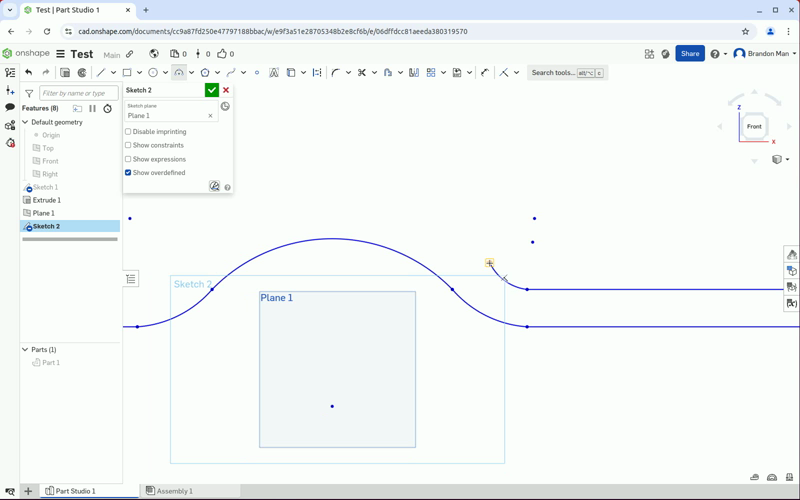
scroll(-6)
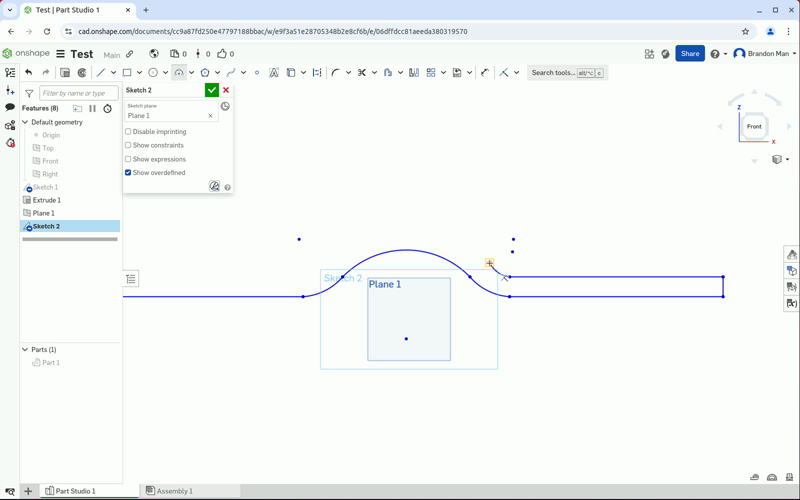
scroll(-6)
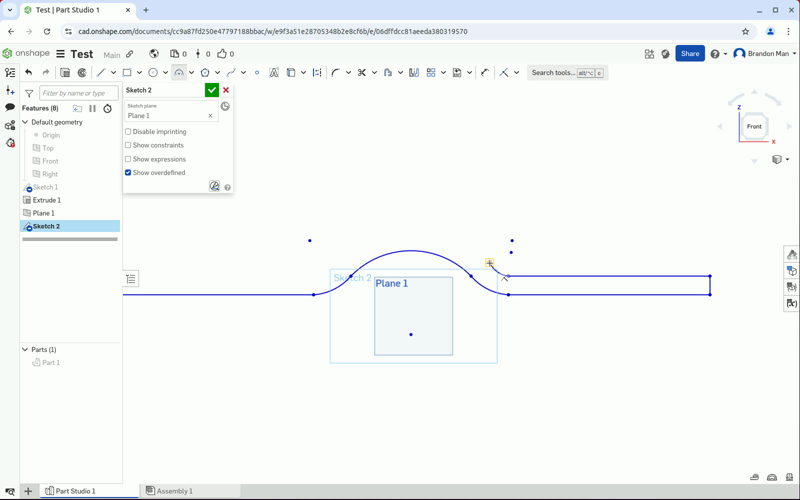
scroll(-6)
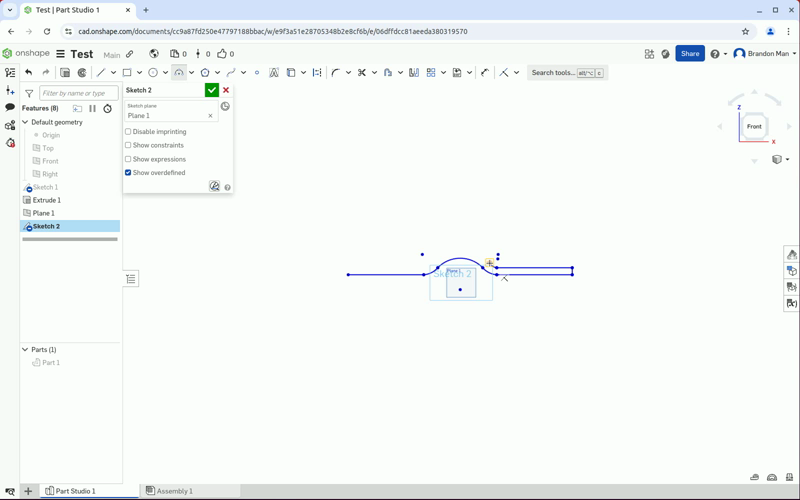
key_down(shift)
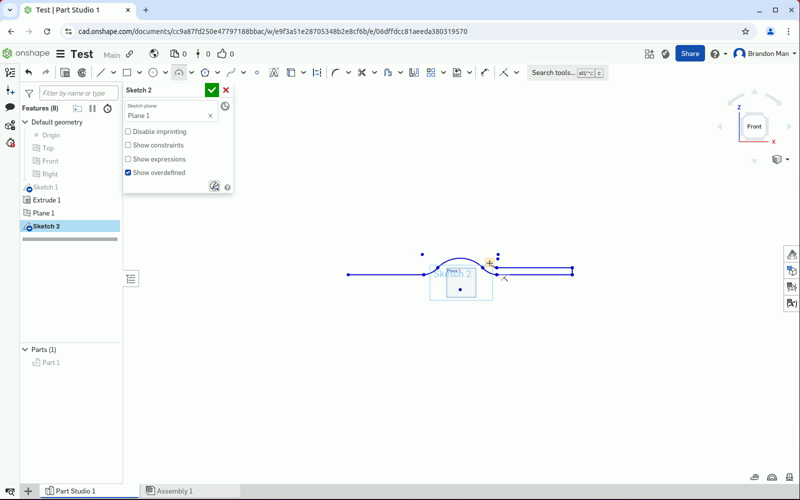
mouse_move(430, 262)
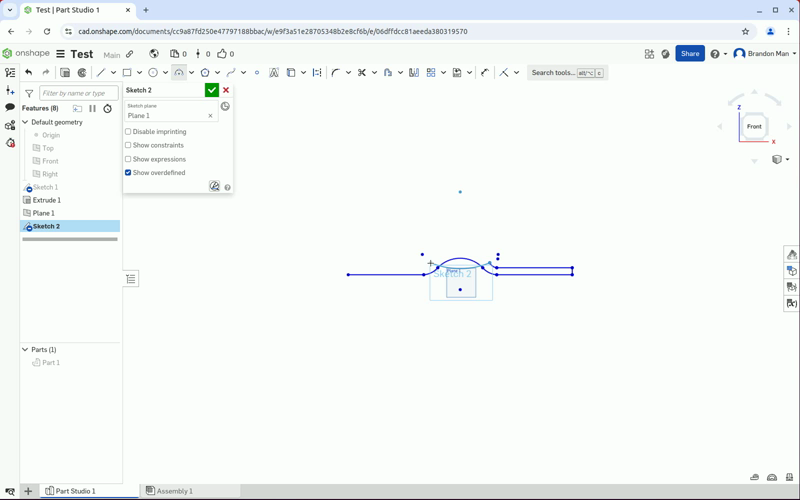
click(430, 262)
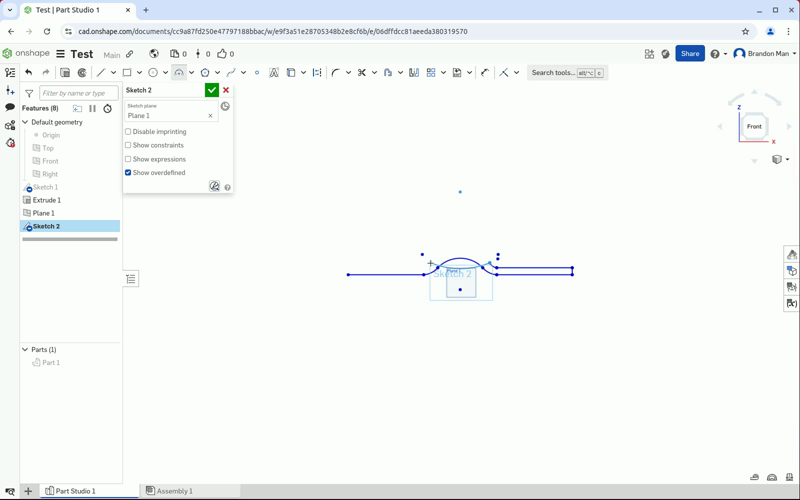
mouse_move(460, 250)
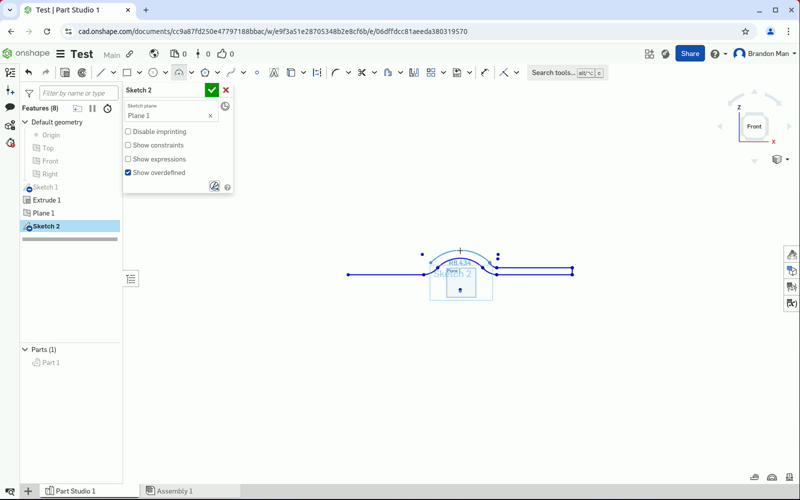
click(460, 250)
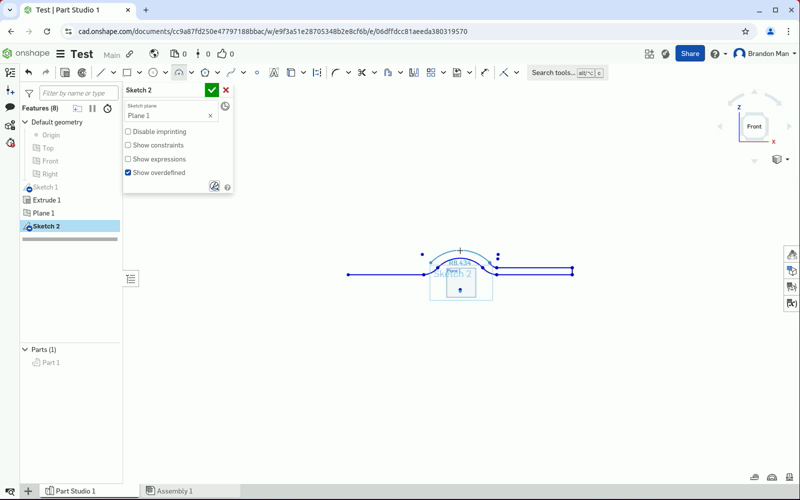
key_up(shift)
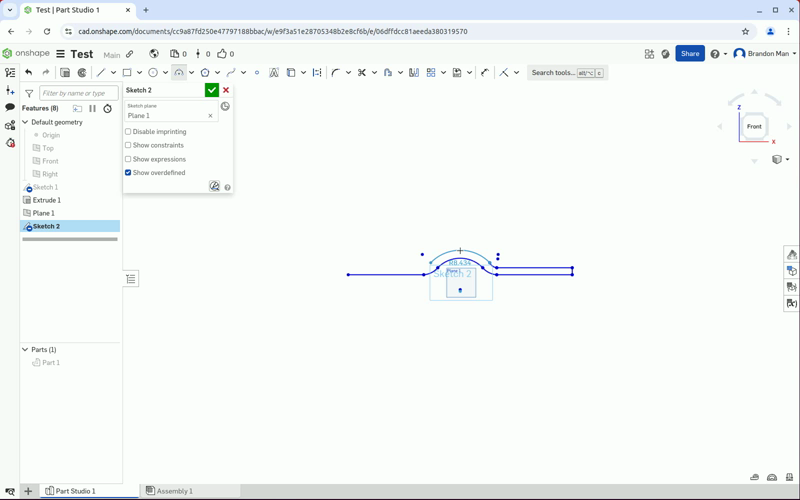
mouse_move(430, 262)
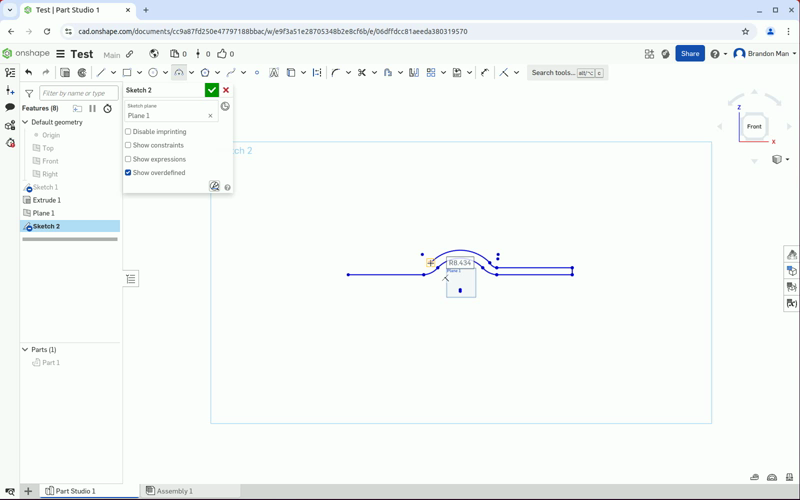
click(430, 262)
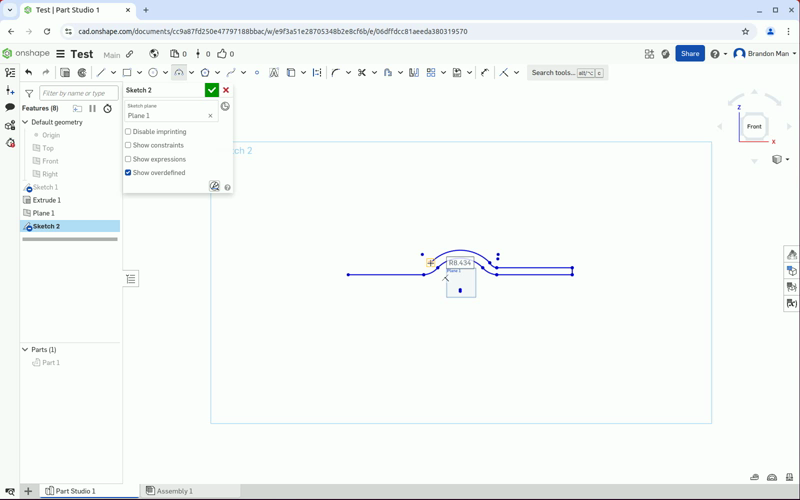
key_down(shift)
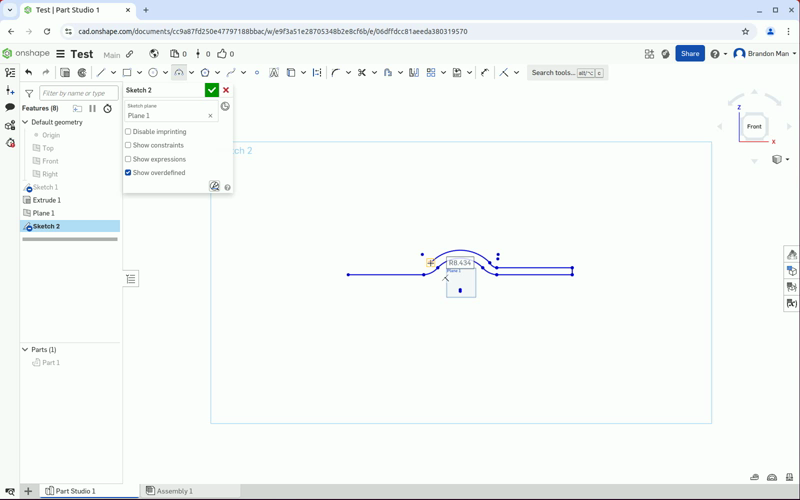
mouse_move(423, 267)
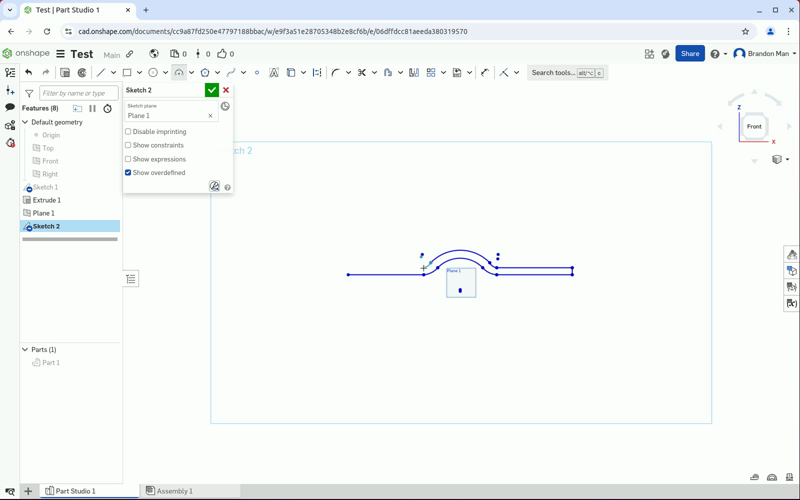
click(423, 267)
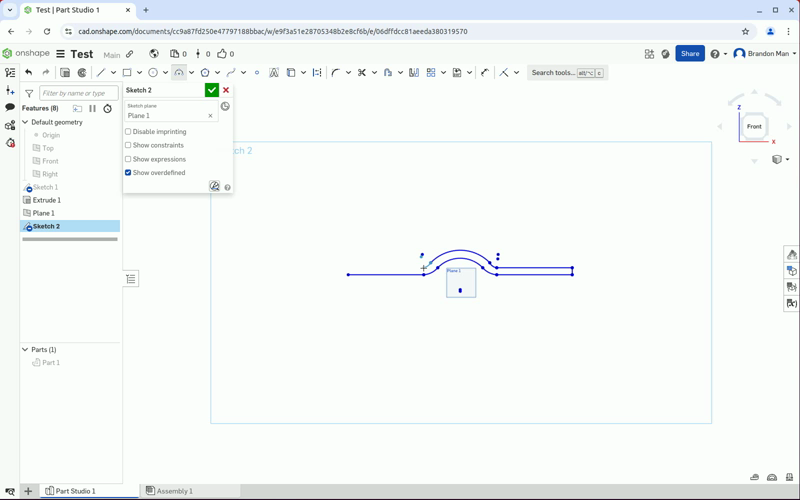
mouse_move(427, 266)
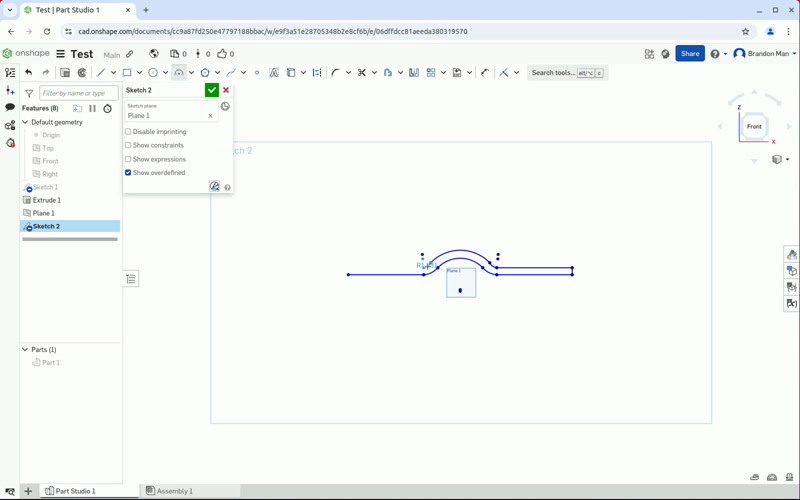
scroll(6)
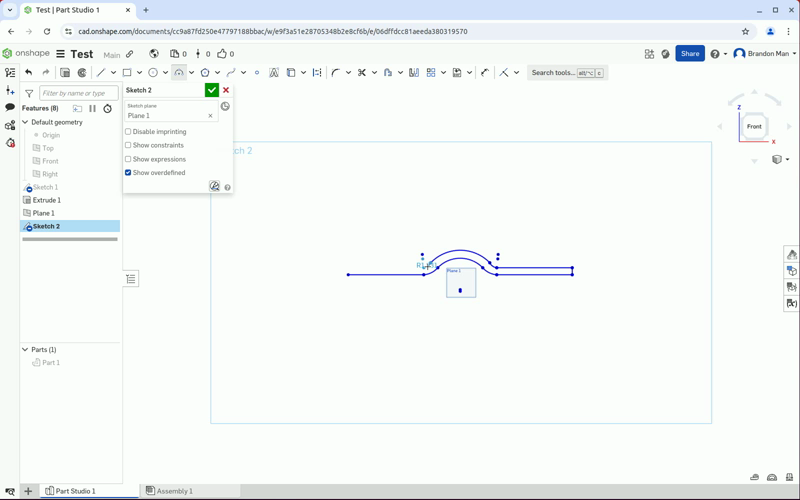
scroll(6)
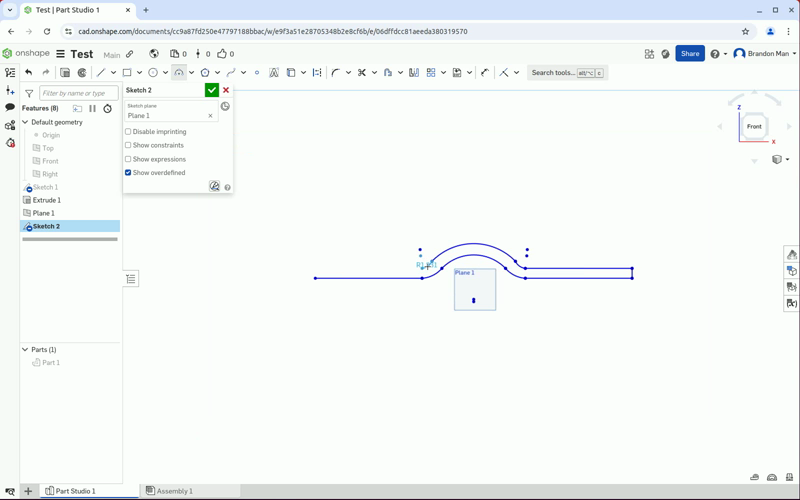
scroll(6)
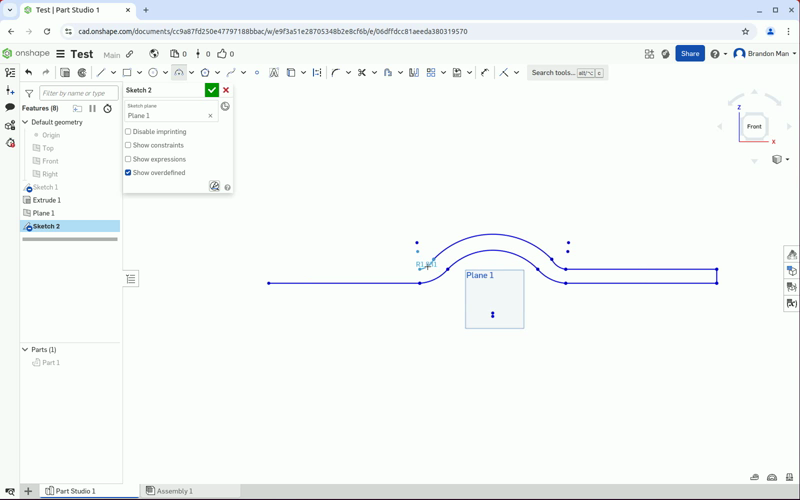
scroll(6)
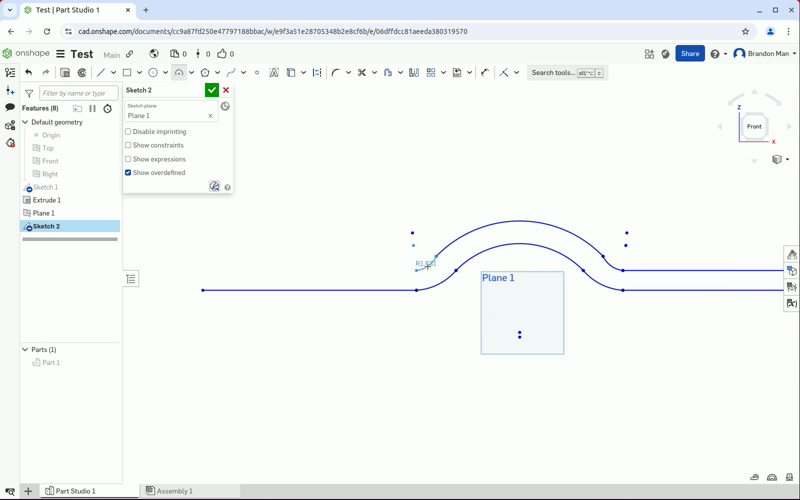
scroll(6)
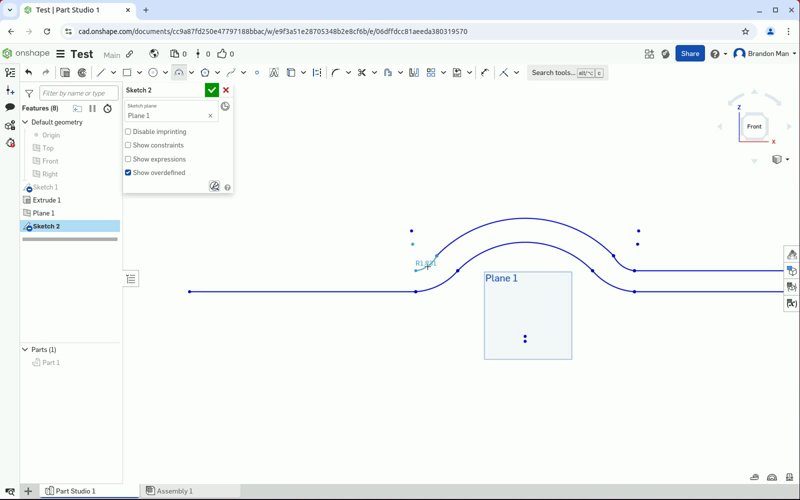
scroll(6)
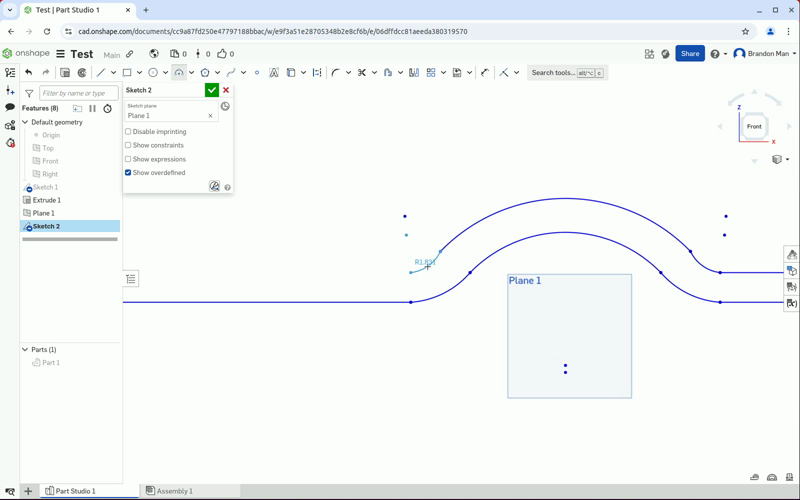
scroll(6)
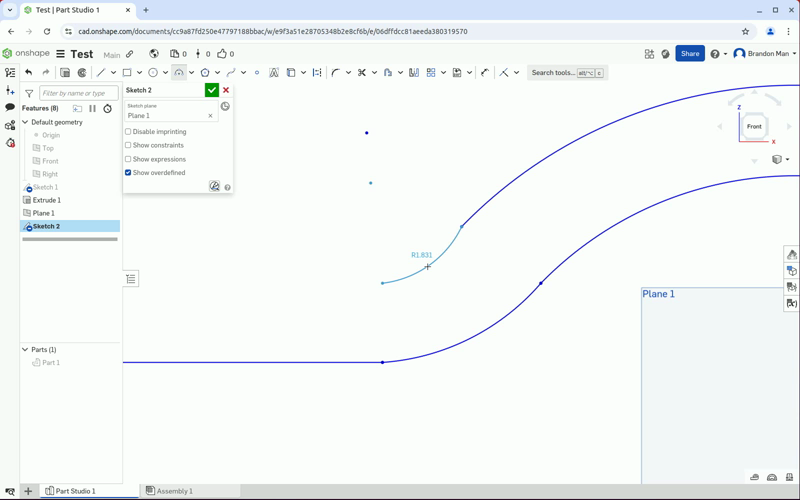
click(427, 266)
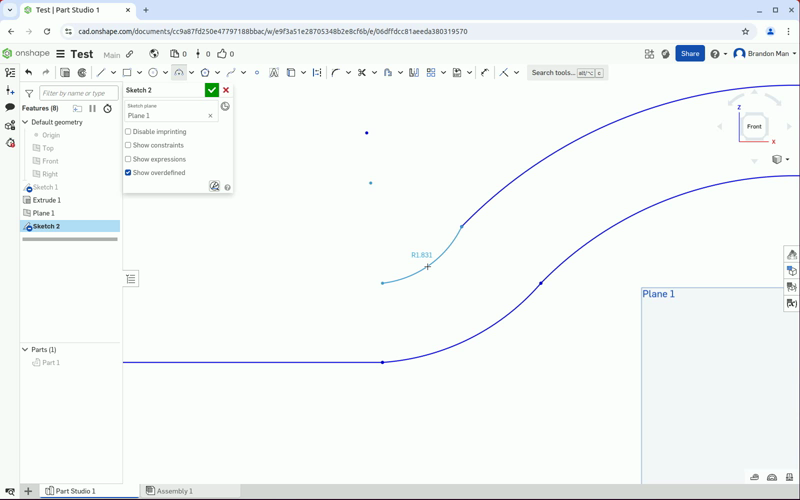
scroll(-6)
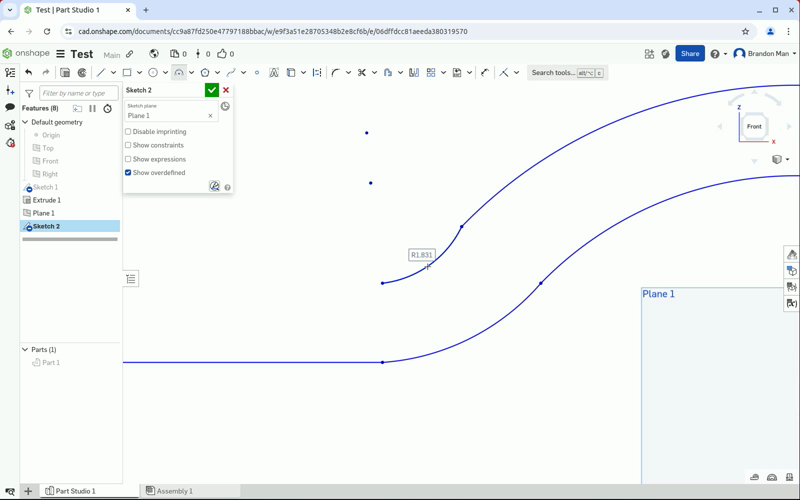
scroll(-6)
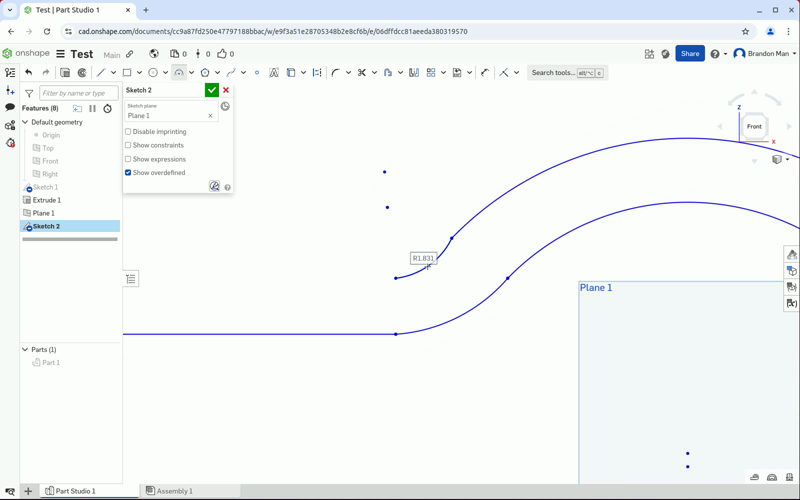
scroll(-6)
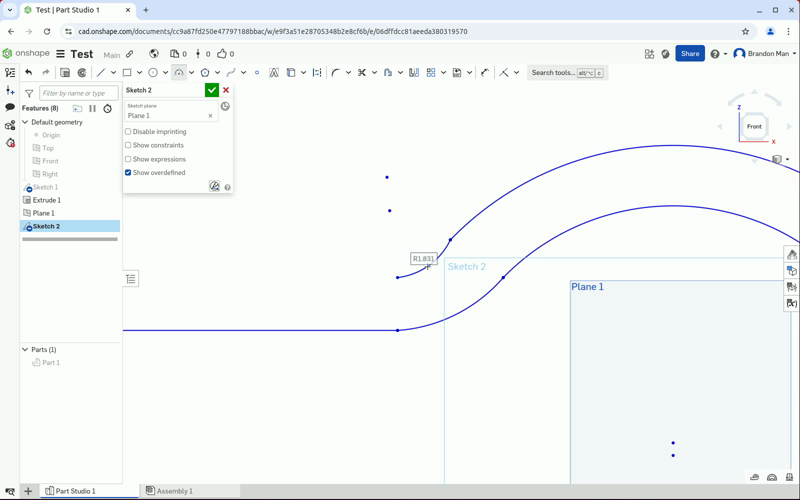
scroll(-6)
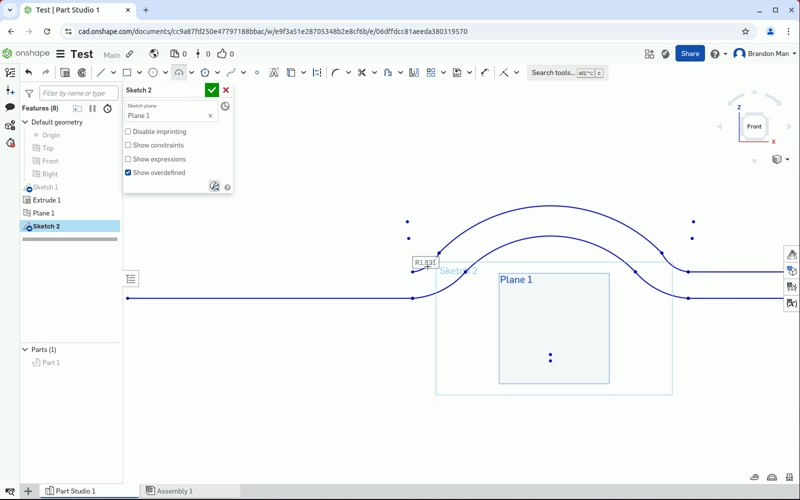
scroll(-6)
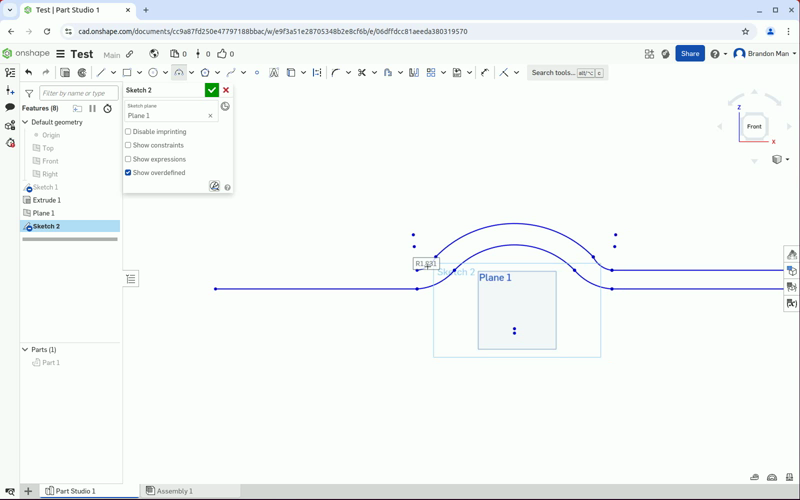
scroll(-6)
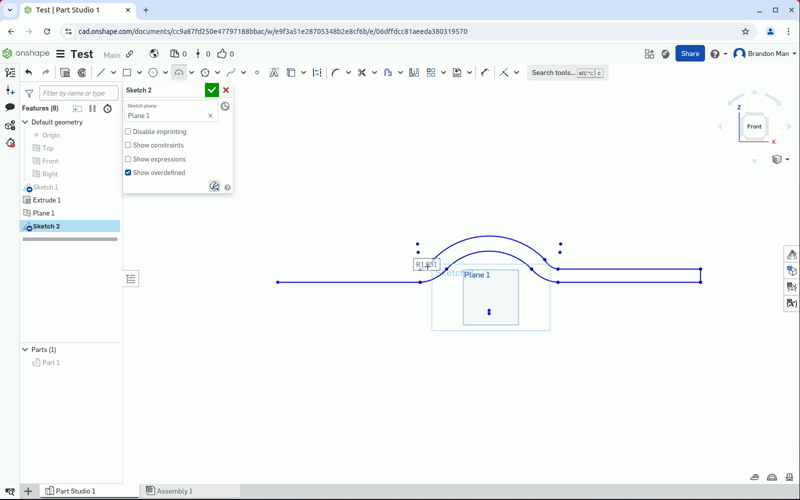
scroll(-6)
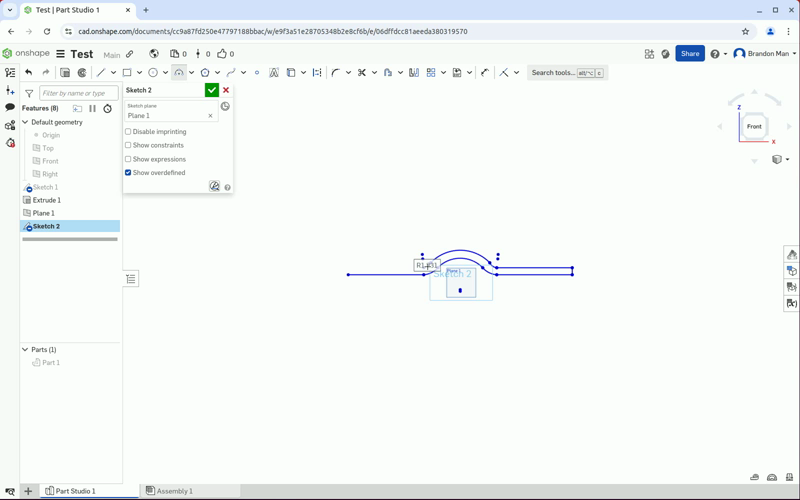
key_up(shift)
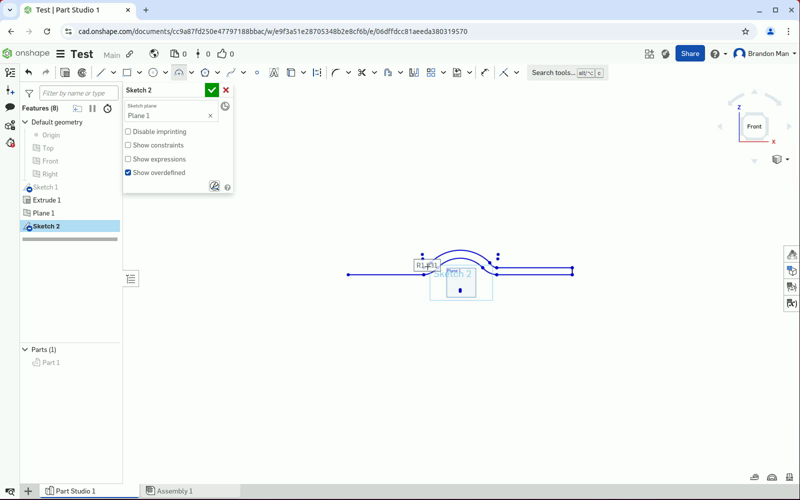
key(esc)
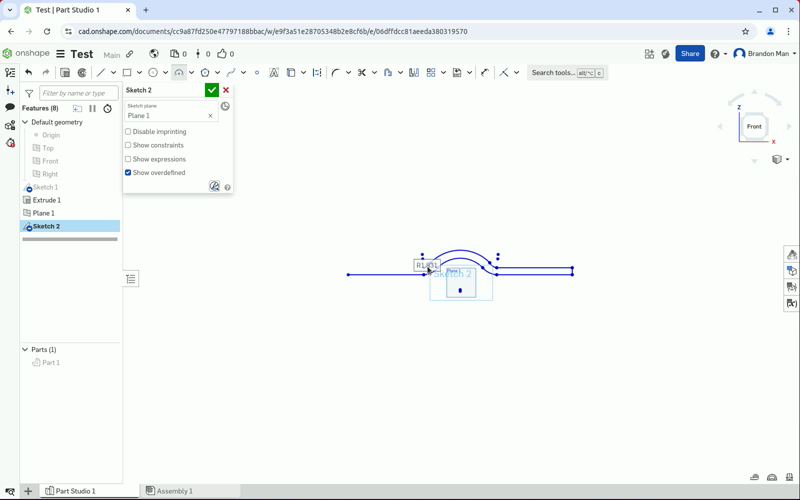
key(l)
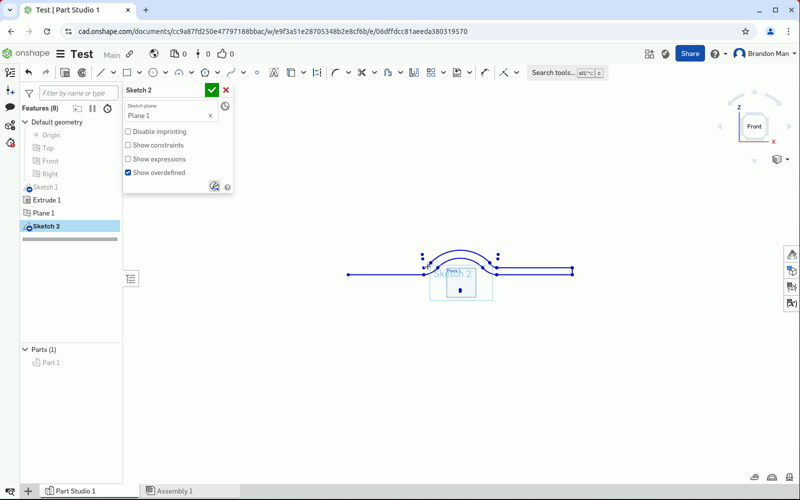
mouse_move(423, 267)
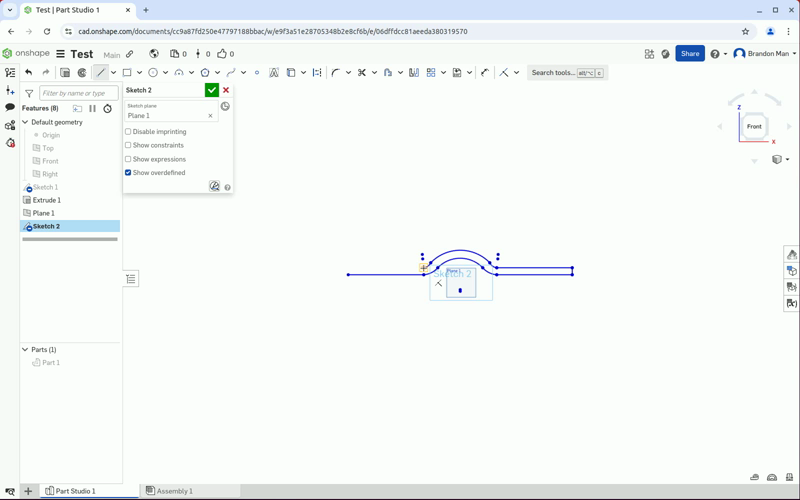
scroll(6)
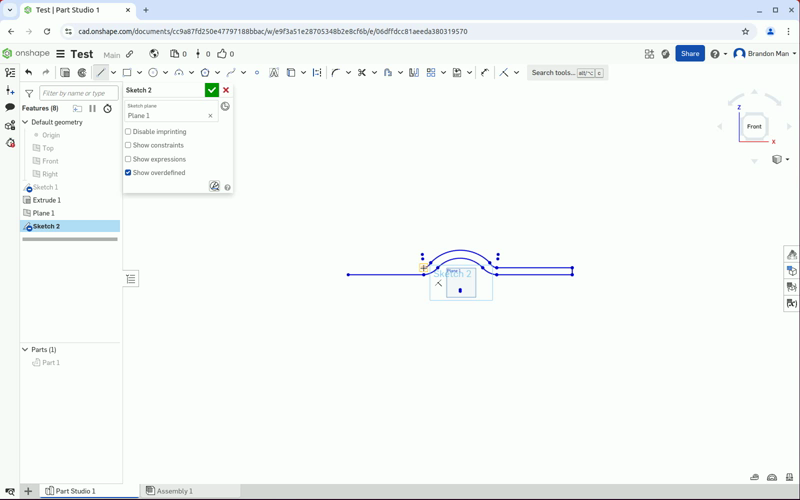
scroll(6)
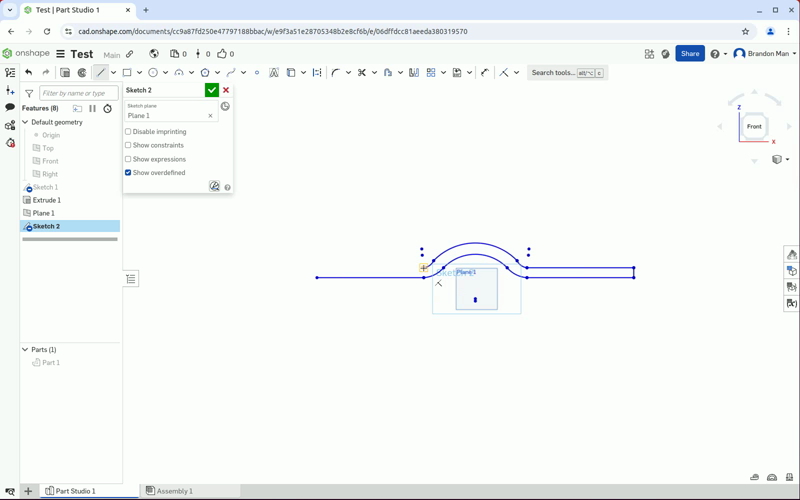
scroll(6)
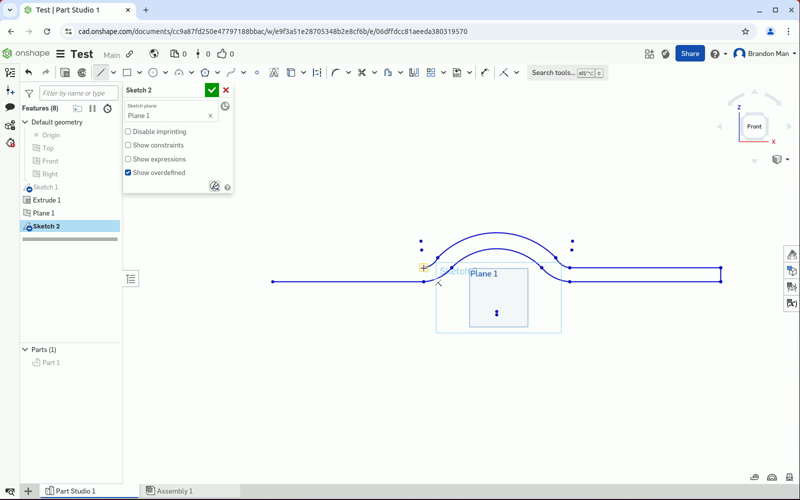
scroll(6)
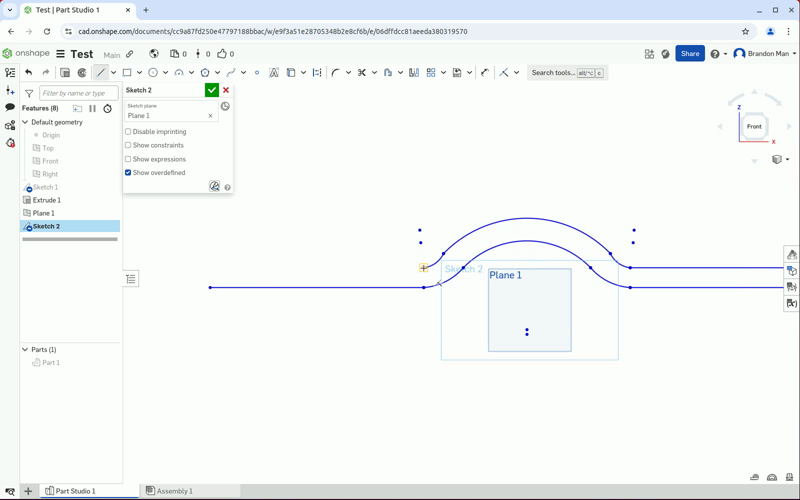
scroll(6)
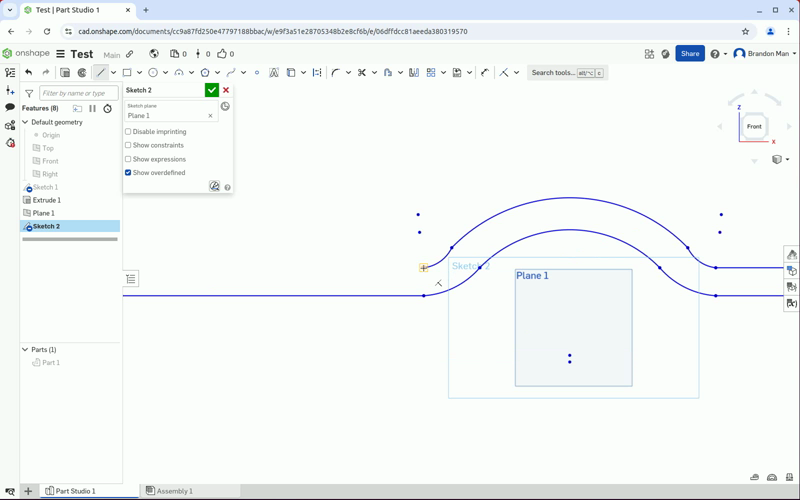
scroll(6)
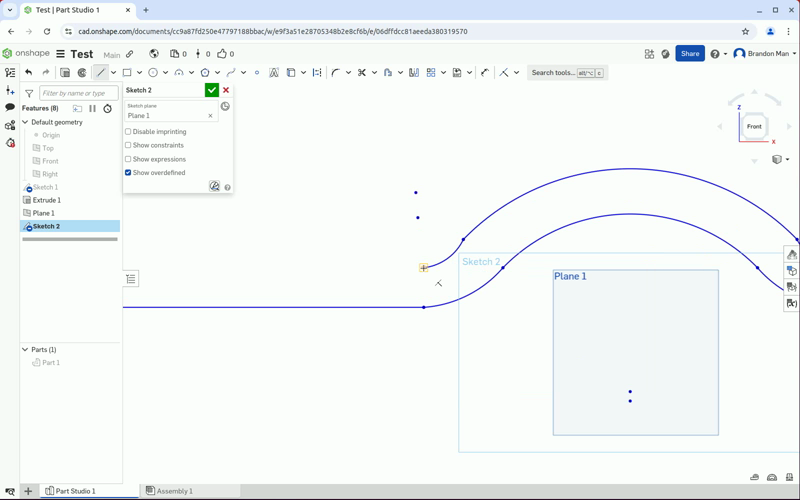
scroll(6)
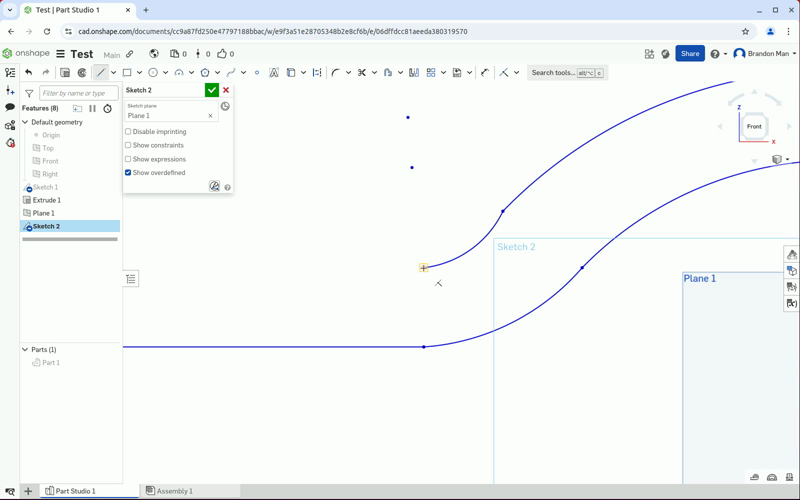
click(423, 267)
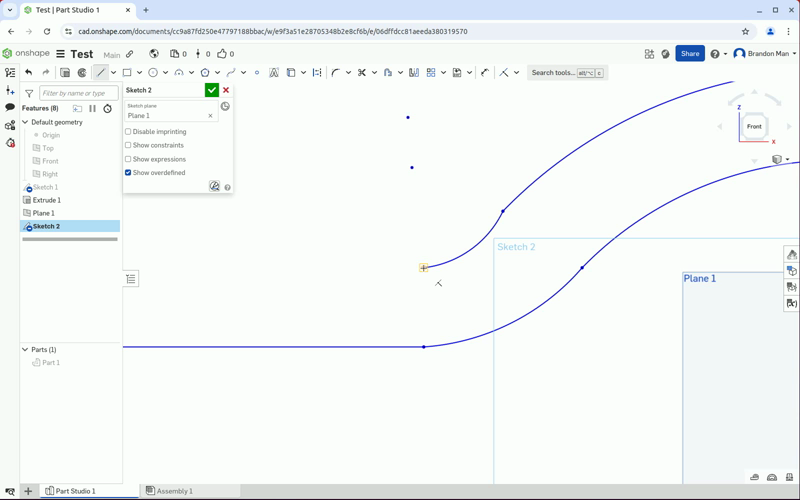
scroll(-6)
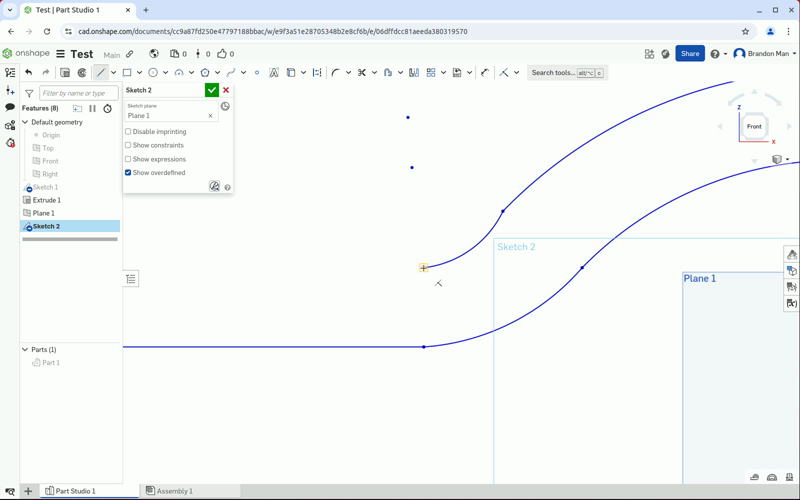
scroll(-6)
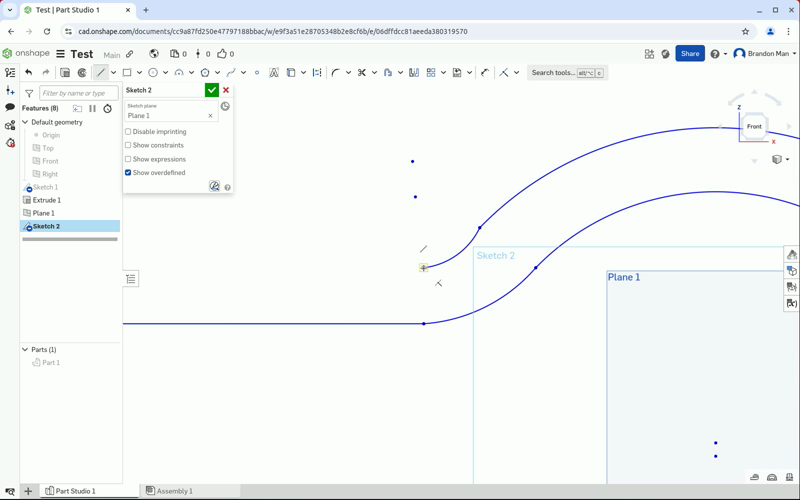
scroll(-6)
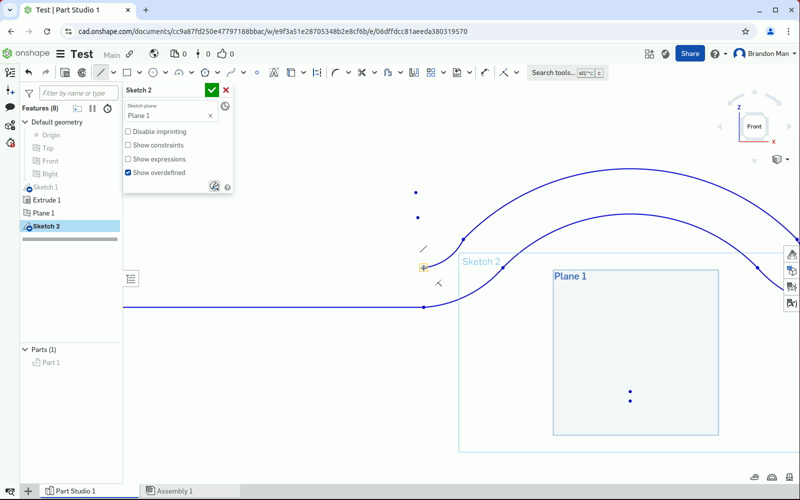
scroll(-6)
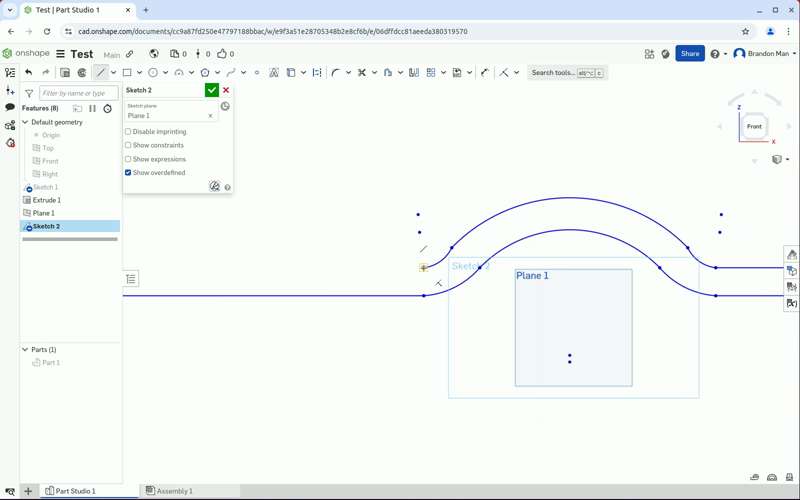
scroll(-6)
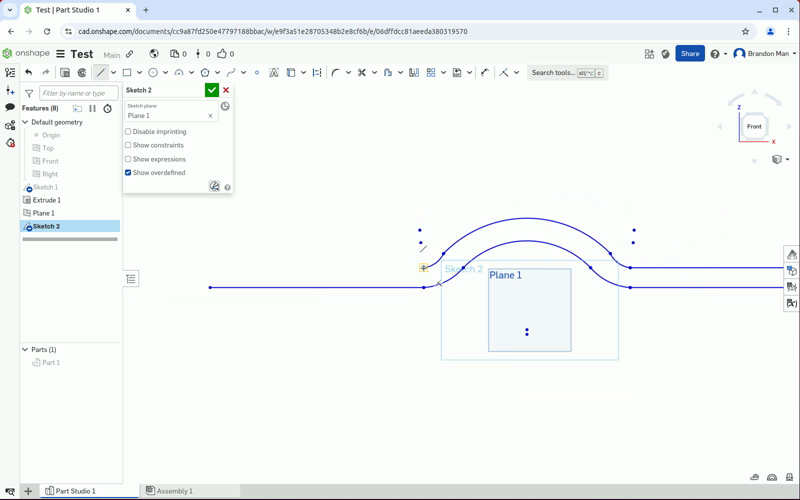
scroll(-6)
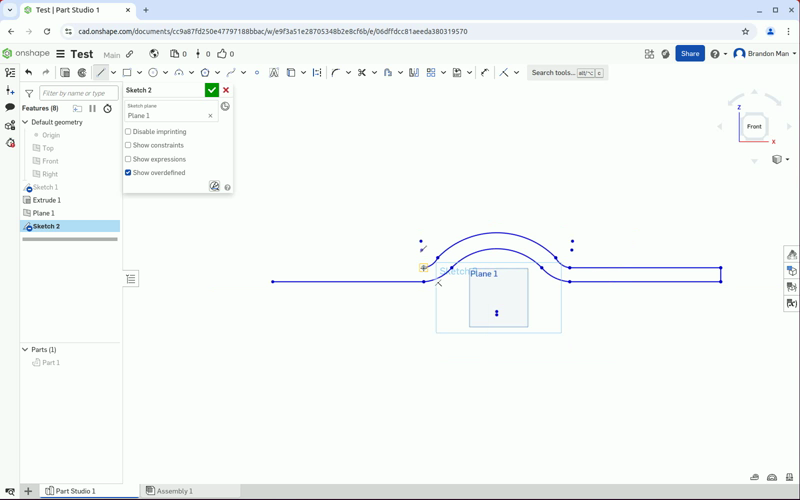
scroll(-6)
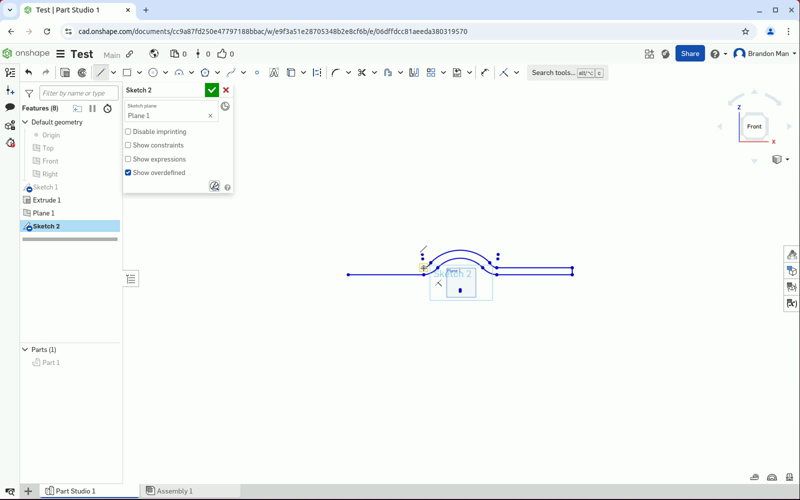
key_down(shift)
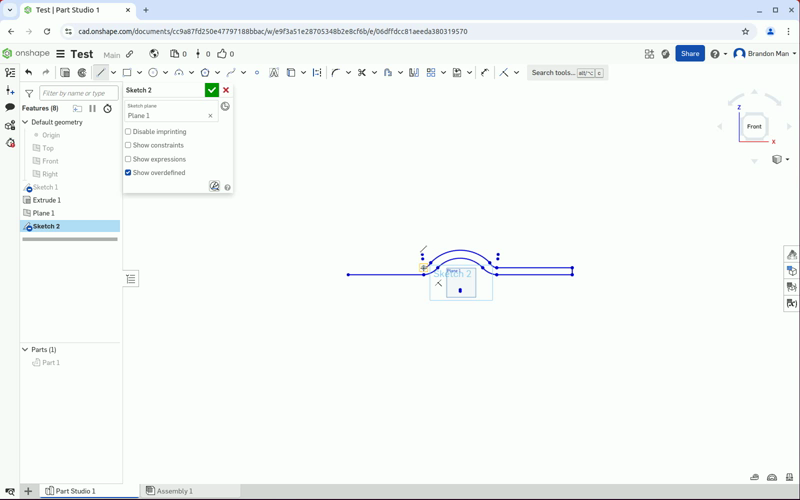
mouse_move(348, 267)
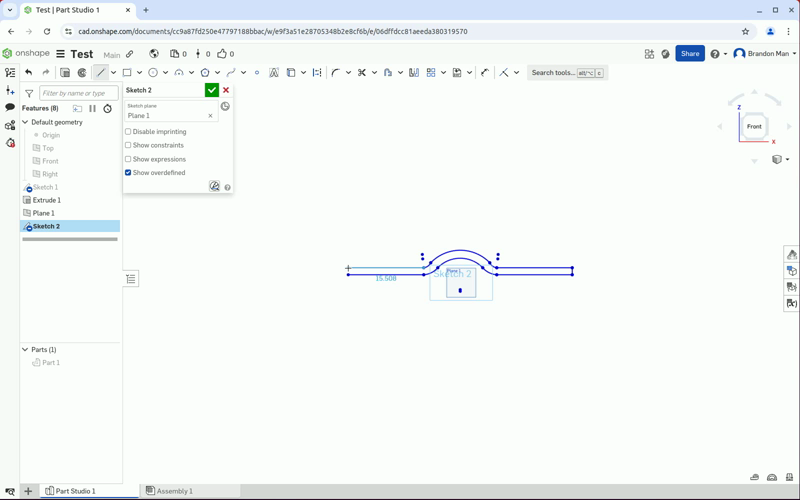
click(348, 267)
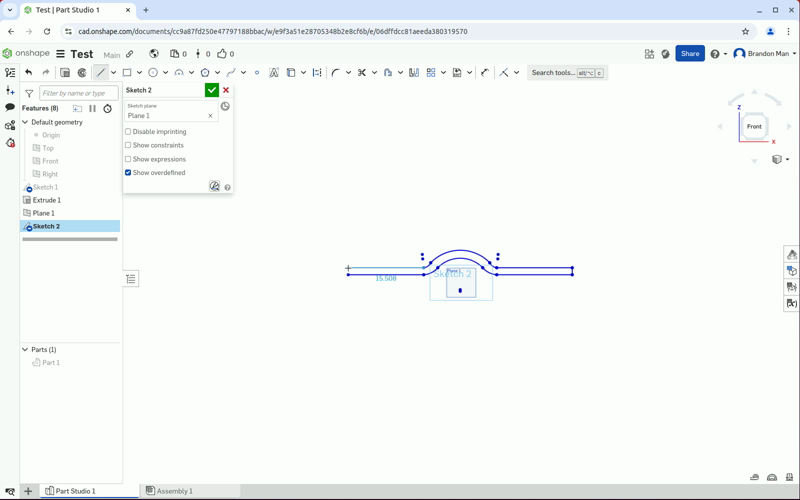
key_up(shift)
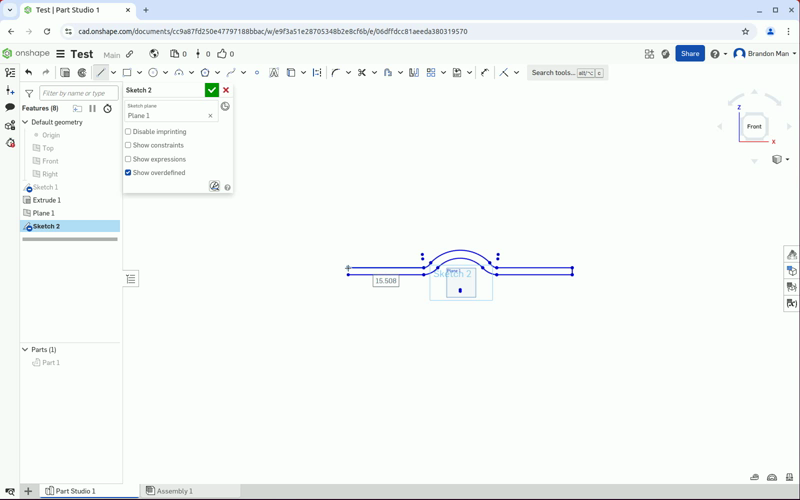
mouse_move(378, 267)
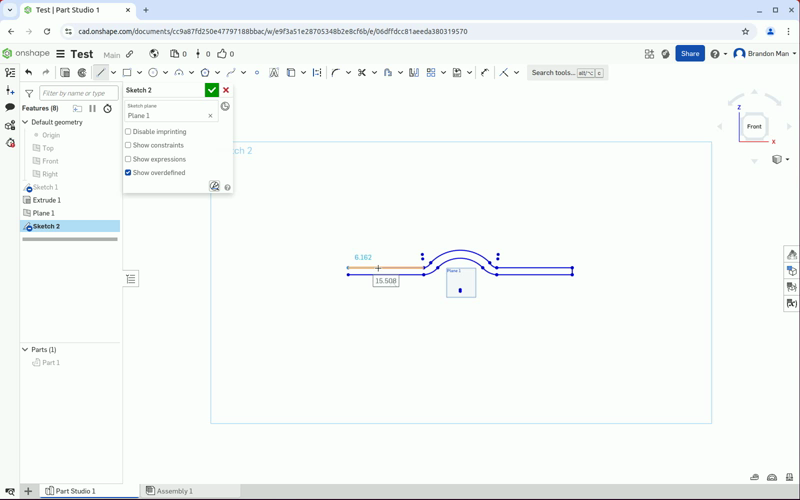
key_down(shift)
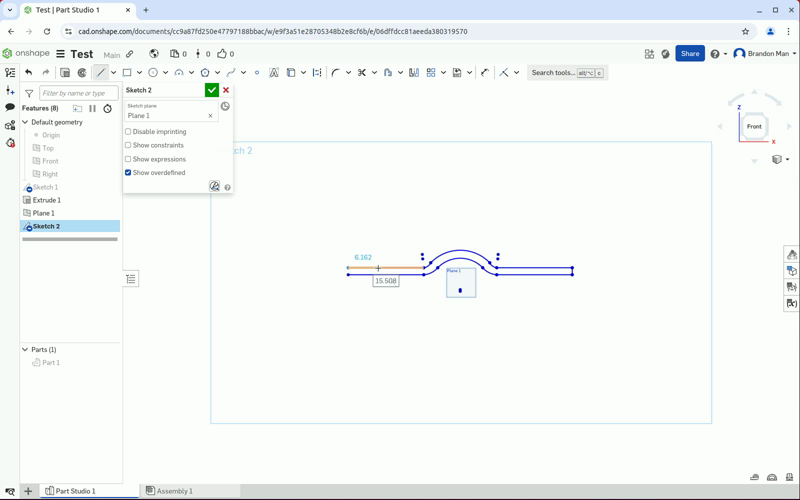
mouse_move(348, 274)
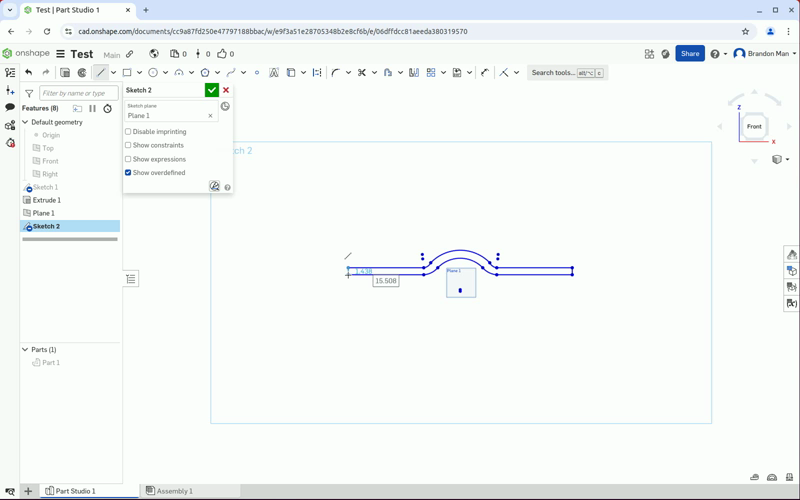
scroll(6)
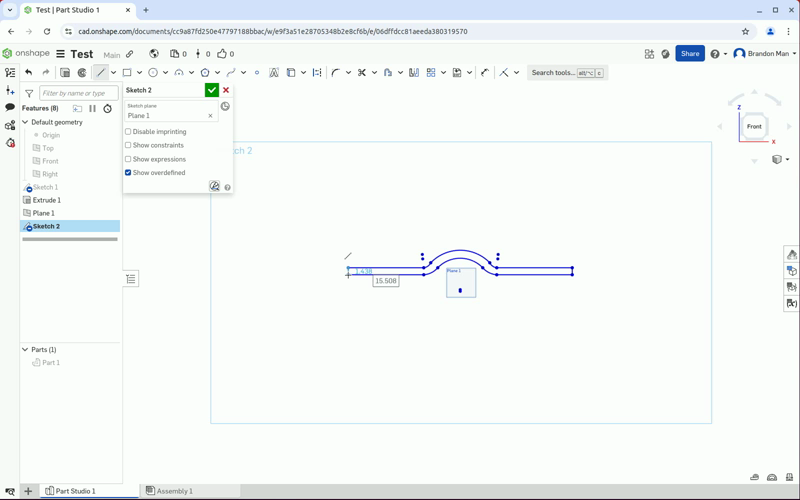
scroll(6)
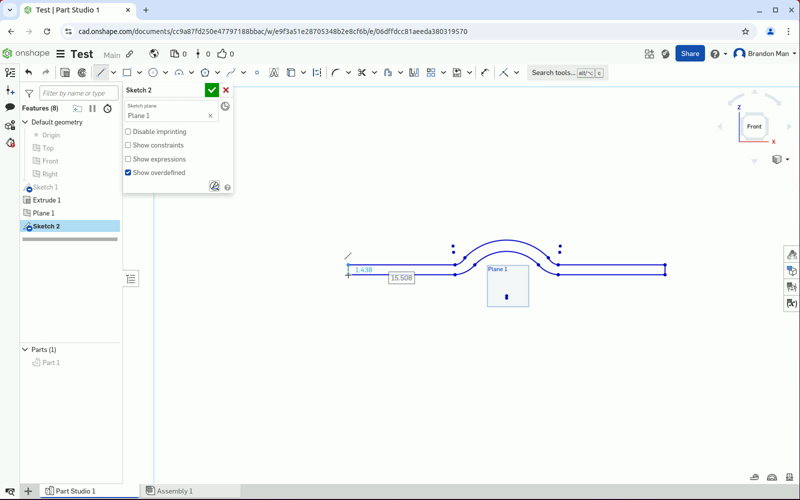
scroll(6)
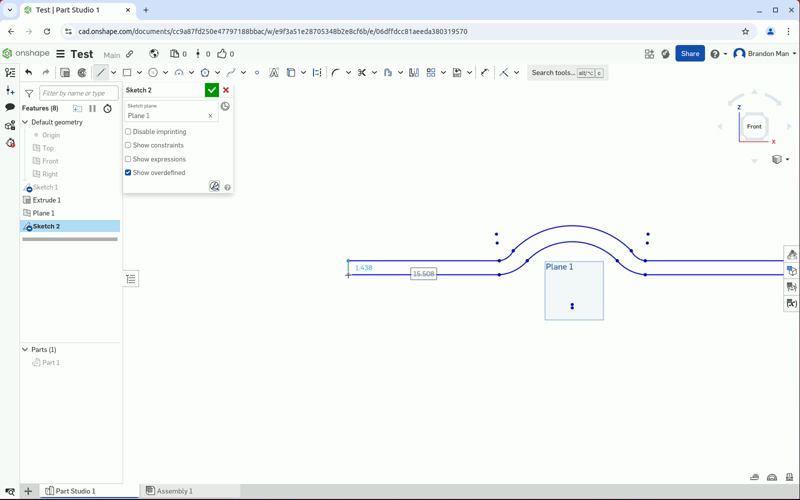
scroll(6)
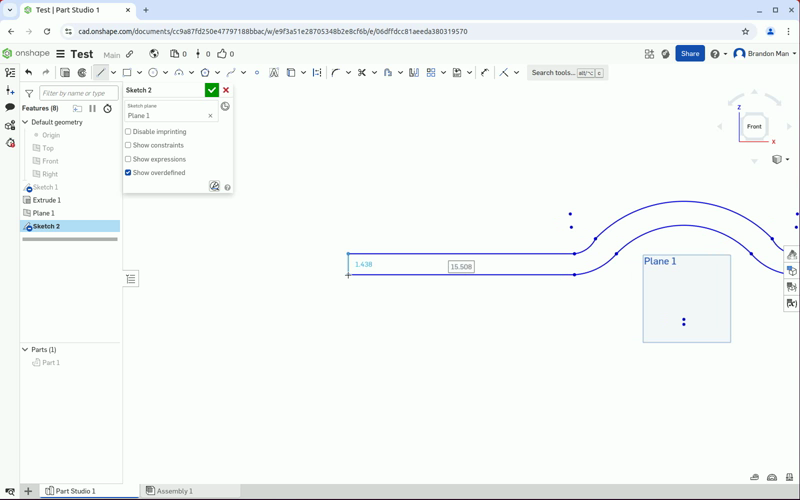
scroll(6)
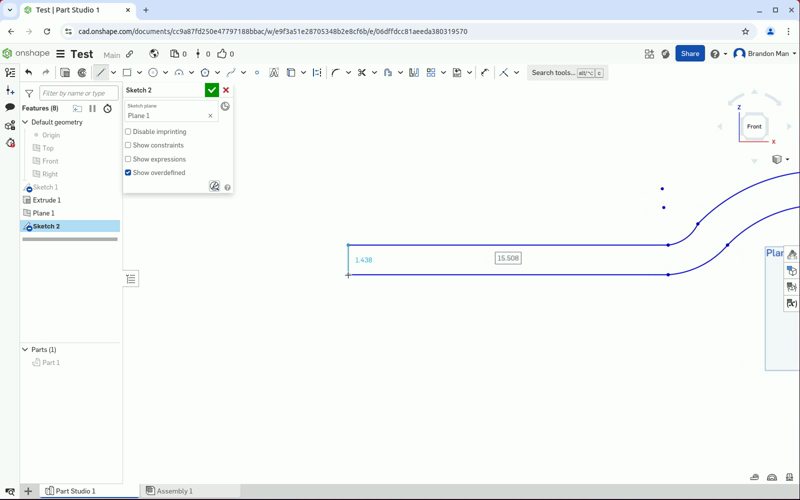
scroll(6)
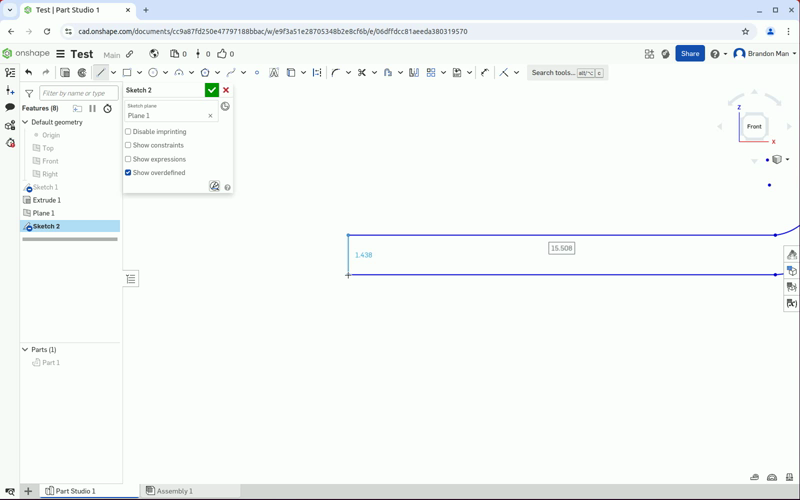
scroll(6)
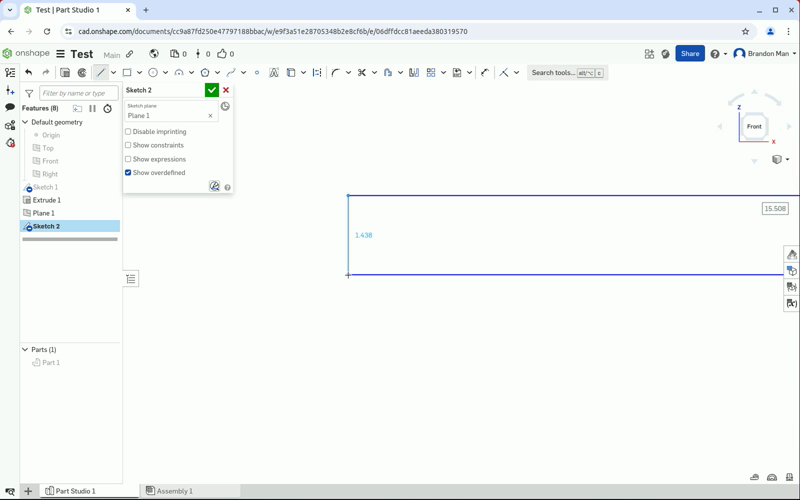
key_up(shift)
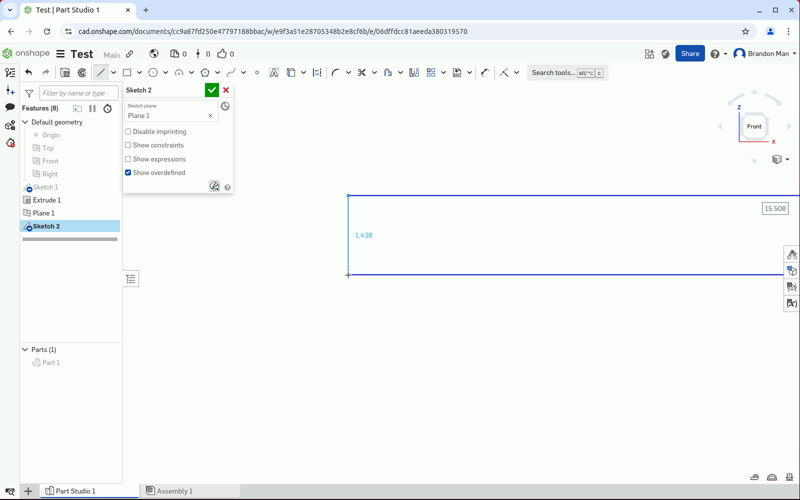
click(348, 274)
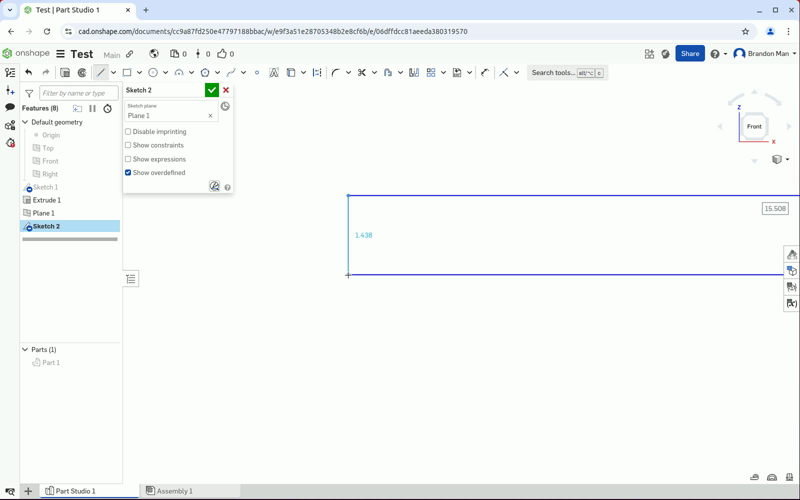
scroll(-6)
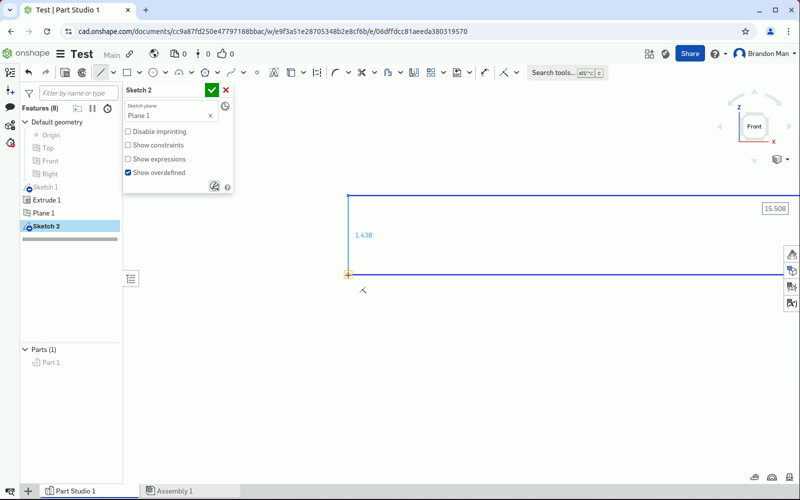
scroll(-6)
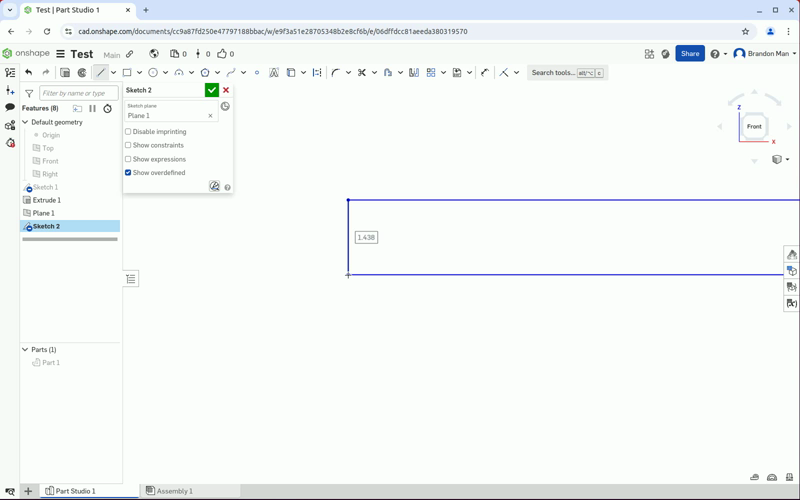
scroll(-6)
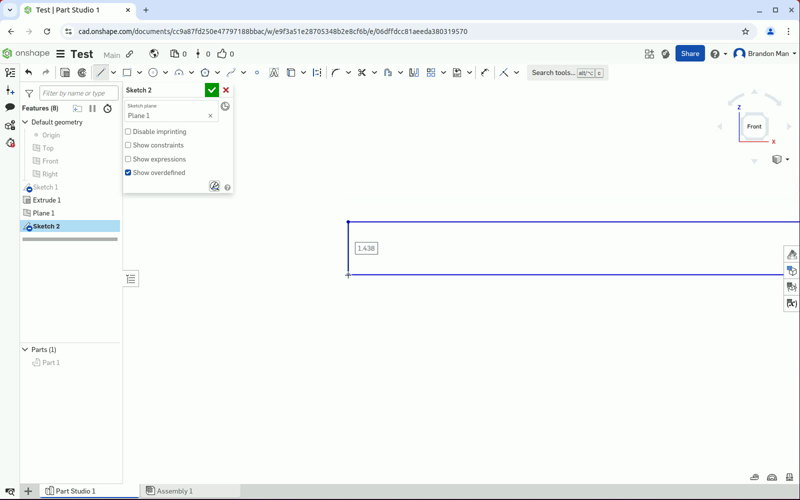
scroll(-6)
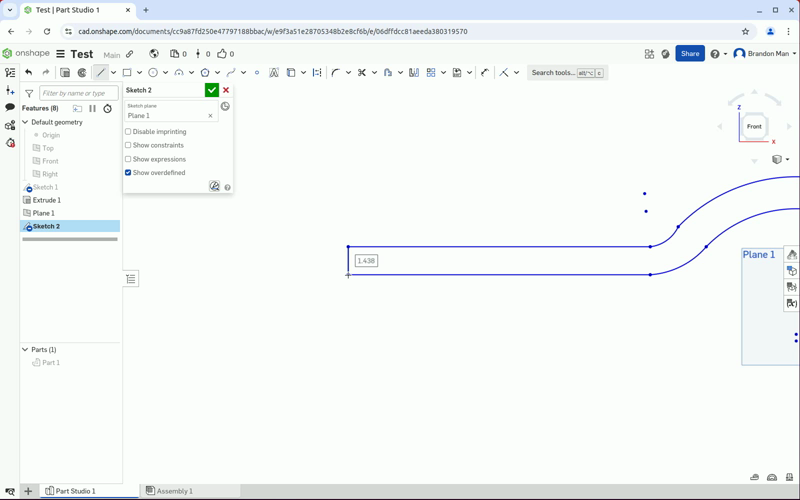
scroll(-6)
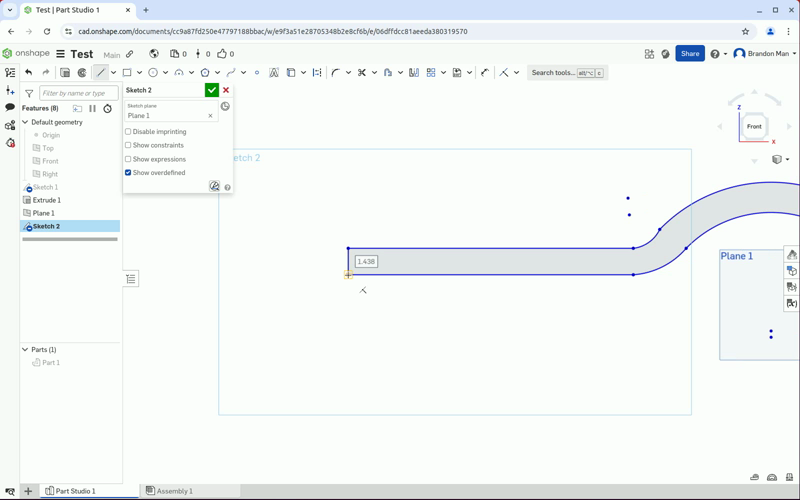
scroll(-6)
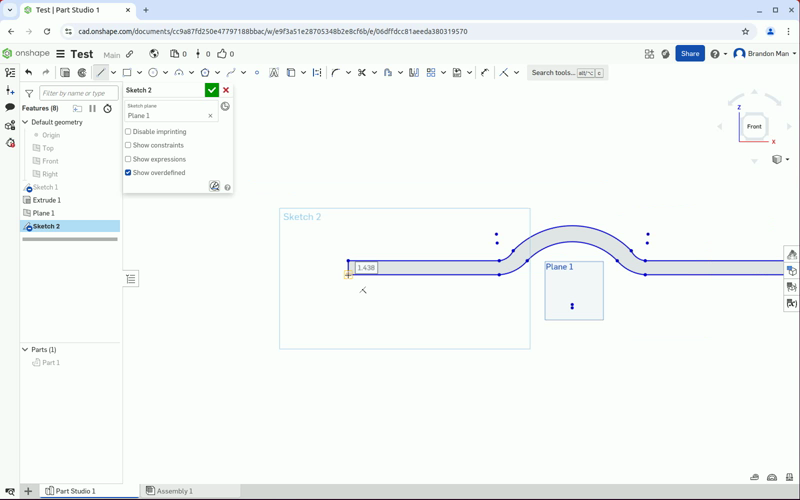
scroll(-6)
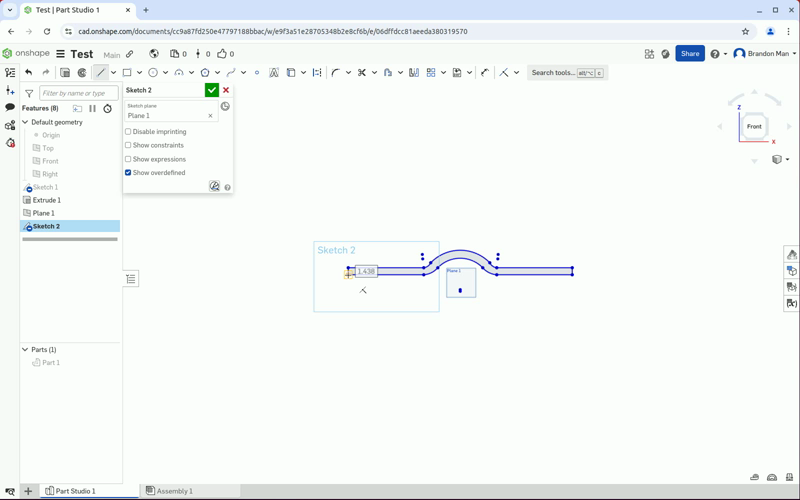
key(esc)
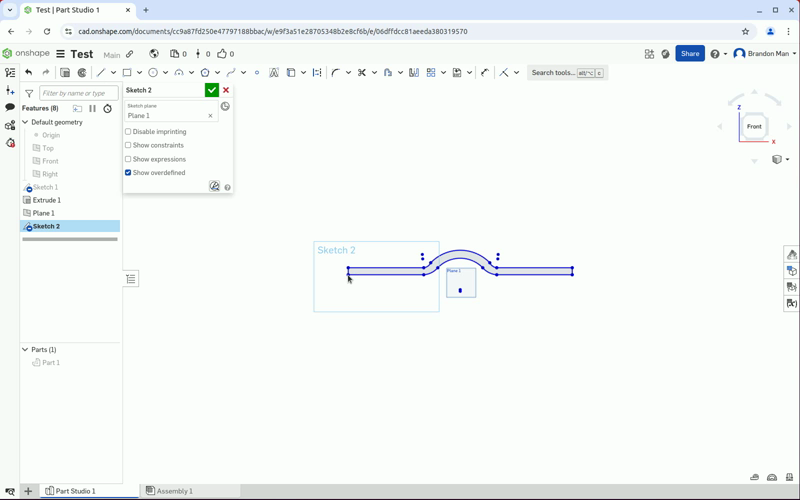
mouse_move(503, 270)
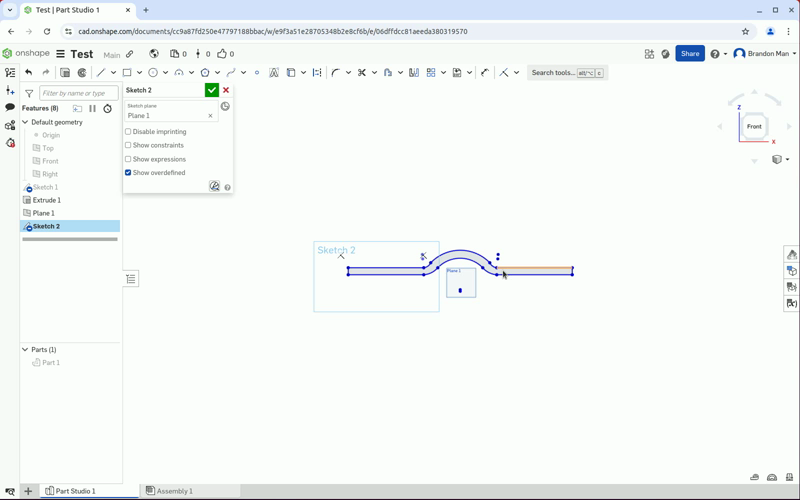
scroll(6)
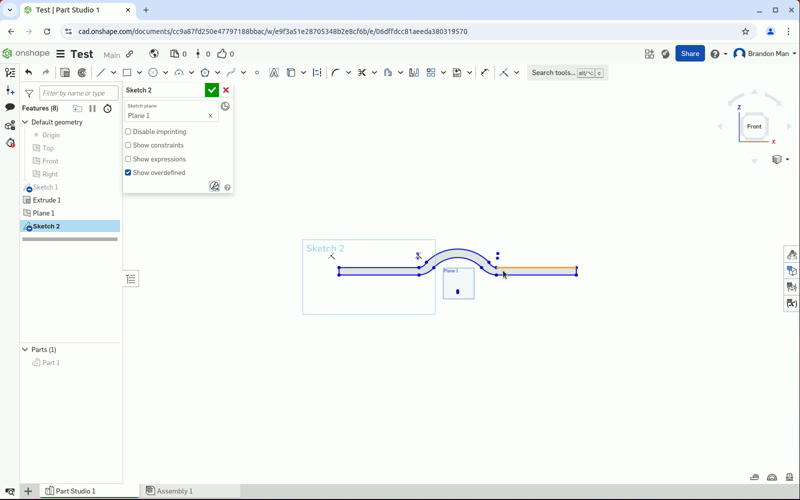
scroll(6)
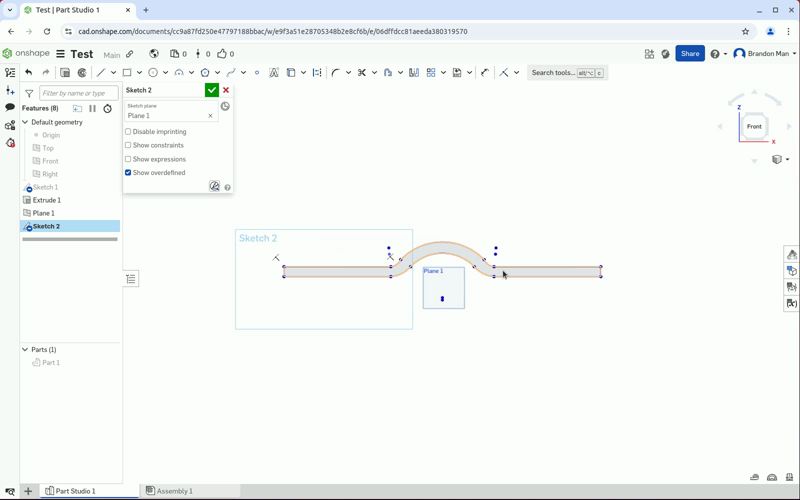
scroll(6)
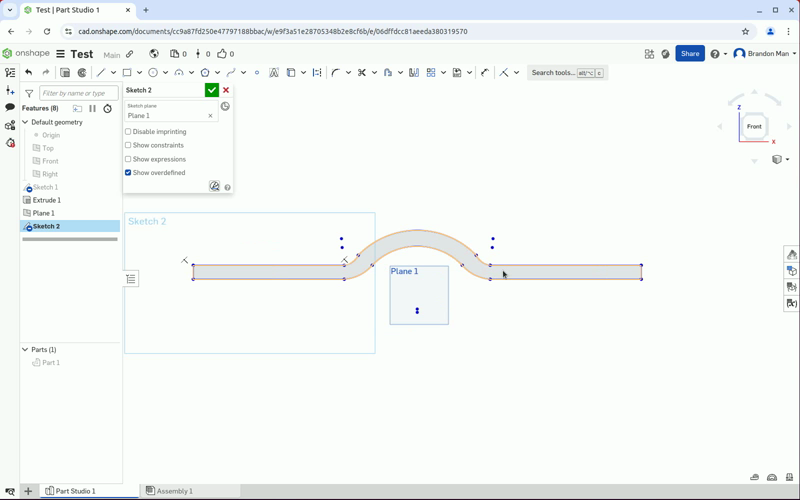
scroll(6)
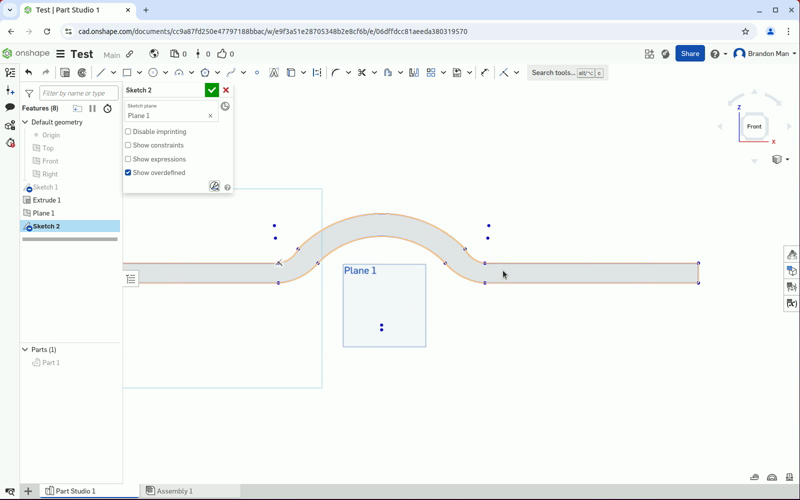
scroll(6)
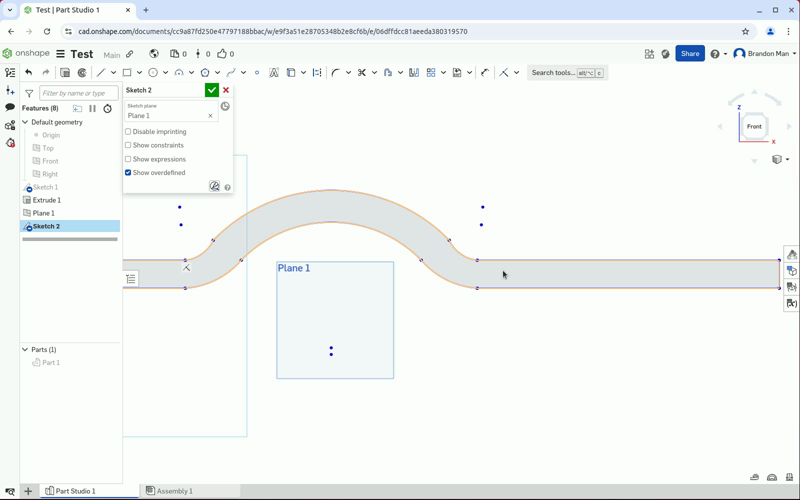
scroll(6)
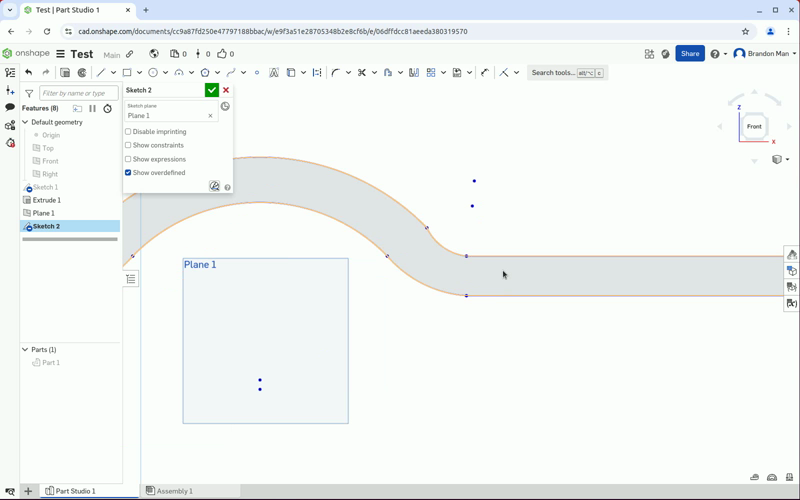
scroll(6)
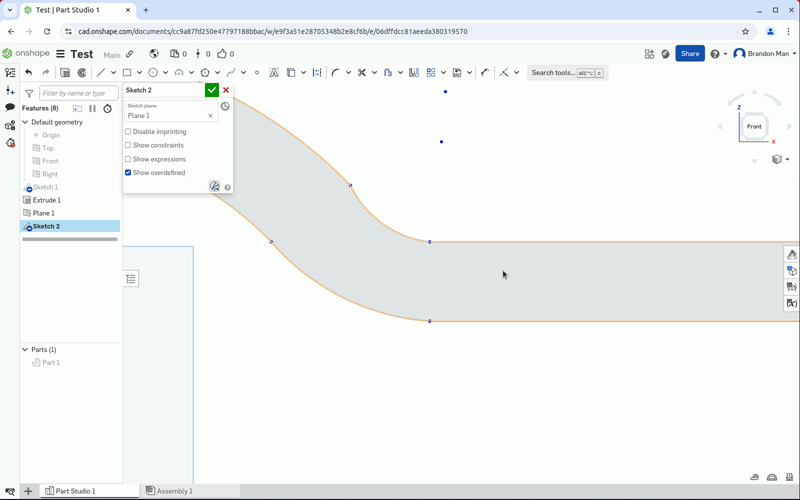
click(503, 270)
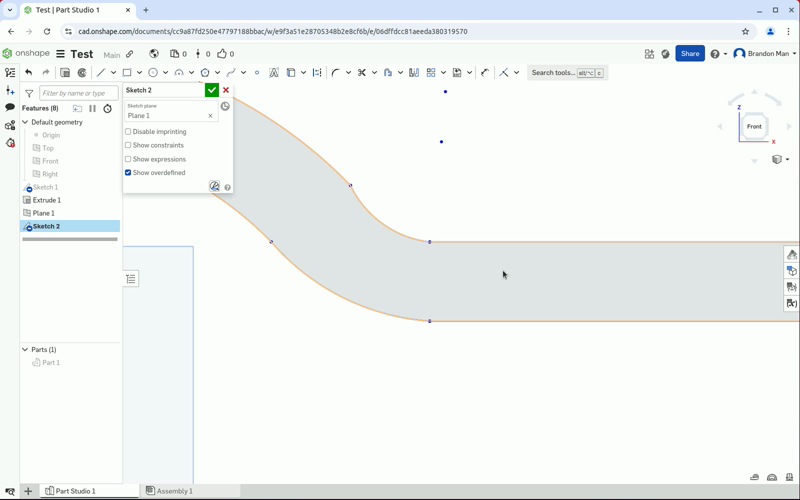
scroll(-6)
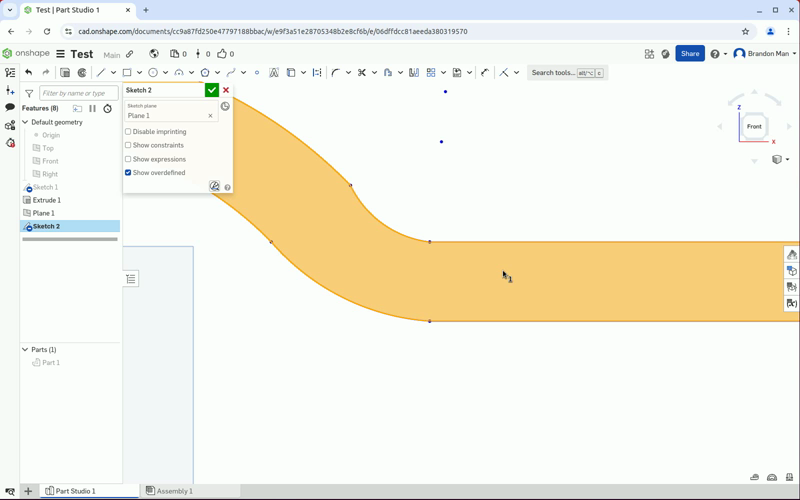
scroll(-6)
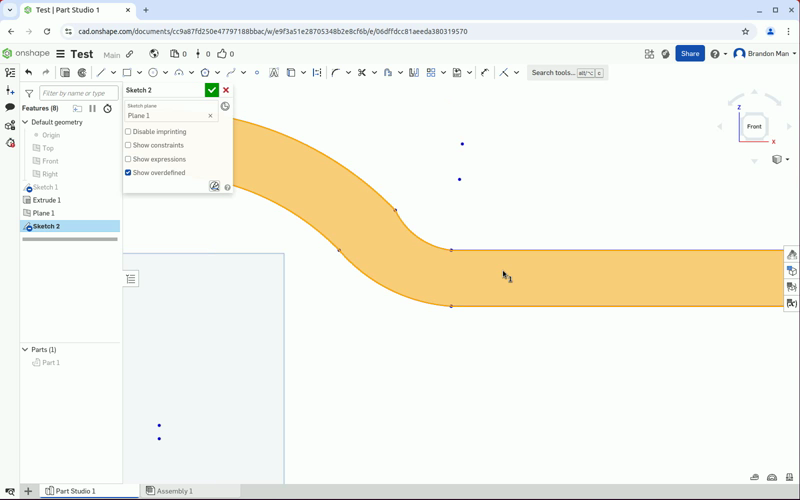
scroll(-6)
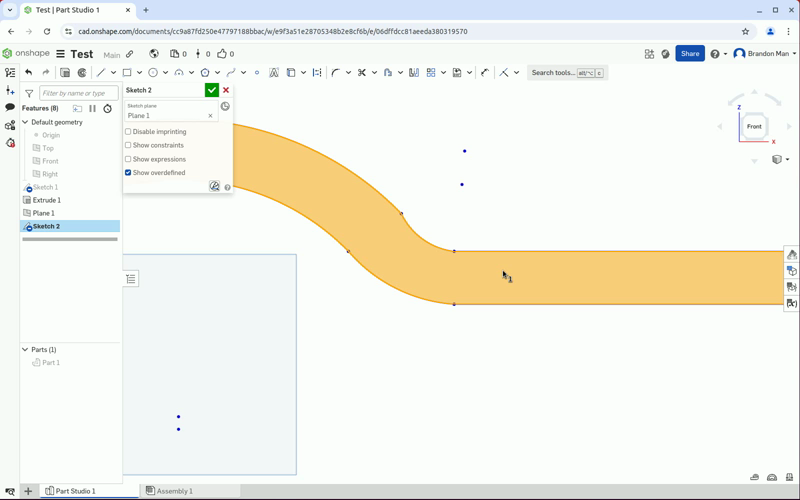
scroll(-6)
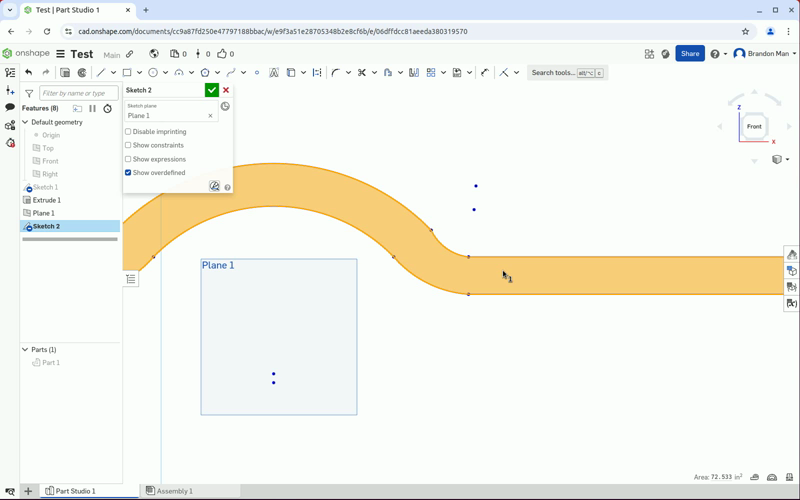
scroll(-6)
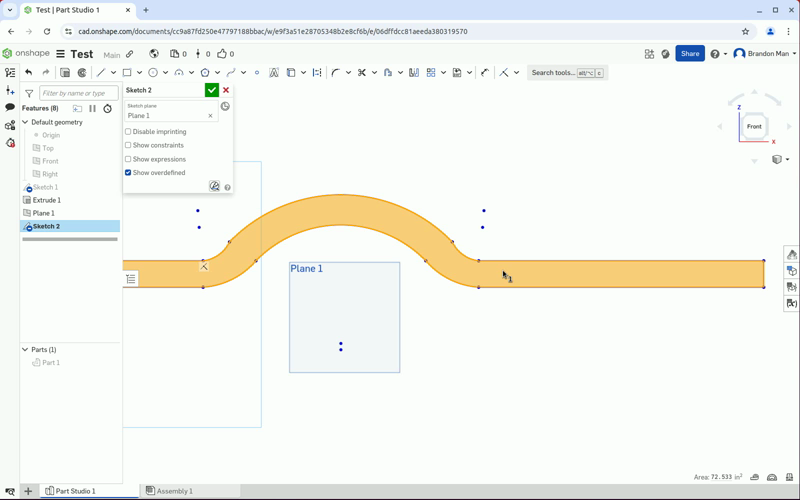
scroll(-6)
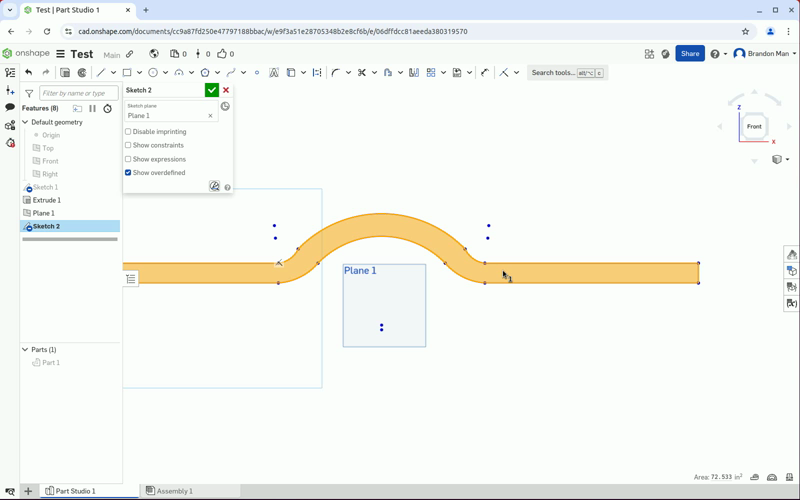
scroll(-6)
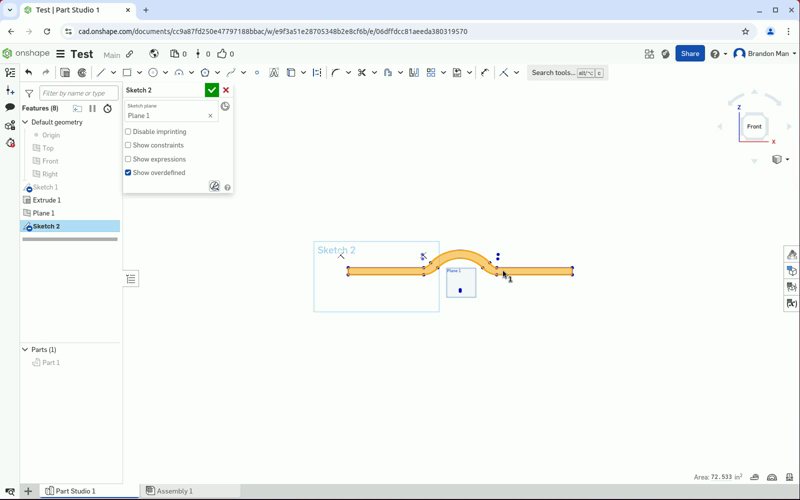
mouse_move(73, 352)
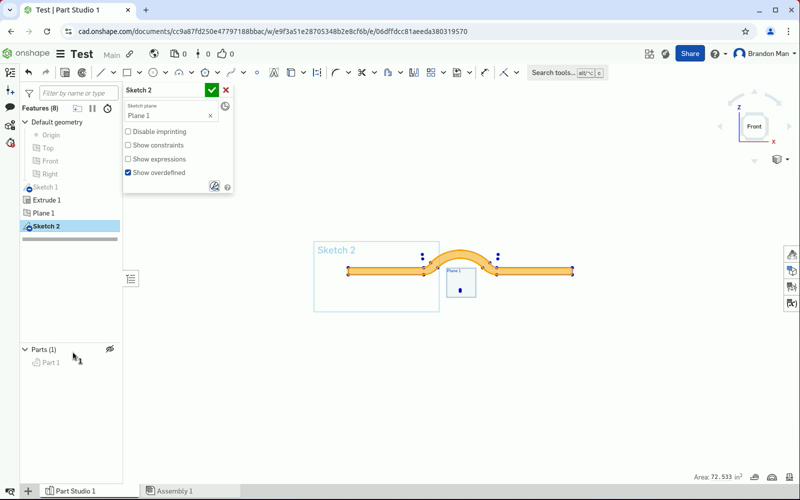
key(shift+y)
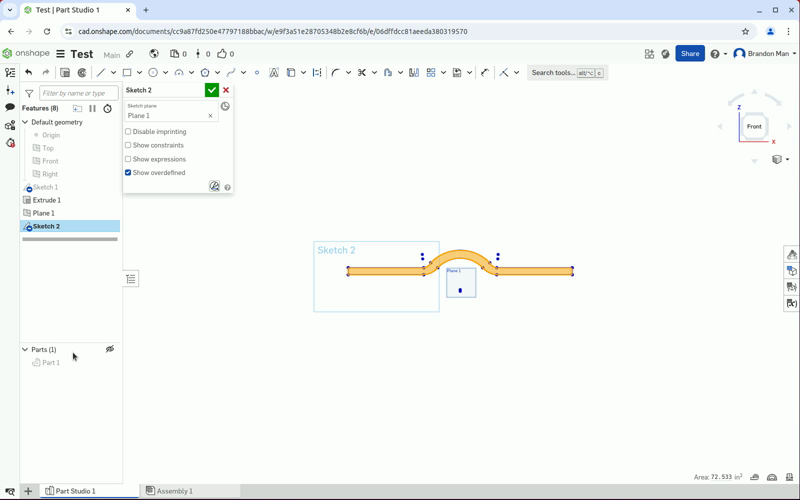
key(shift+e)
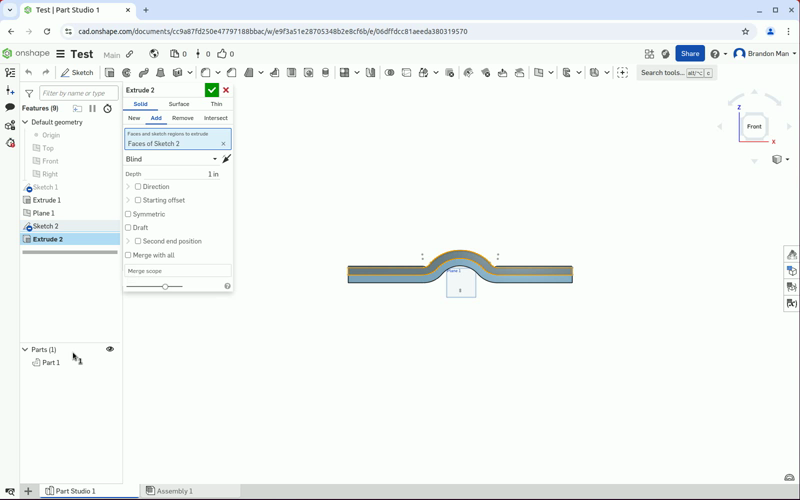
mouse_move(143, 106)
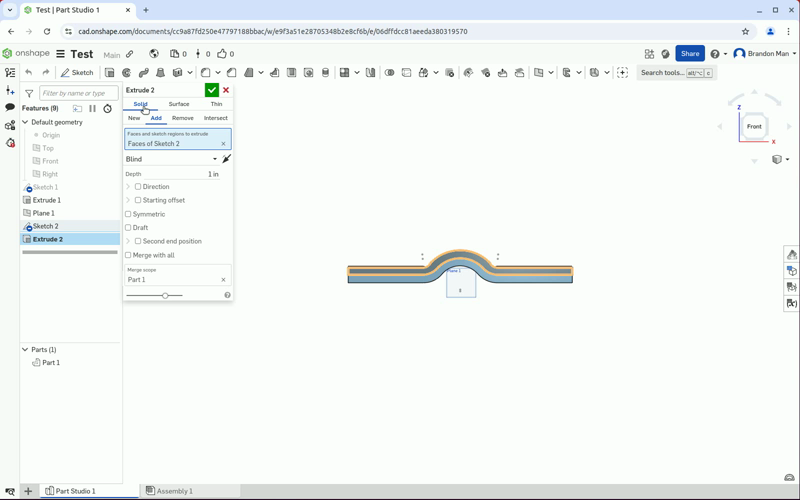
click(143, 106)
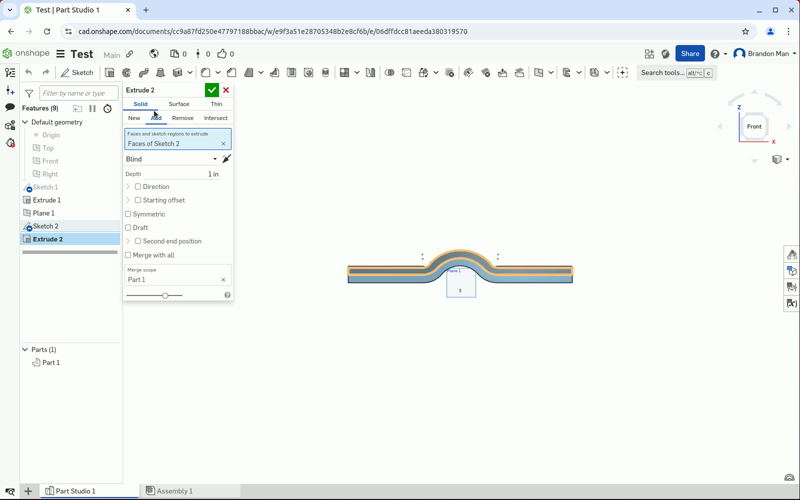
mouse_move(186, 120)
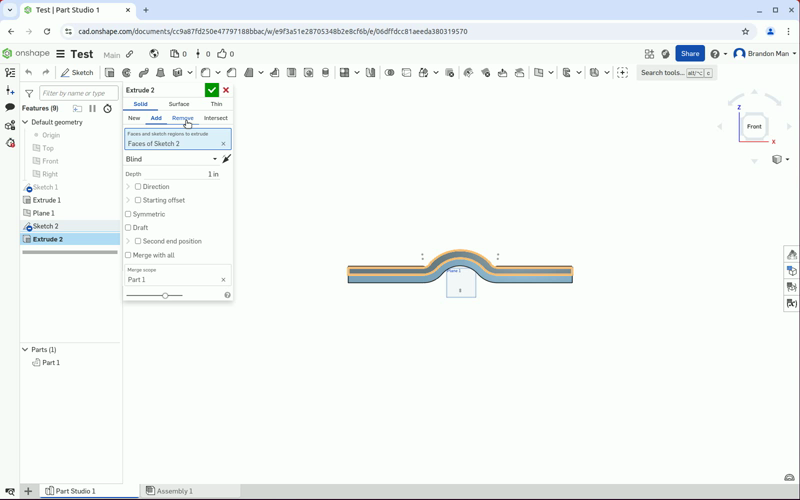
click(186, 120)
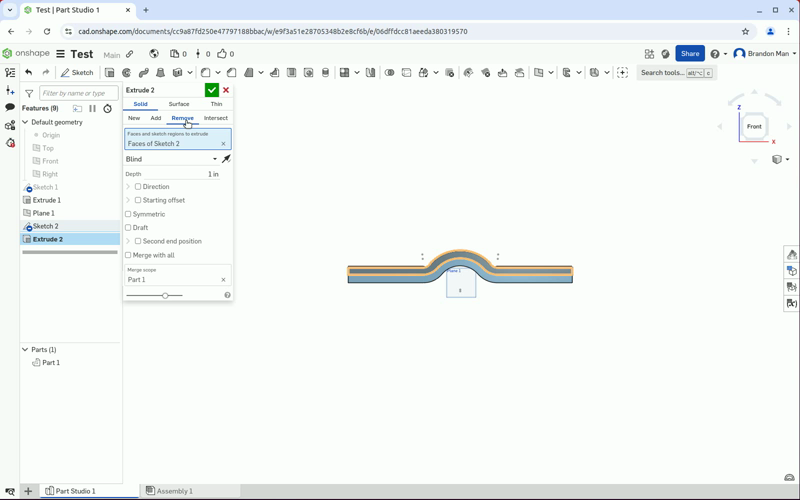
key(tab, 4)
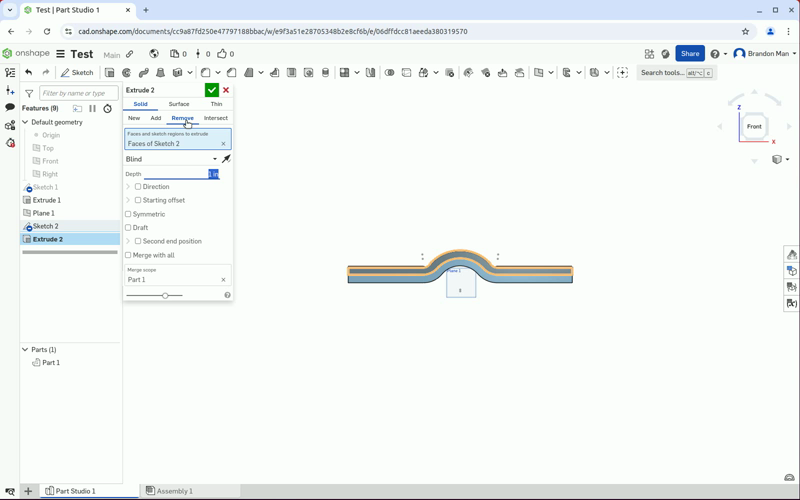
text(20.701)
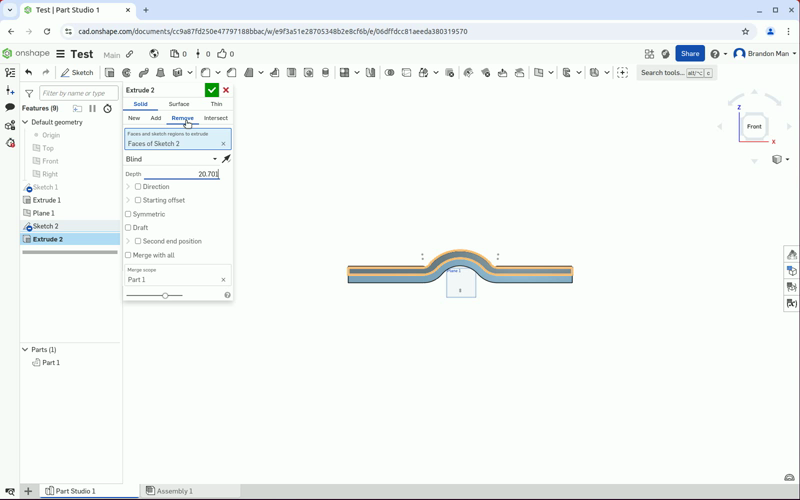
key(tab, 6)
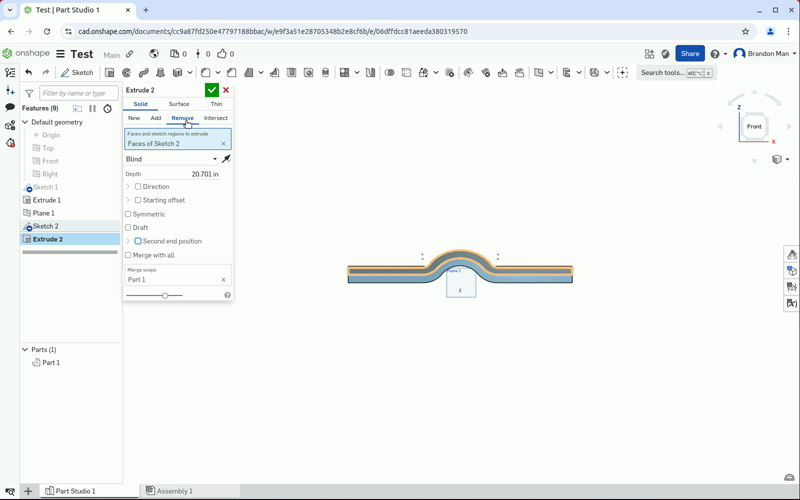
key(space)
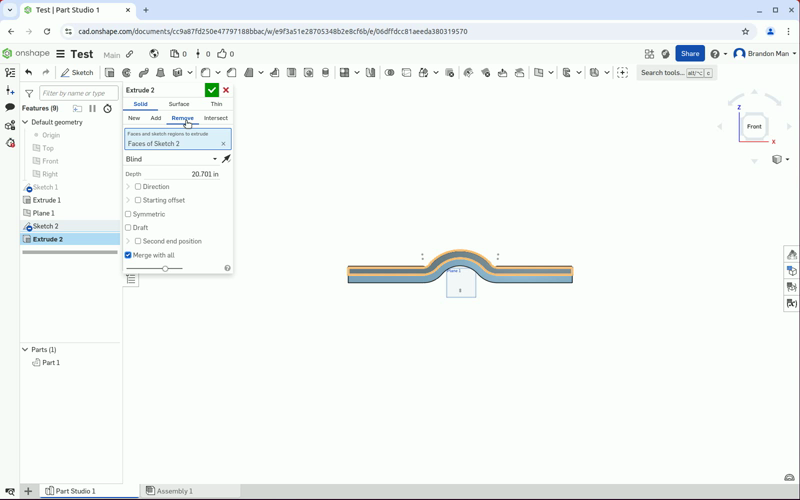
key(enter)
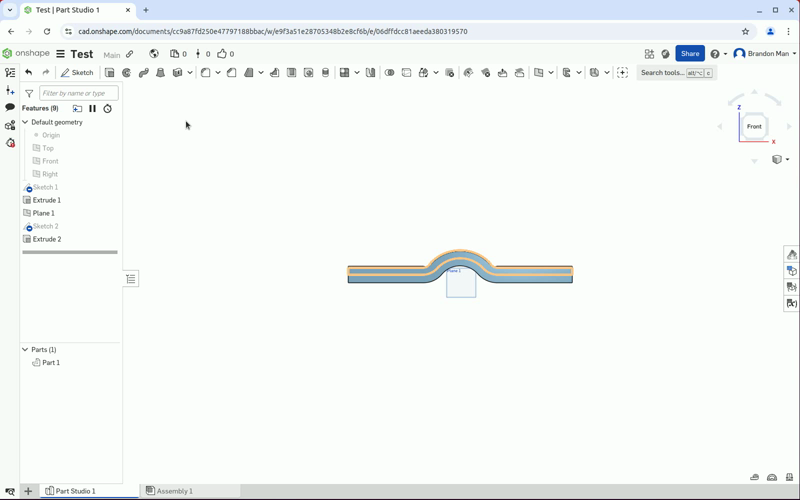
key(shift+h)
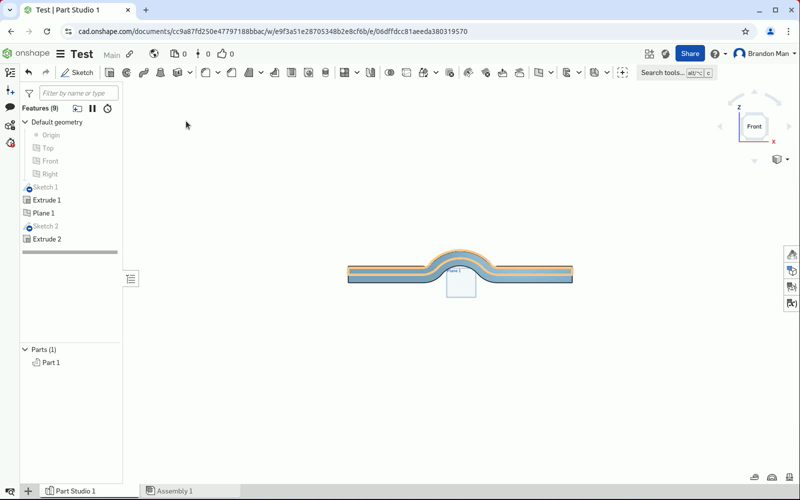
key(shift+h)
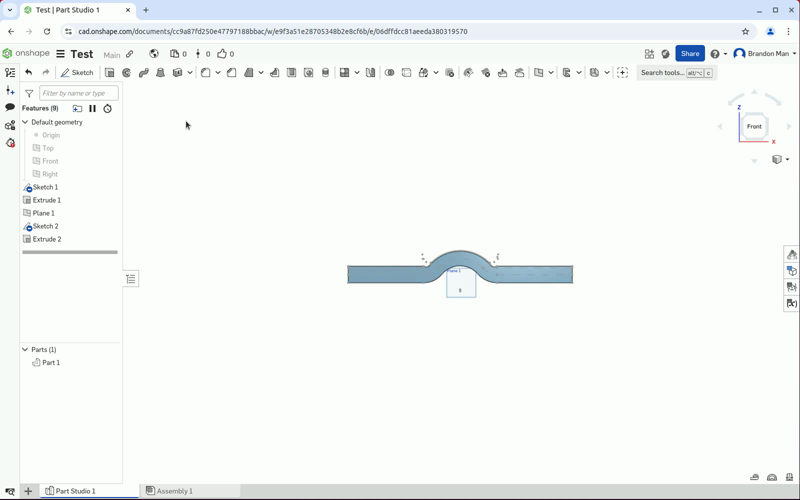
key(shift+7)
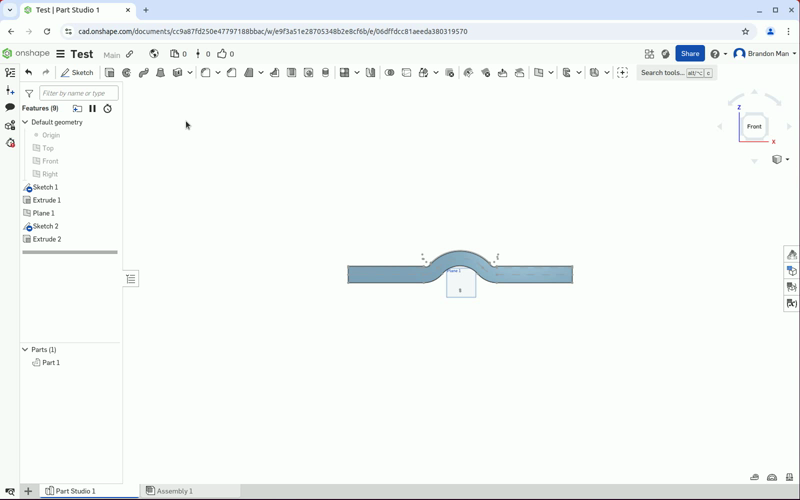
key(left, 2)
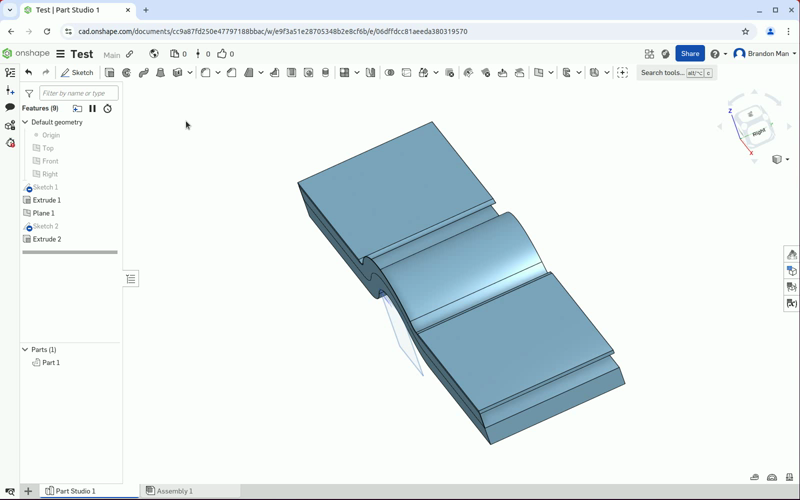
key(down, 2)
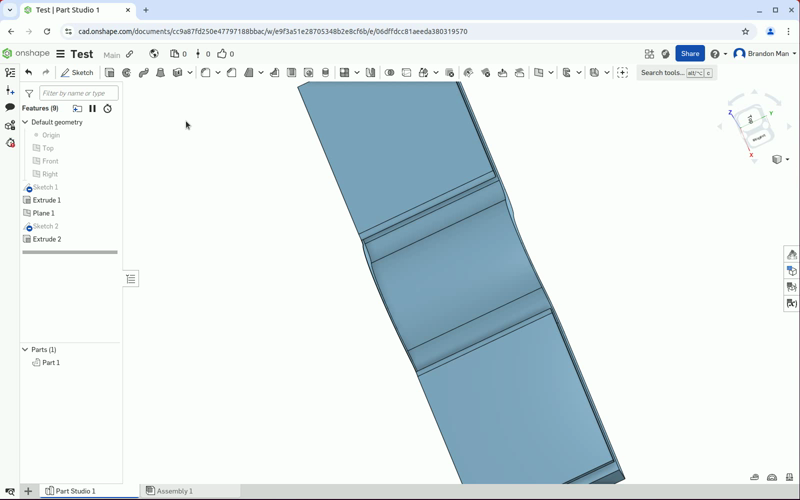
key(up, 2)
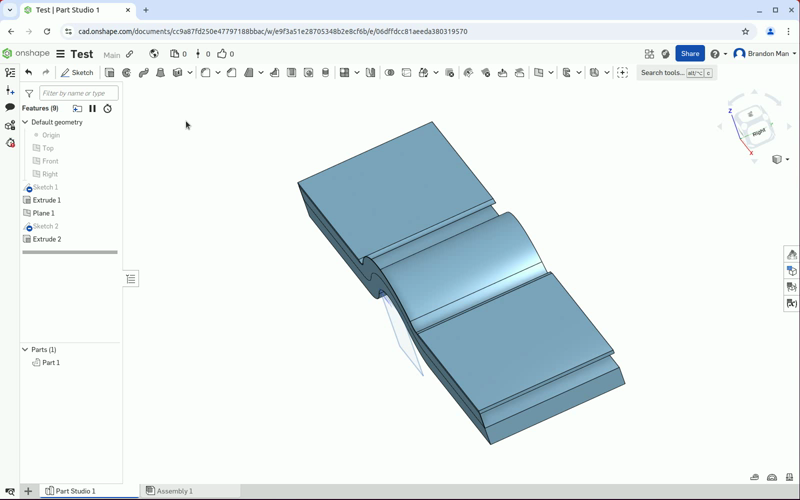
key(right, 2)
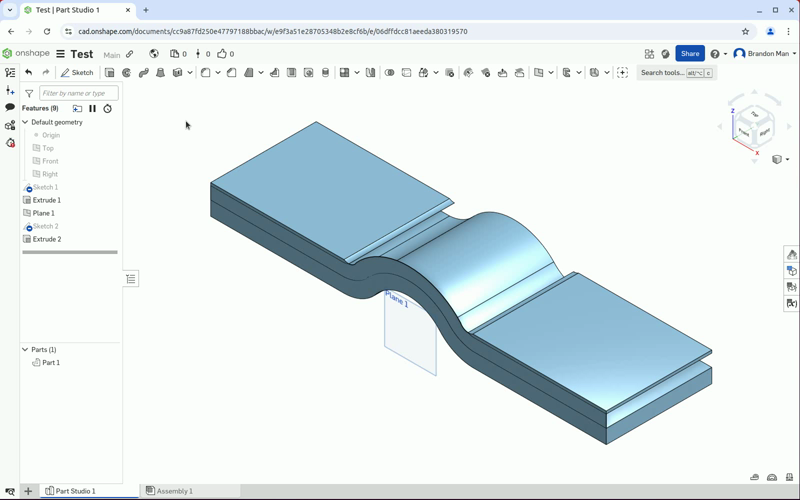
mouse_move(73, 189)
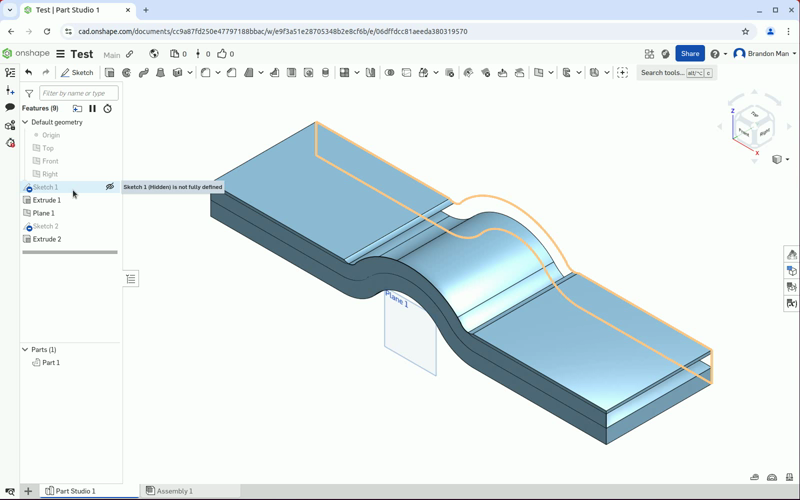
click(73, 189)